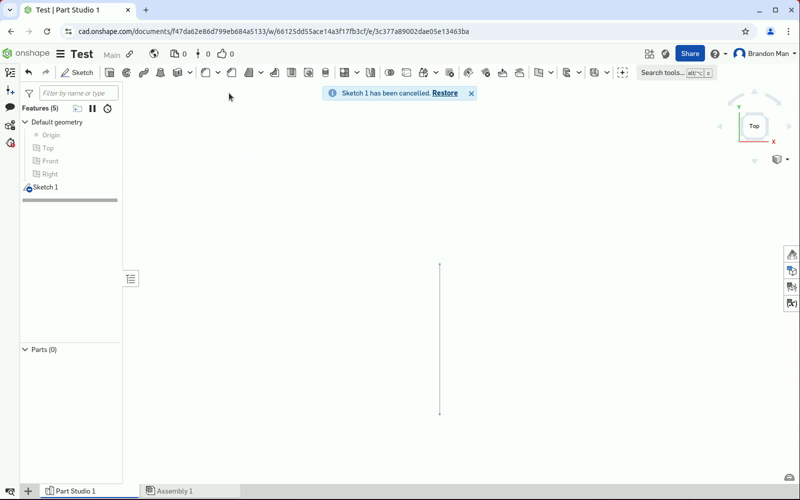
key(shift+h)
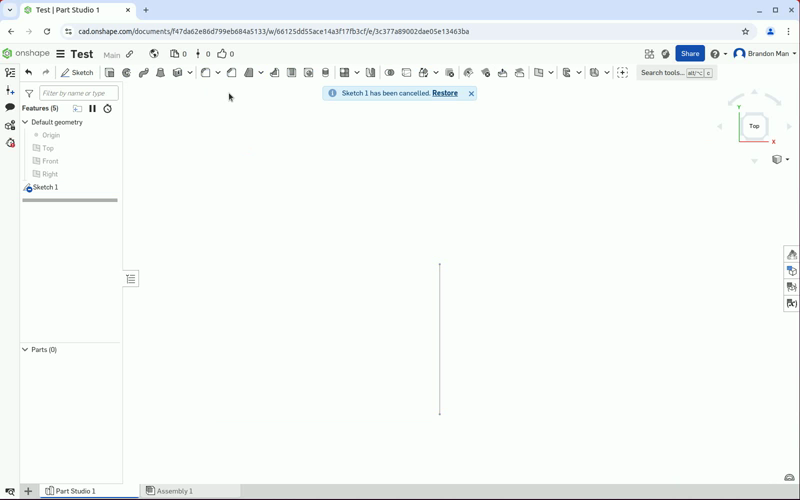
key(shift+s)
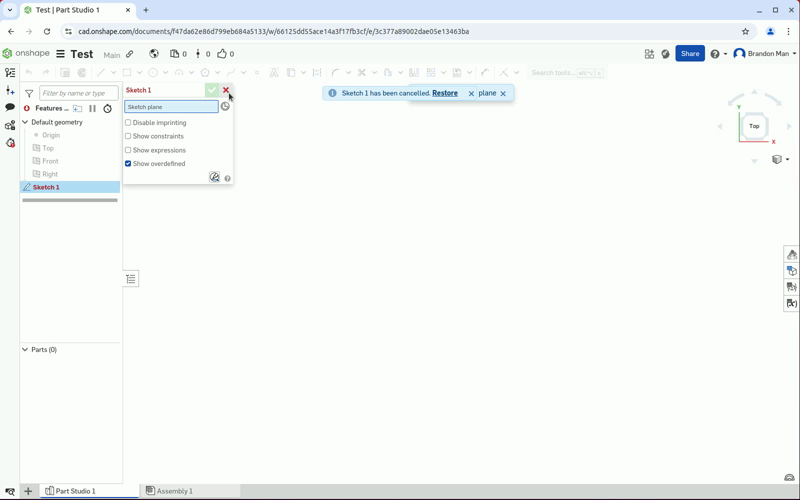
mouse_move(73, 150)
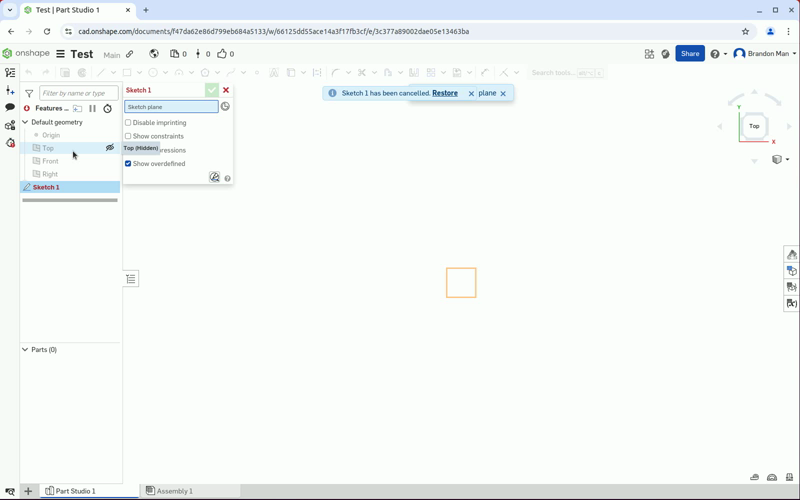
click(73, 150)
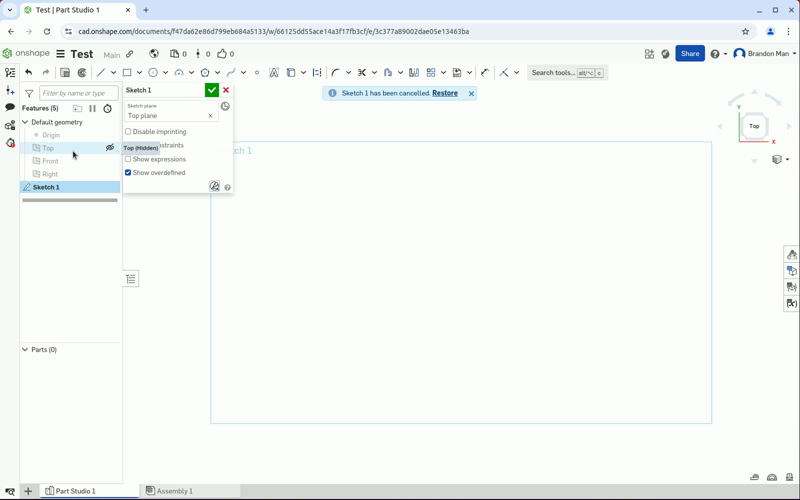
mouse_move(73, 352)
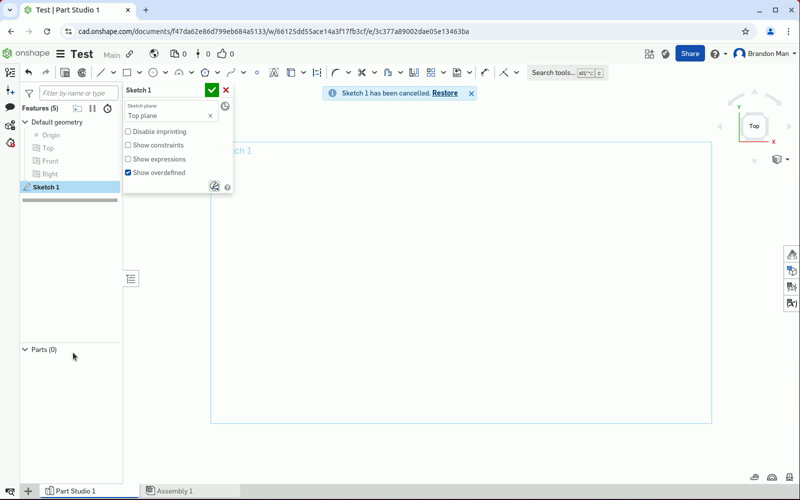
key(y)
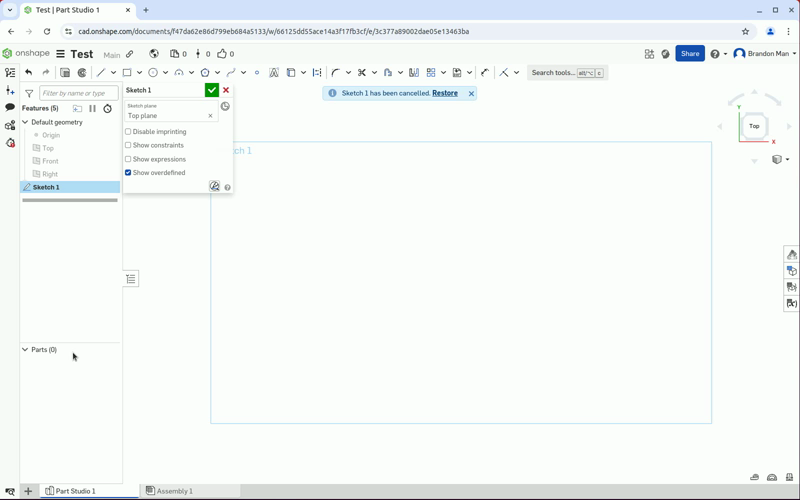
key(l)
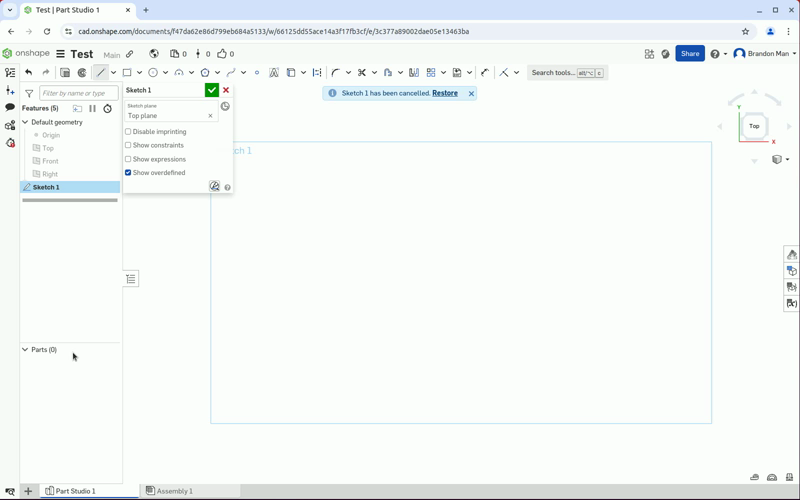
key_down(shift)
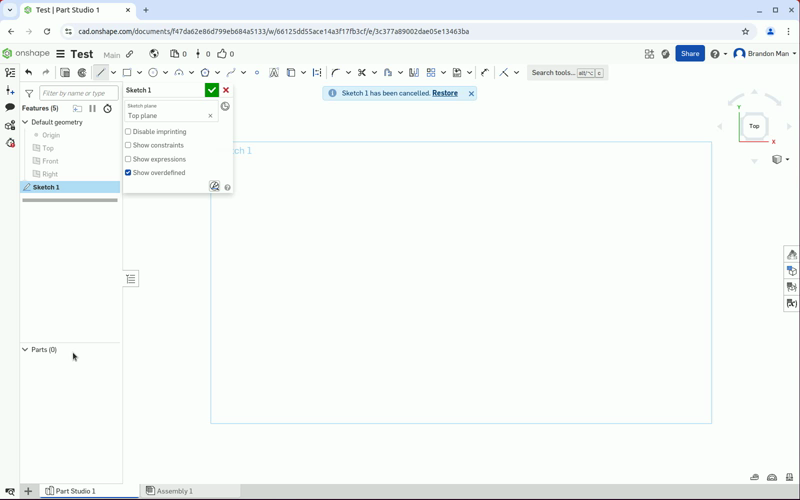
mouse_move(351, 335)
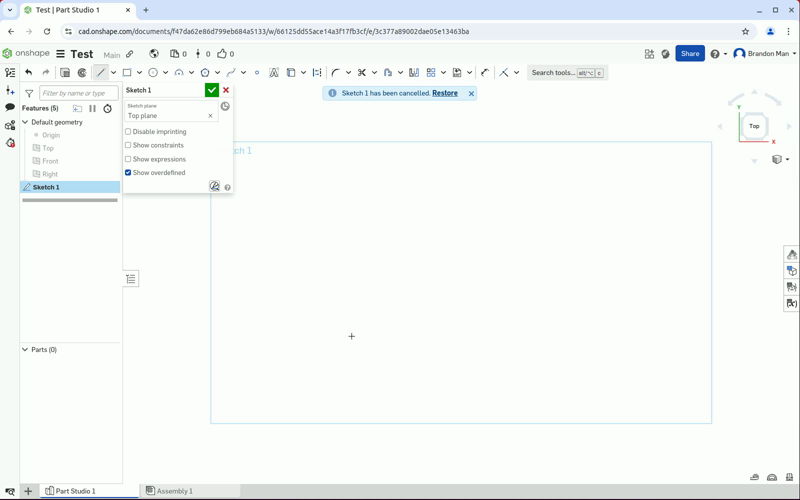
click(351, 335)
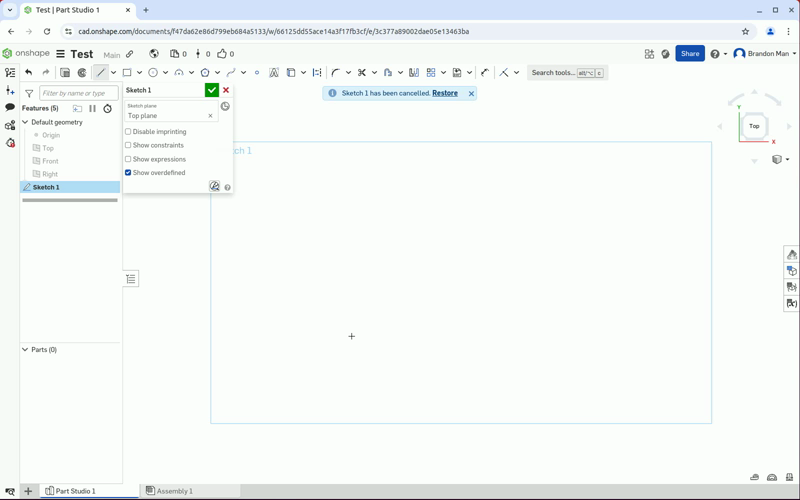
key_up(shift)
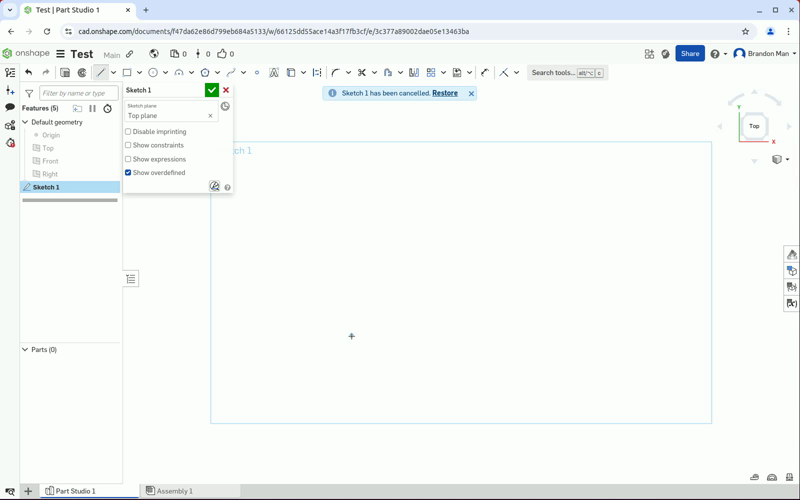
key_down(shift)
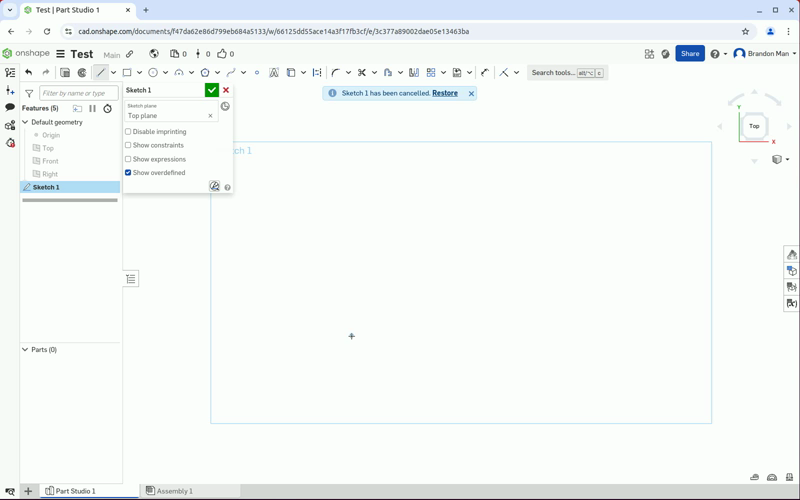
mouse_move(569, 335)
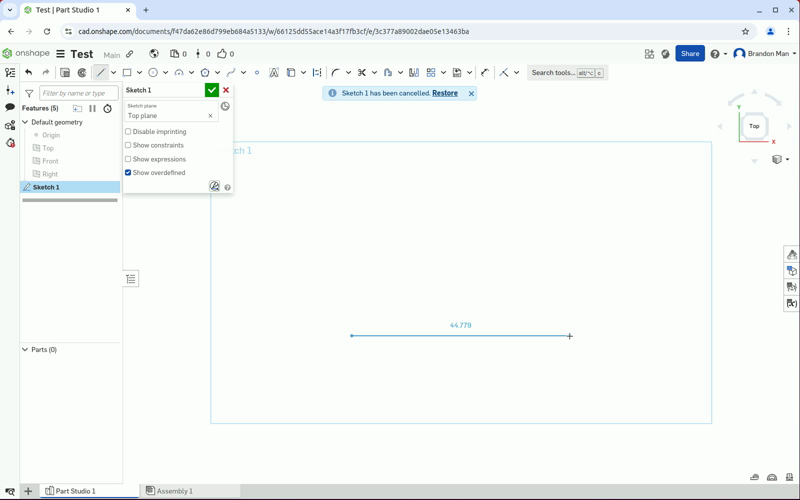
click(569, 335)
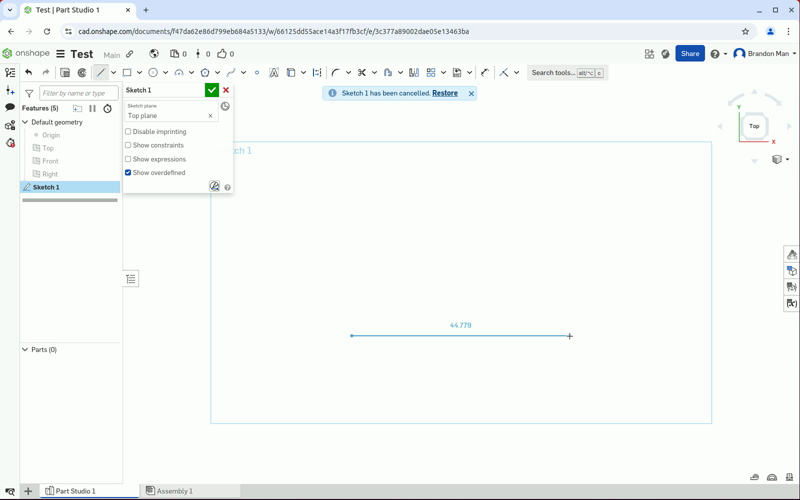
key_up(shift)
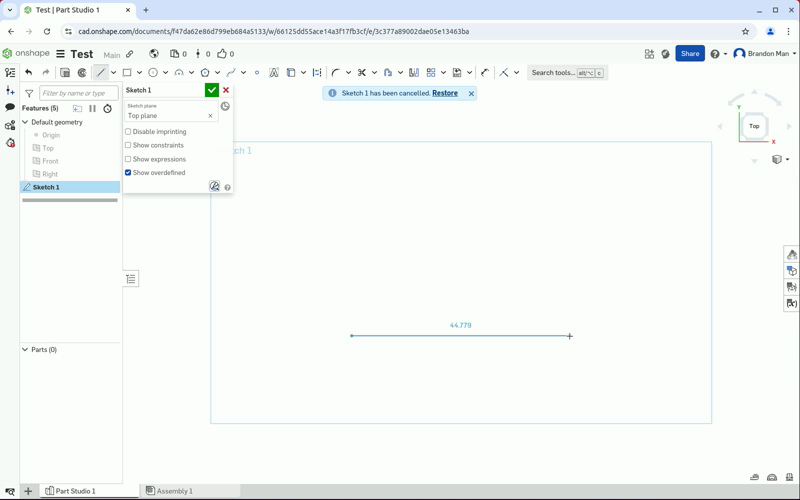
key_down(shift)
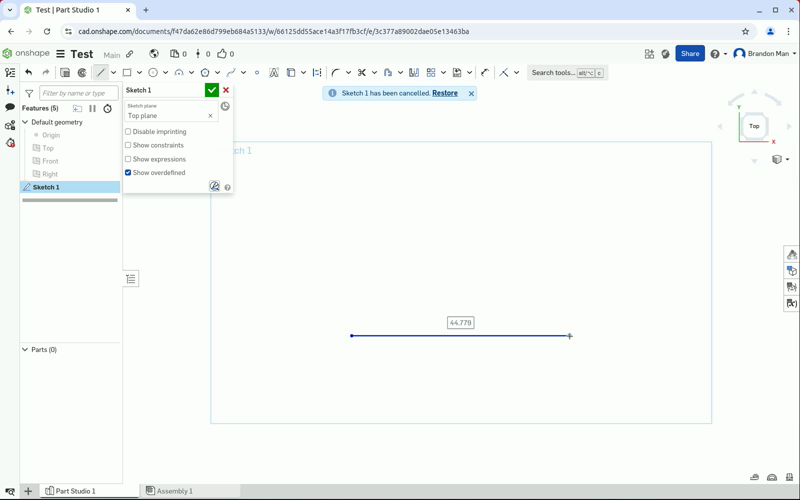
mouse_move(569, 230)
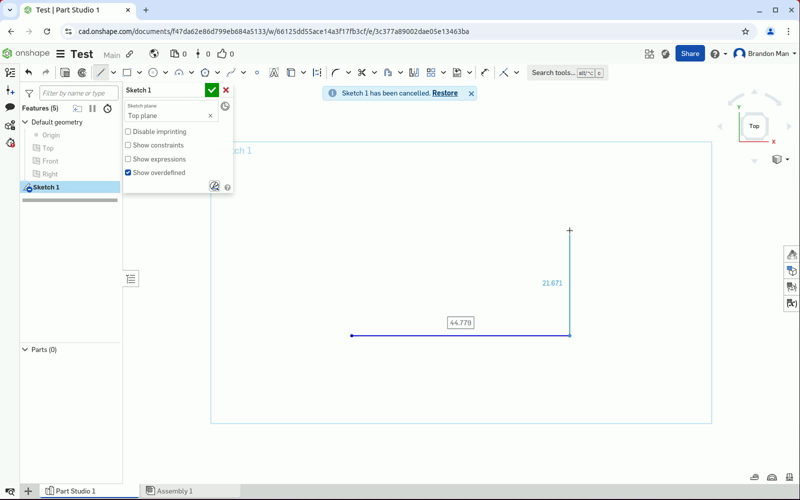
click(569, 230)
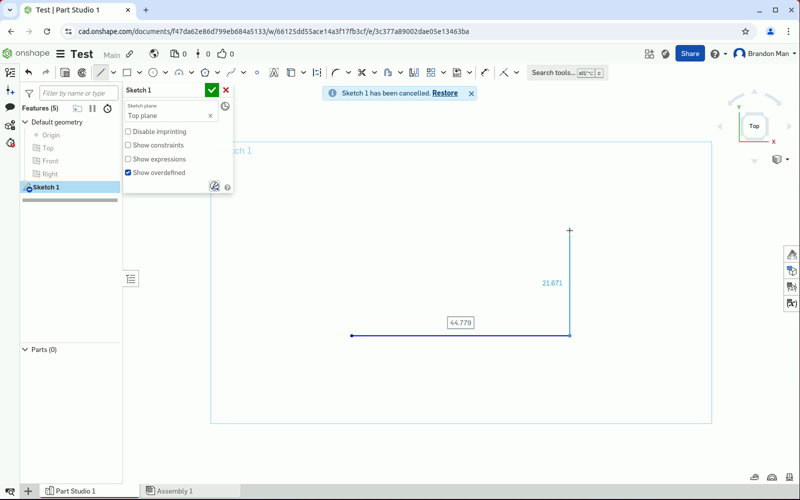
key_up(shift)
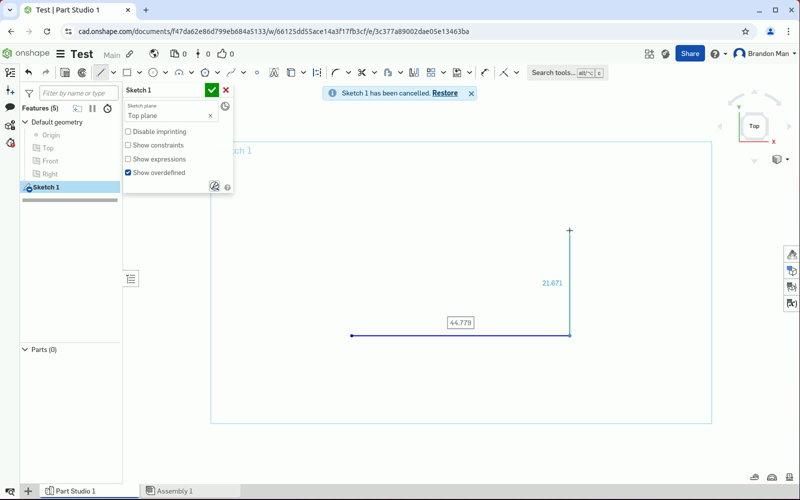
key_down(shift)
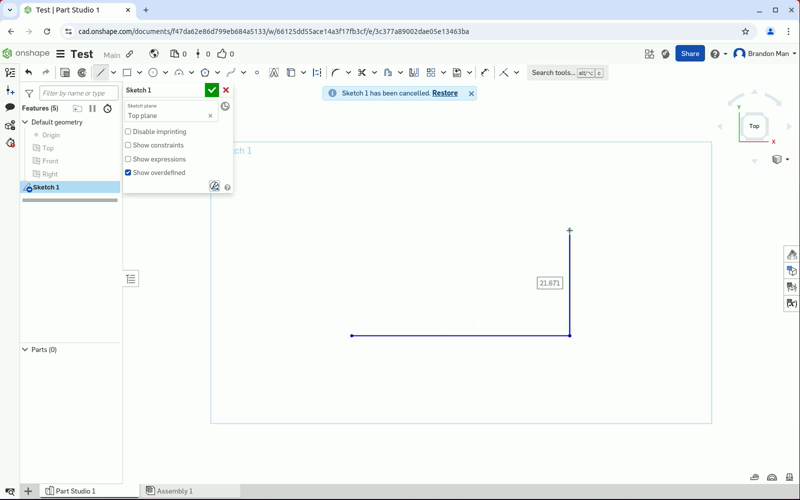
mouse_move(351, 230)
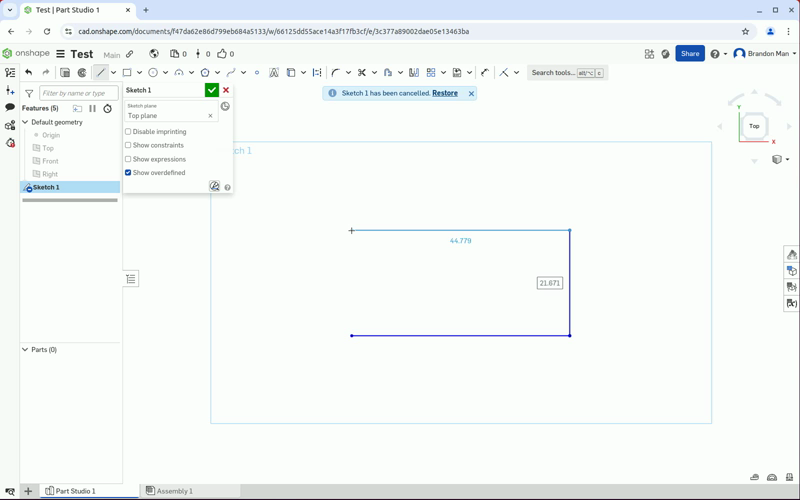
click(351, 230)
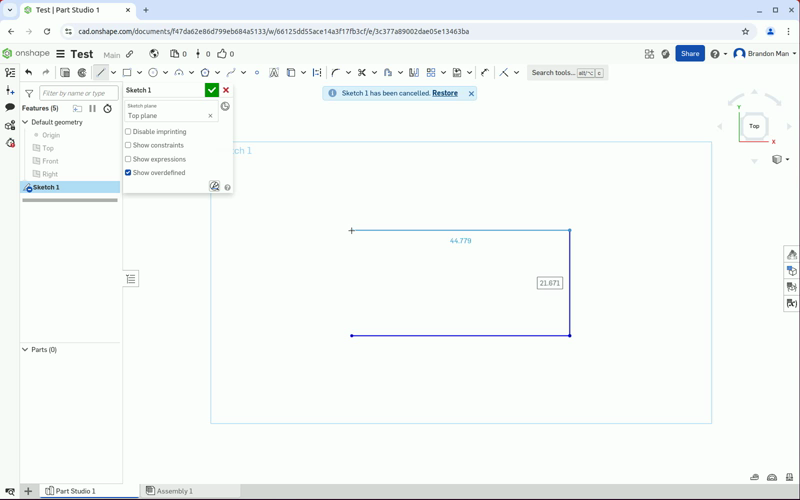
key_up(shift)
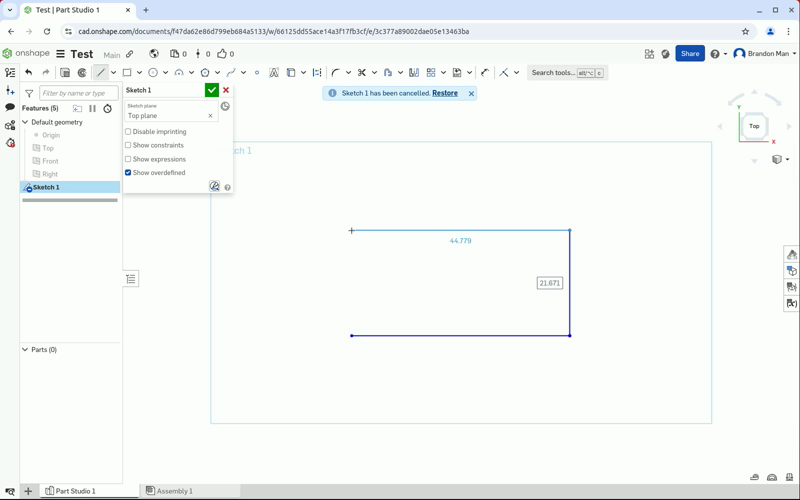
key_down(shift)
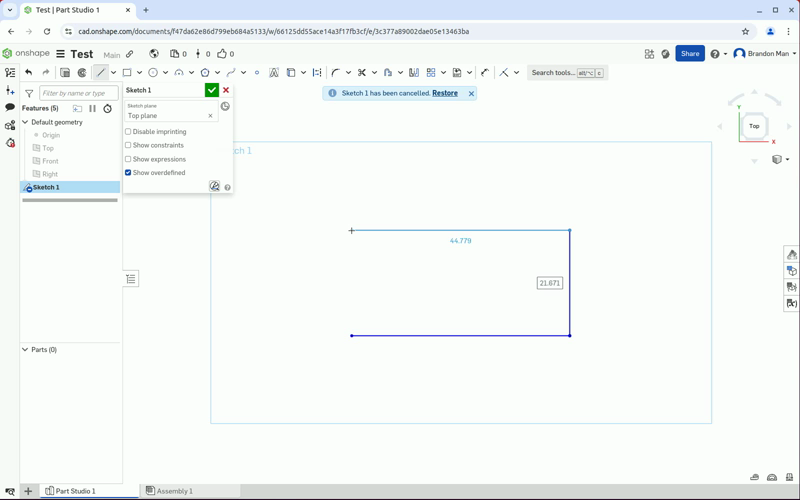
mouse_move(351, 335)
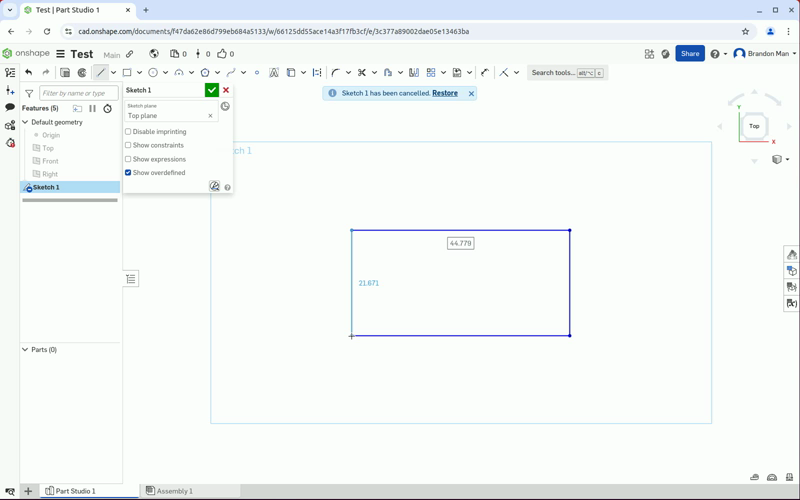
key_up(shift)
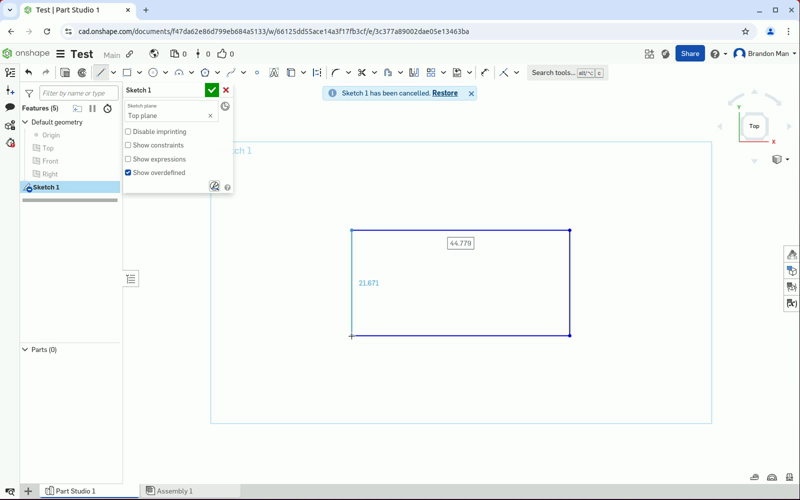
click(351, 335)
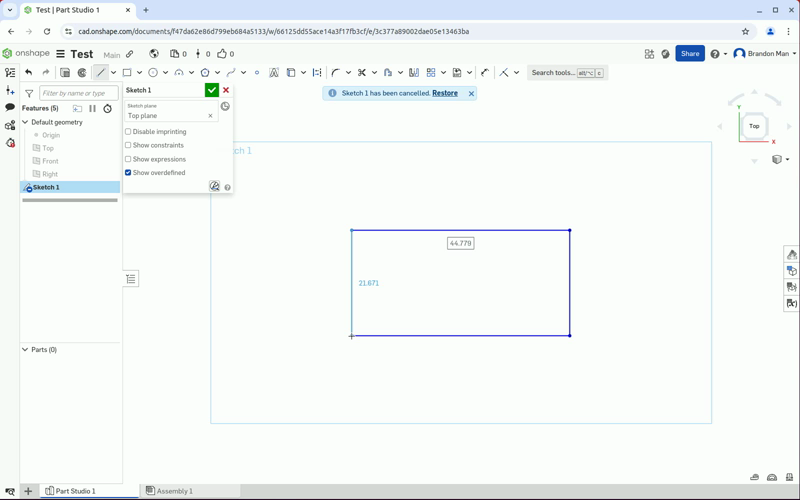
key(esc)
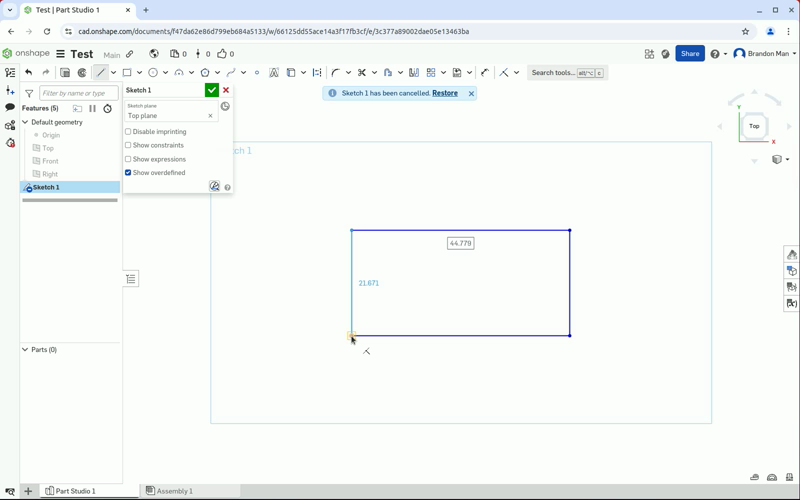
mouse_move(439, 248)
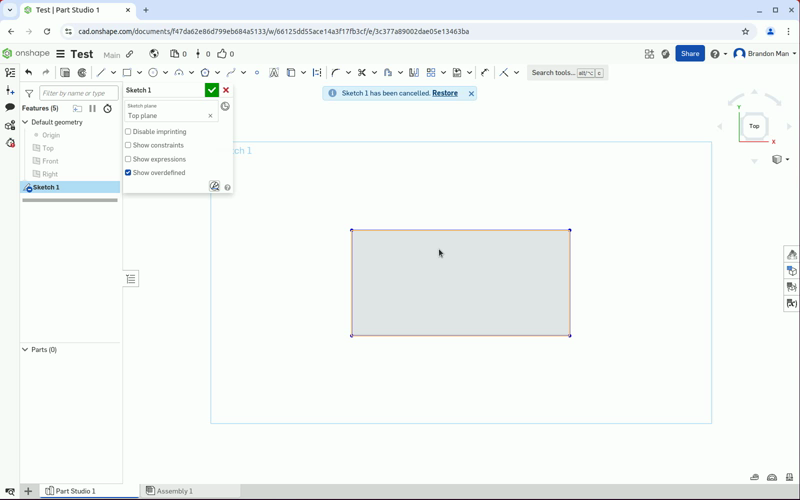
click(439, 248)
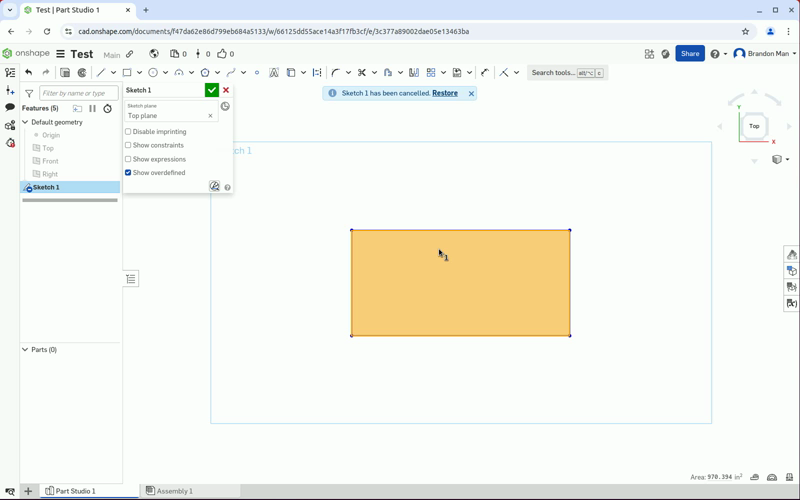
mouse_move(73, 352)
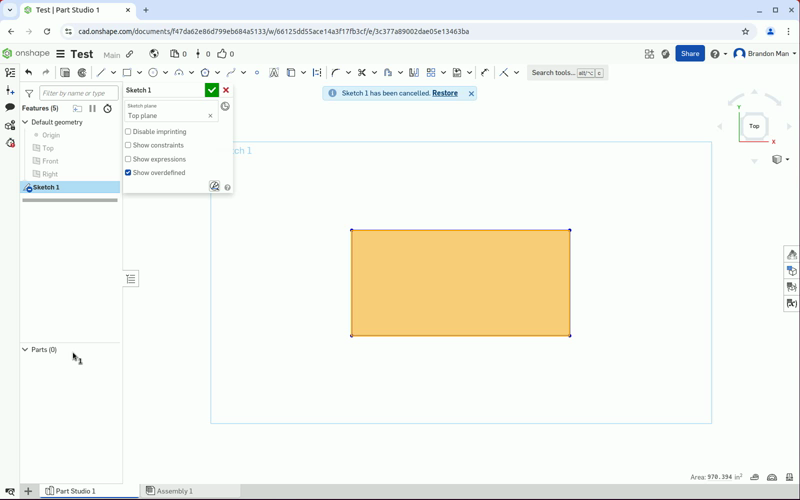
key(shift+y)
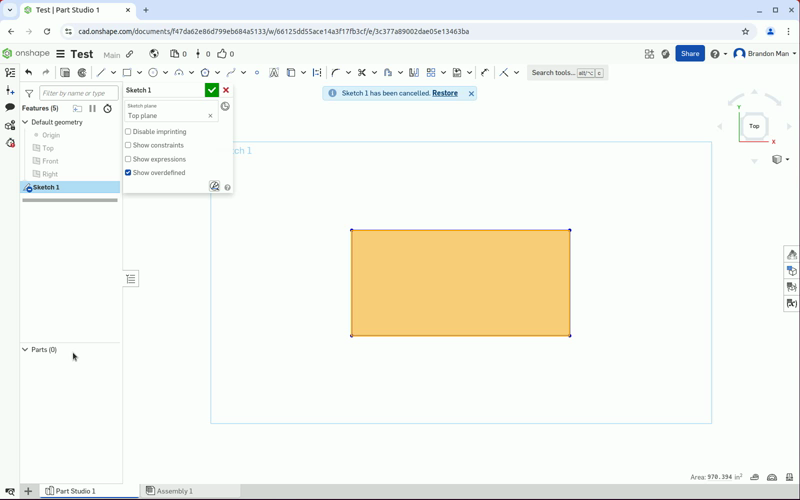
key(shift+e)
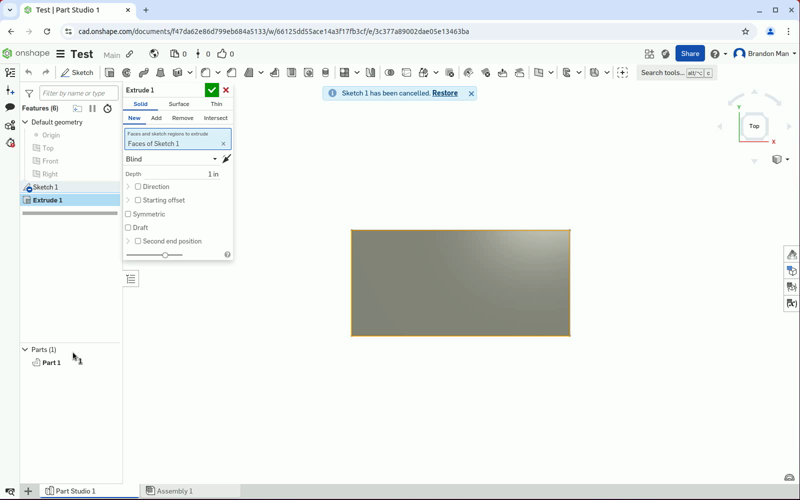
mouse_move(143, 106)
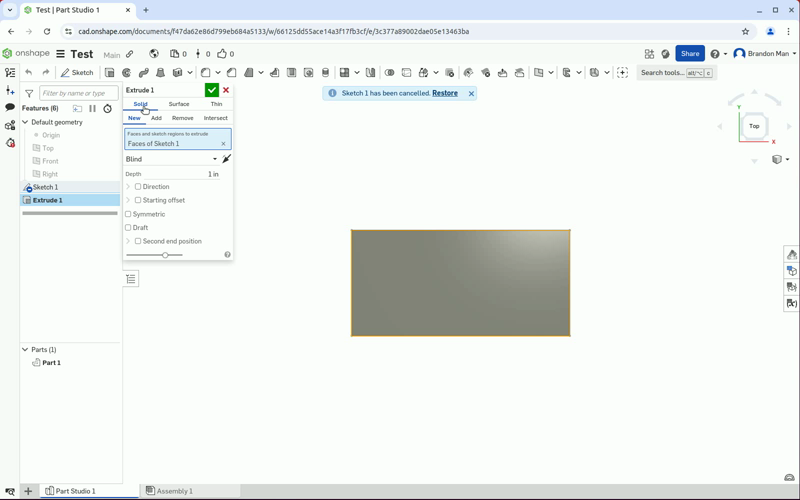
click(143, 106)
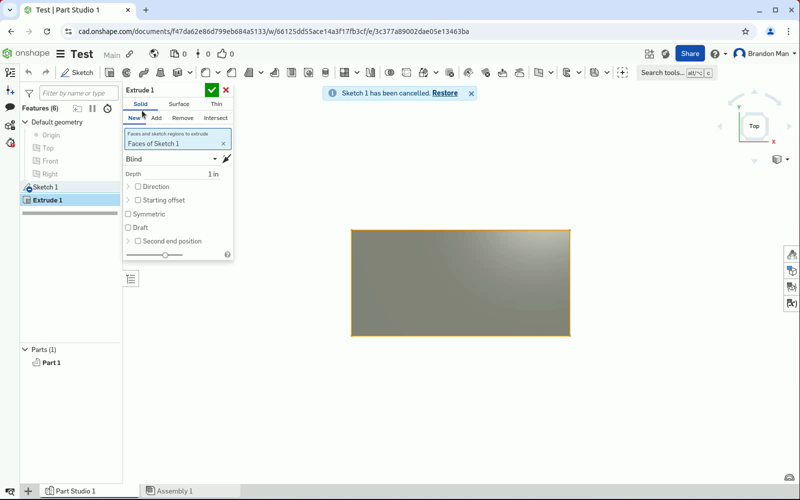
mouse_move(137, 120)
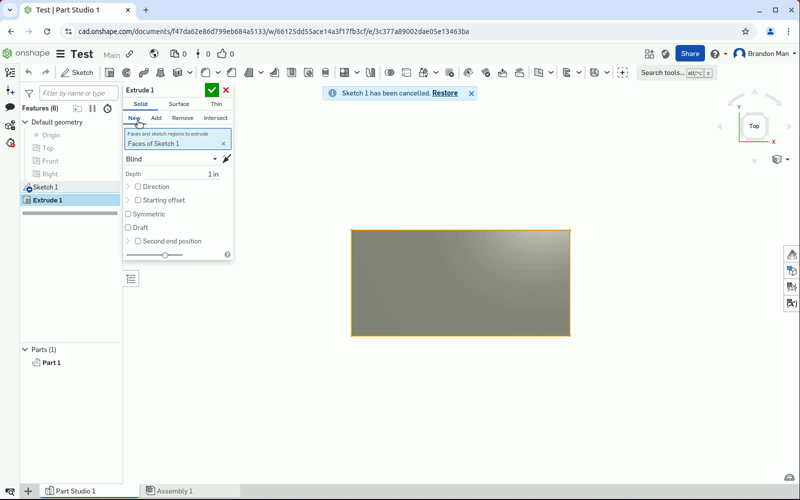
click(137, 120)
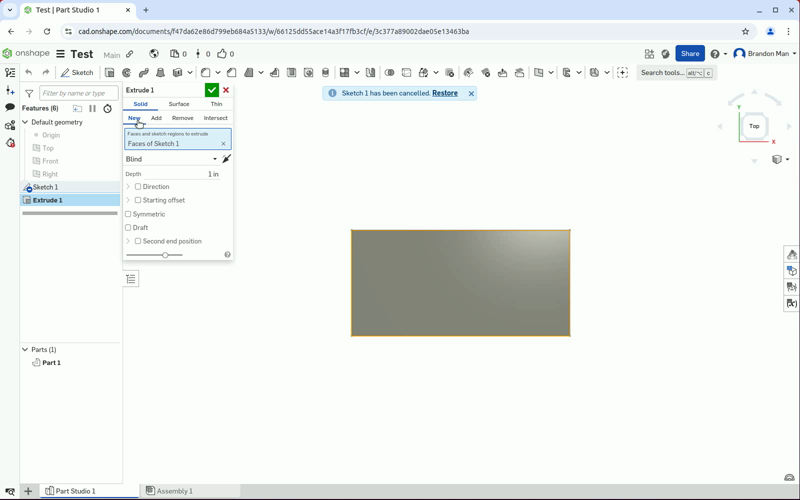
key(tab, 4)
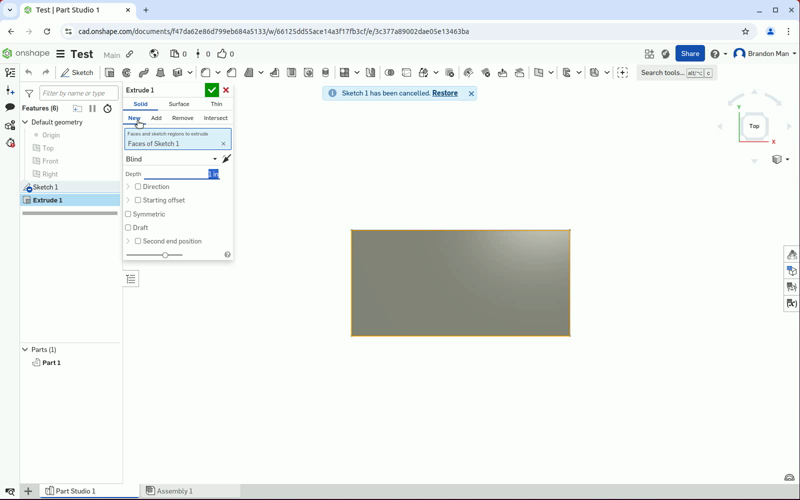
text(4.574)
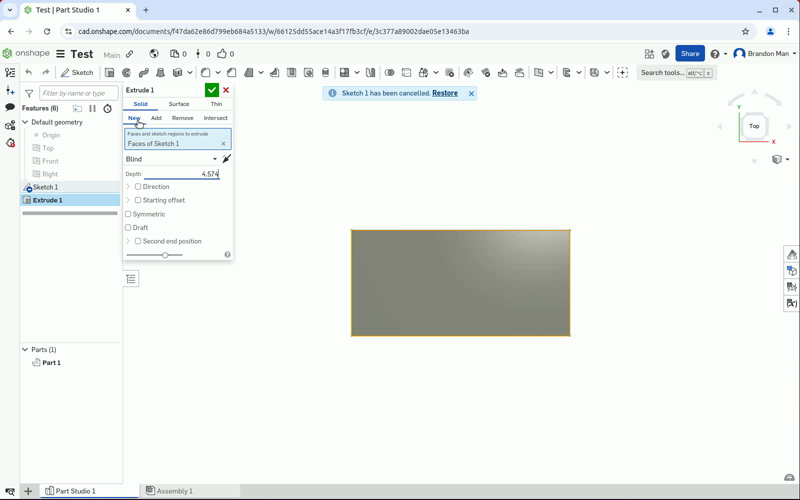
key(enter)
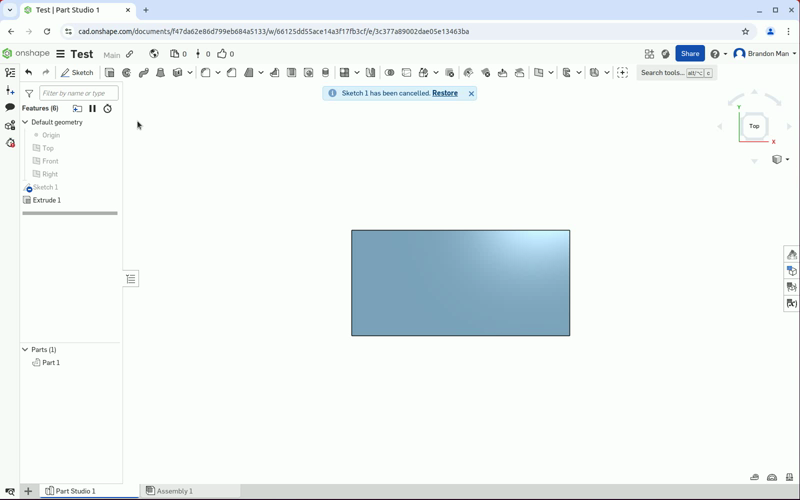
key(shift+h)
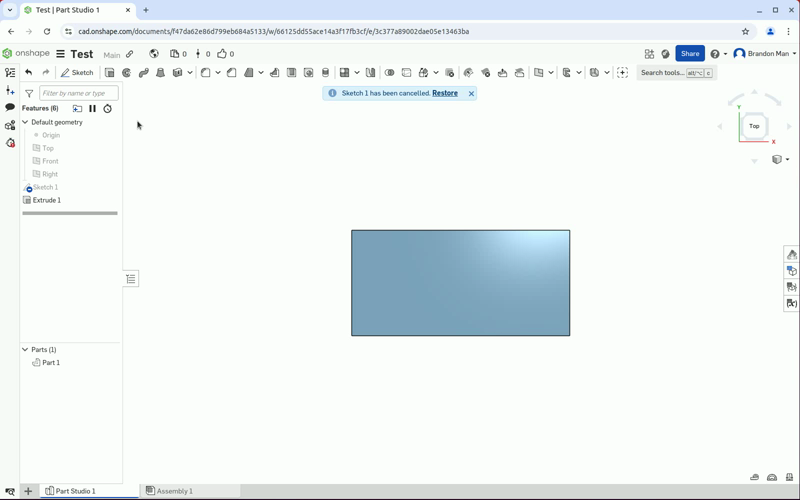
key(shift+h)
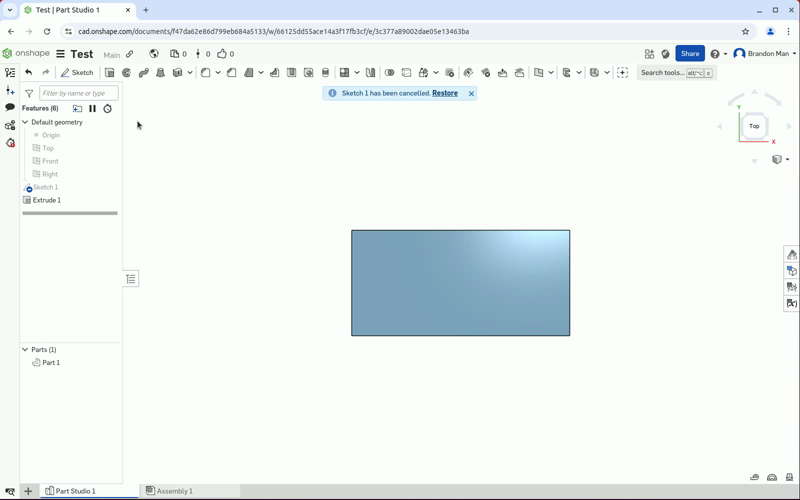
mouse_move(73, 189)
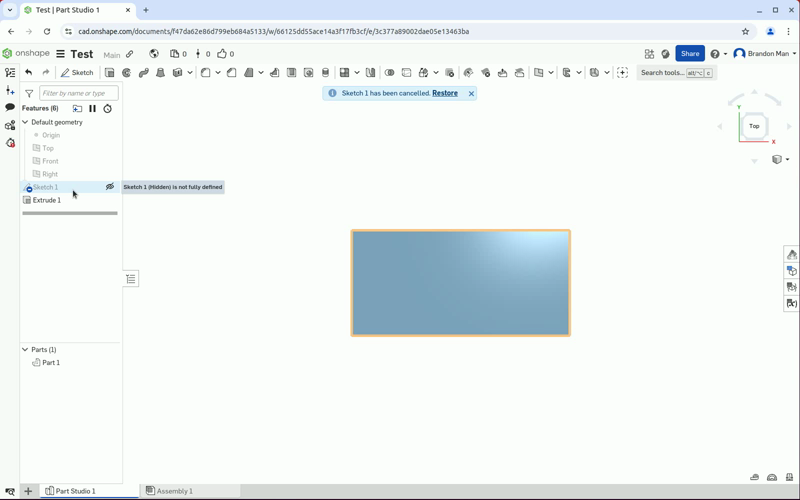
click(73, 189)
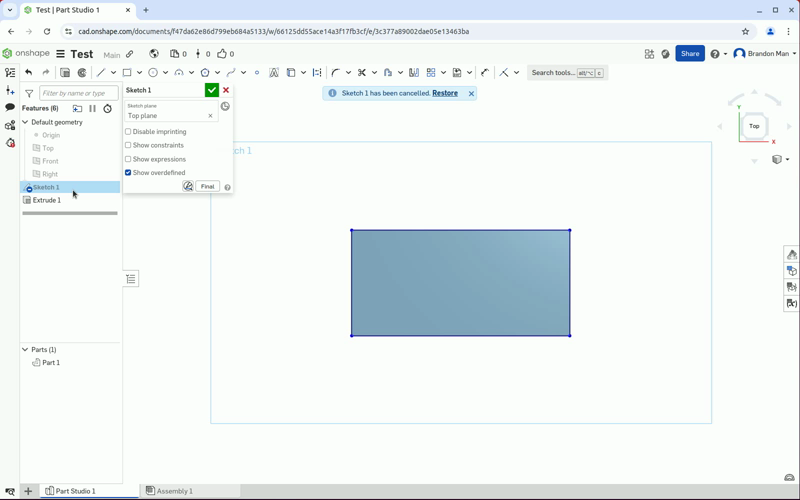
mouse_move(229, 92)
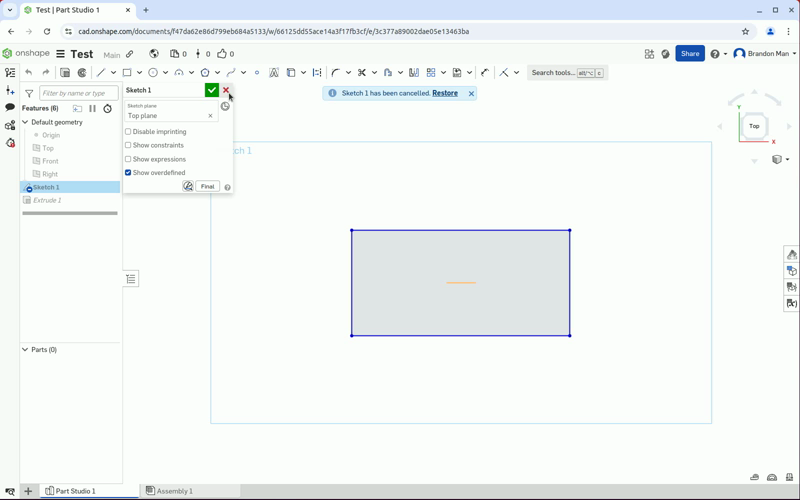
click(229, 92)
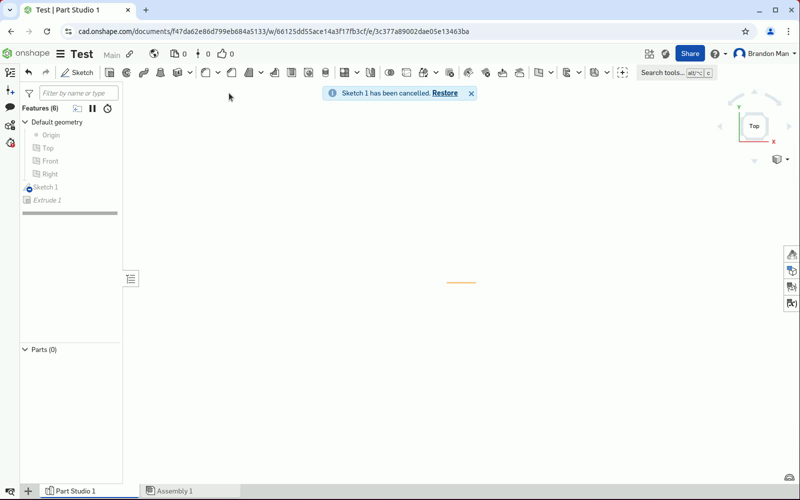
mouse_move(73, 352)
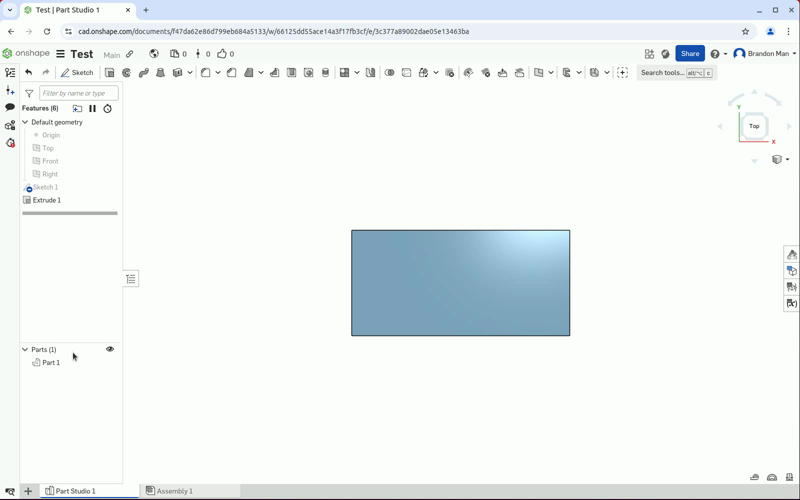
key(y)
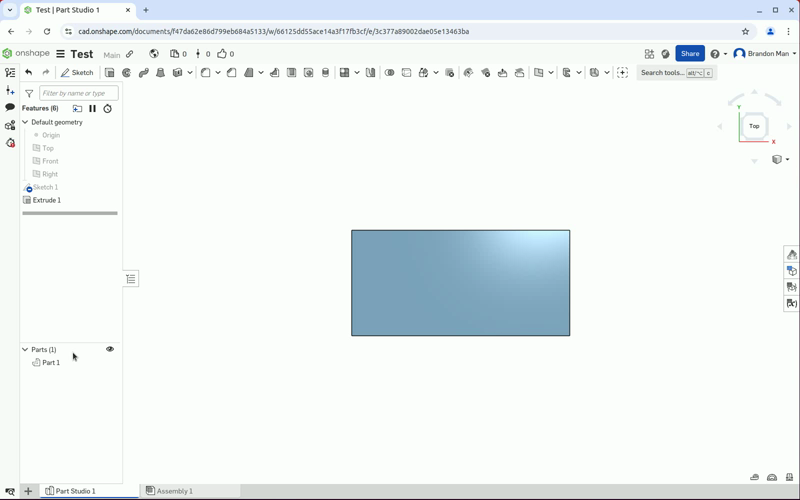
key(shift+p)
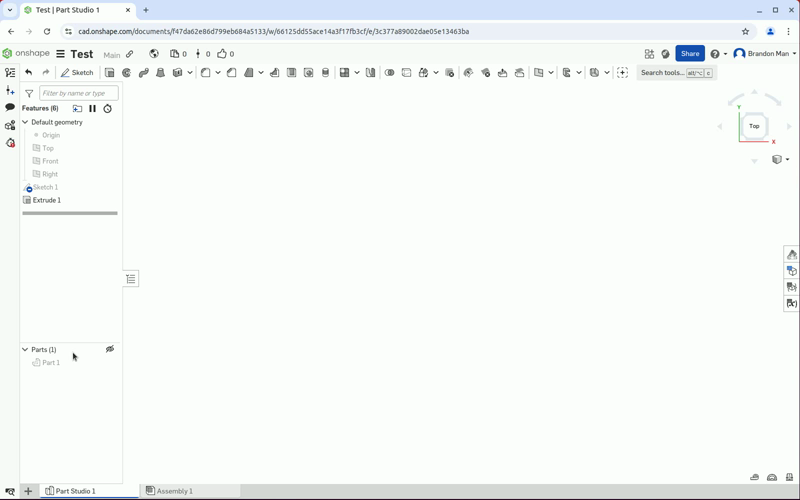
key(space)
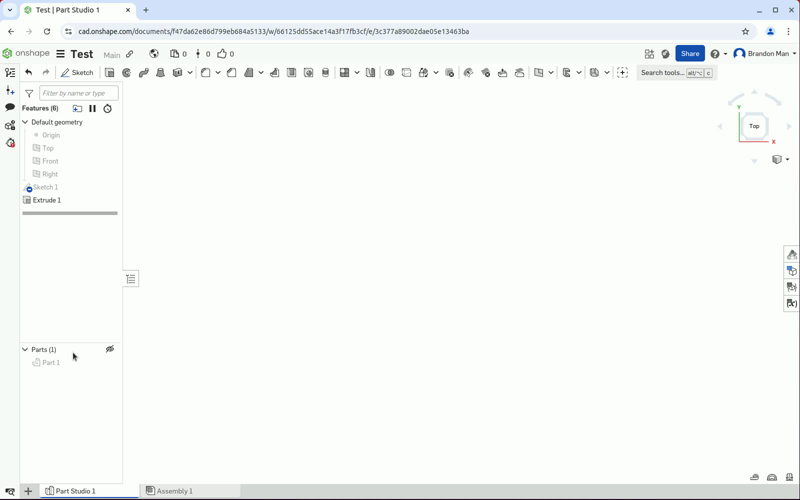
key_down(shift)
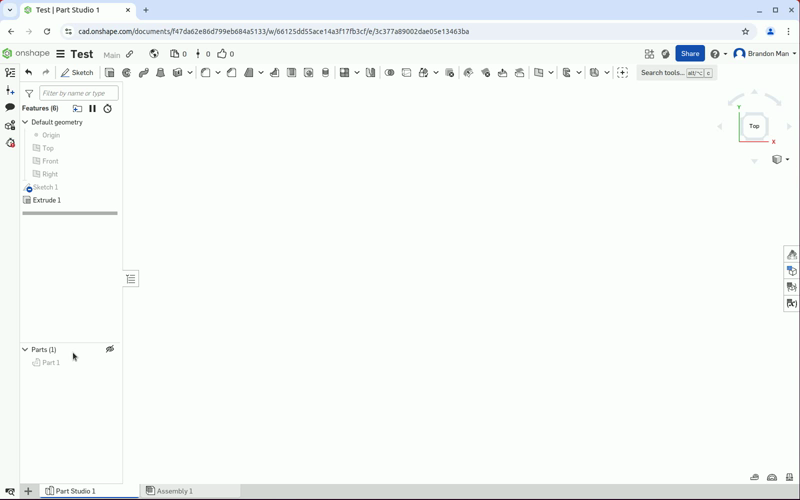
key(up)
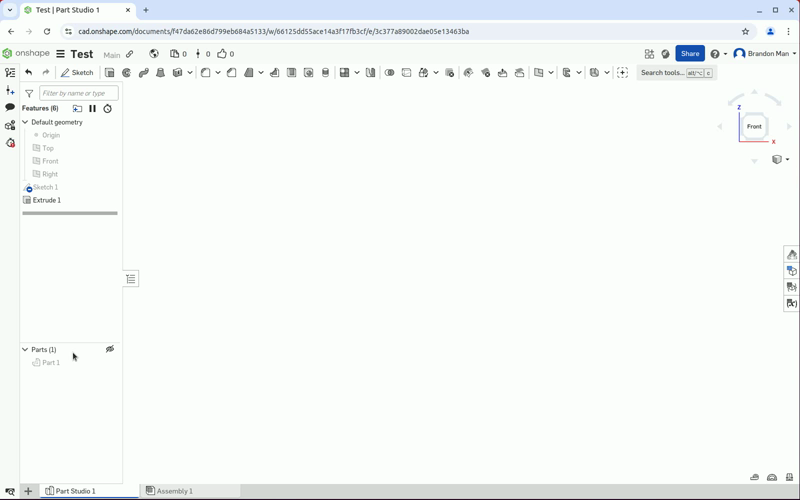
key_up(shift)
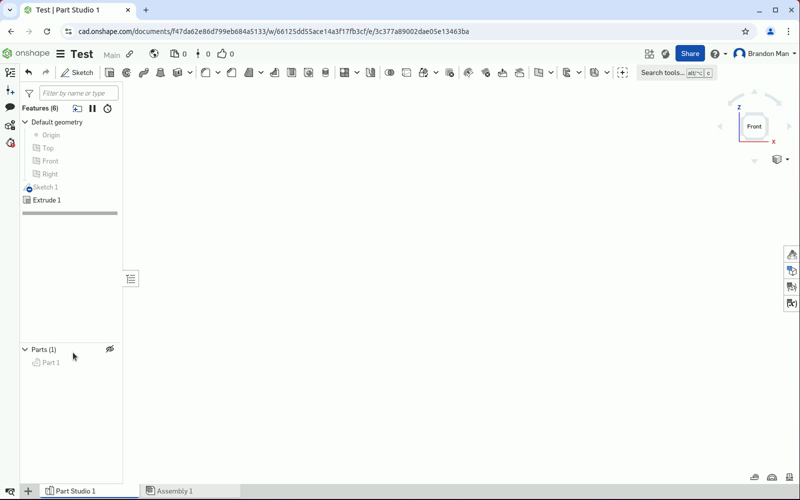
key(space)
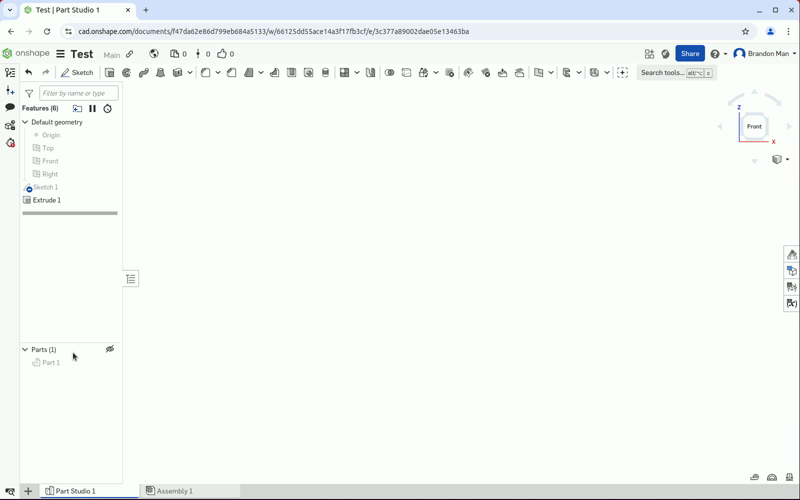
key_down(shift)
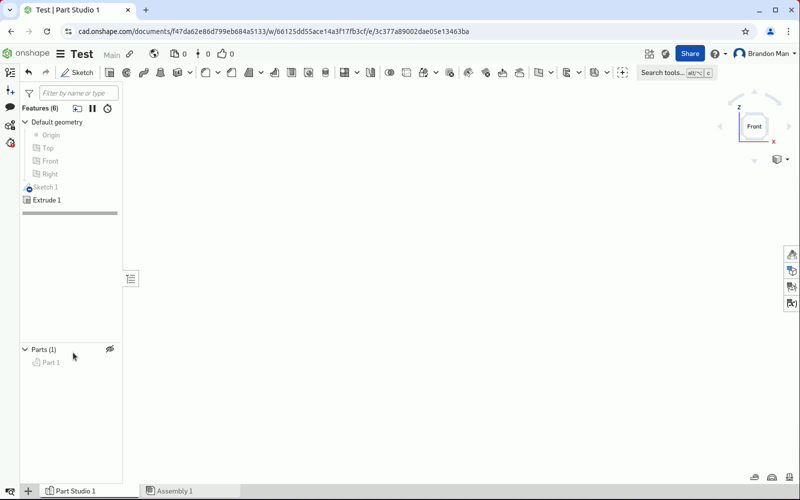
key(left)
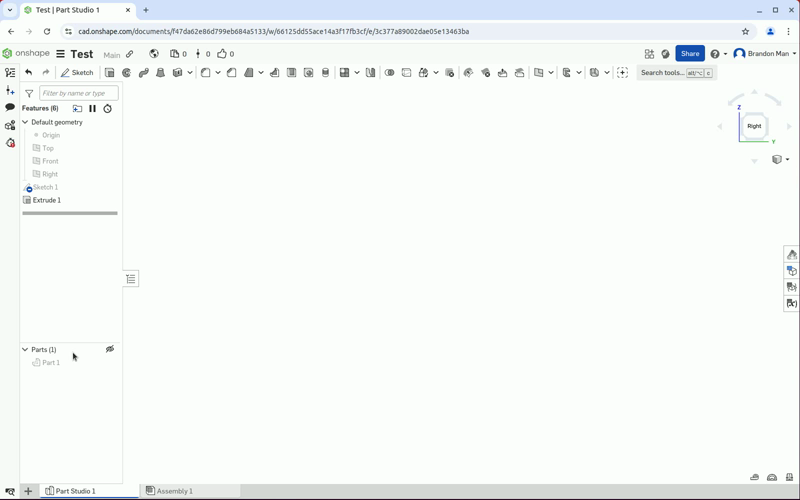
key_up(shift)
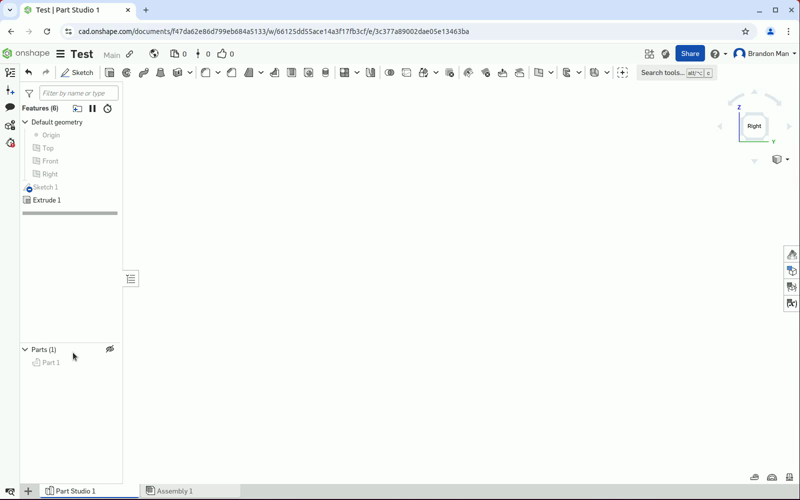
mouse_move(73, 352)
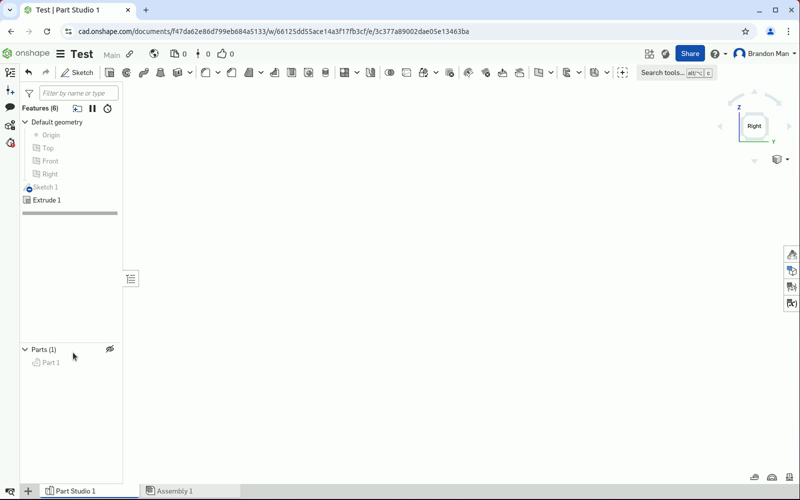
key(shift+y)
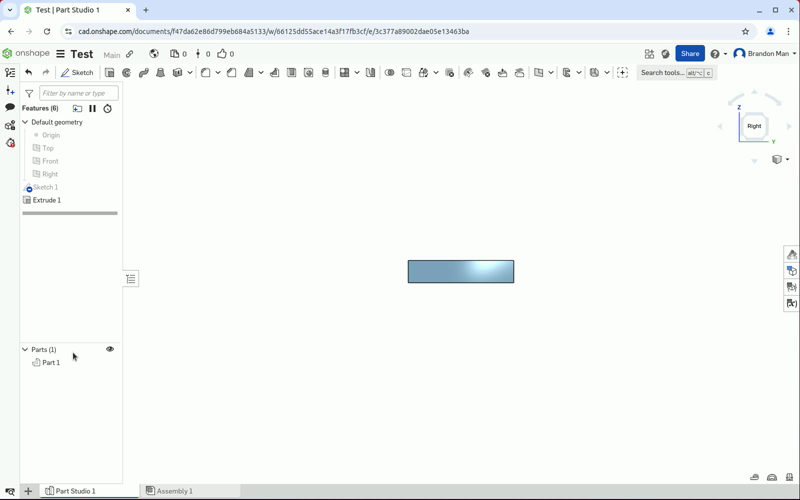
mouse_move(541, 75)
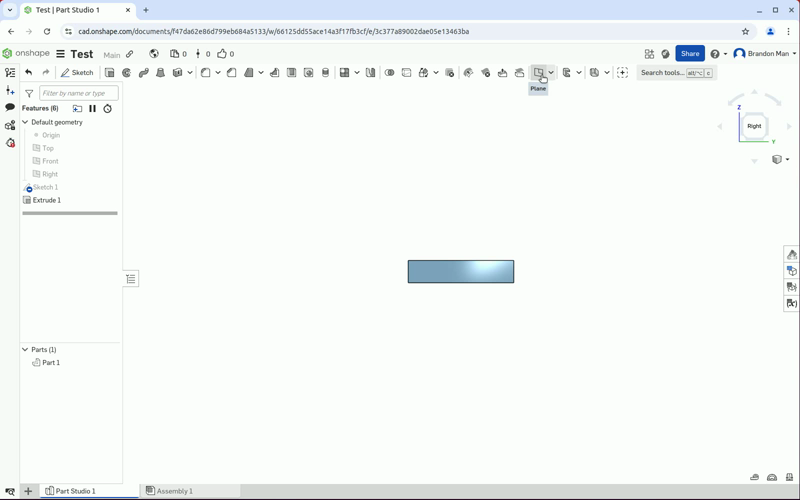
click(541, 75)
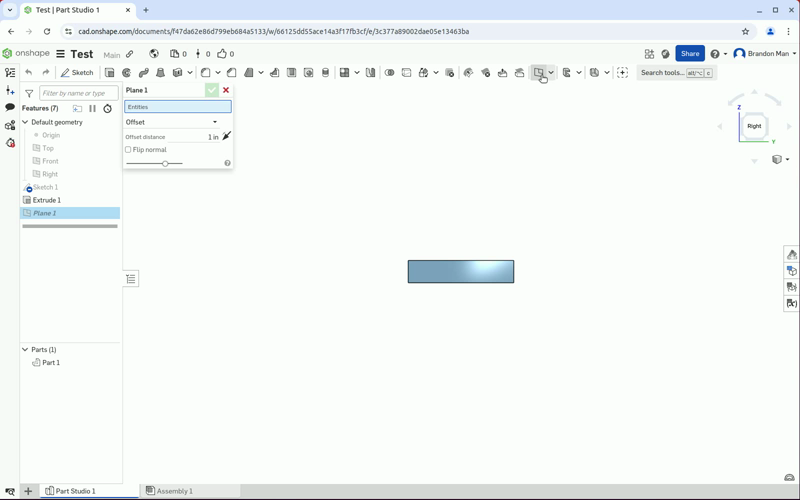
mouse_move(73, 176)
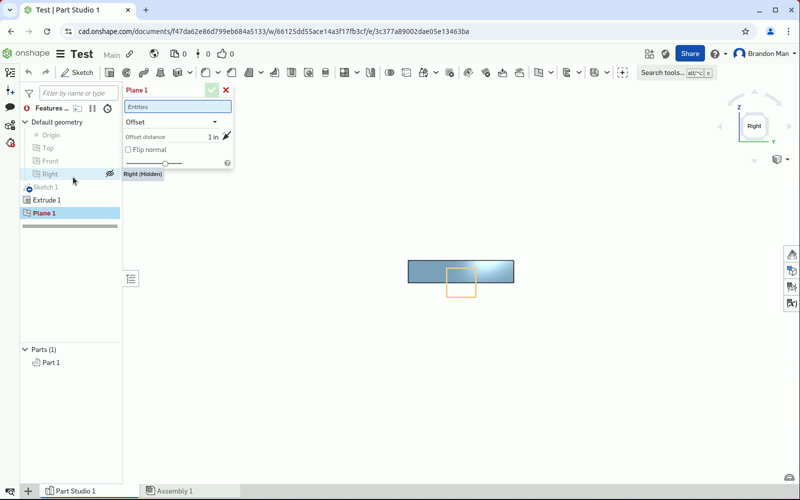
click(73, 176)
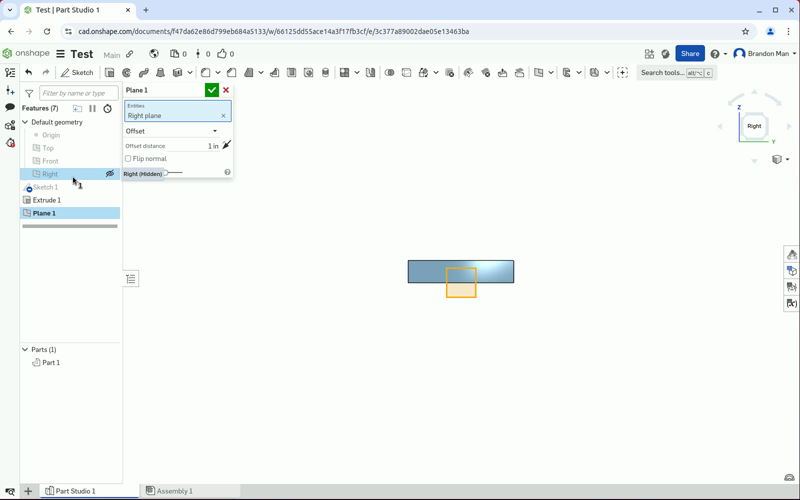
key(tab, 2)
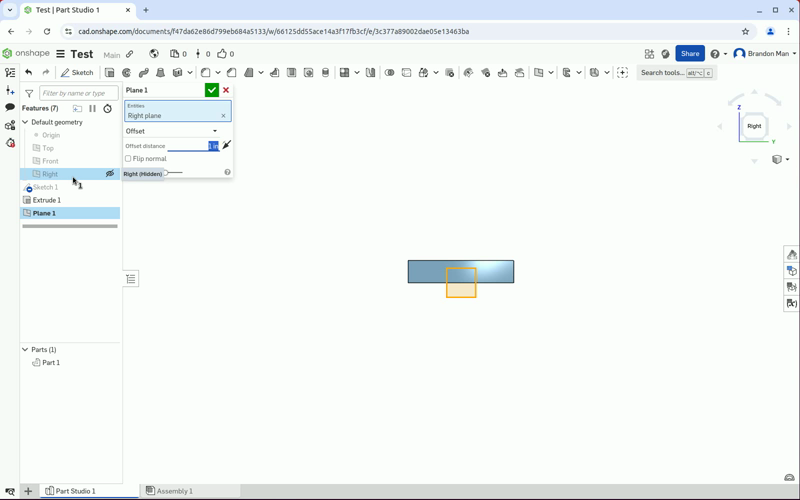
text(22.4)
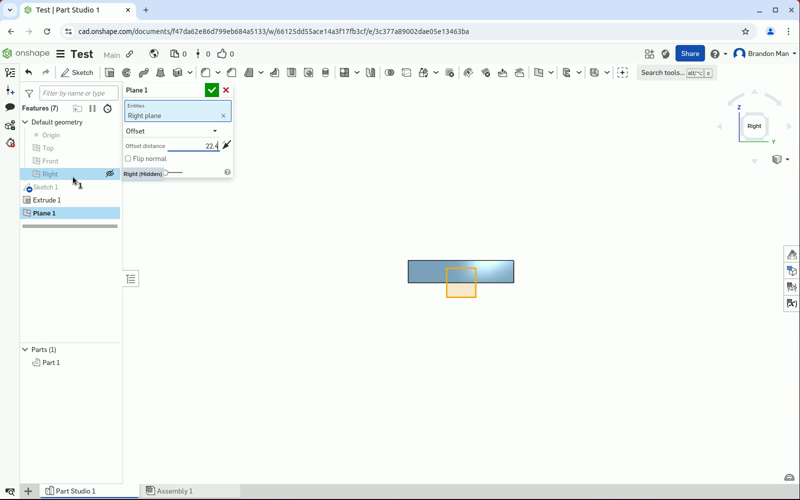
key(enter, 2)
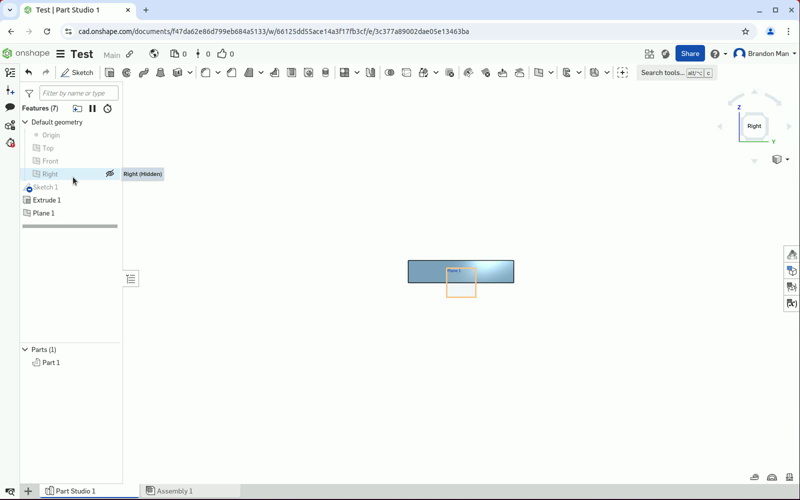
key(shift+s)
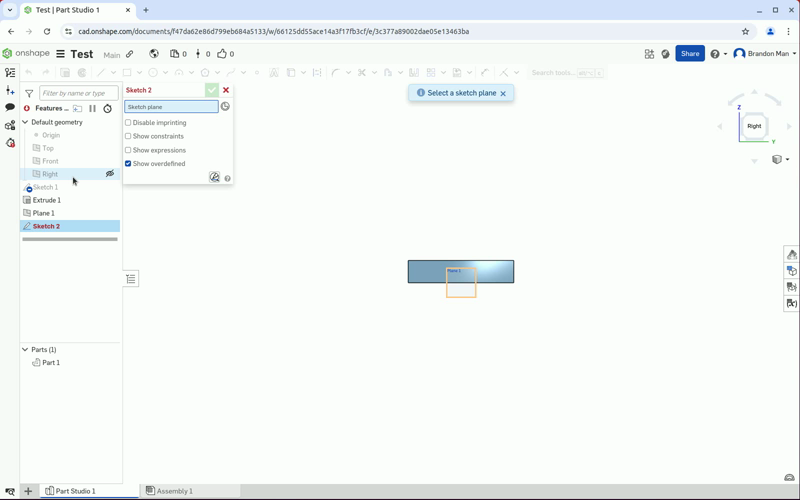
mouse_move(73, 215)
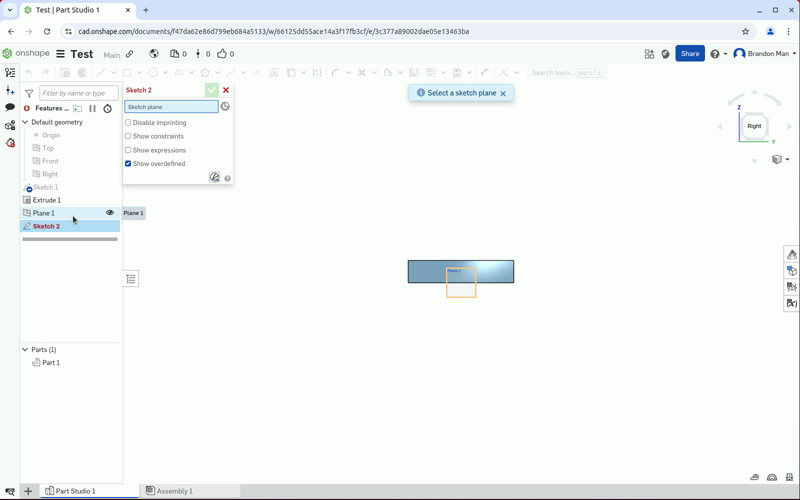
click(73, 215)
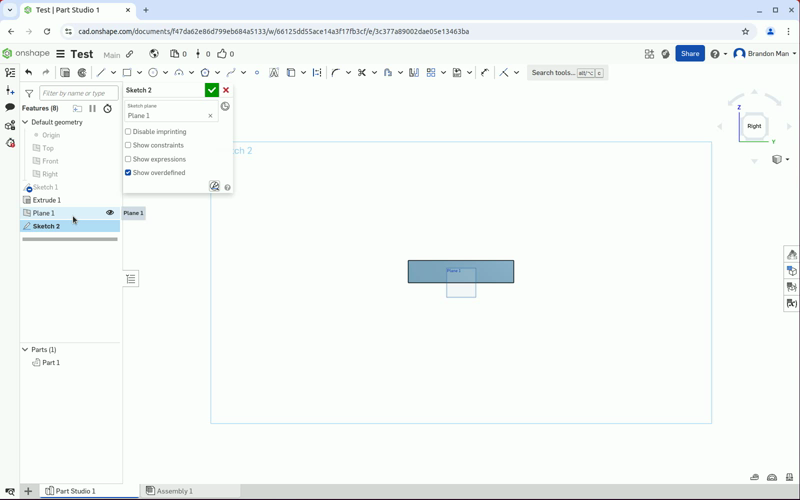
mouse_move(73, 352)
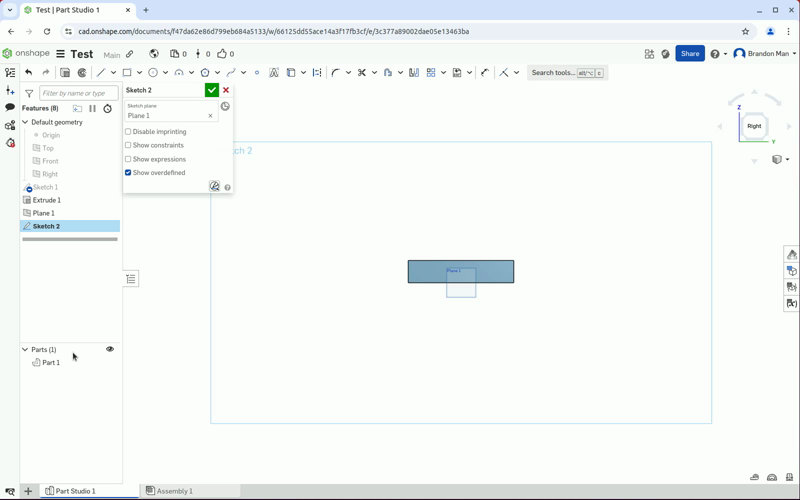
key(y)
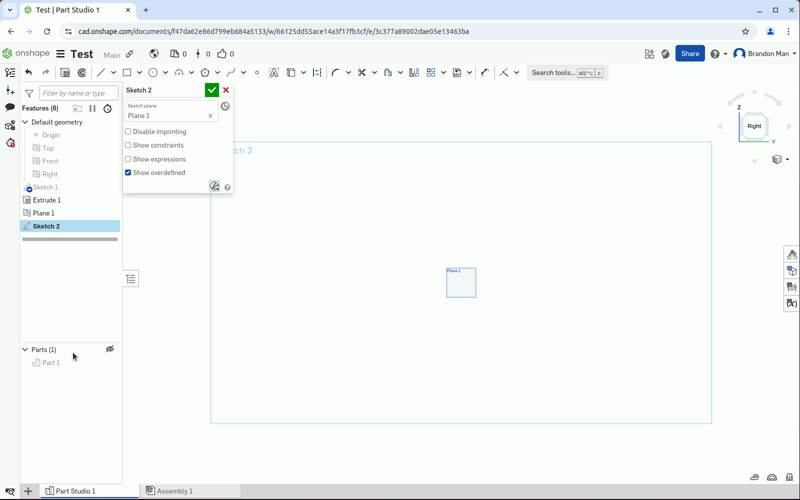
key(l)
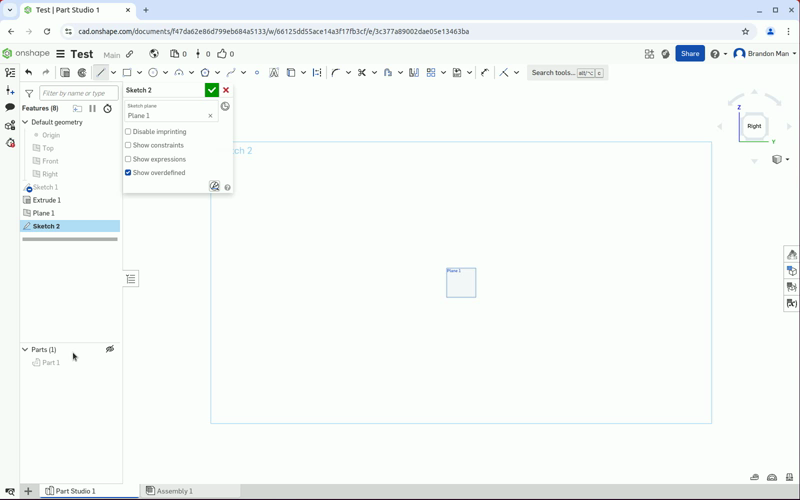
key_down(shift)
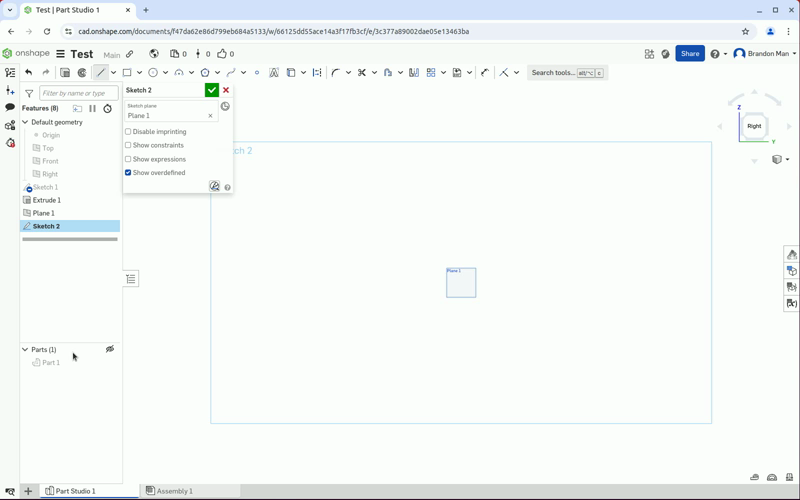
mouse_move(407, 282)
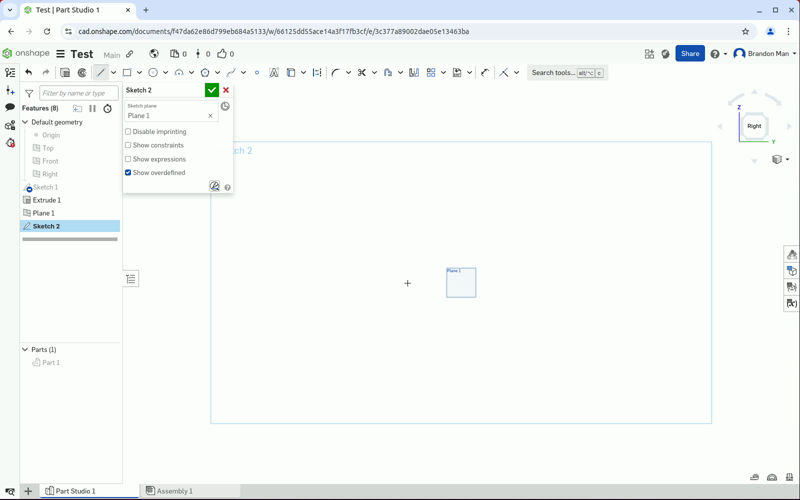
click(407, 282)
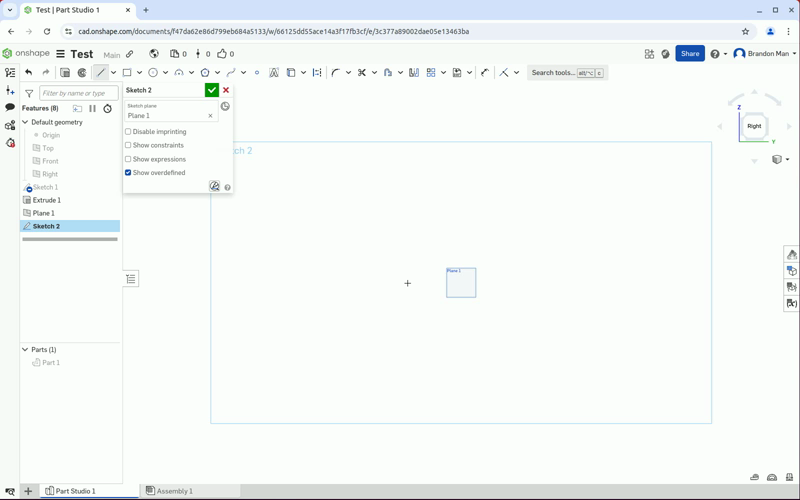
key_up(shift)
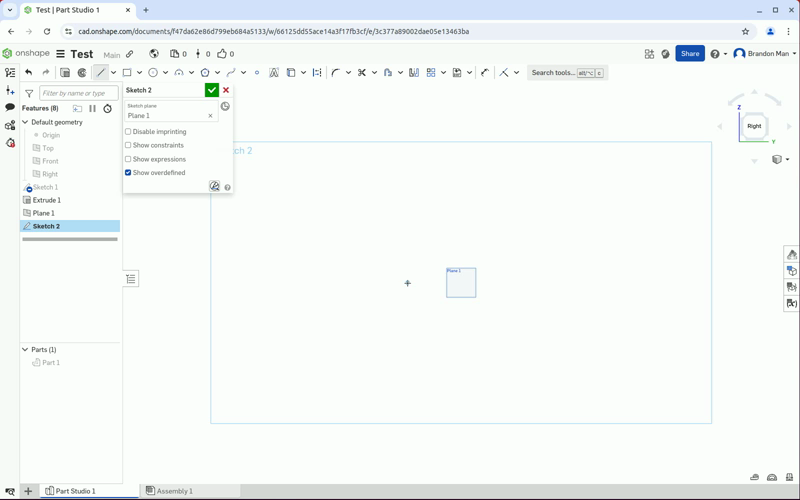
key_down(shift)
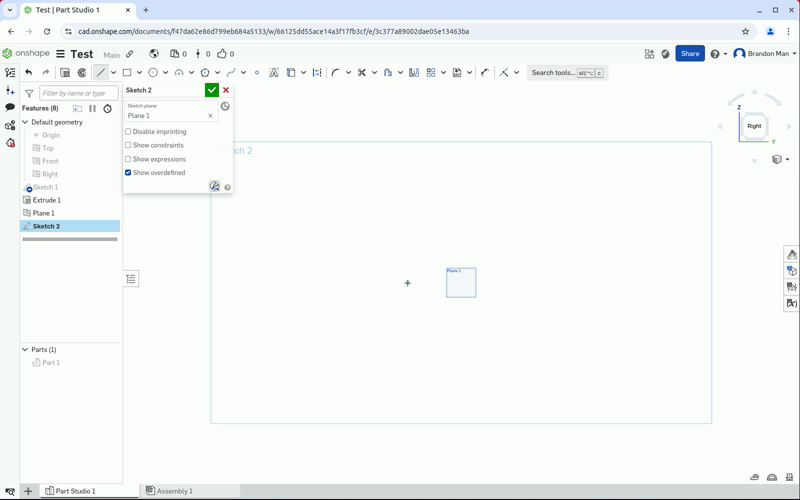
mouse_move(513, 282)
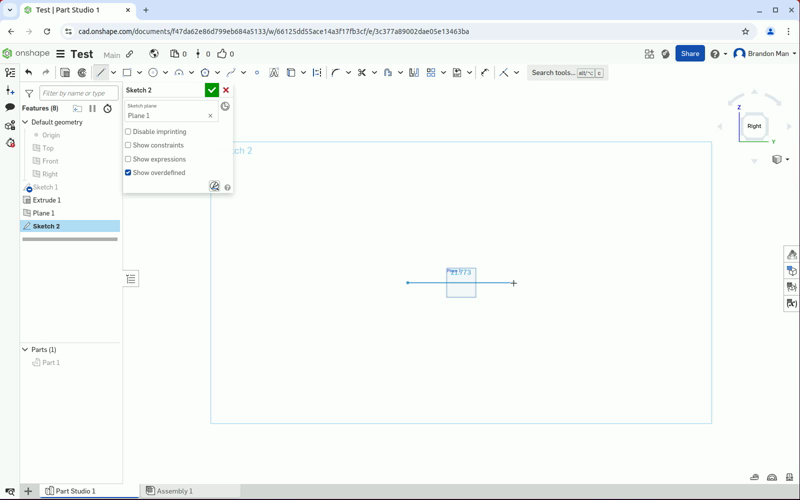
click(513, 282)
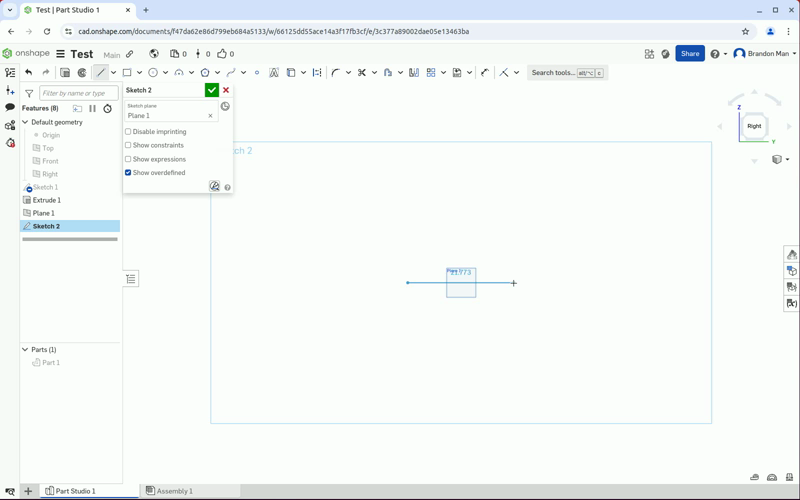
key_up(shift)
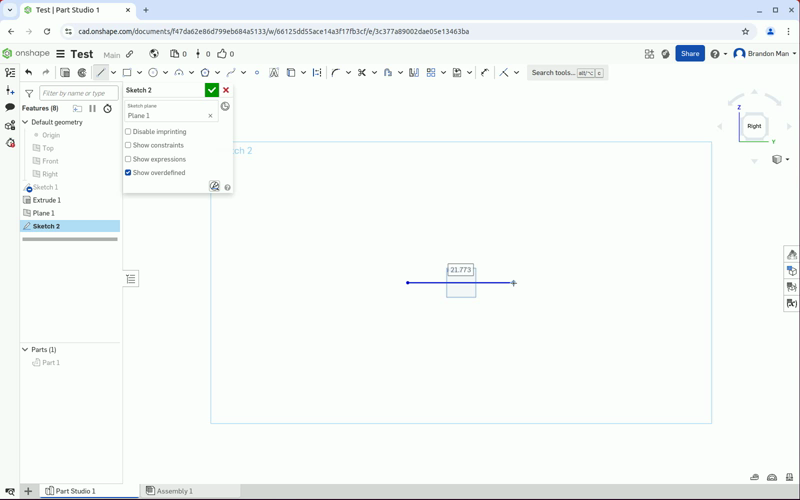
key_down(shift)
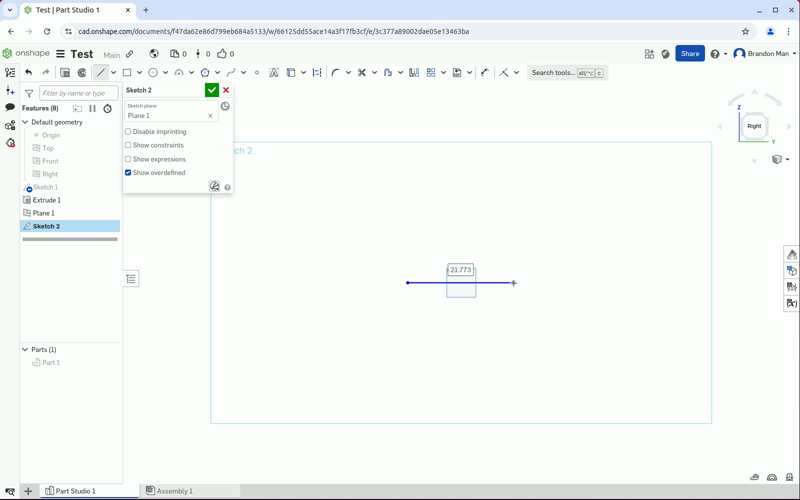
mouse_move(543, 282)
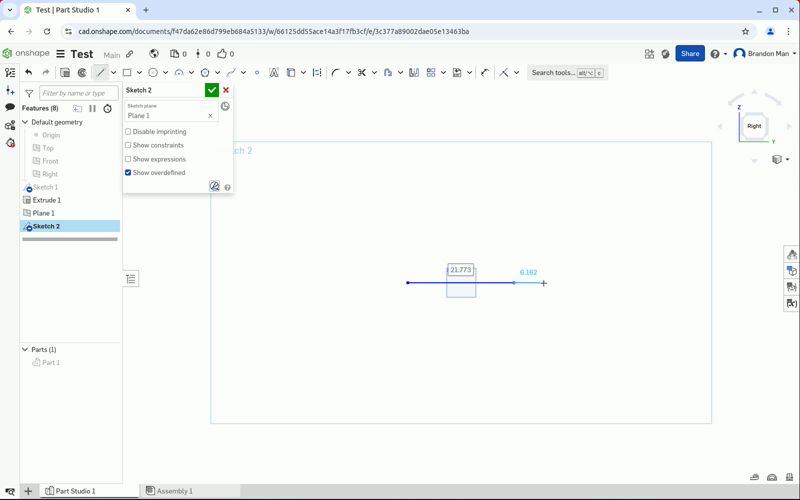
mouse_move(513, 260)
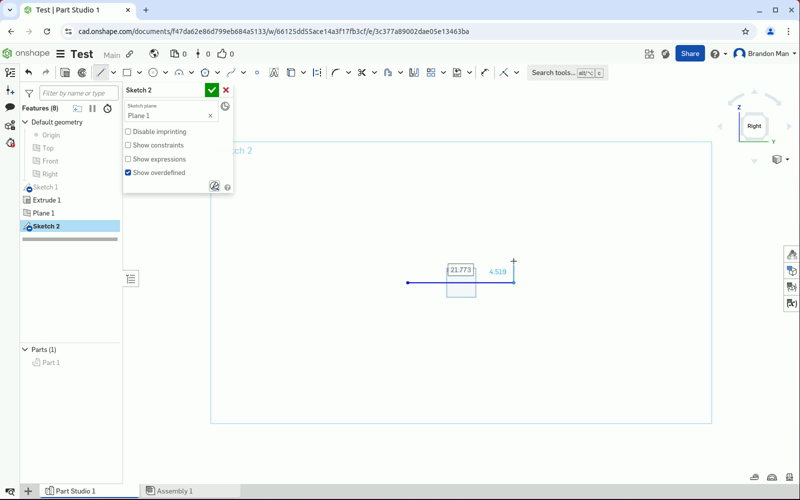
click(513, 260)
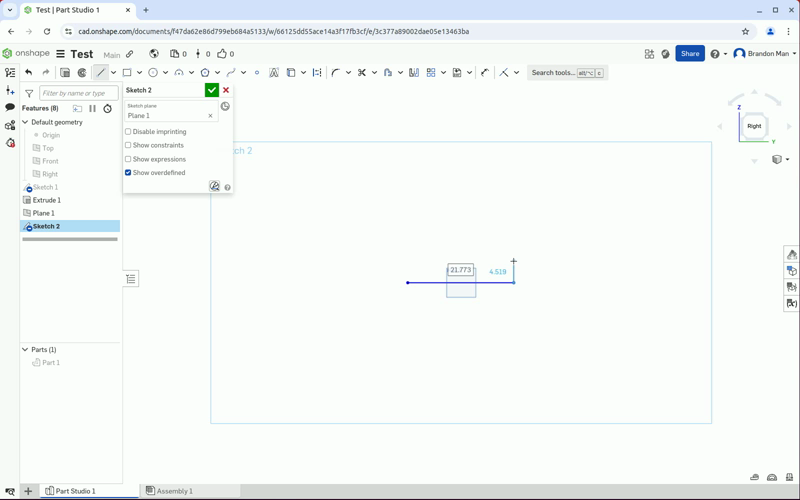
key_up(shift)
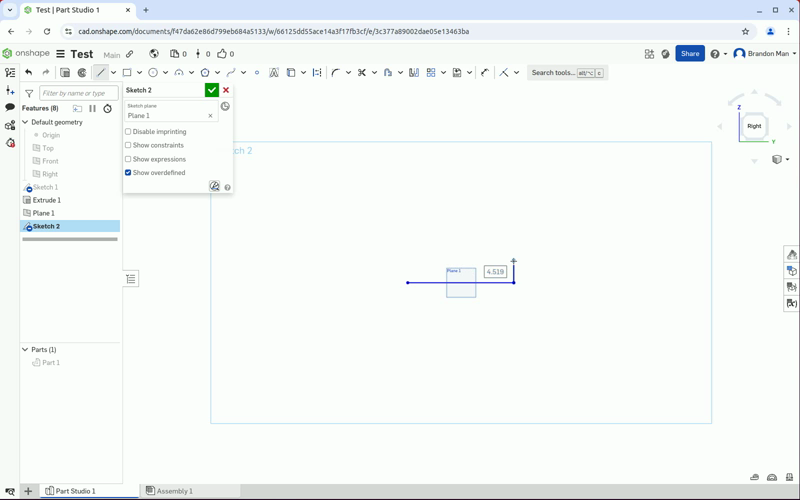
key_down(shift)
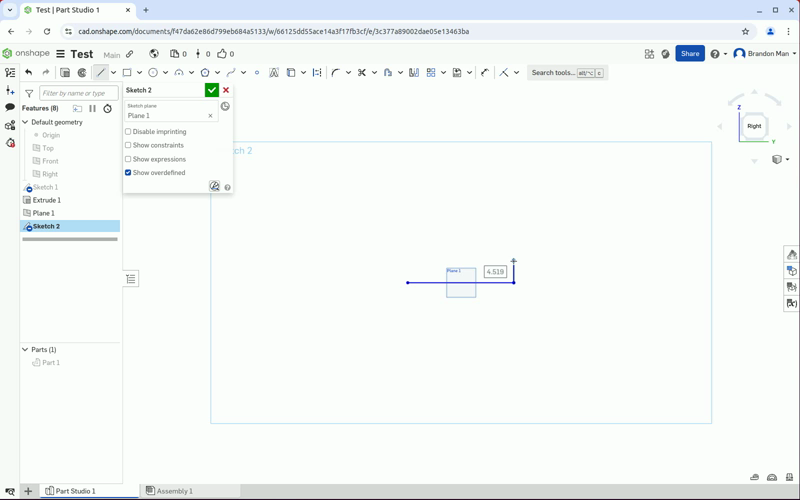
mouse_move(407, 260)
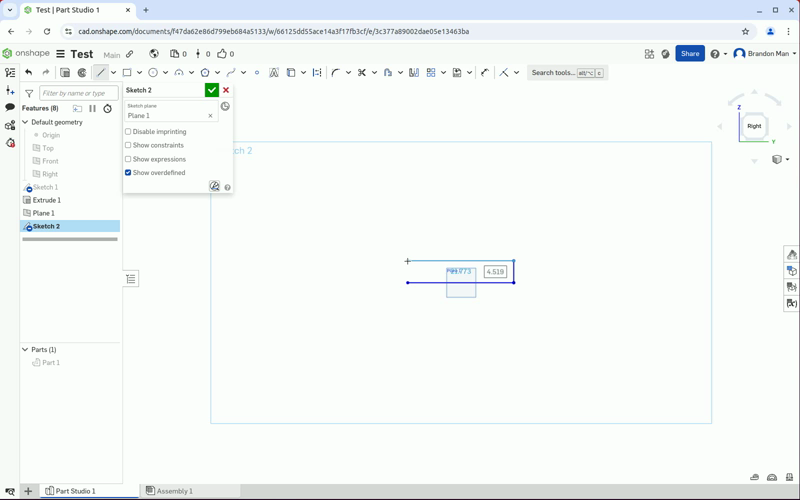
click(407, 260)
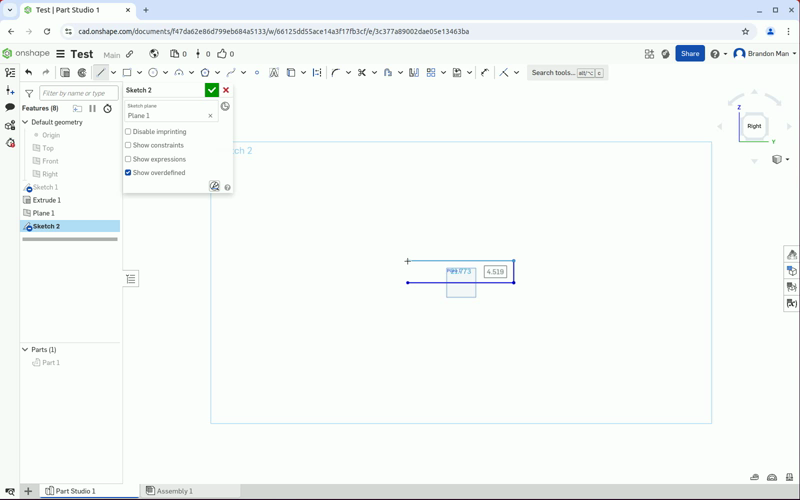
key_up(shift)
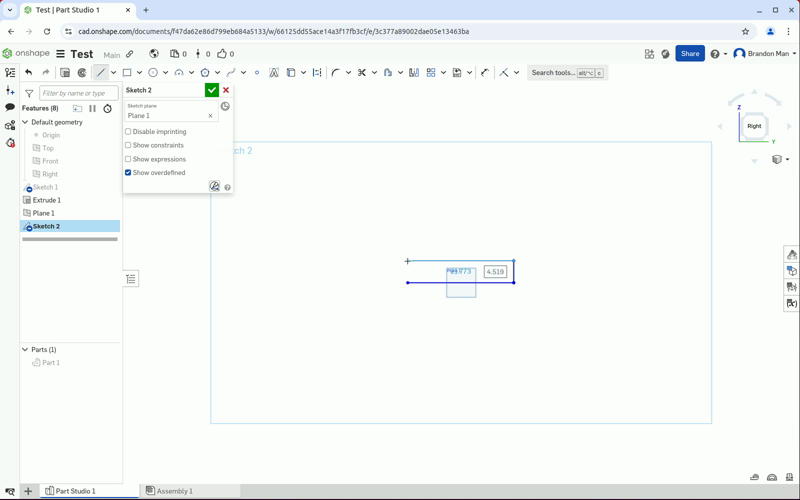
mouse_move(437, 260)
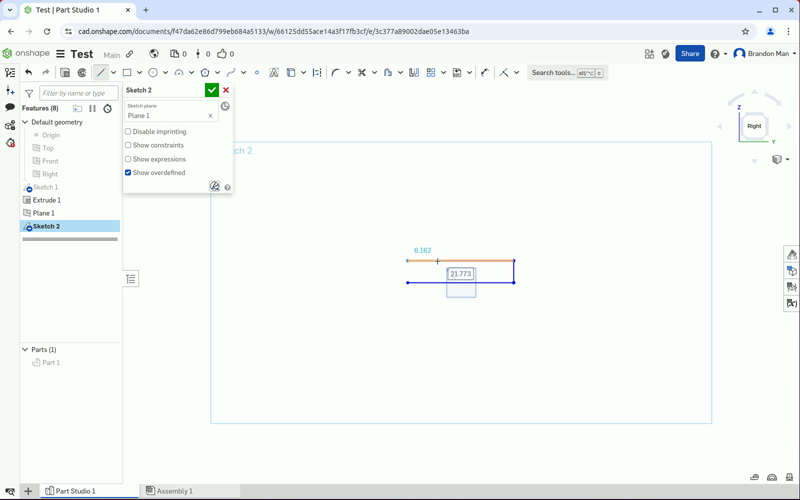
key_down(shift)
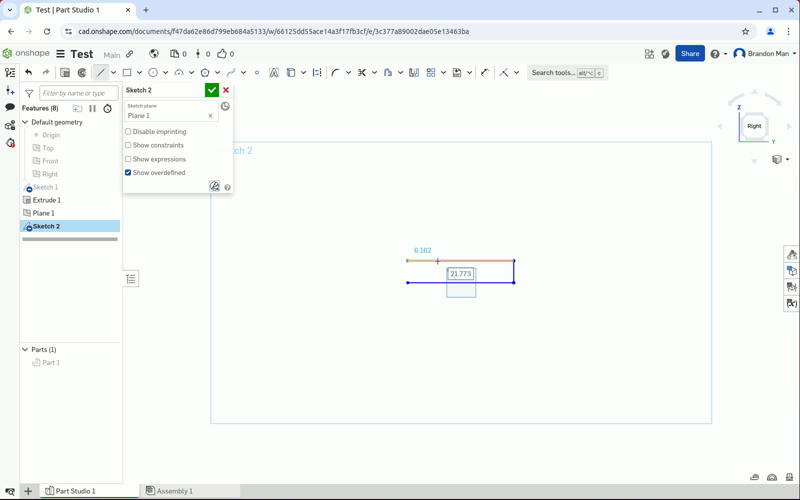
mouse_move(407, 282)
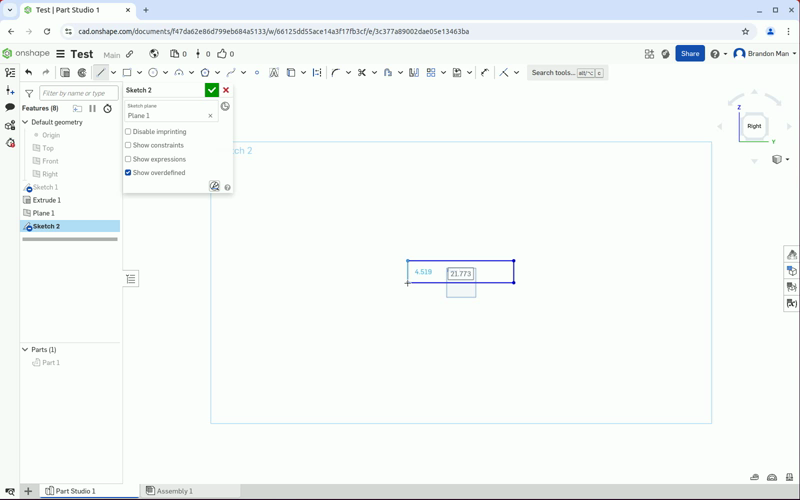
key_up(shift)
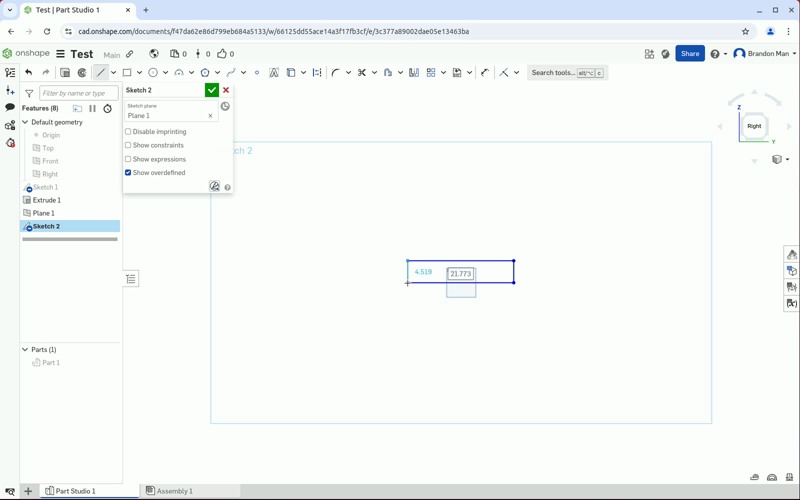
click(407, 282)
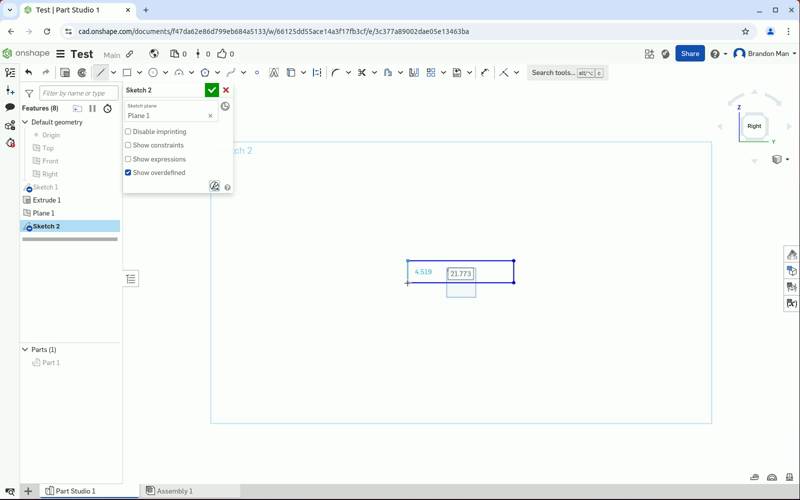
key(esc)
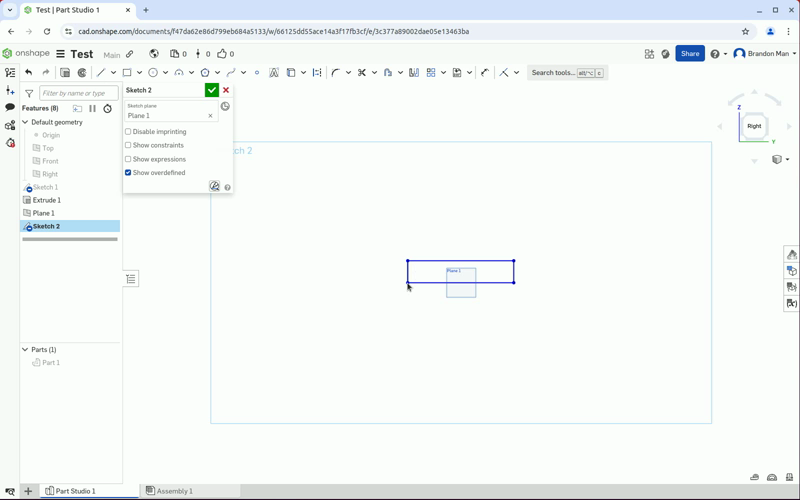
mouse_move(418, 267)
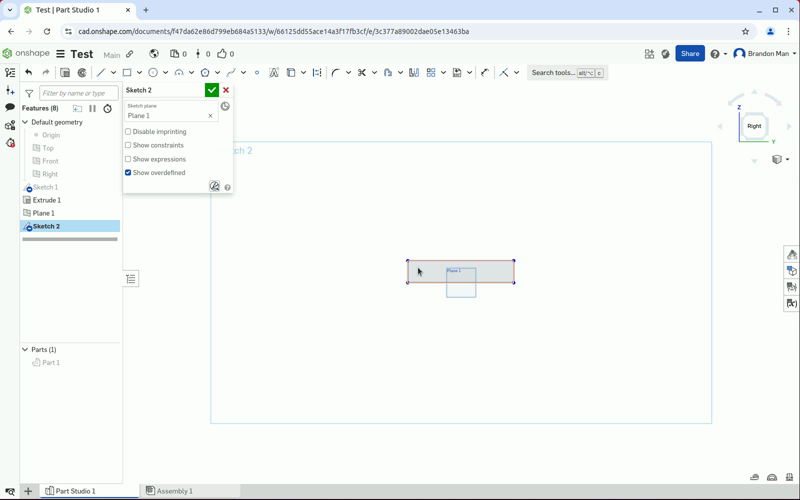
click(418, 267)
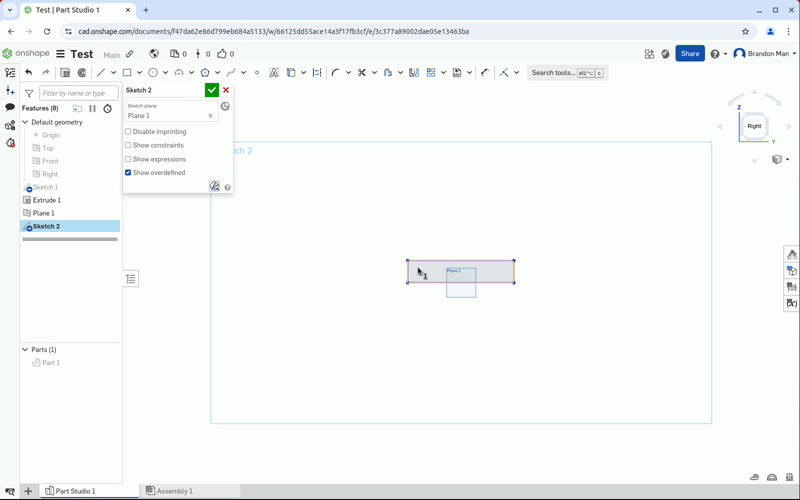
mouse_move(73, 352)
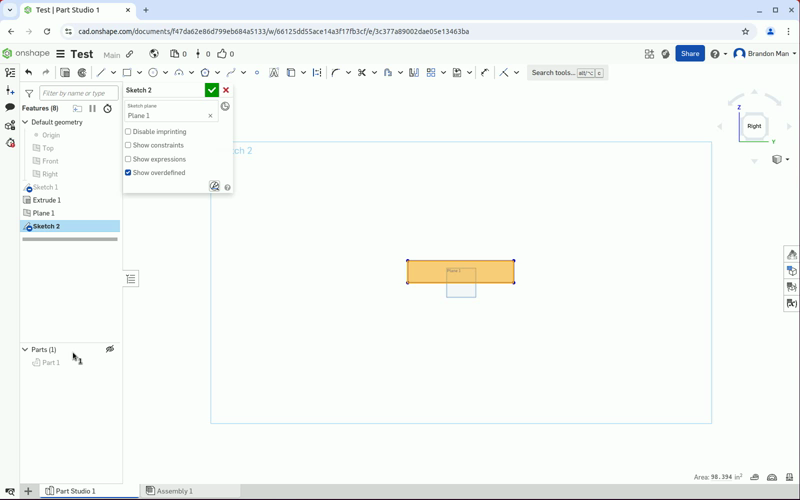
key(shift+y)
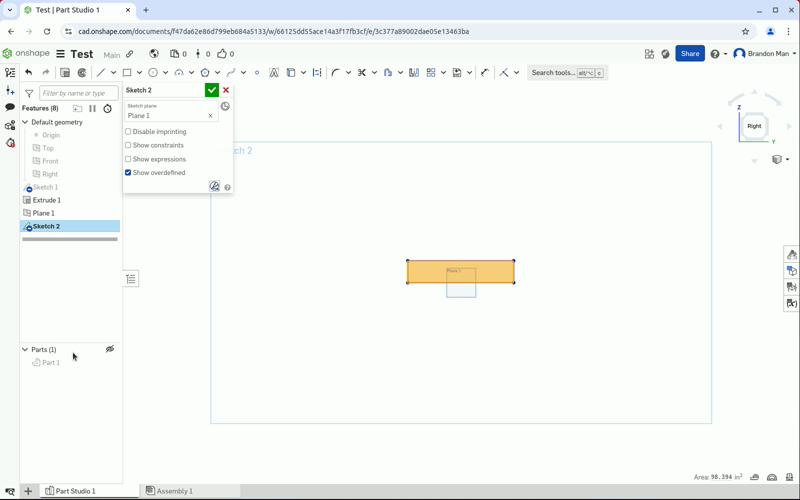
key(shift+e)
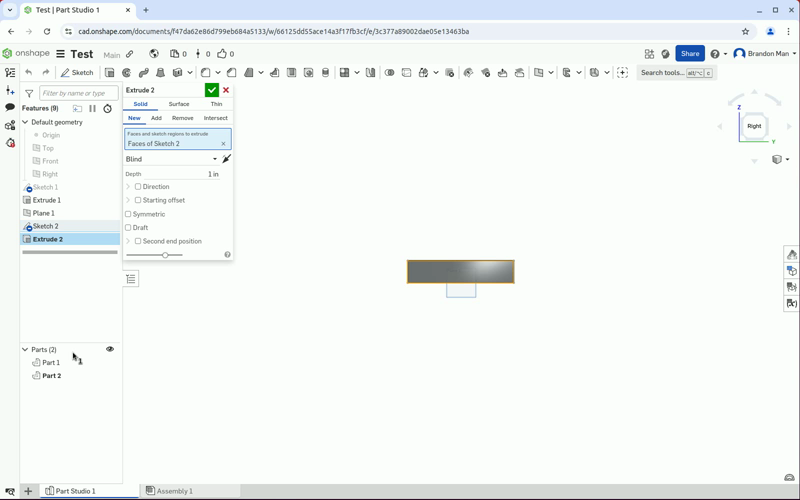
mouse_move(143, 106)
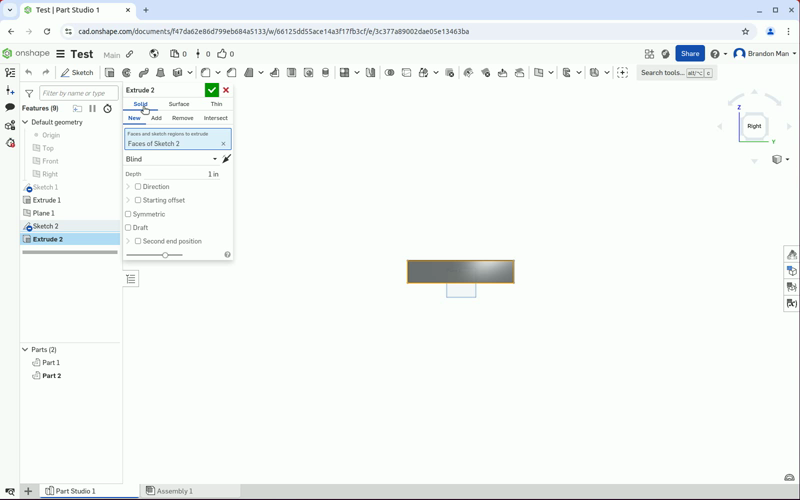
click(143, 106)
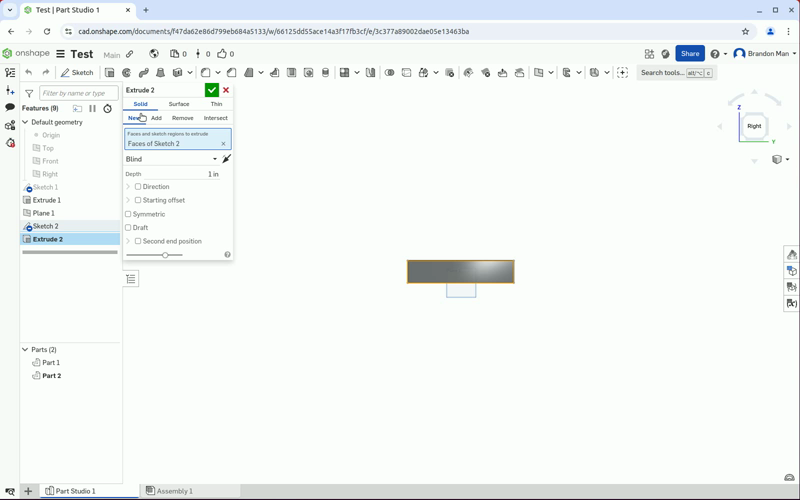
mouse_move(137, 120)
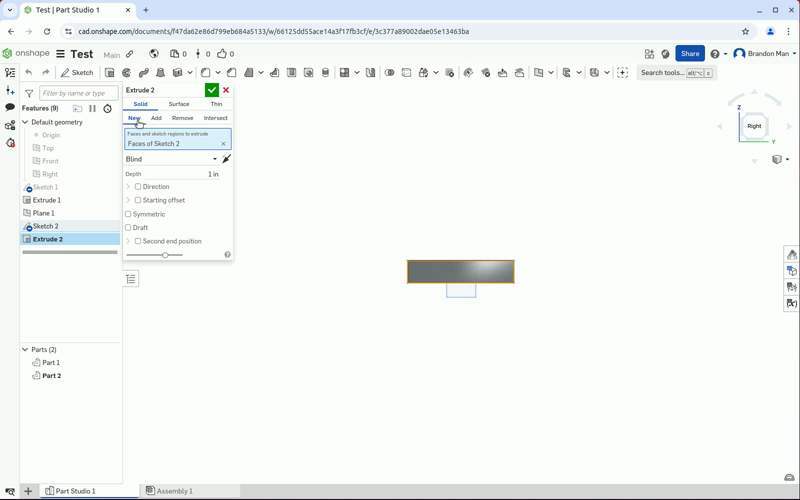
click(137, 120)
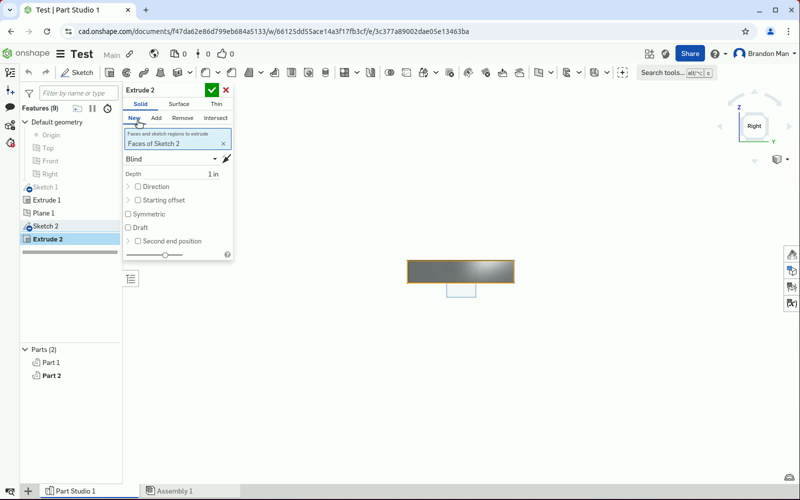
key(tab, 4)
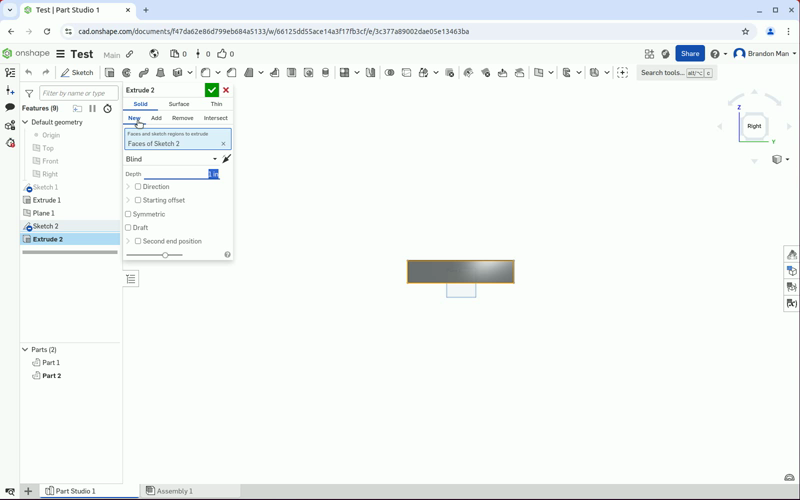
text(0.722)
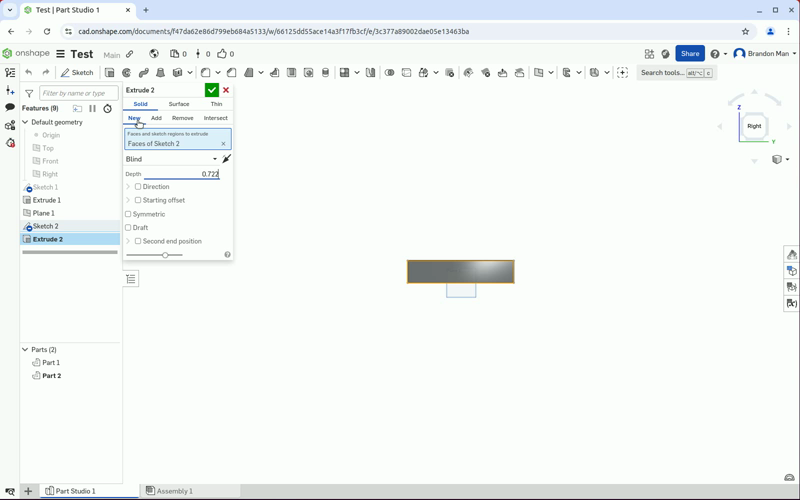
key(enter)
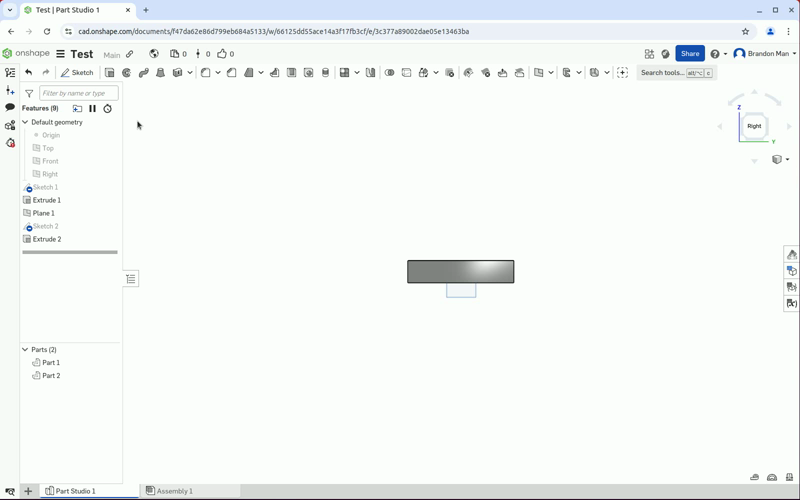
key(shift+h)
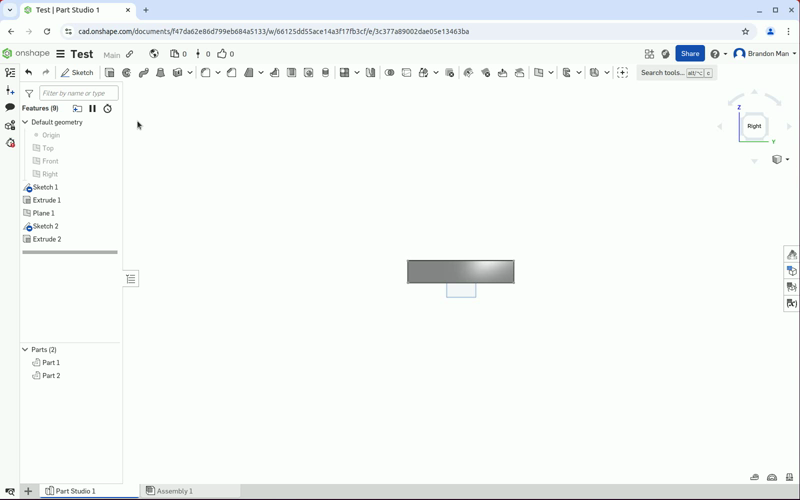
key(shift+h)
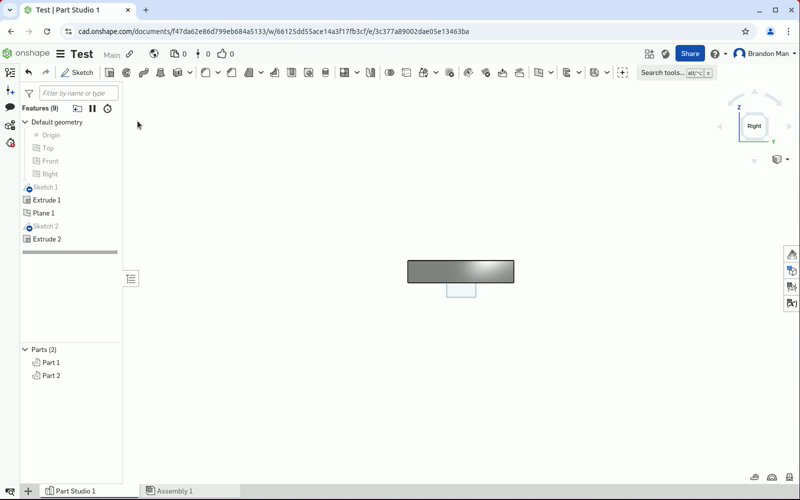
mouse_move(73, 189)
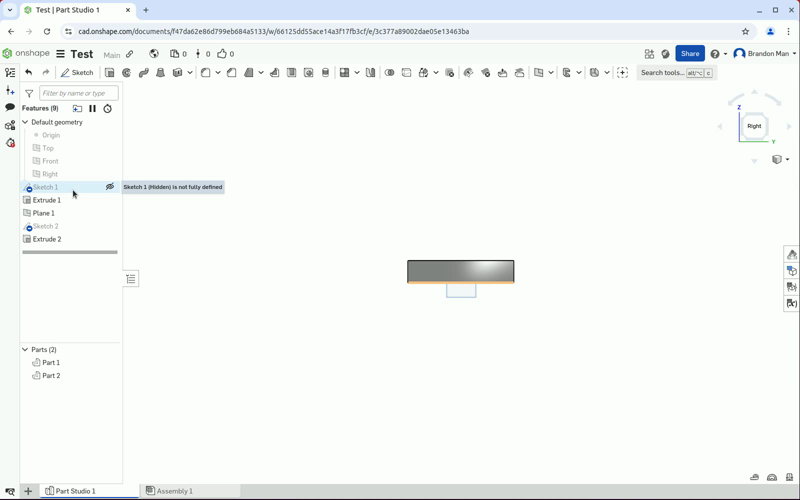
click(73, 189)
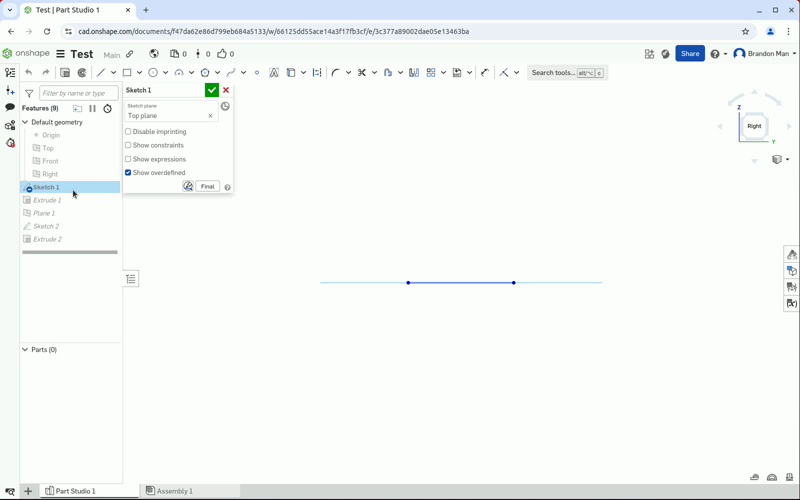
mouse_move(229, 92)
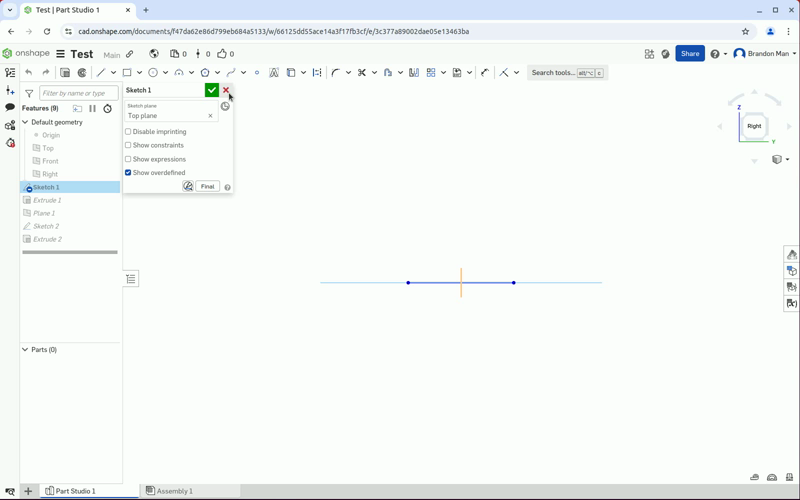
click(229, 92)
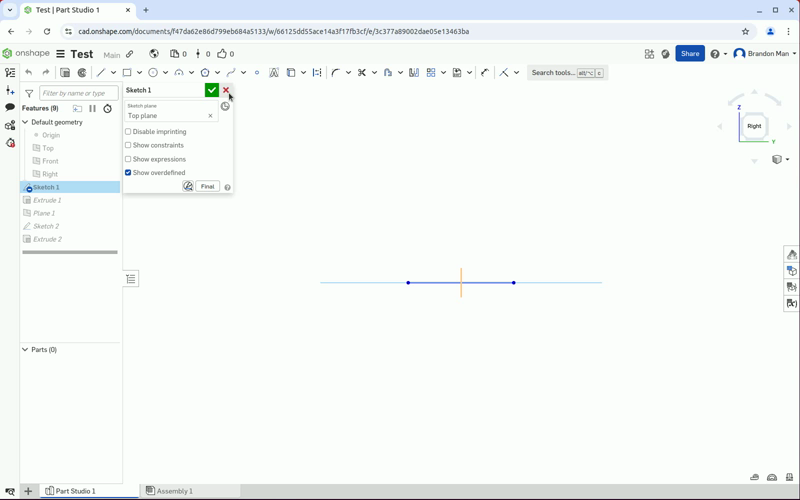
key(shift+s)
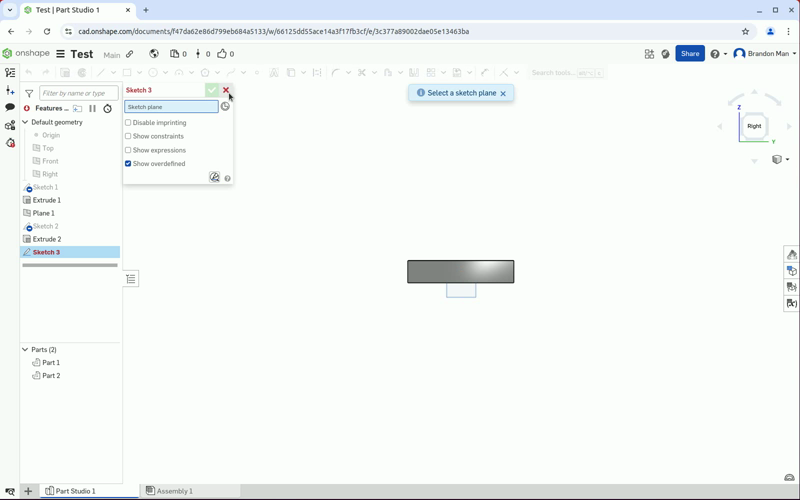
mouse_move(73, 215)
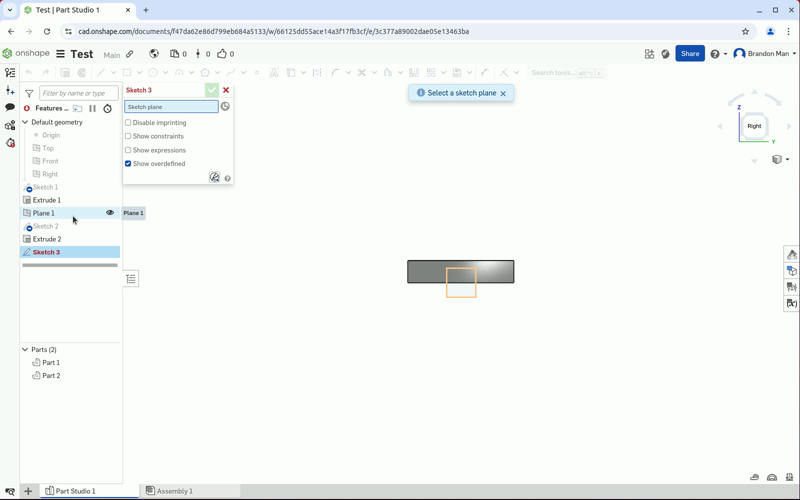
click(73, 215)
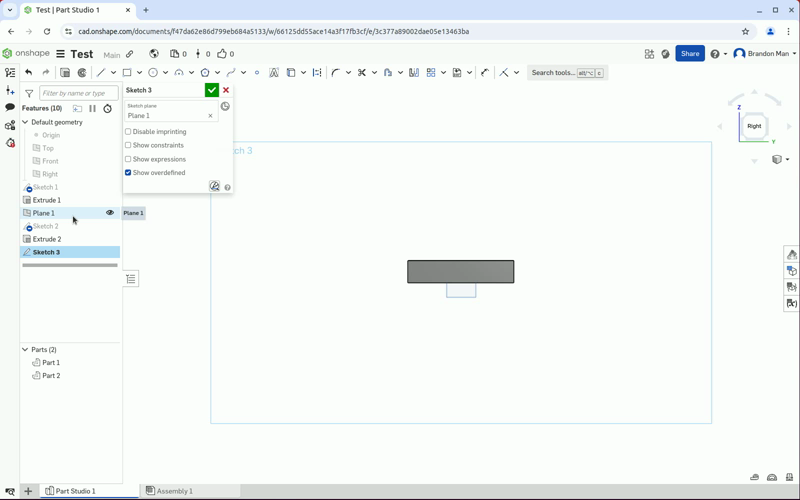
mouse_move(73, 352)
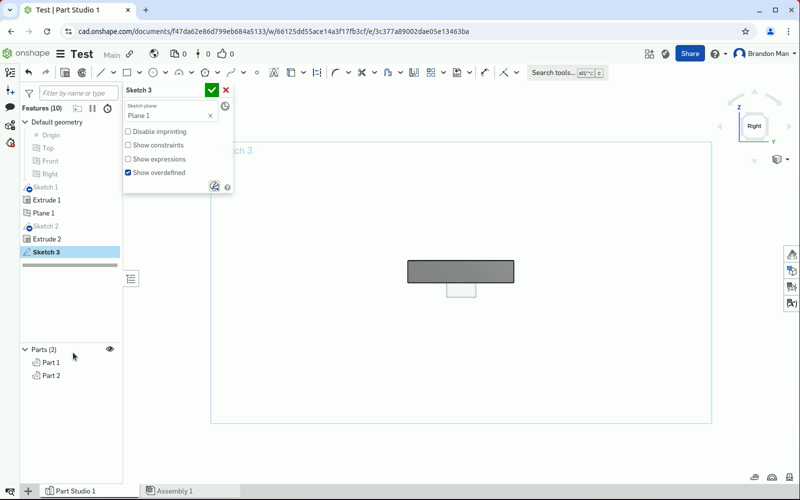
key(y)
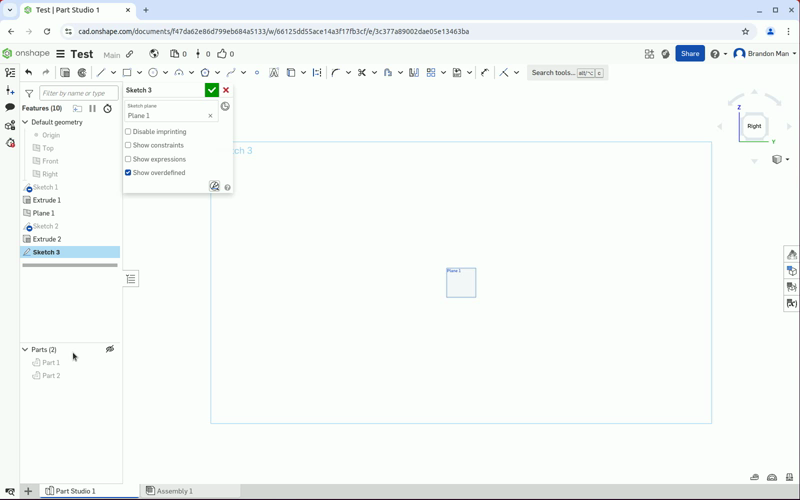
key(l)
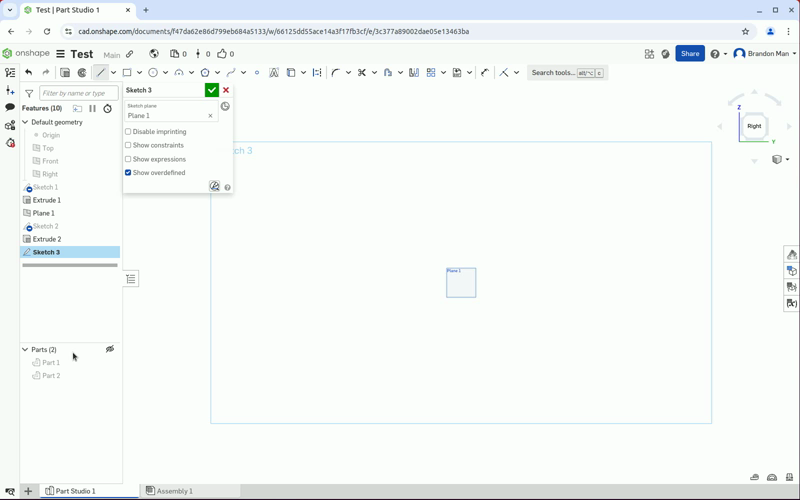
key_down(shift)
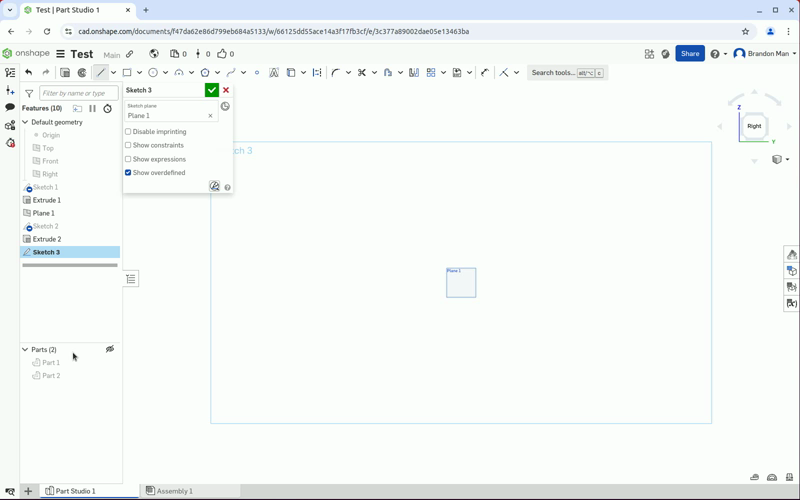
mouse_move(407, 260)
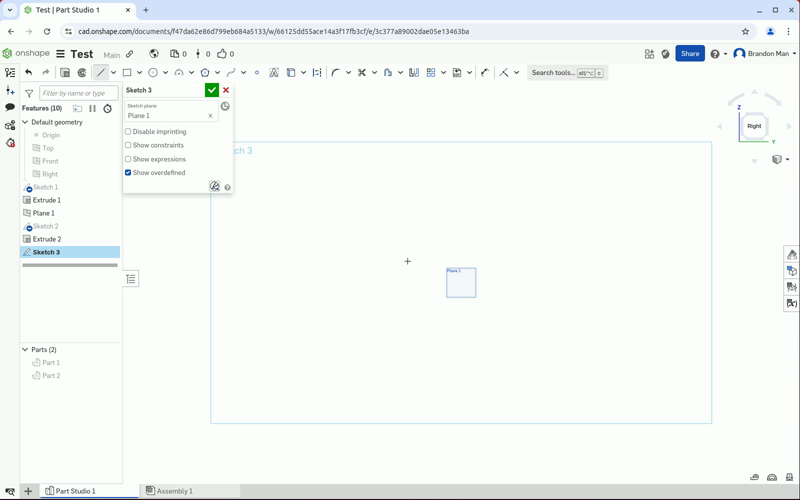
click(407, 260)
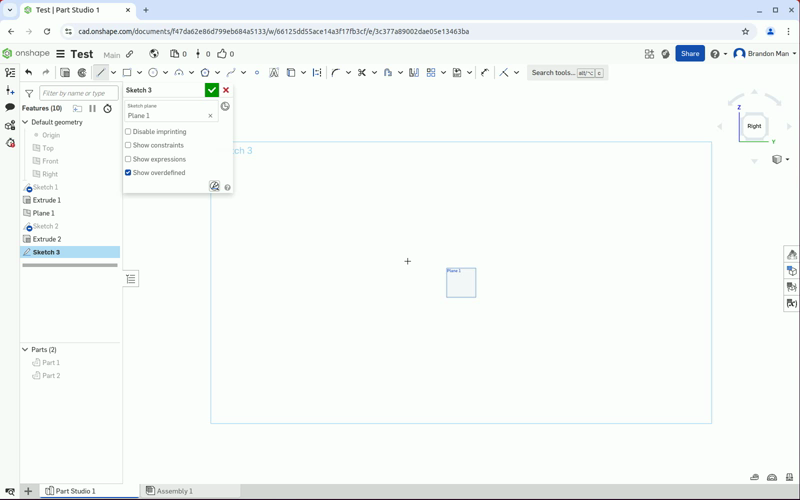
key_up(shift)
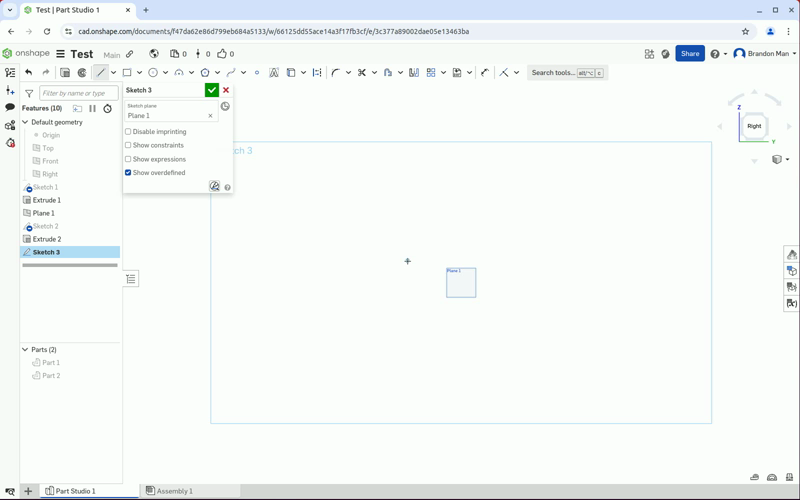
key_down(shift)
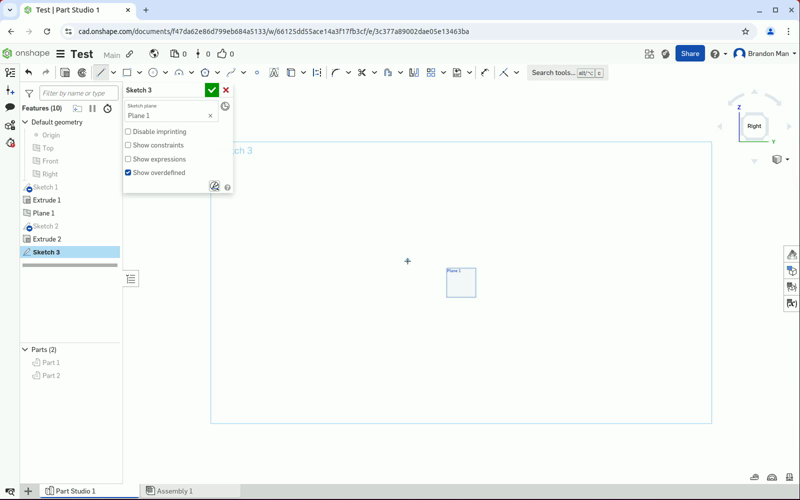
mouse_move(513, 260)
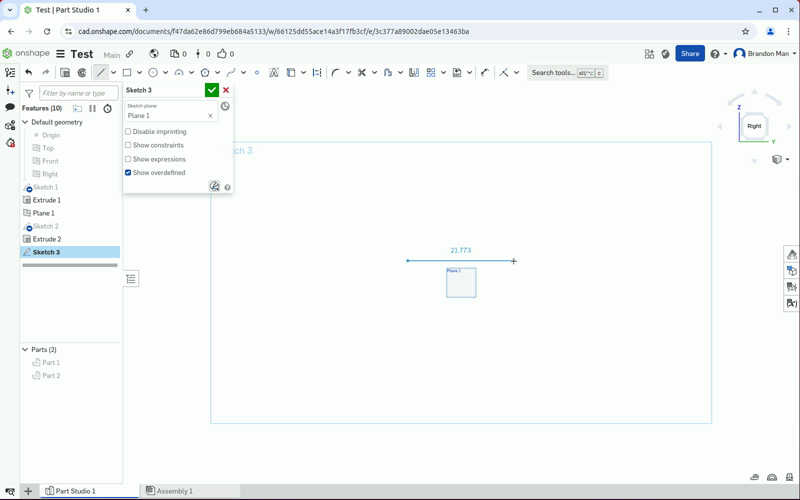
click(513, 260)
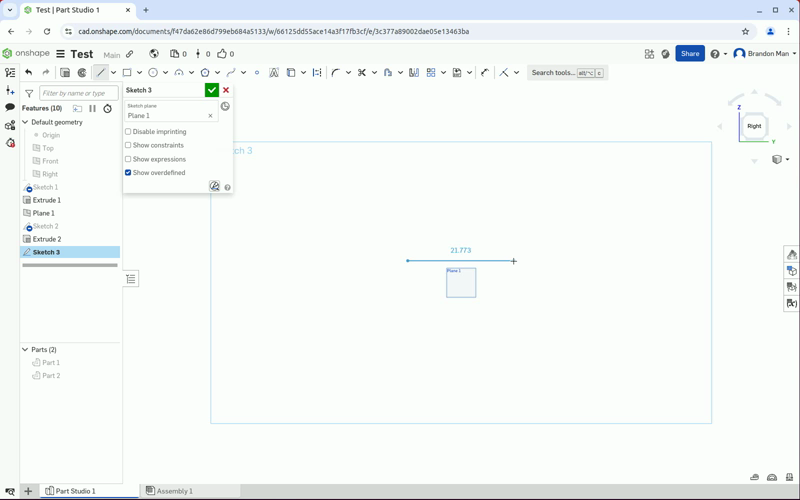
key_up(shift)
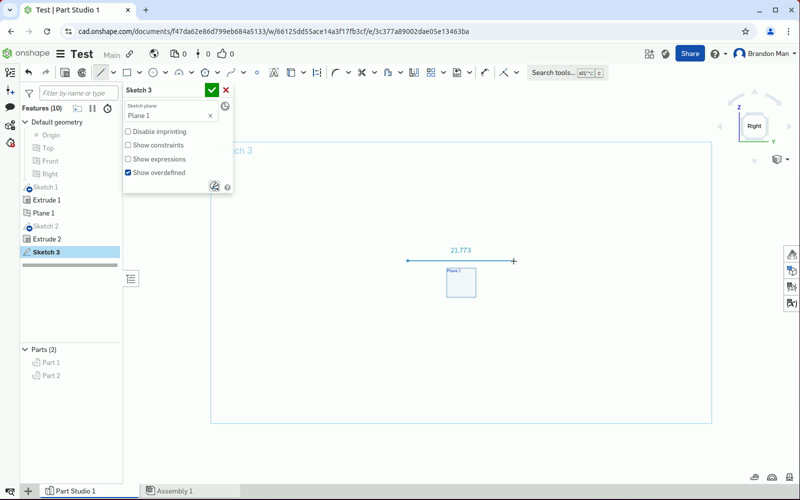
key_down(shift)
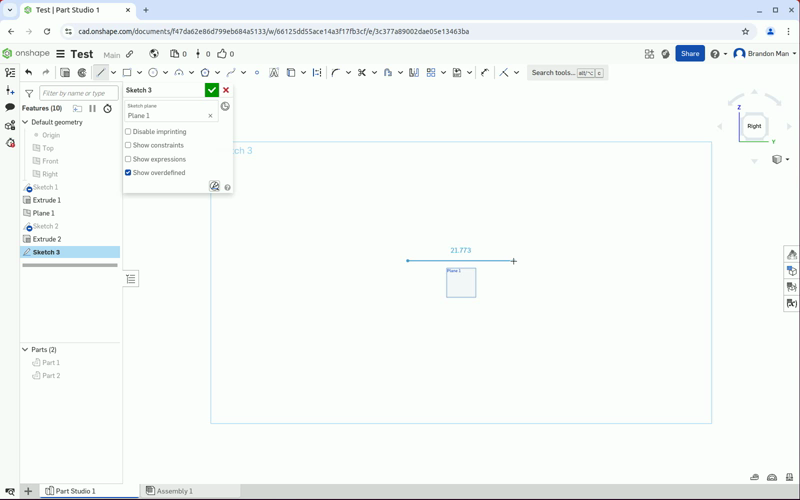
mouse_move(543, 260)
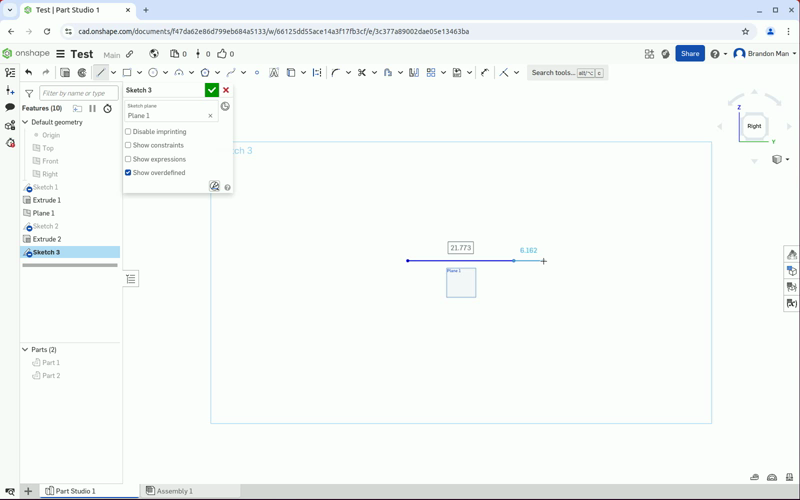
mouse_move(513, 257)
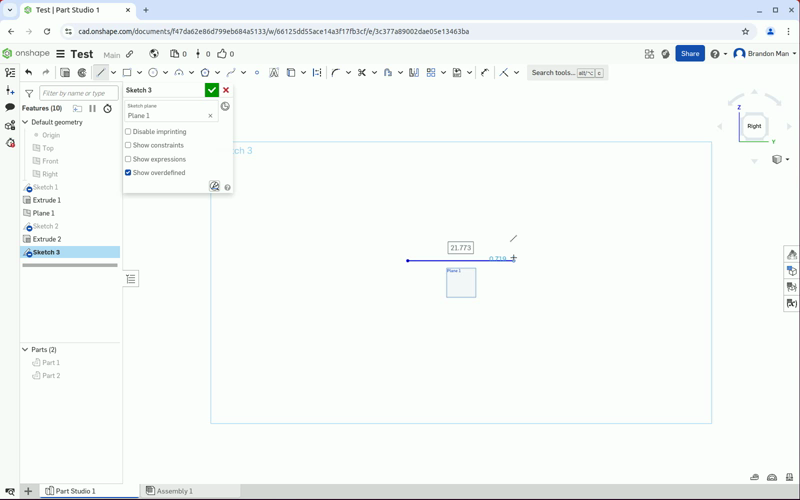
scroll(6)
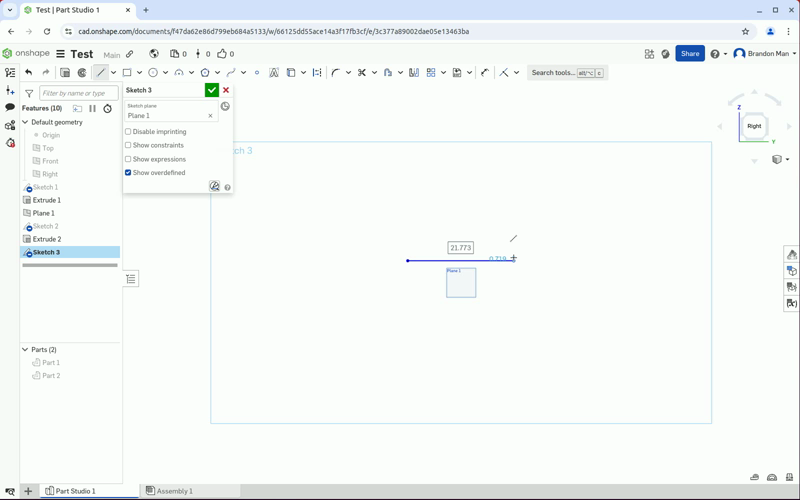
scroll(6)
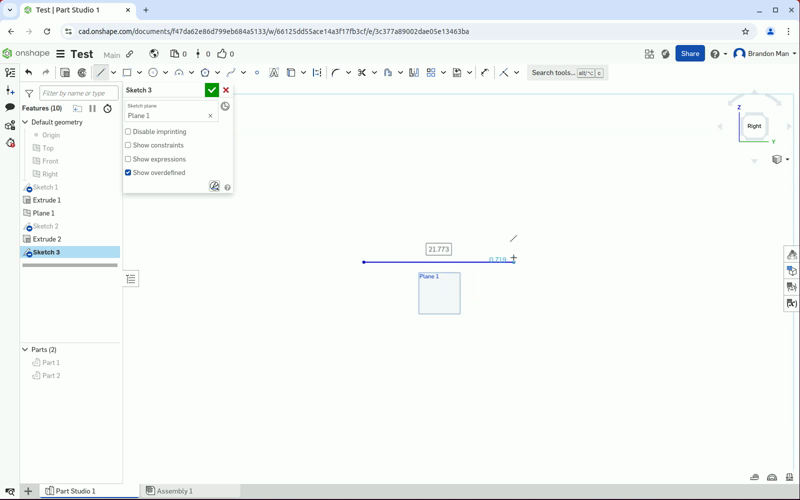
scroll(6)
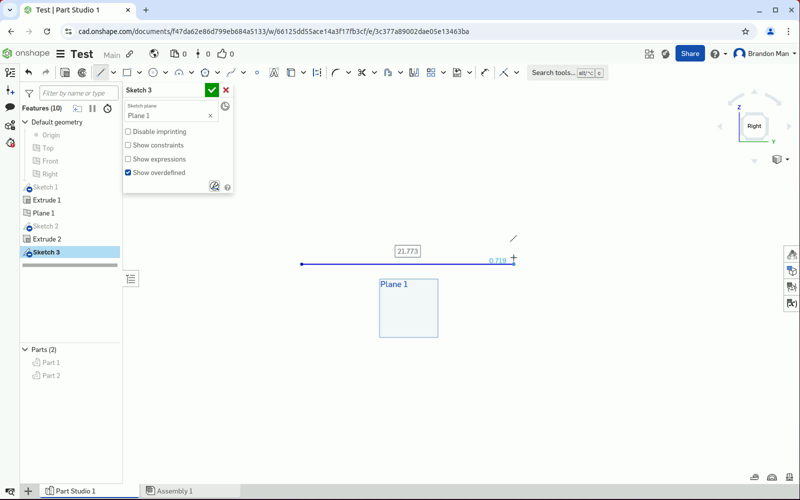
scroll(6)
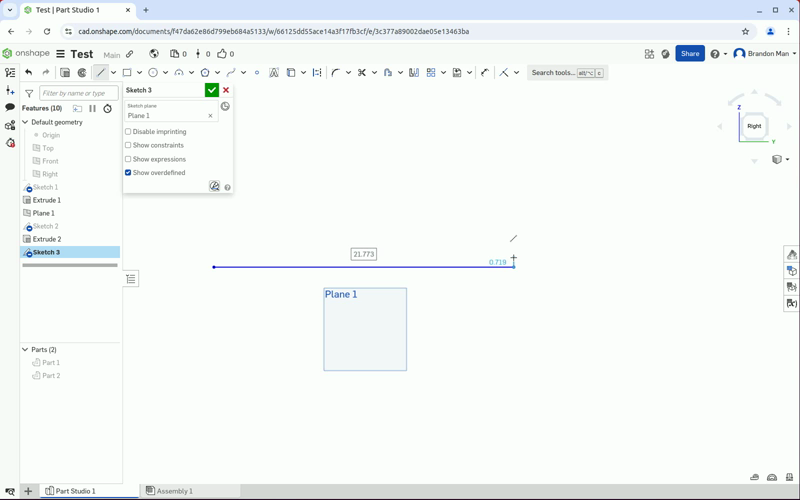
scroll(6)
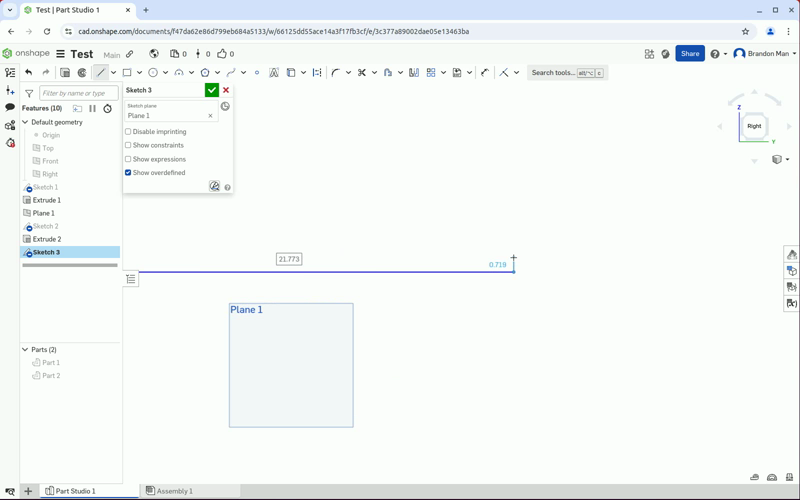
scroll(6)
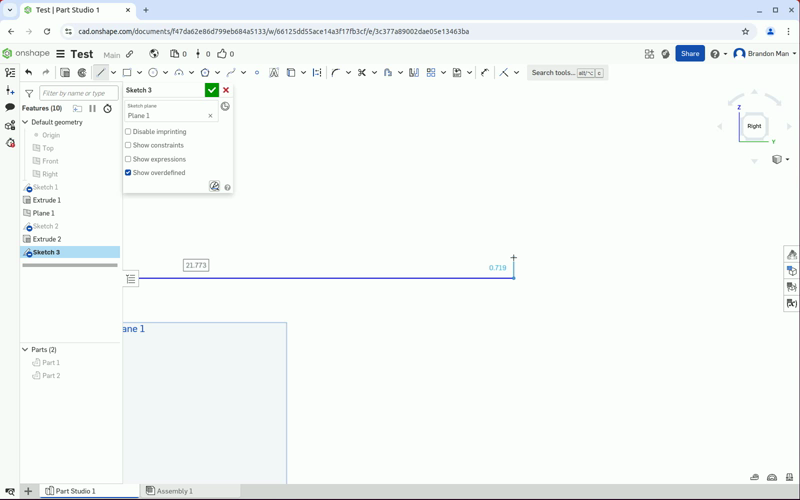
scroll(6)
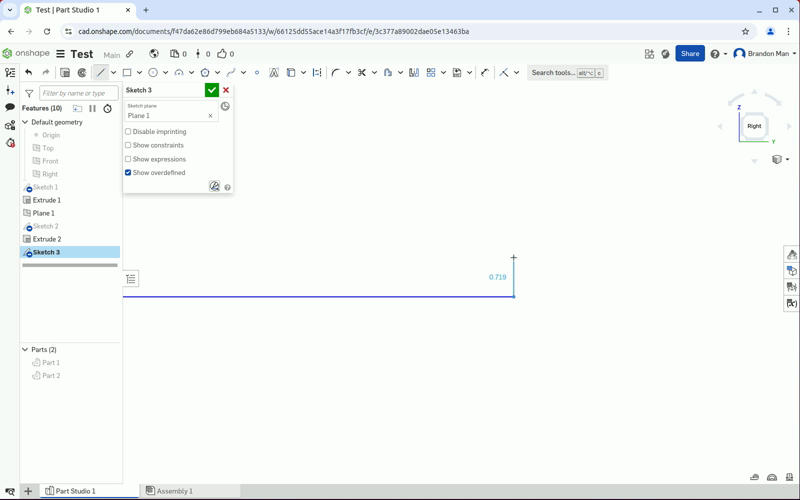
click(513, 257)
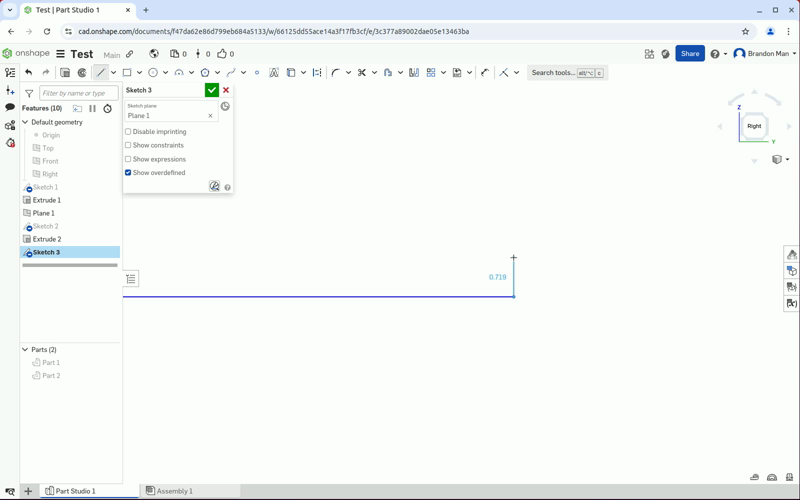
scroll(-6)
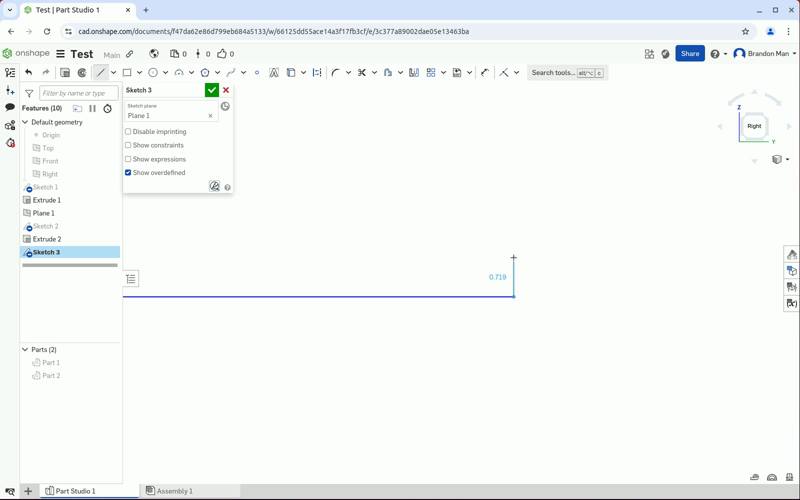
scroll(-6)
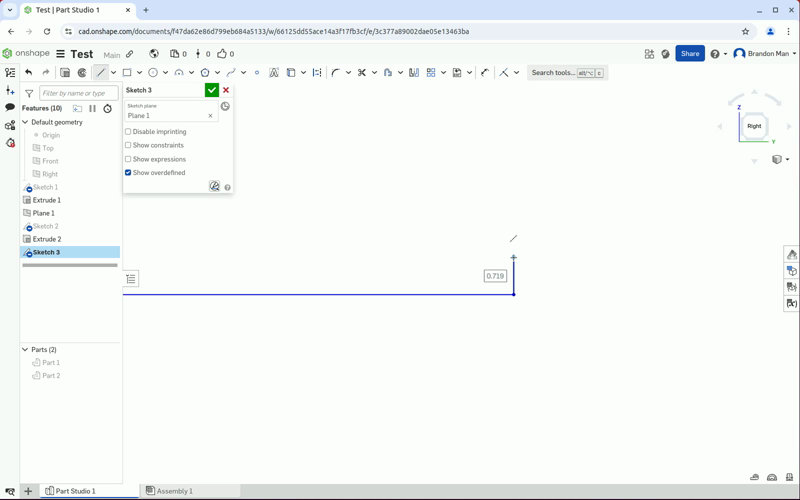
scroll(-6)
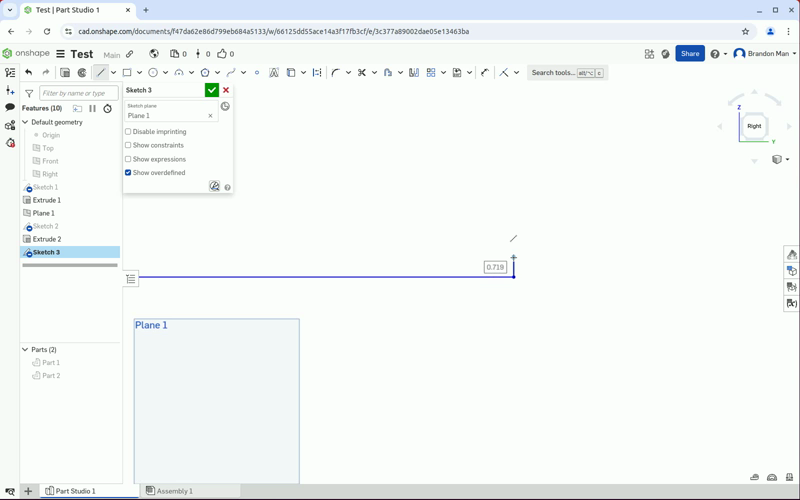
scroll(-6)
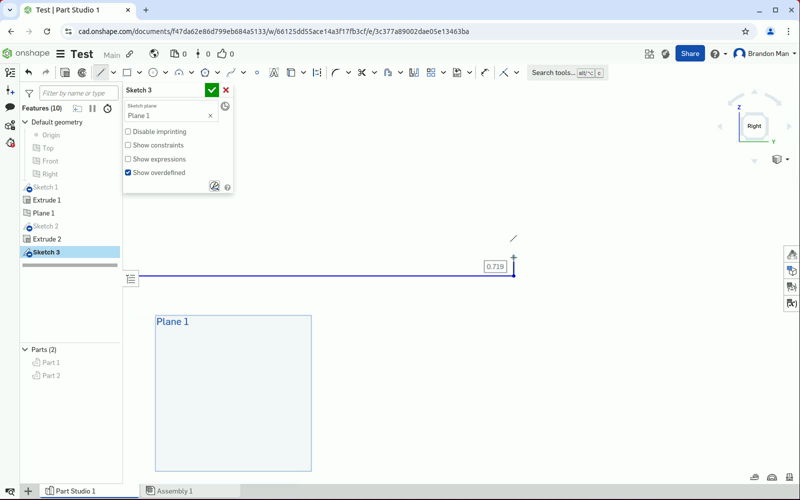
scroll(-6)
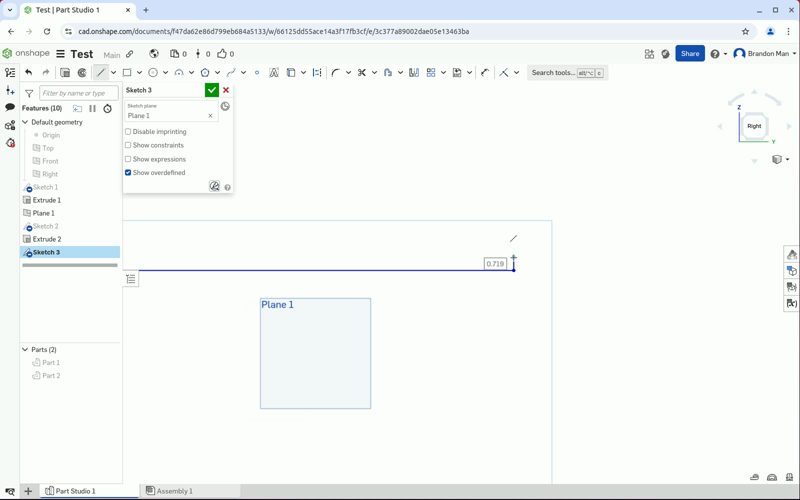
scroll(-6)
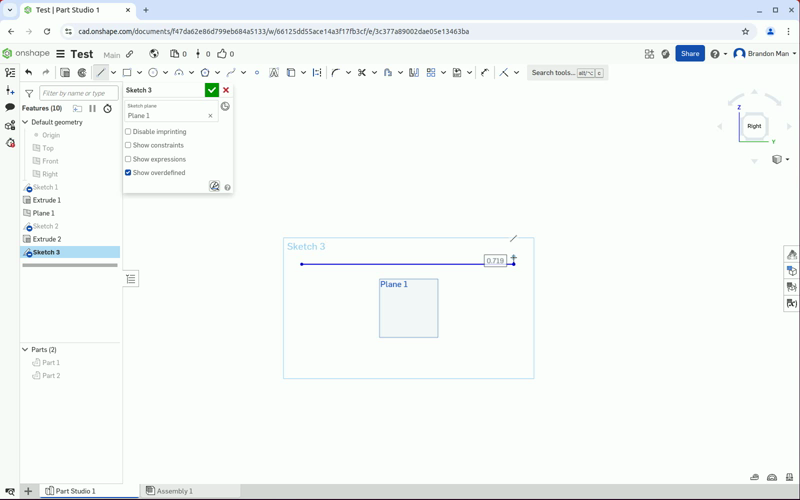
scroll(-6)
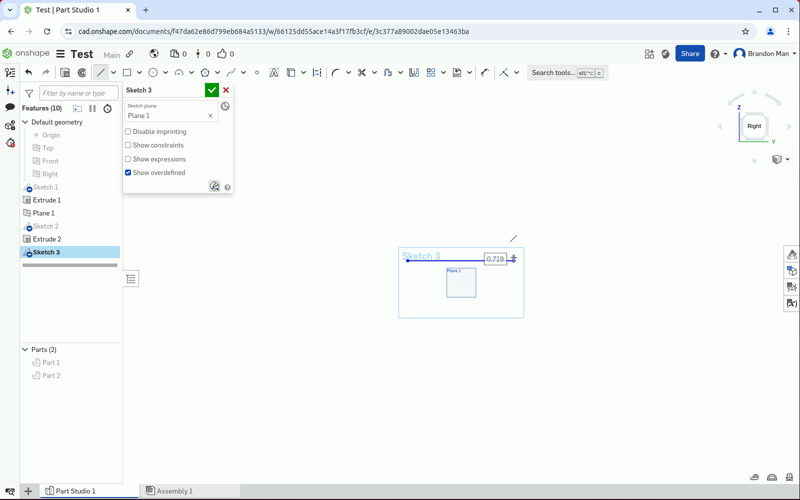
key_up(shift)
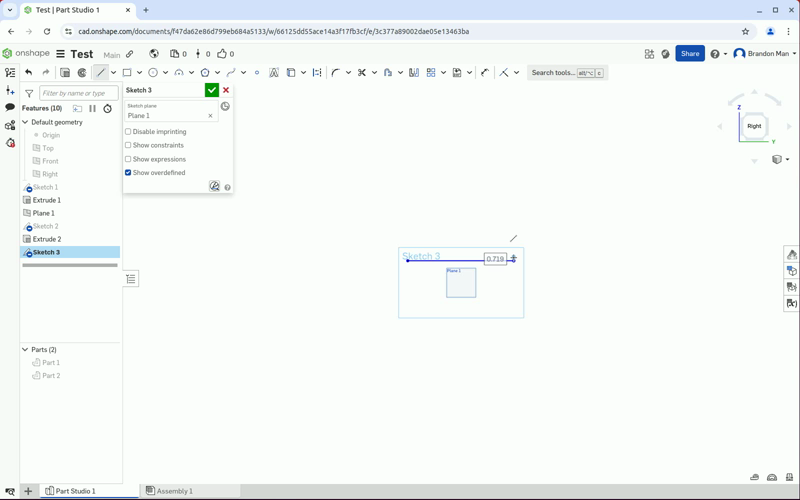
key_down(shift)
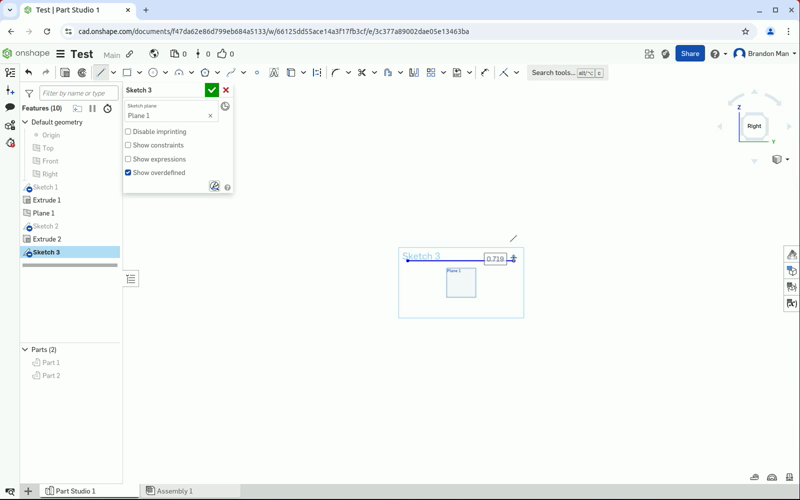
mouse_move(407, 257)
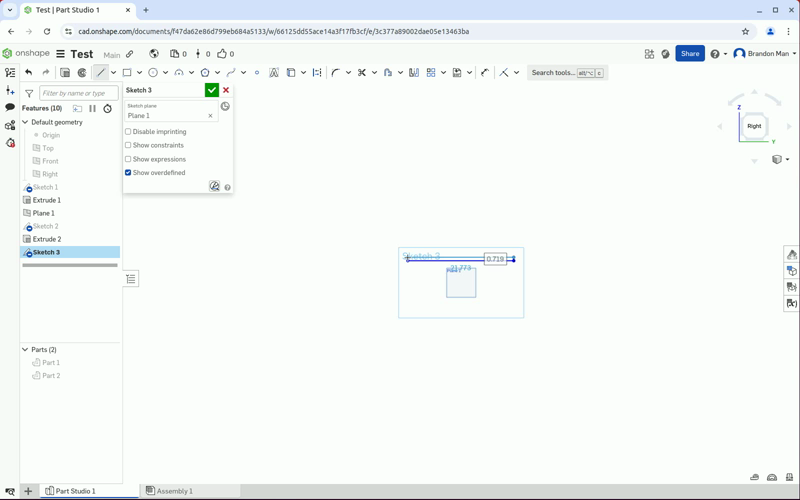
scroll(6)
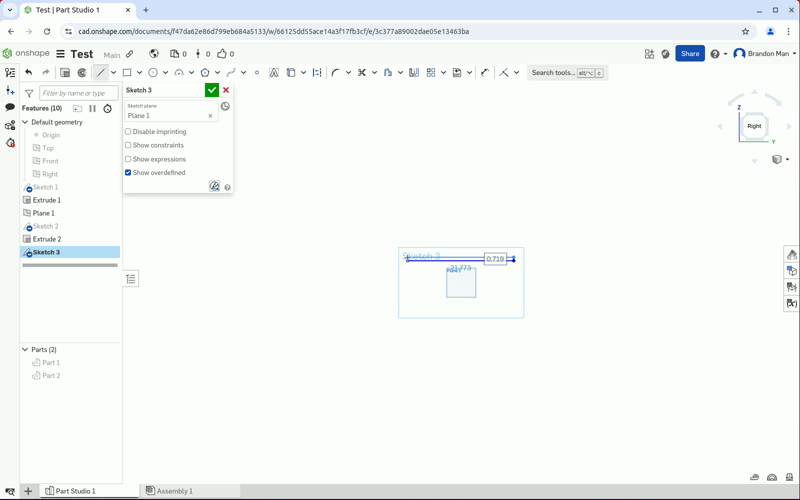
scroll(6)
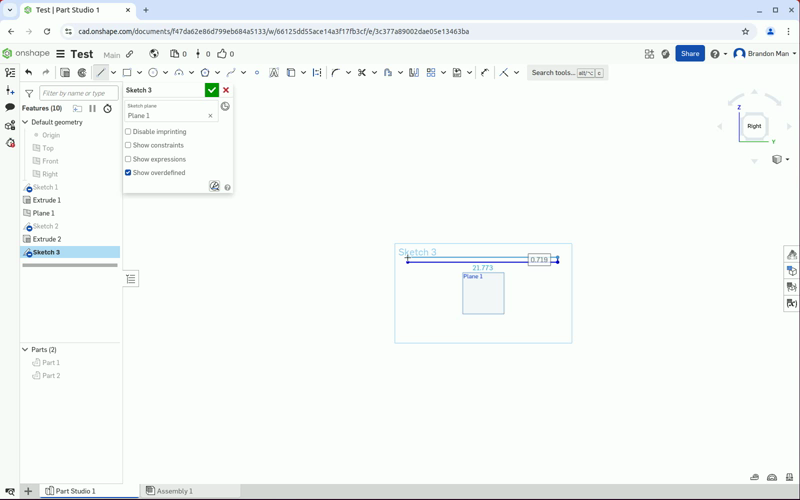
scroll(6)
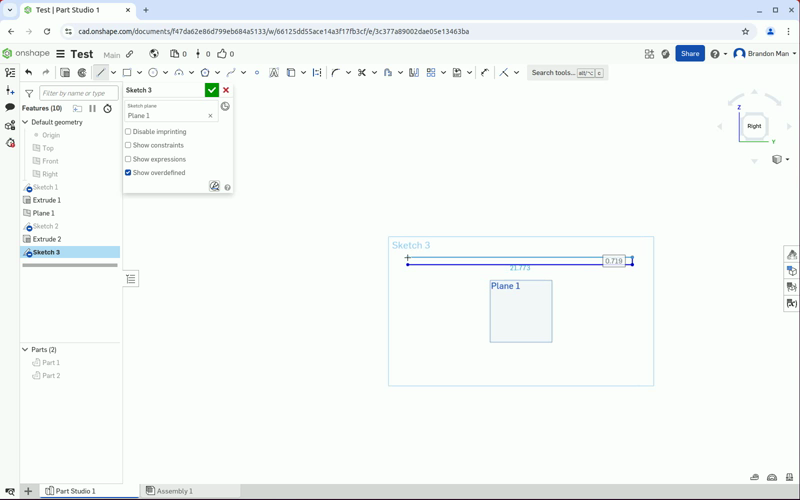
scroll(6)
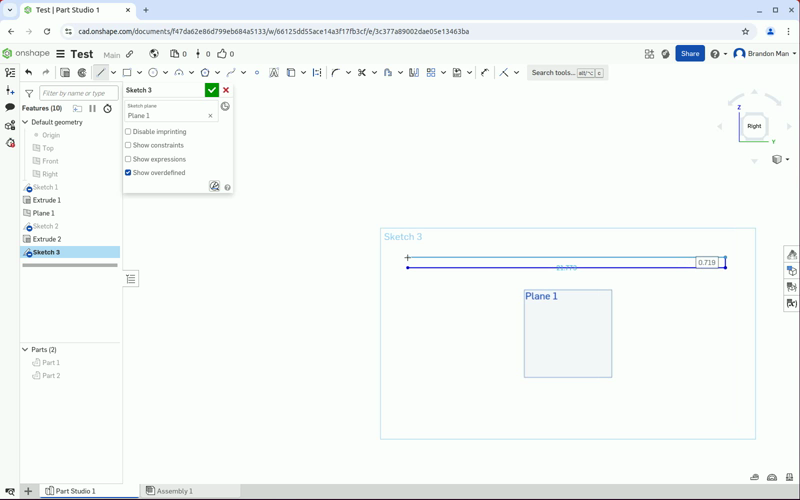
scroll(6)
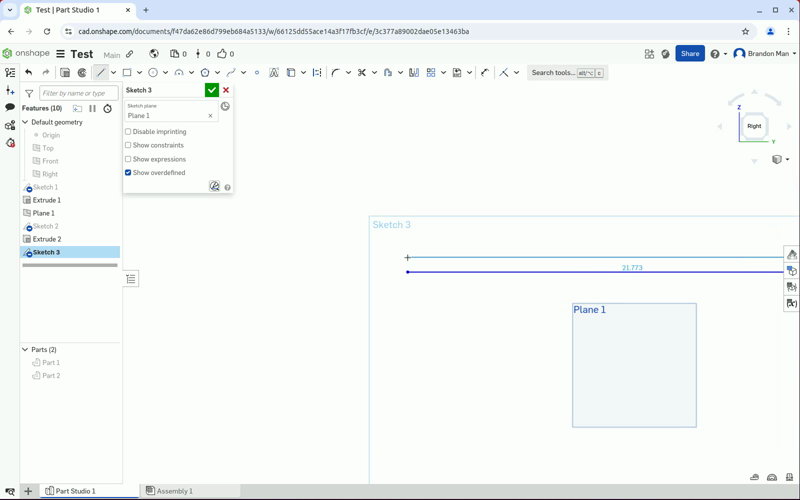
scroll(6)
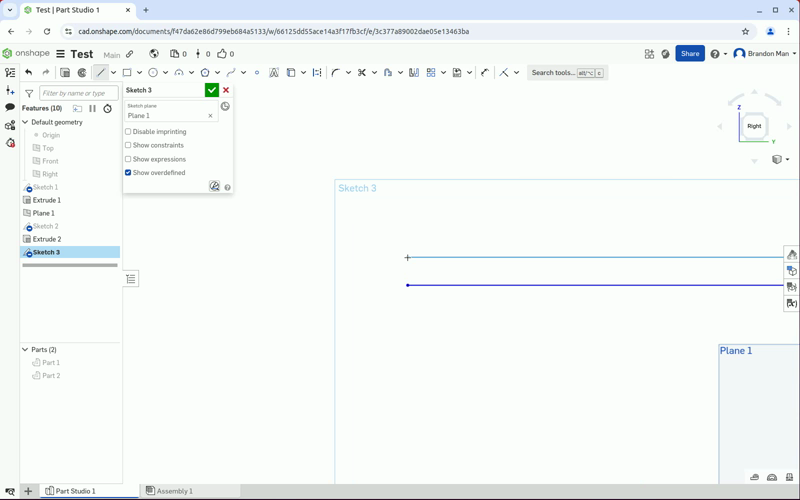
scroll(6)
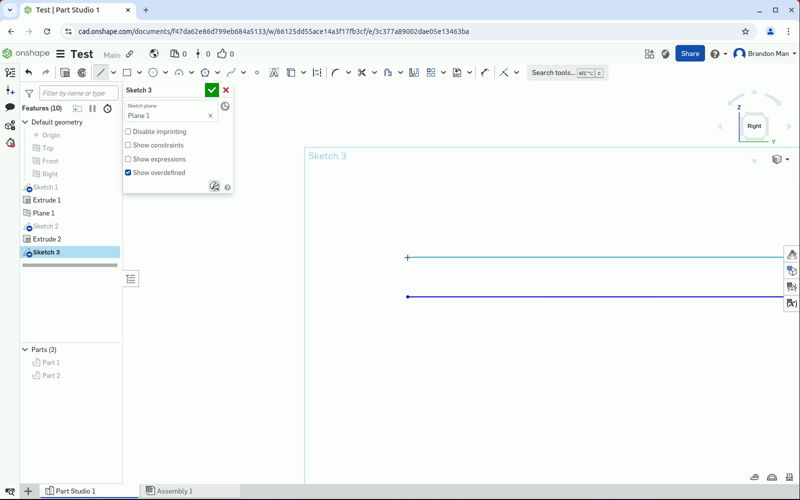
click(407, 257)
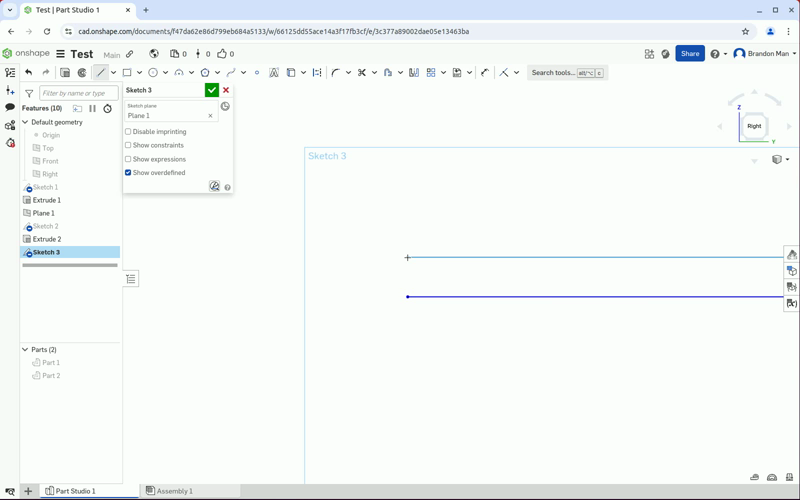
scroll(-6)
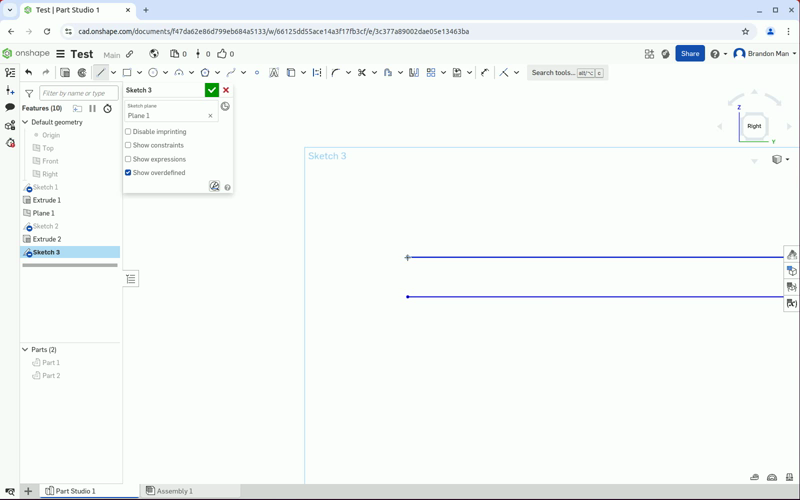
scroll(-6)
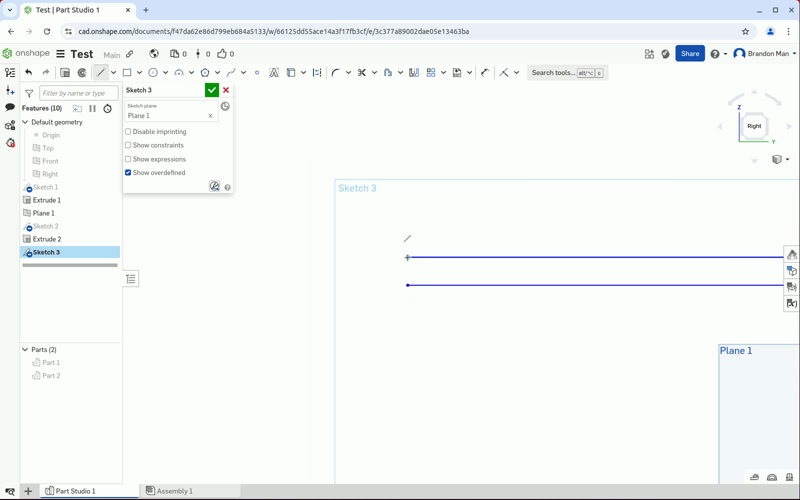
scroll(-6)
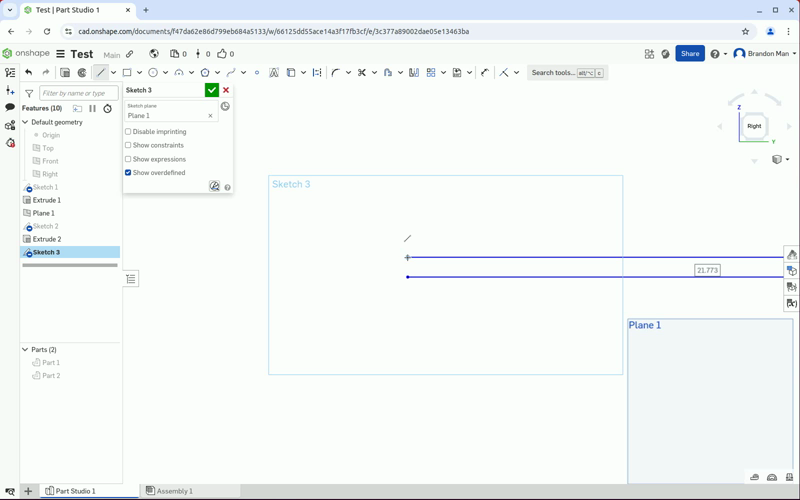
scroll(-6)
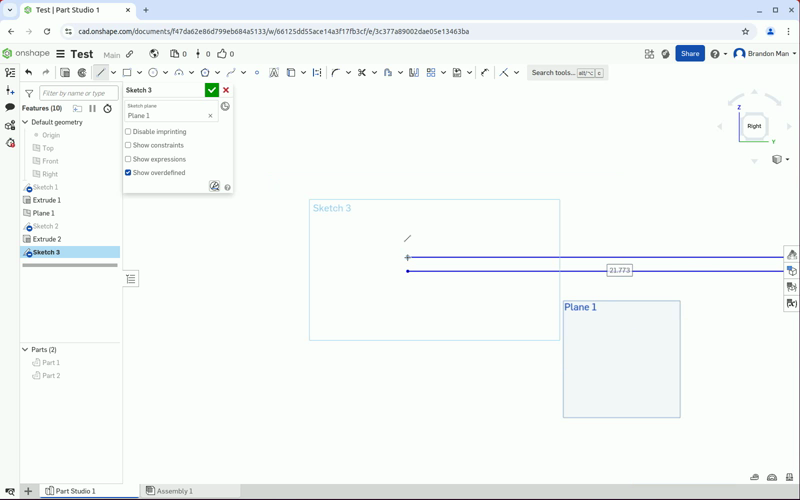
scroll(-6)
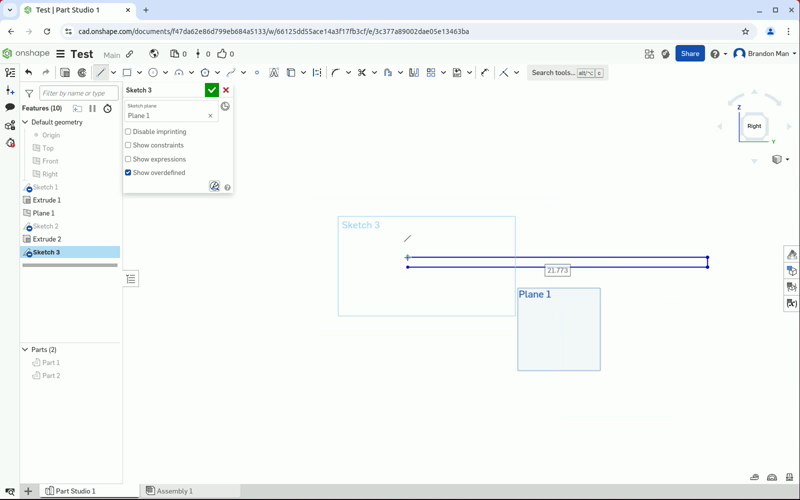
scroll(-6)
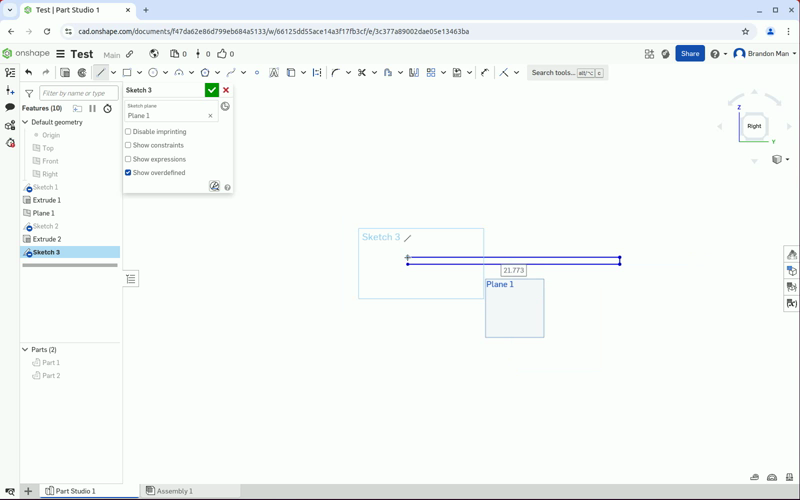
scroll(-6)
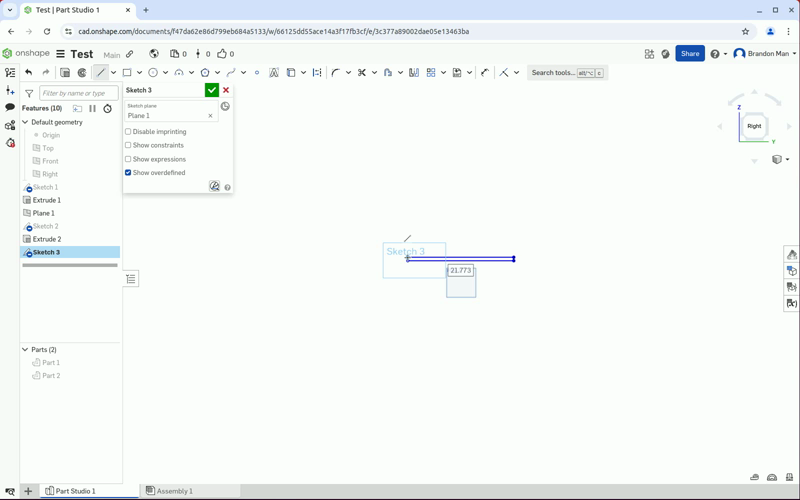
key_up(shift)
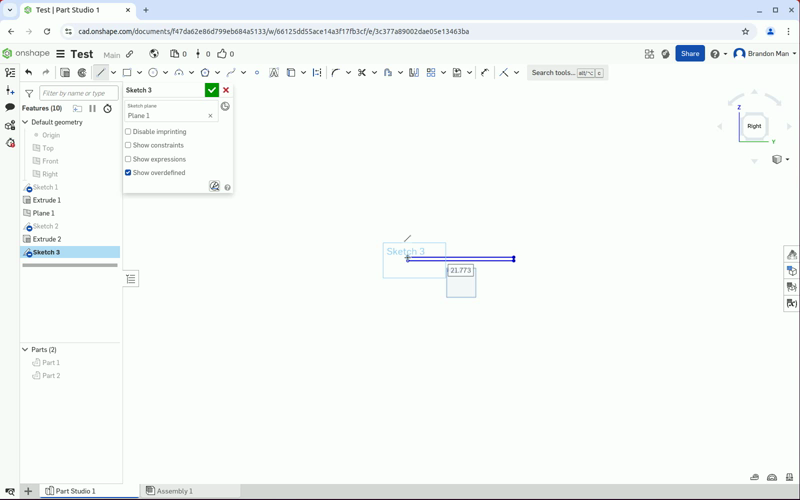
mouse_move(437, 257)
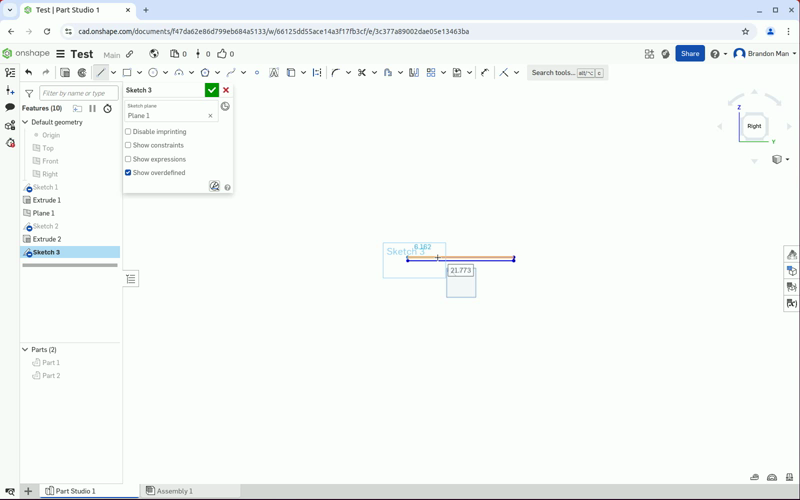
key_down(shift)
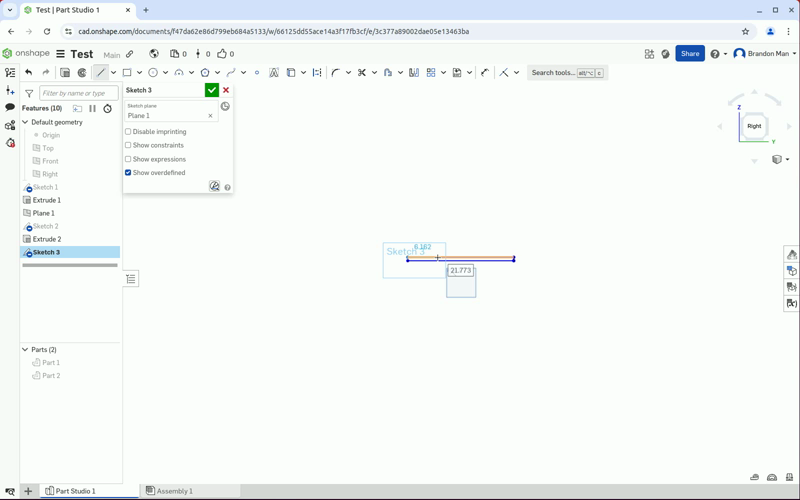
mouse_move(407, 260)
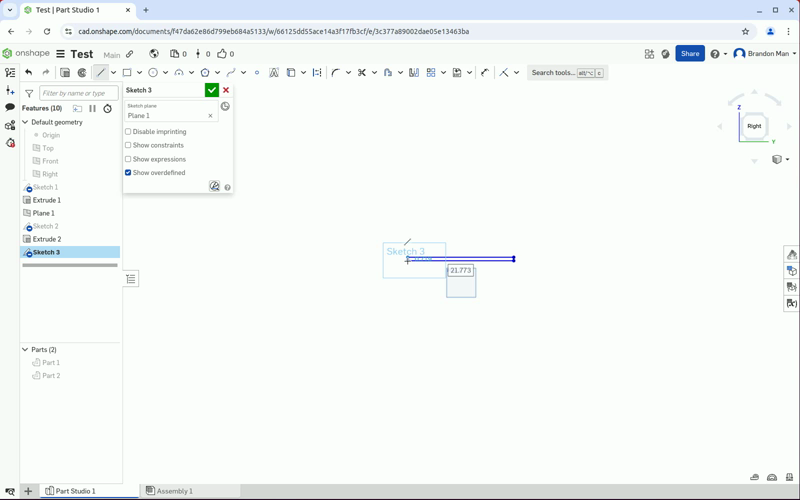
scroll(6)
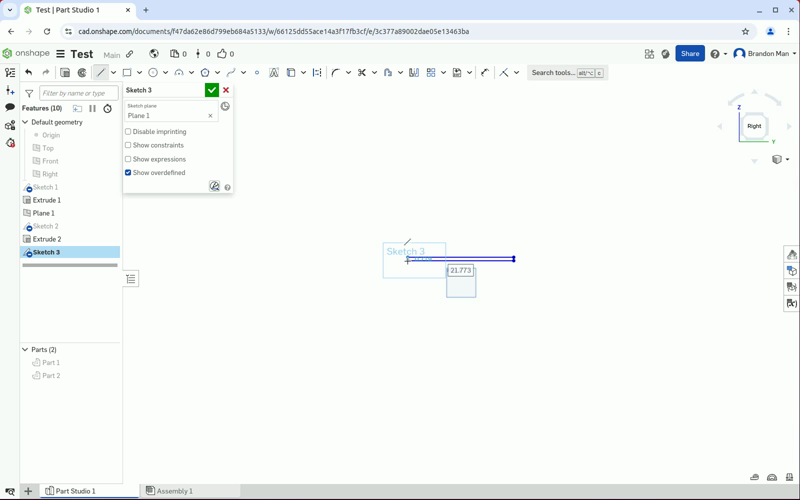
scroll(6)
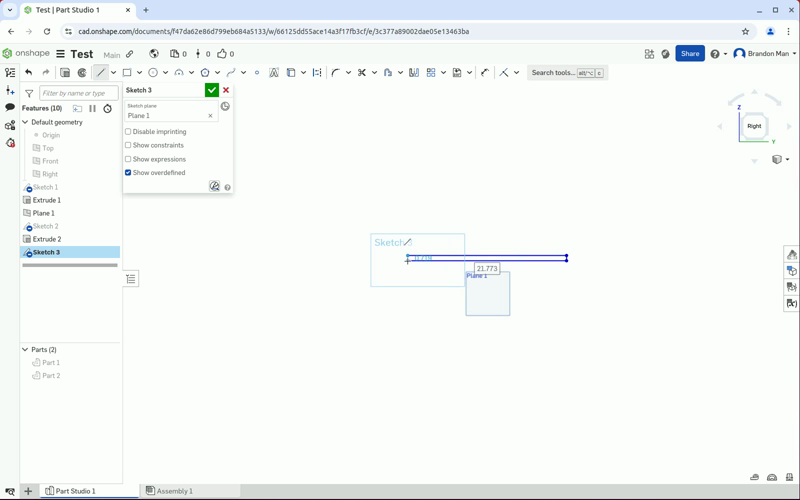
scroll(6)
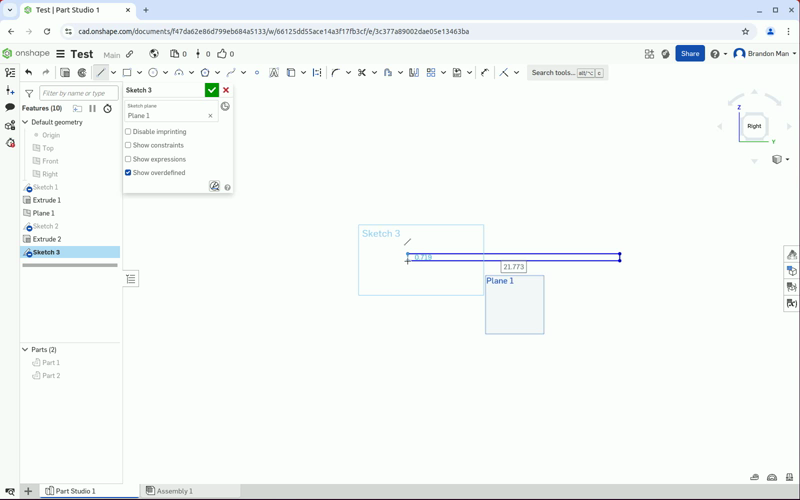
scroll(6)
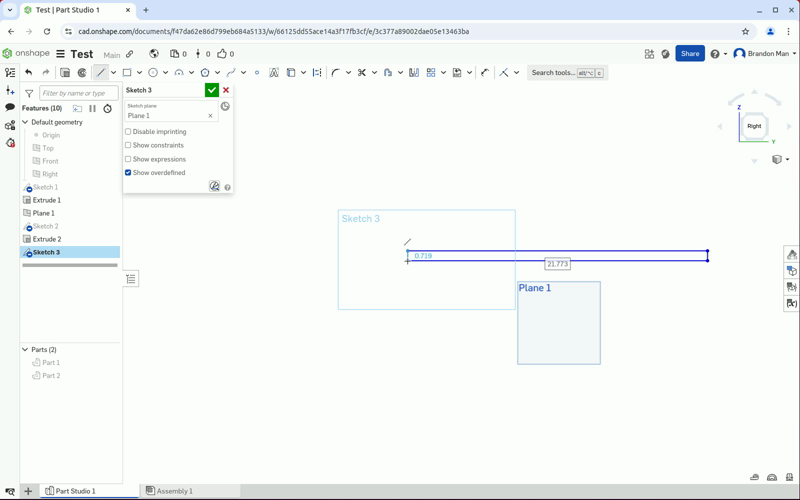
scroll(6)
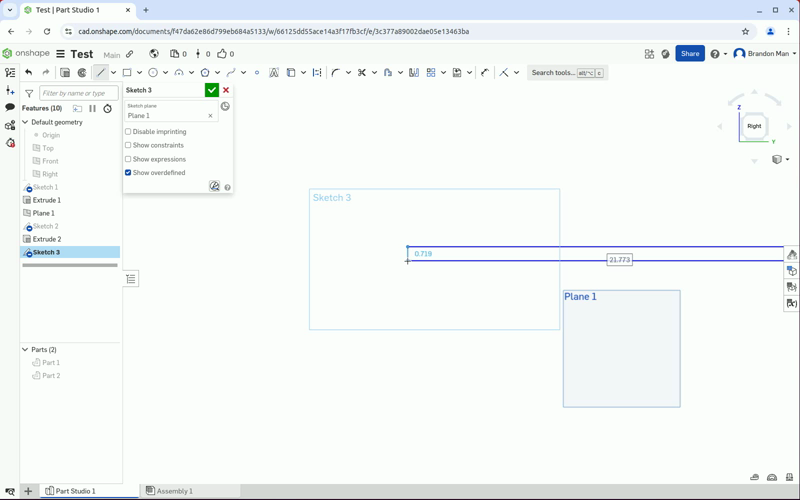
scroll(6)
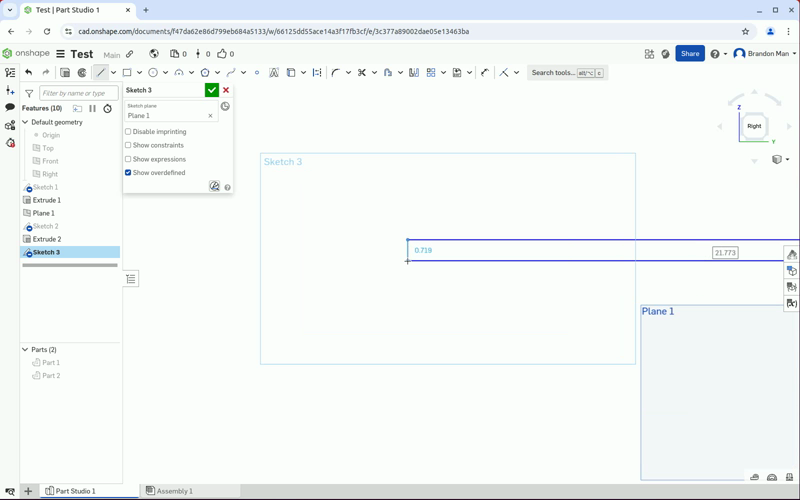
scroll(6)
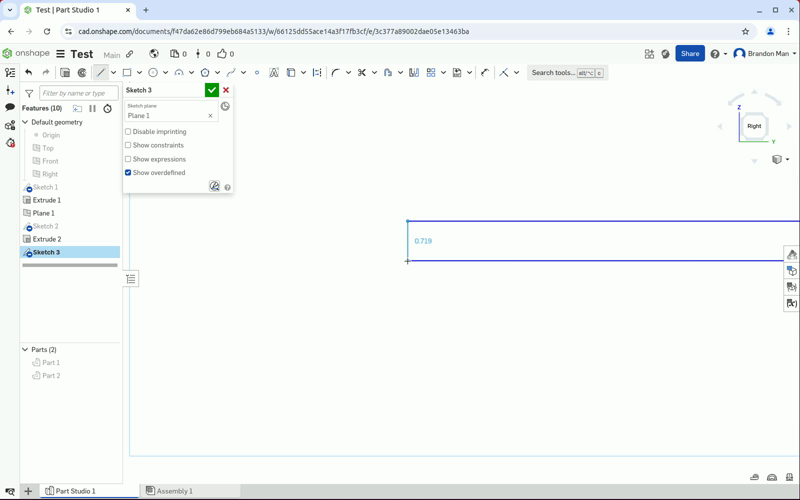
key_up(shift)
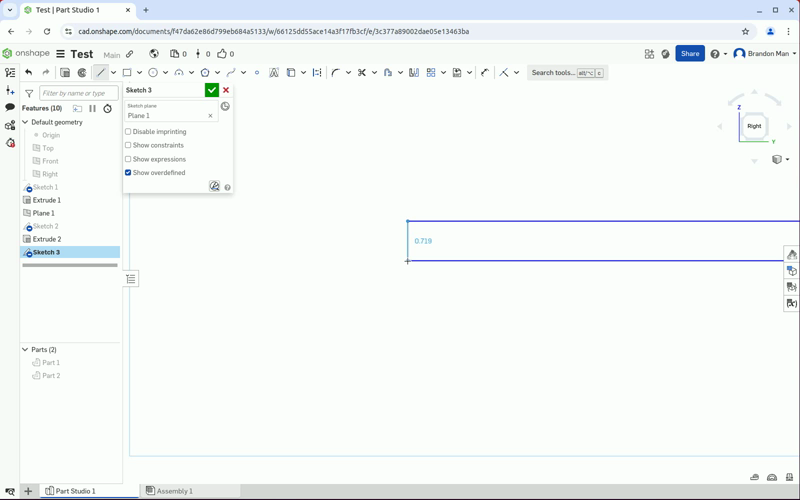
click(407, 260)
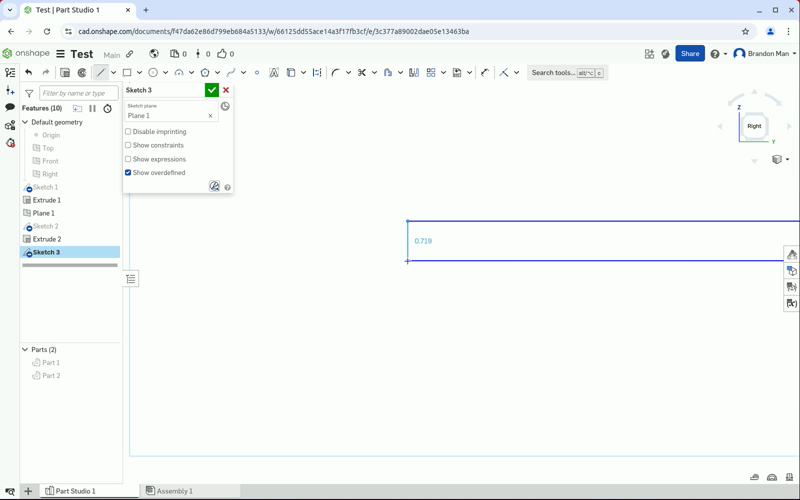
scroll(-6)
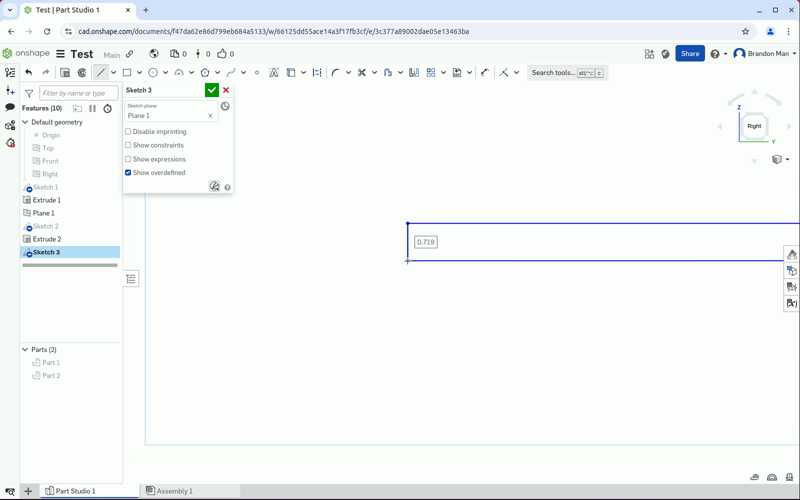
scroll(-6)
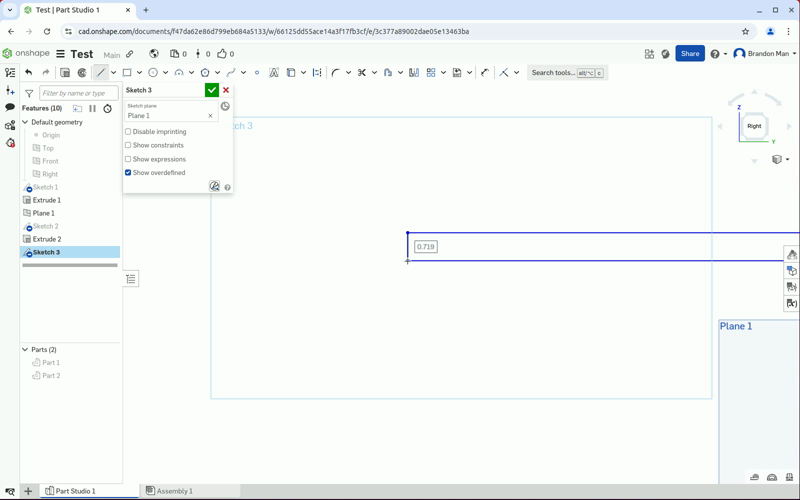
scroll(-6)
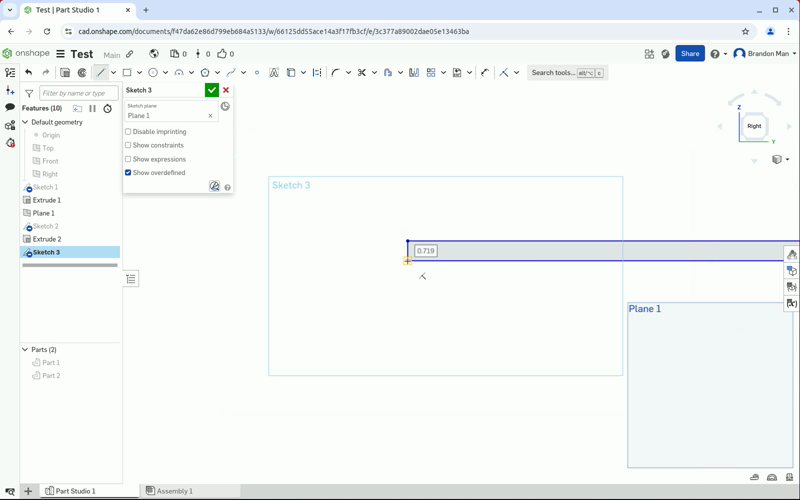
scroll(-6)
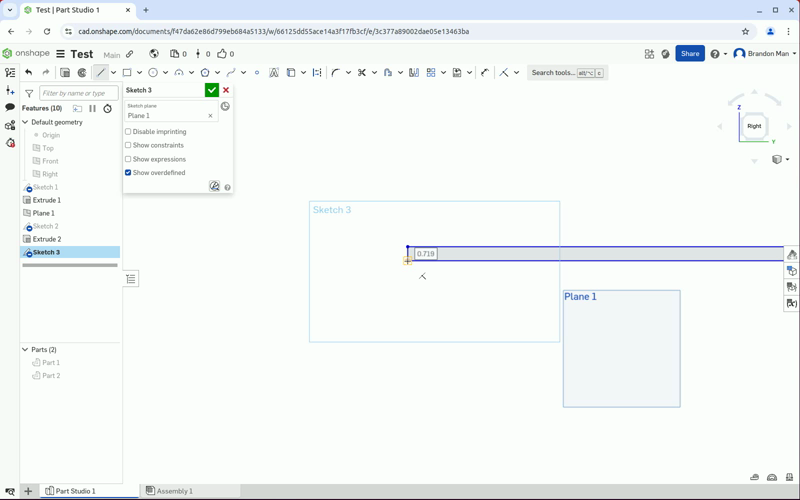
scroll(-6)
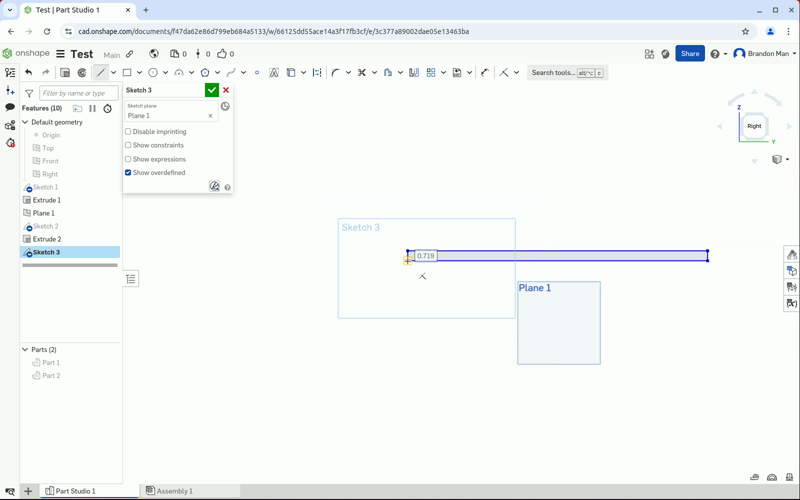
scroll(-6)
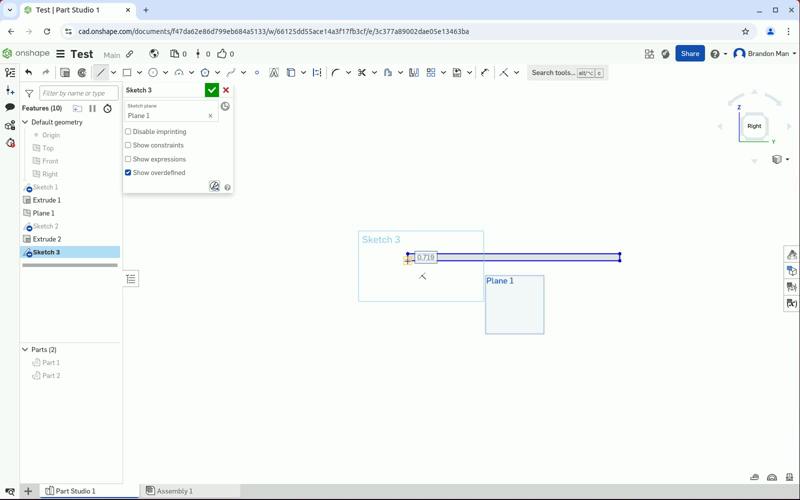
scroll(-6)
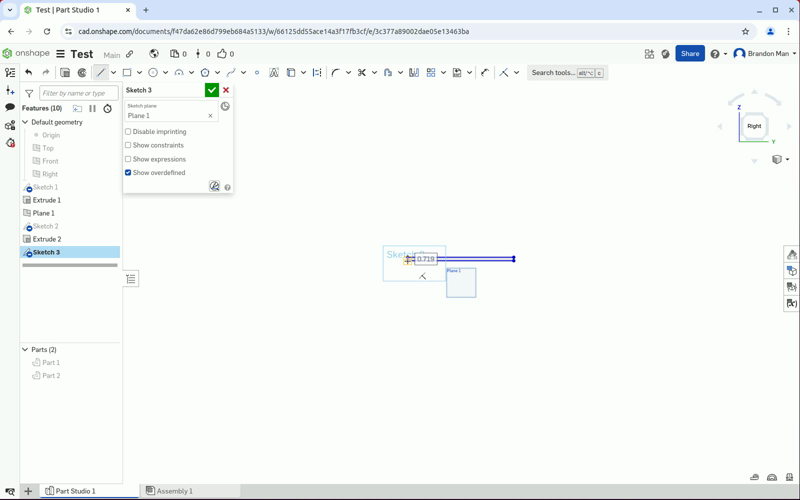
key(esc)
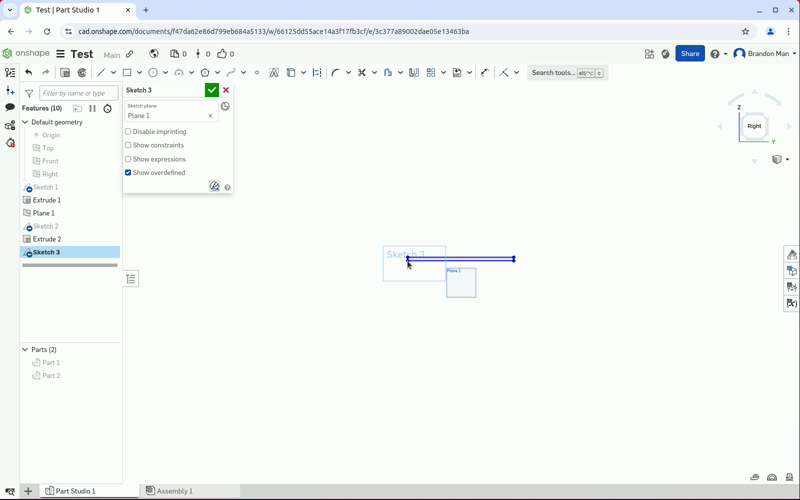
mouse_move(434, 257)
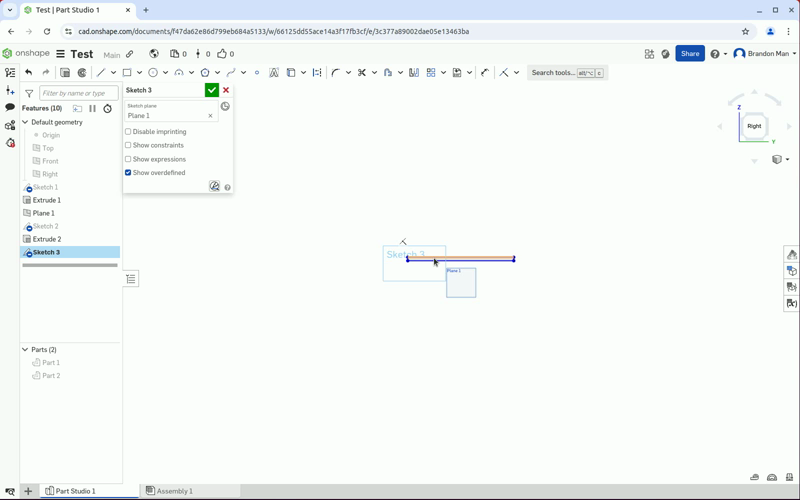
scroll(6)
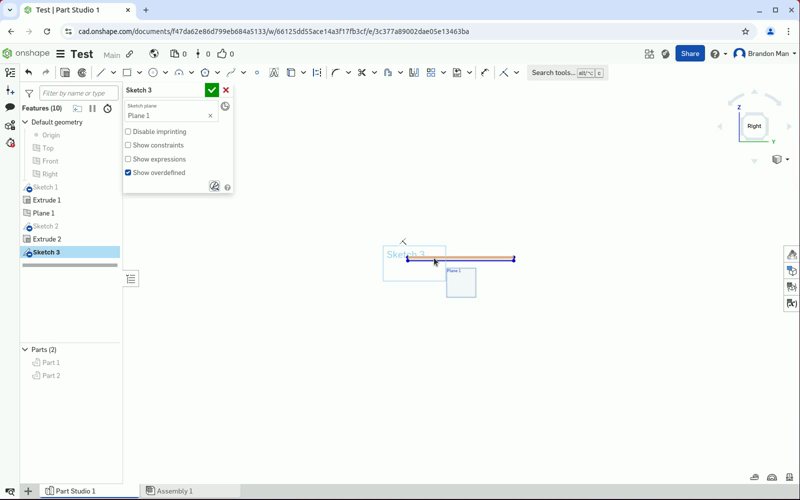
scroll(6)
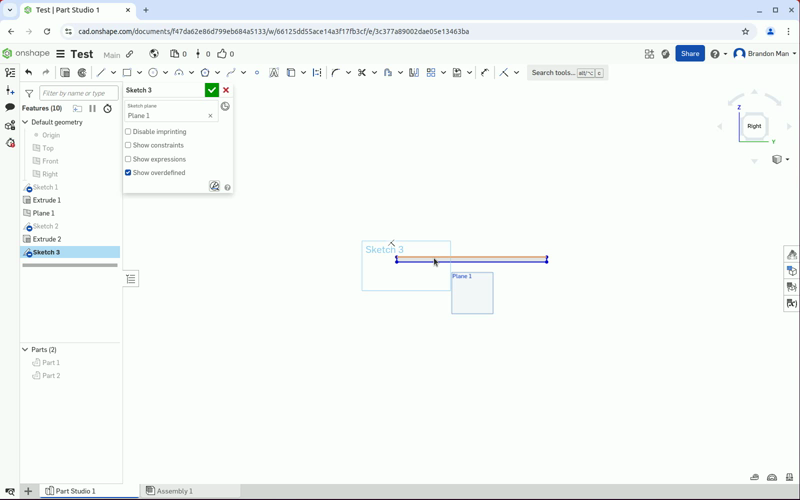
scroll(6)
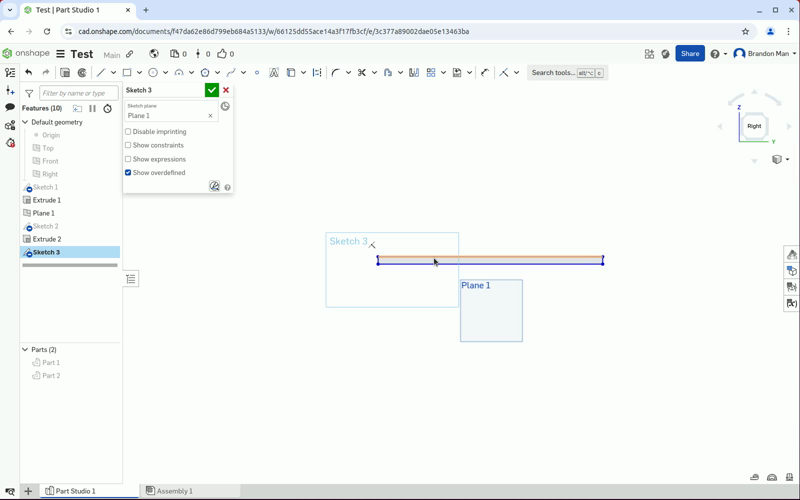
scroll(6)
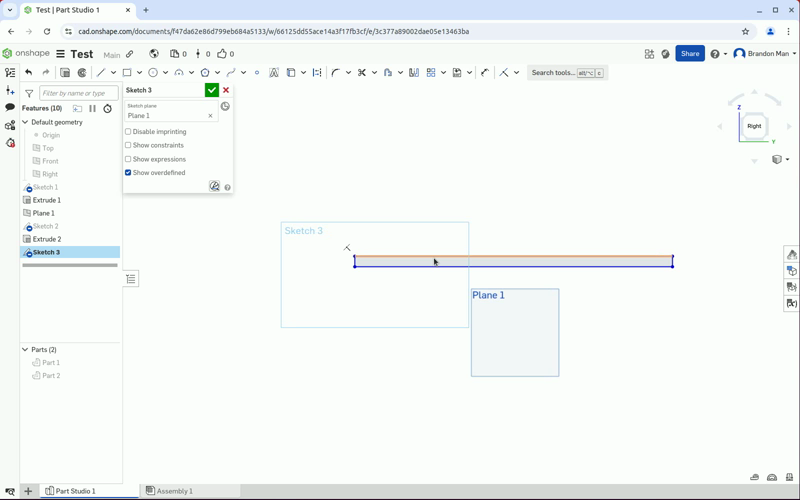
scroll(6)
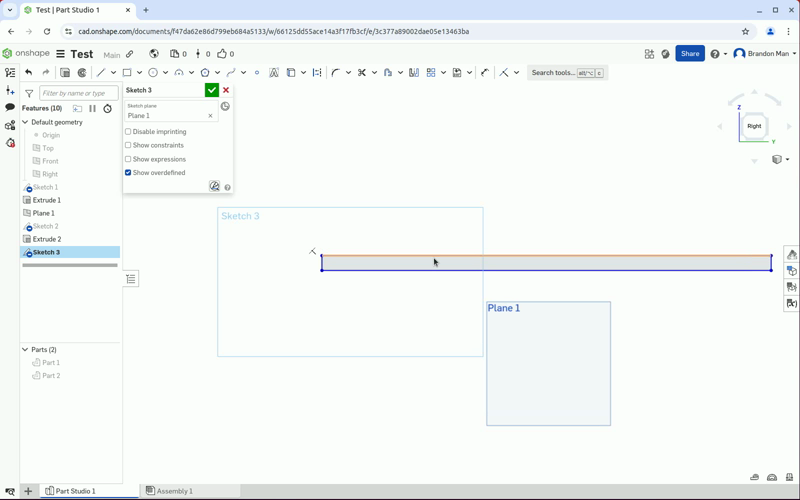
scroll(6)
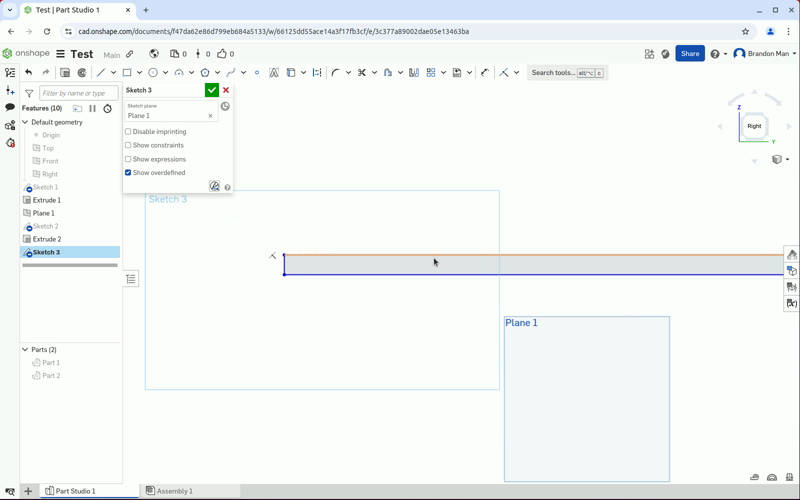
scroll(6)
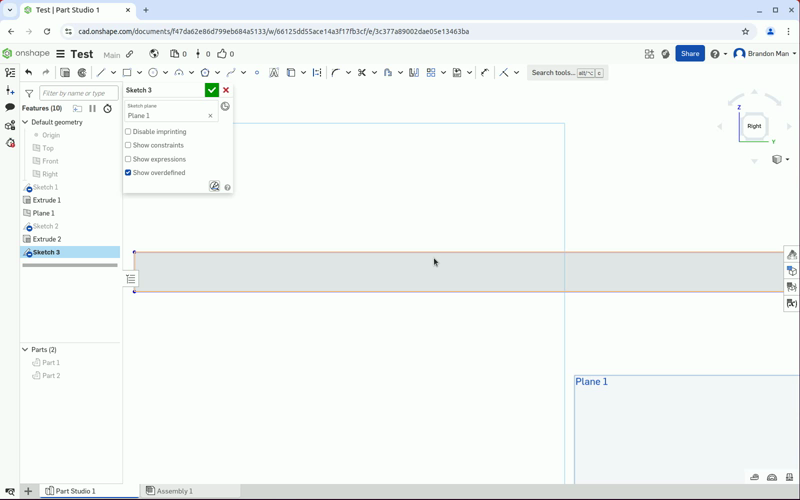
click(434, 257)
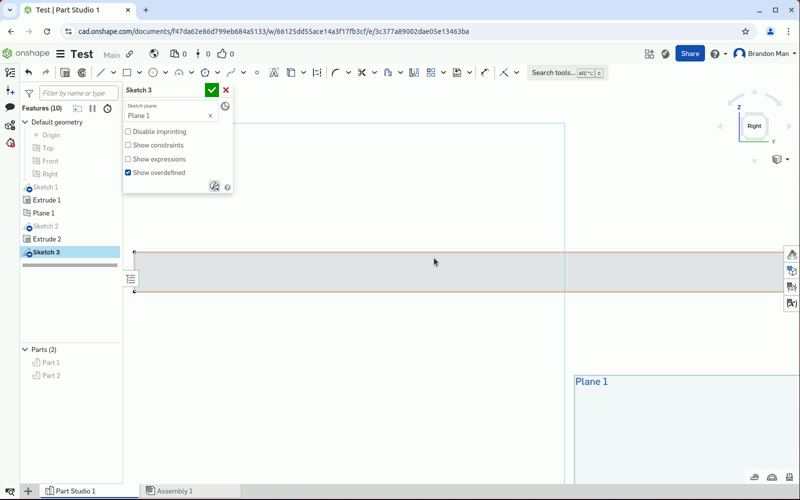
scroll(-6)
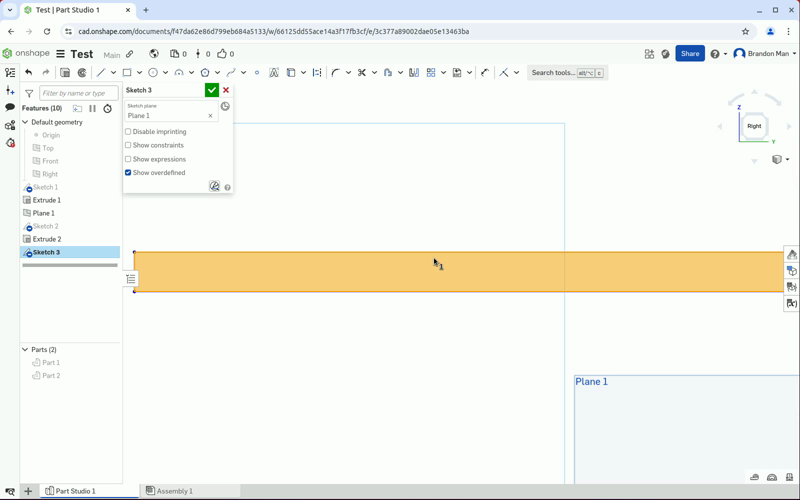
scroll(-6)
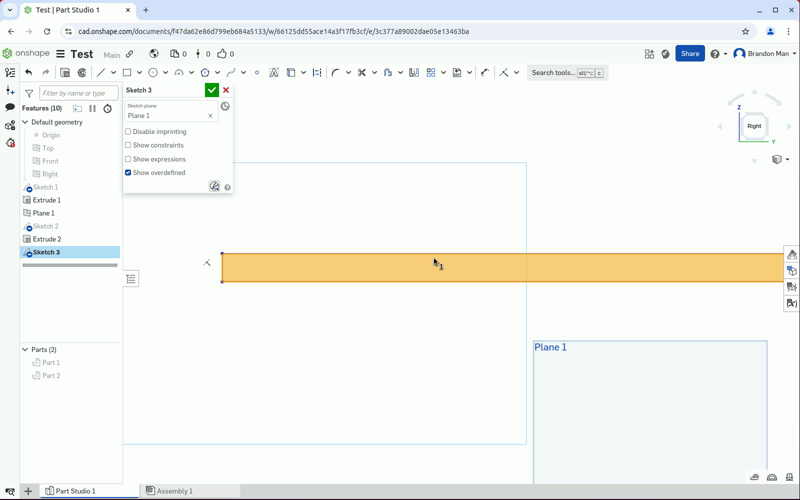
scroll(-6)
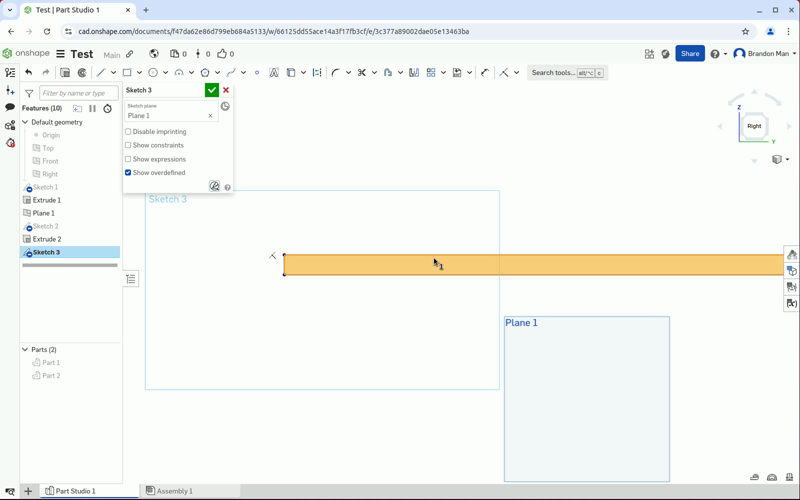
scroll(-6)
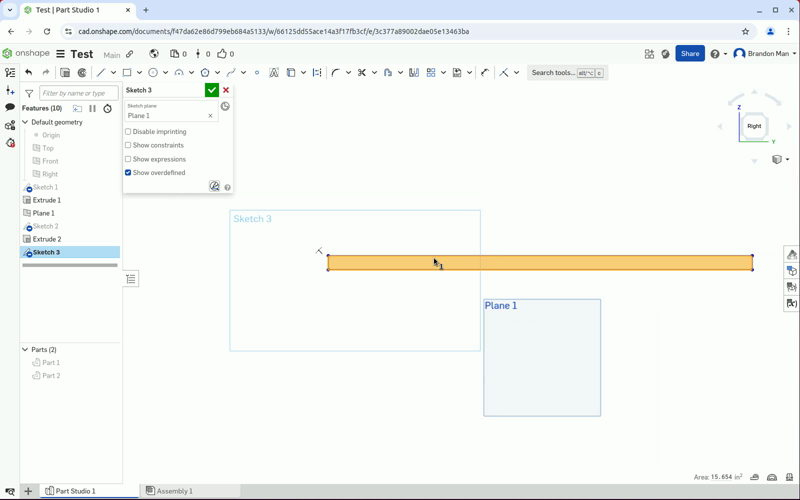
scroll(-6)
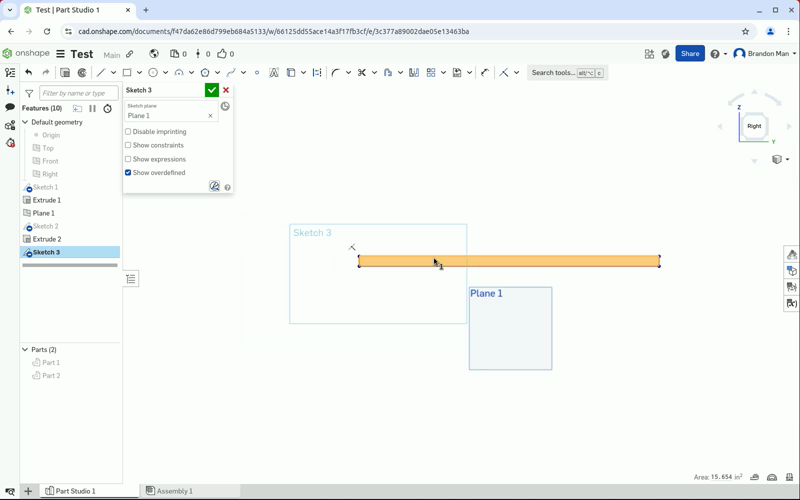
scroll(-6)
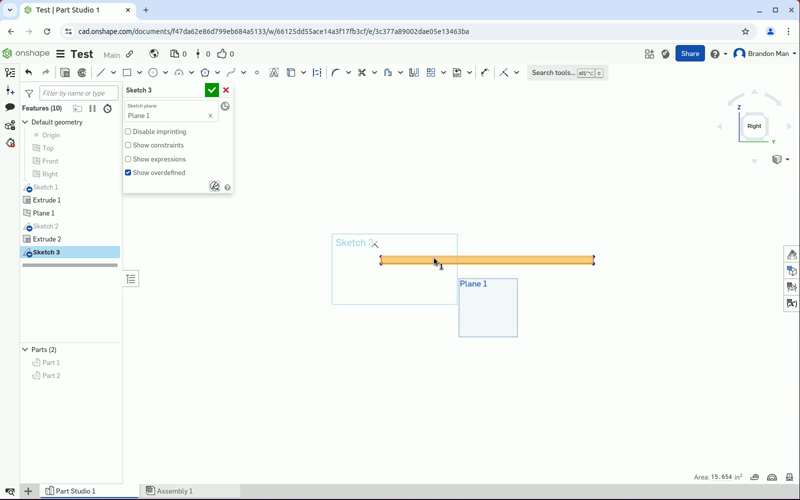
scroll(-6)
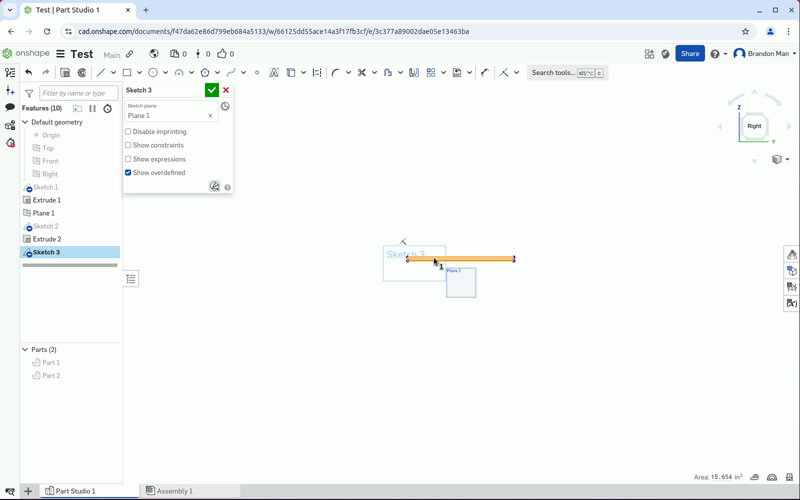
mouse_move(73, 352)
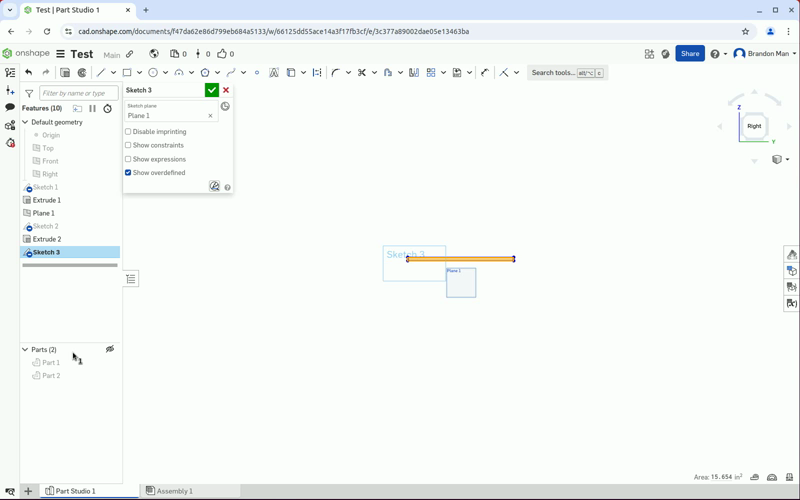
key(shift+y)
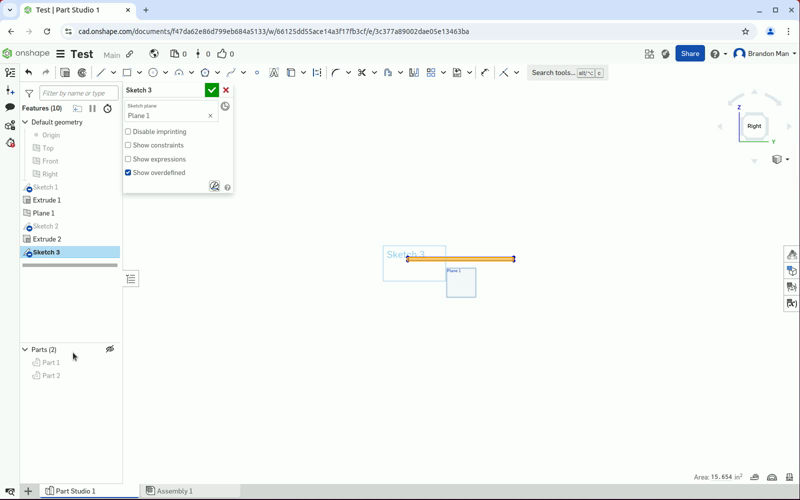
key(shift+e)
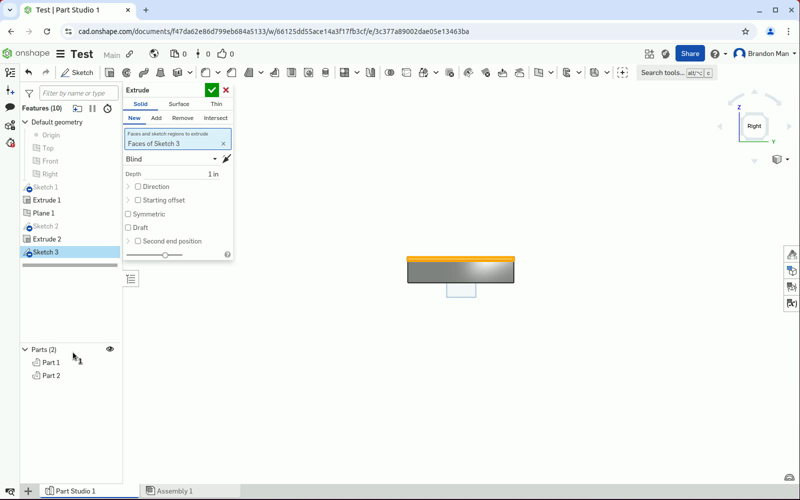
mouse_move(143, 106)
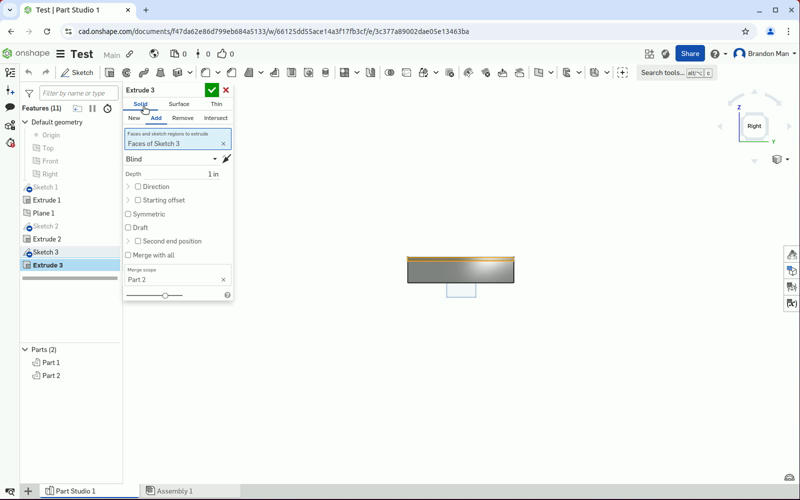
click(143, 106)
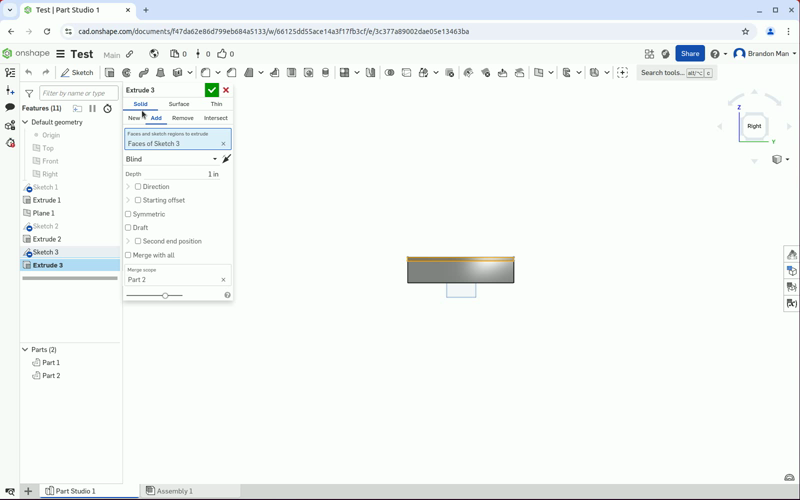
mouse_move(137, 120)
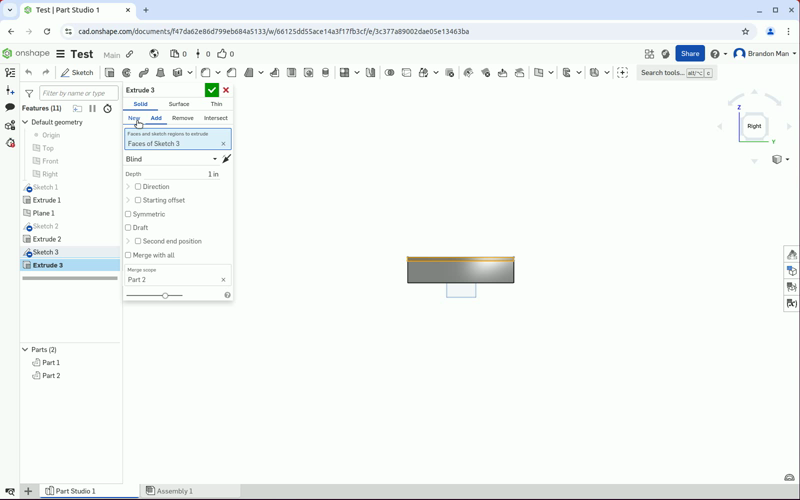
click(137, 120)
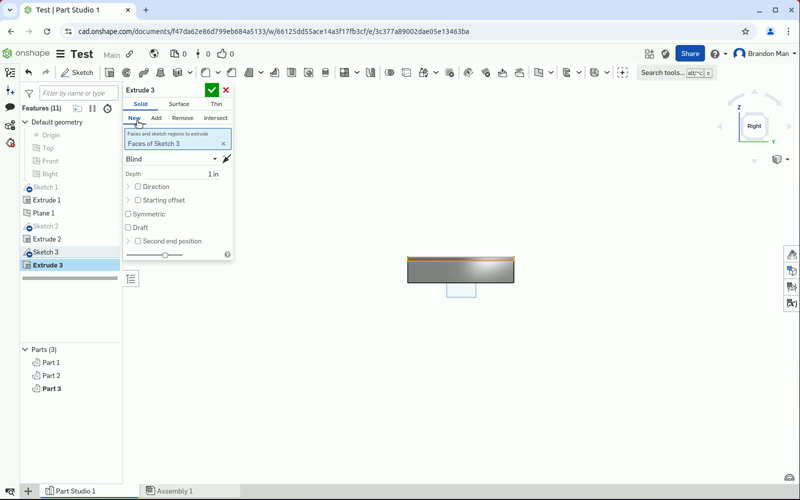
key(tab, 4)
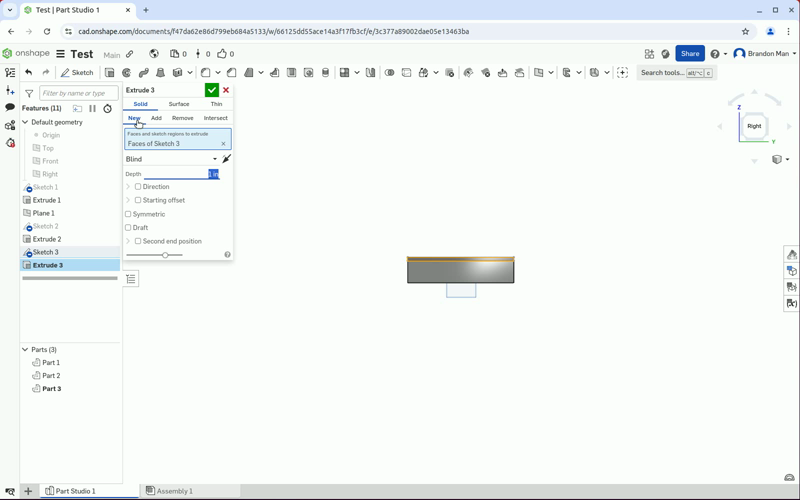
text(0.722)
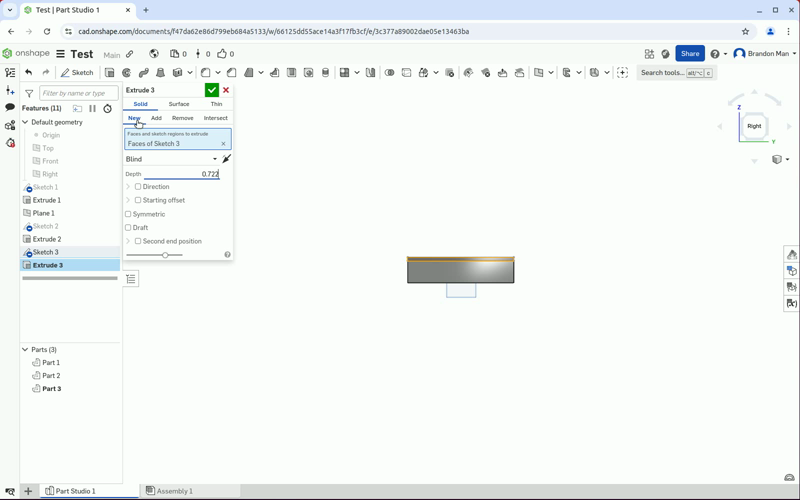
key(enter)
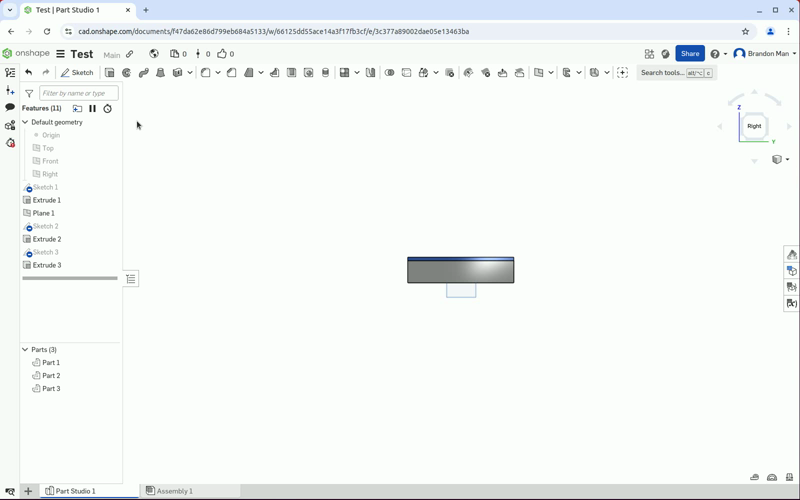
key(shift+h)
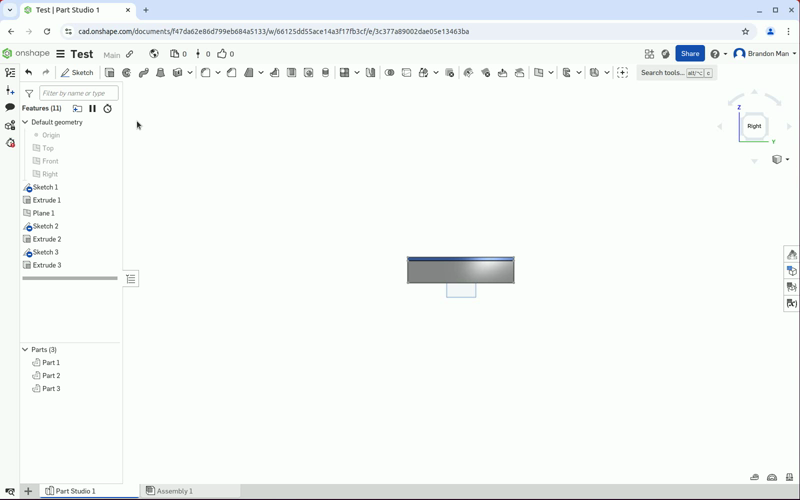
key(shift+h)
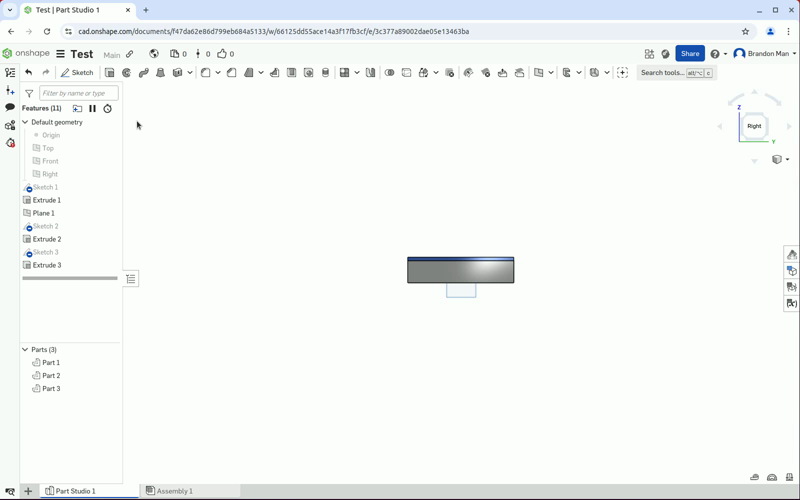
mouse_move(73, 189)
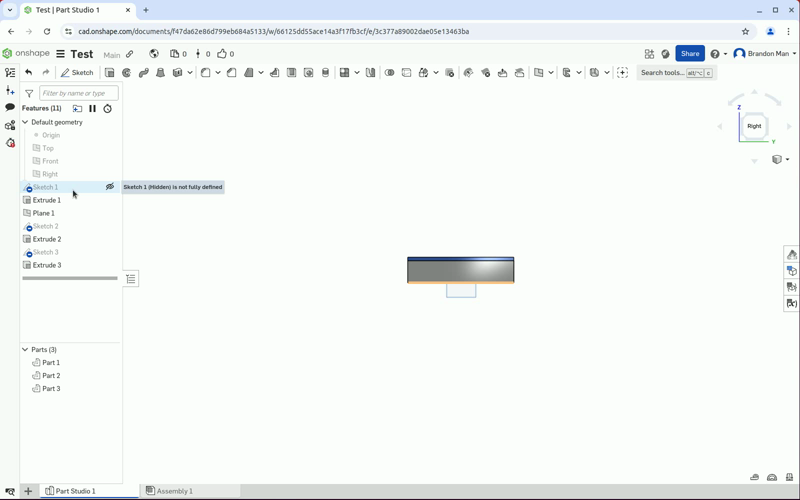
click(73, 189)
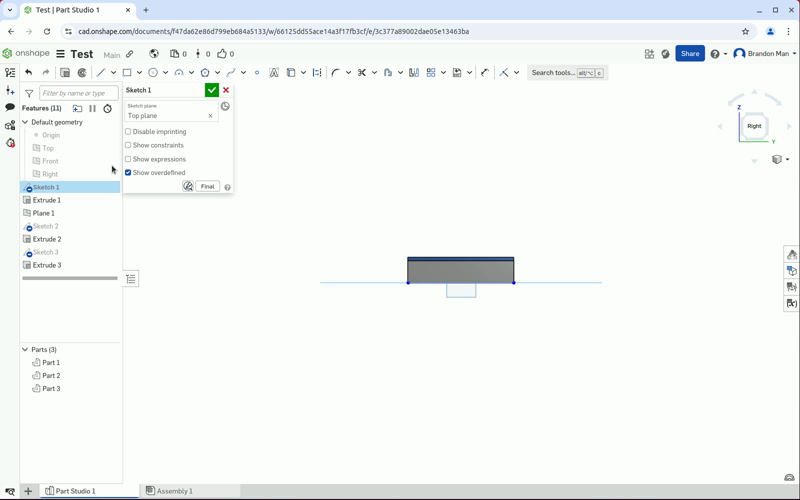
mouse_move(229, 92)
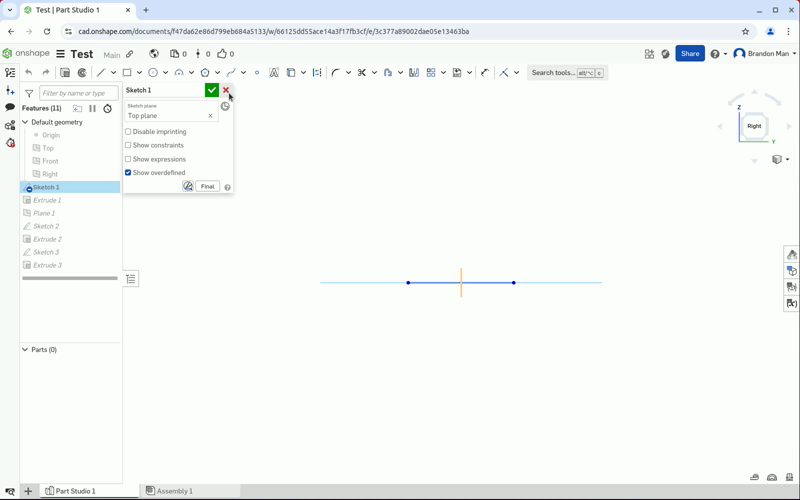
click(229, 92)
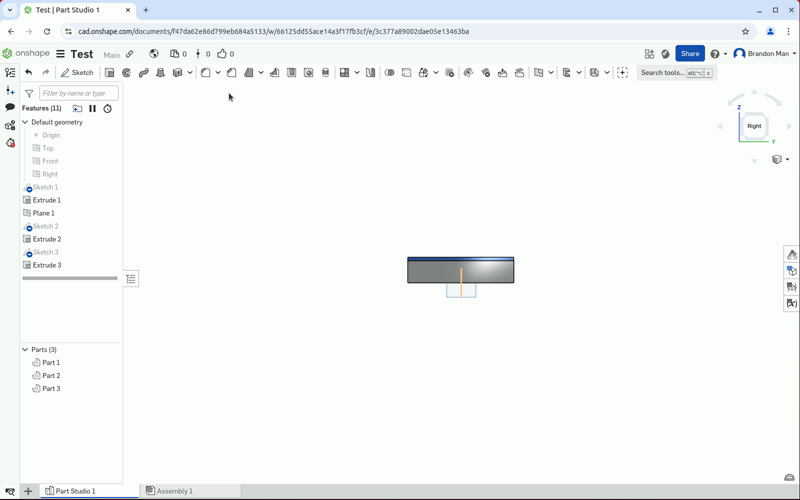
mouse_move(73, 352)
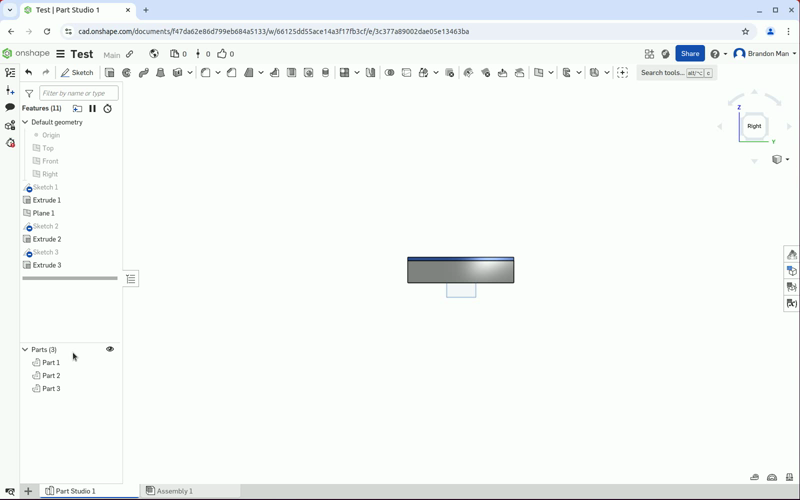
key(y)
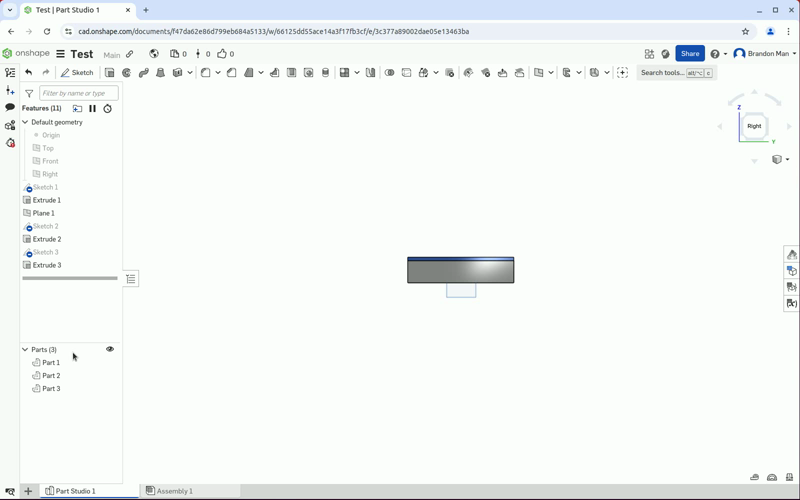
key(shift+p)
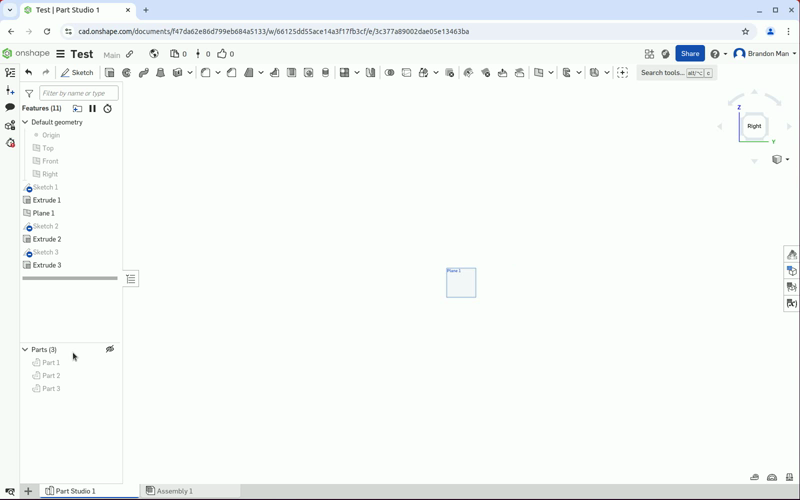
key(space)
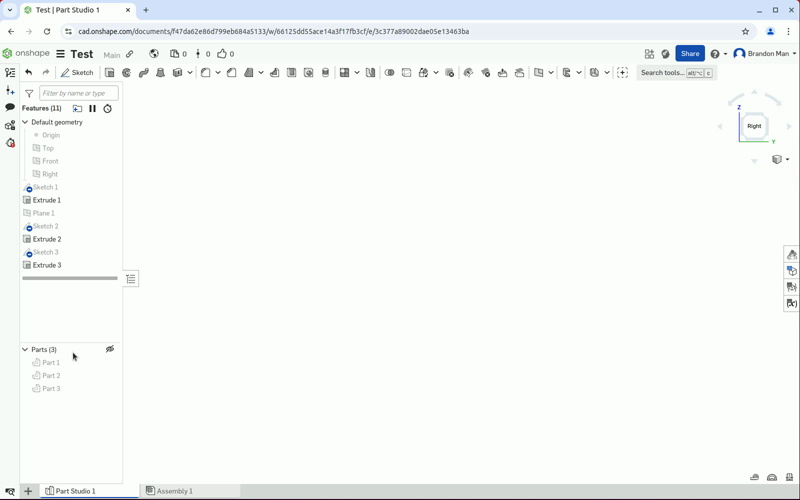
key_down(shift)
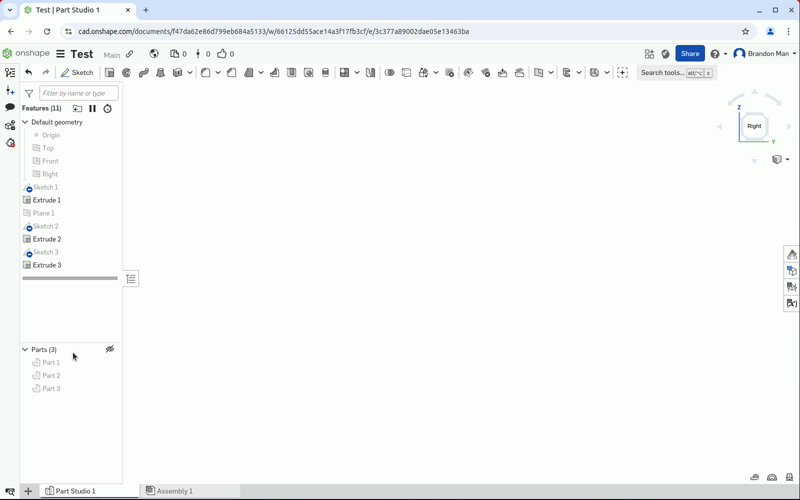
key(right)
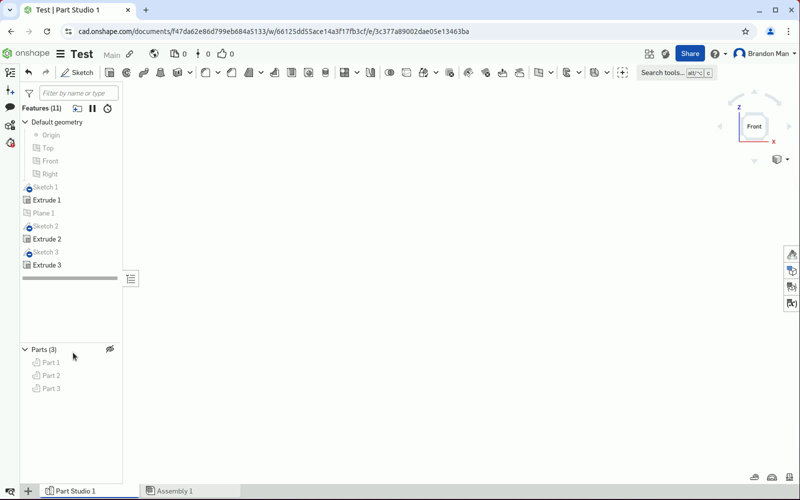
key_up(shift)
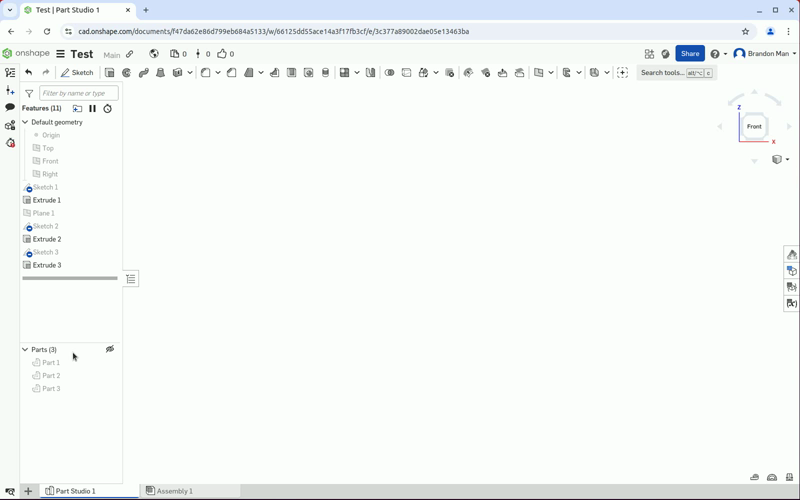
mouse_move(73, 352)
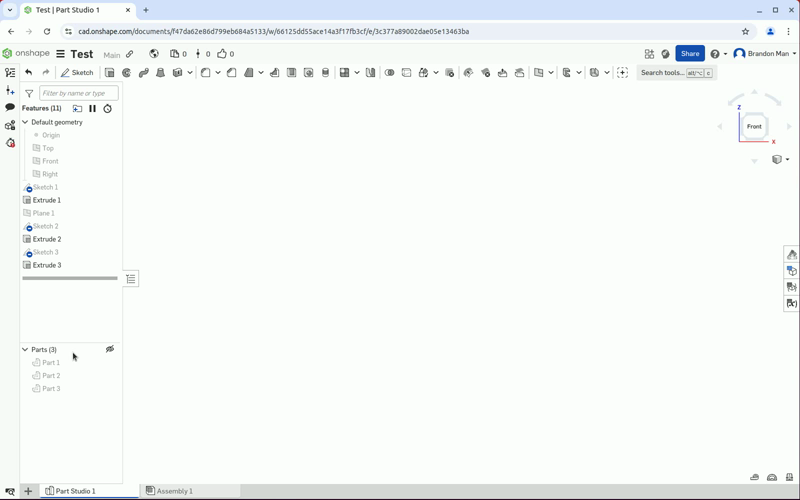
key(shift+y)
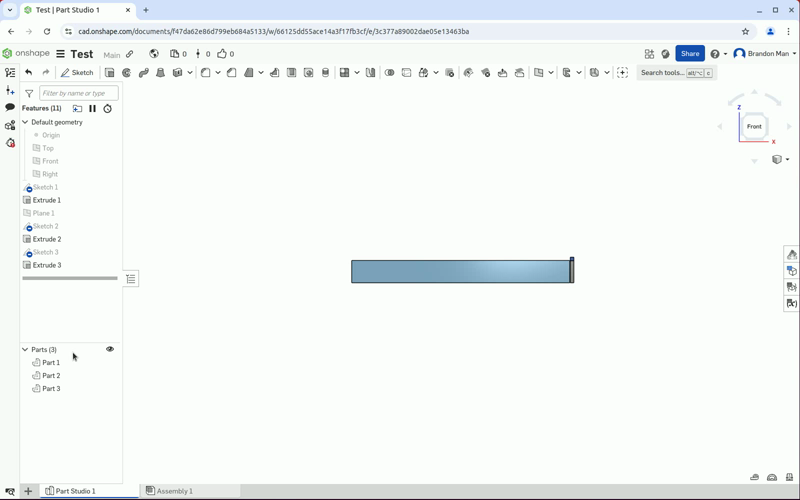
mouse_move(541, 75)
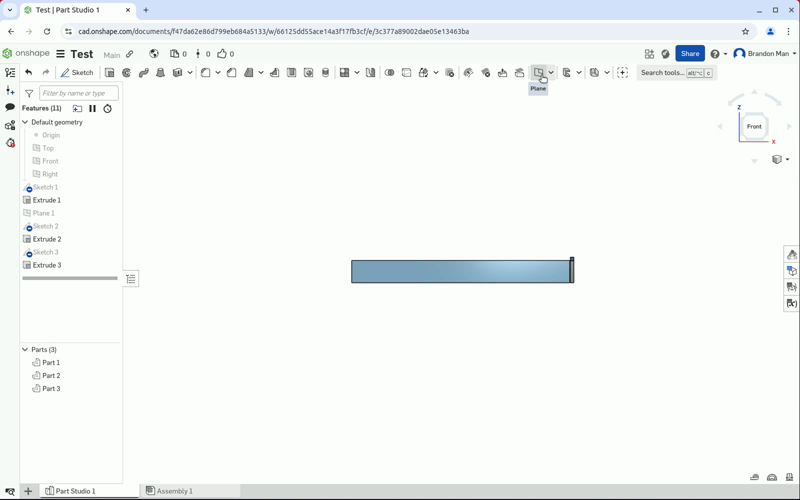
click(541, 75)
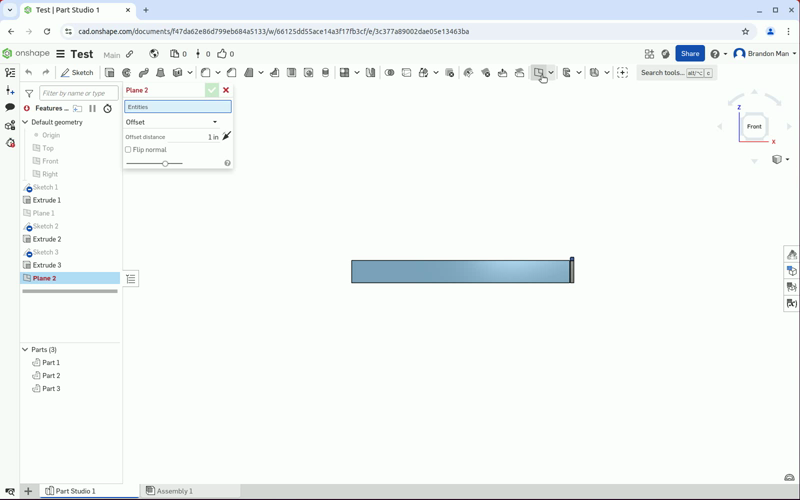
mouse_move(73, 163)
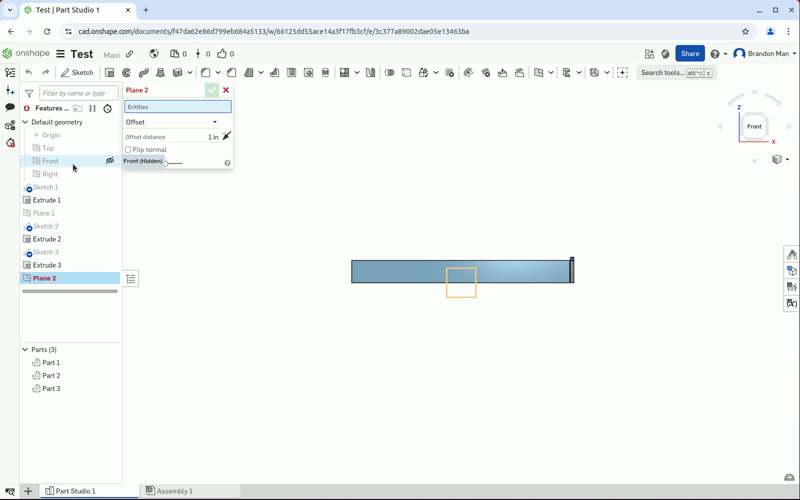
click(73, 163)
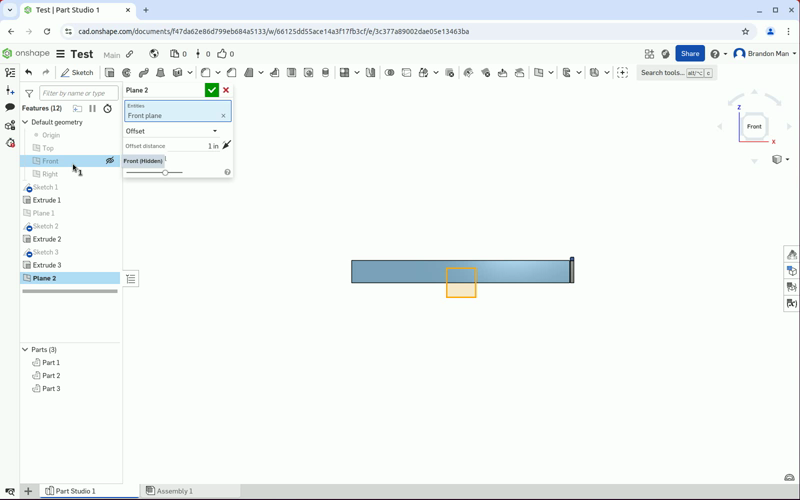
key(tab, 2)
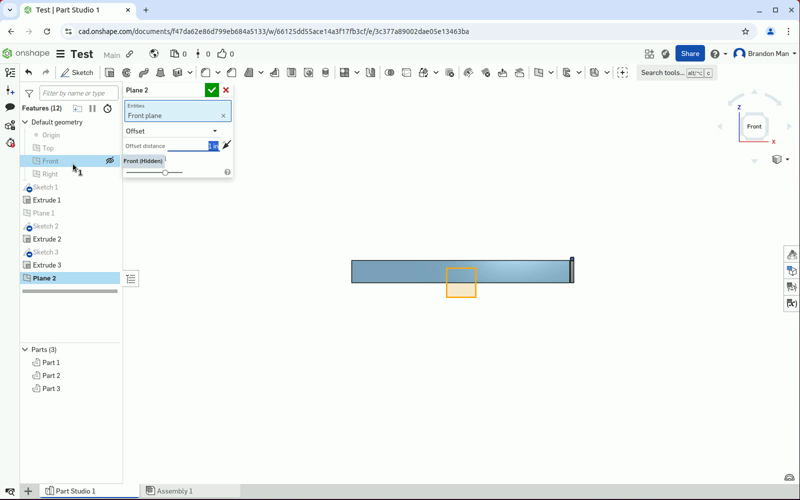
text(10.845)
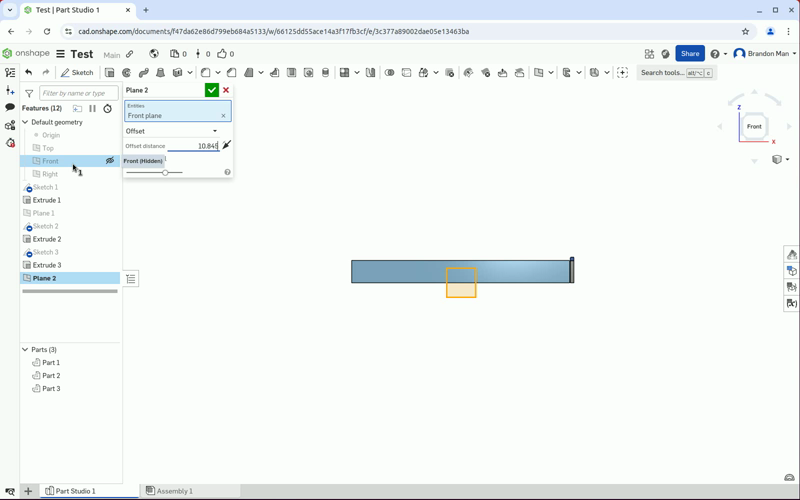
key(enter, 2)
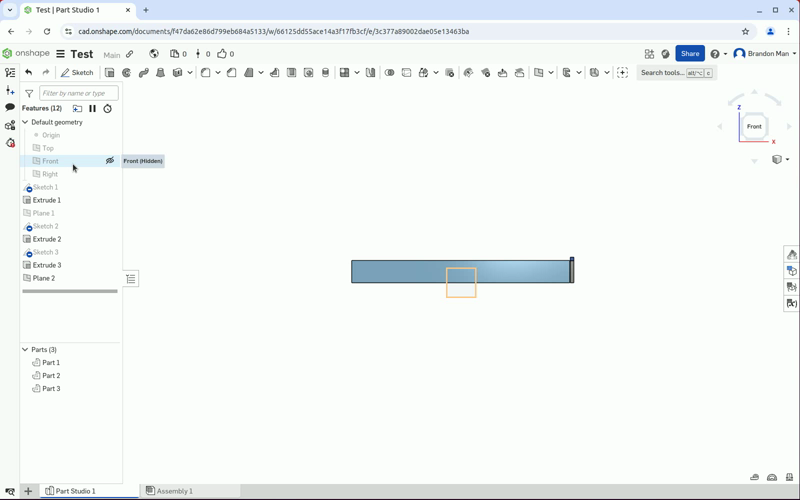
key(shift+s)
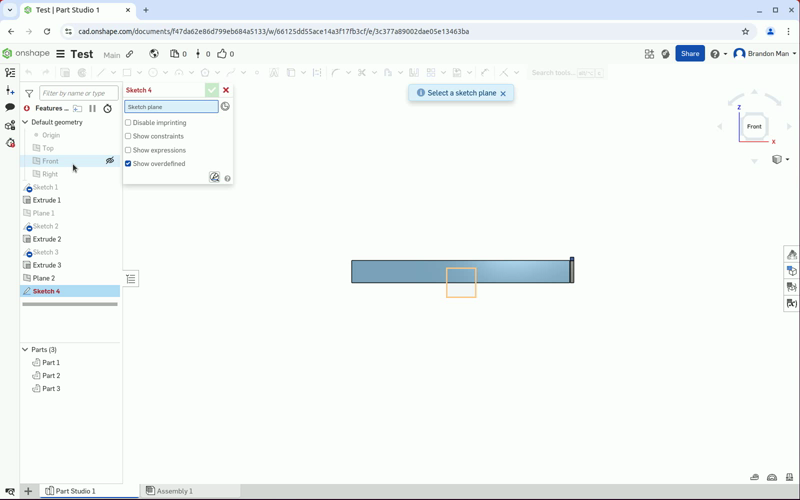
mouse_move(73, 280)
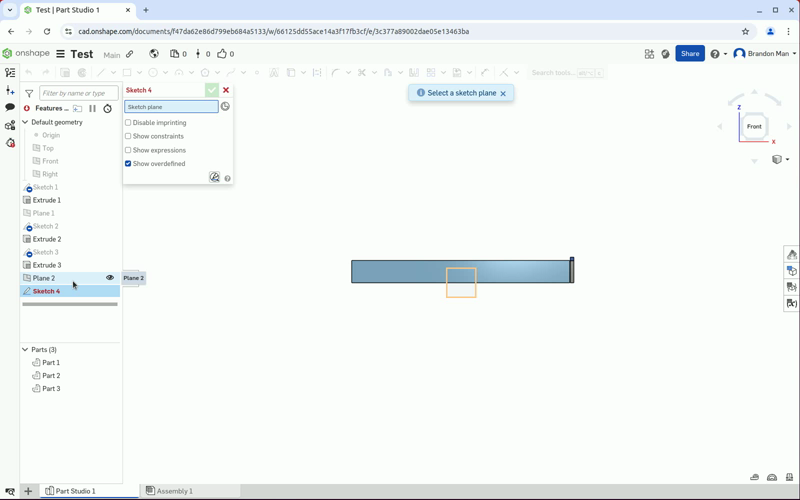
click(73, 280)
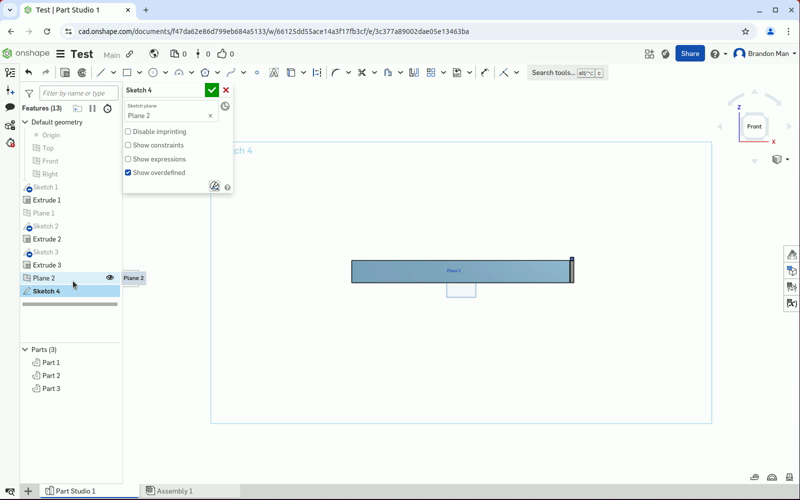
mouse_move(73, 352)
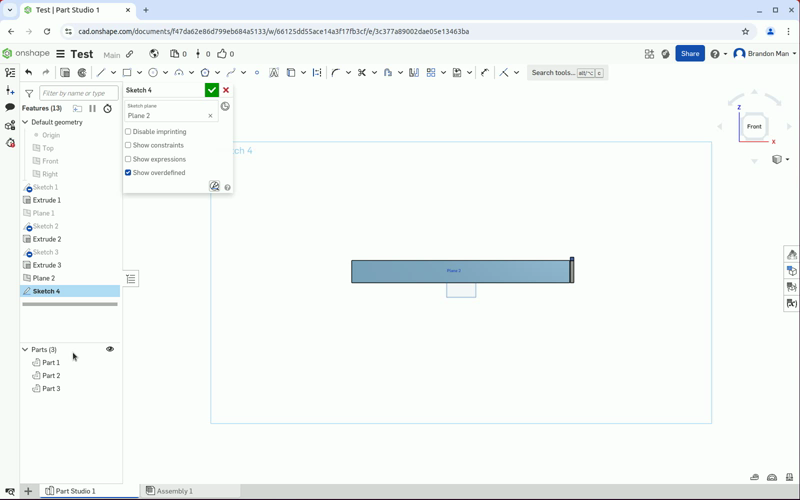
key(y)
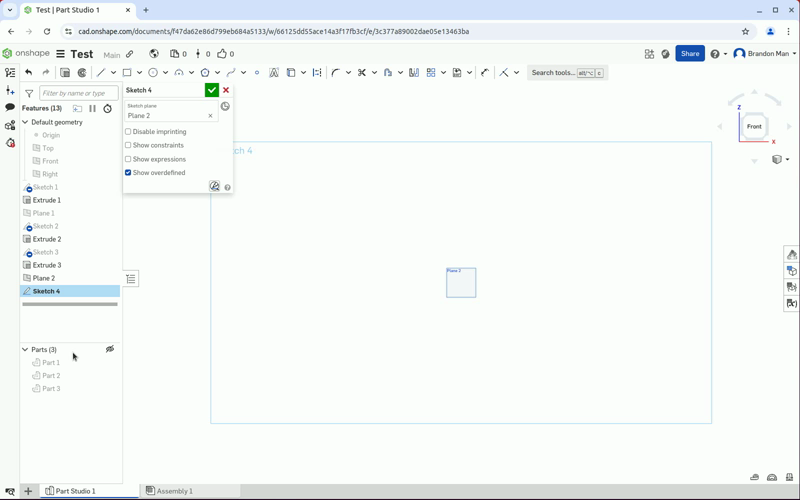
key(l)
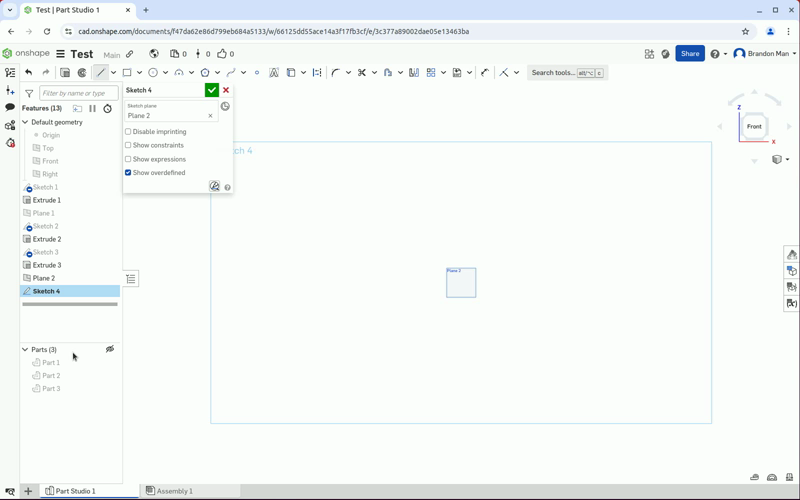
key_down(shift)
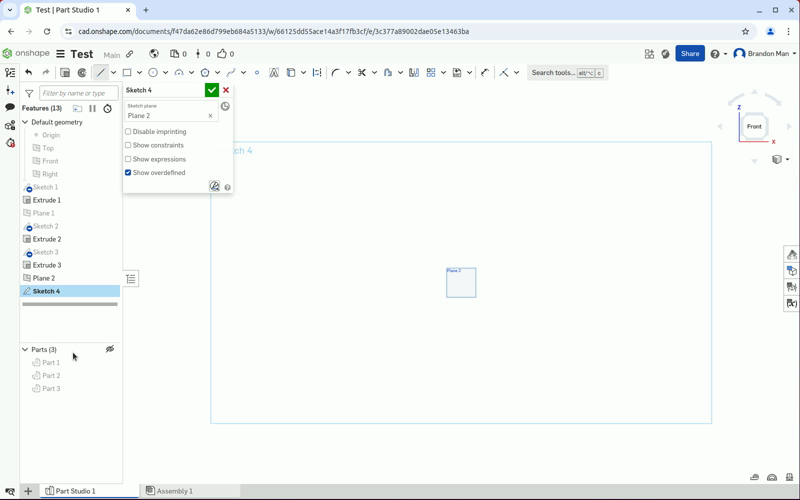
mouse_move(348, 282)
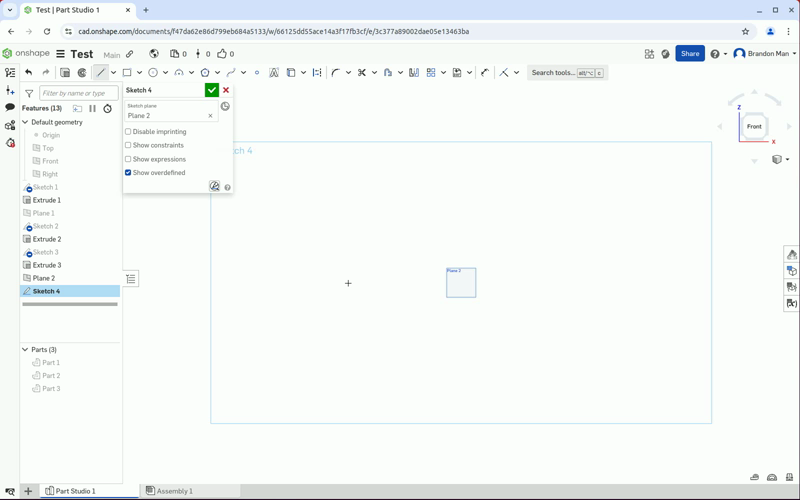
click(348, 282)
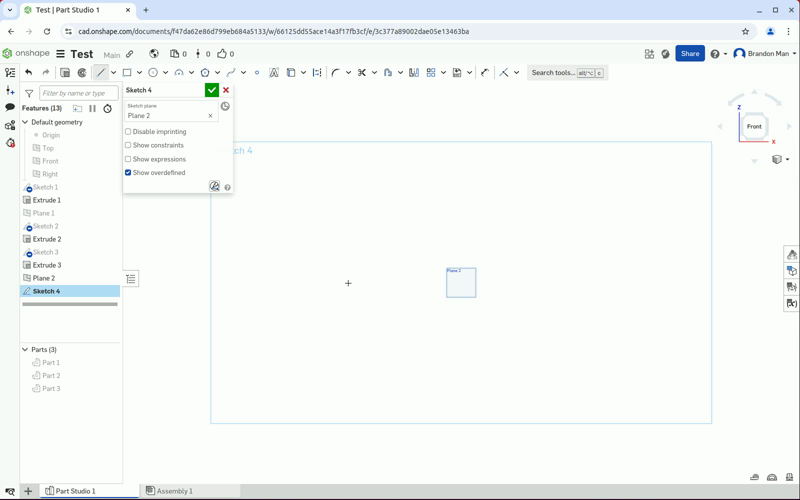
key_up(shift)
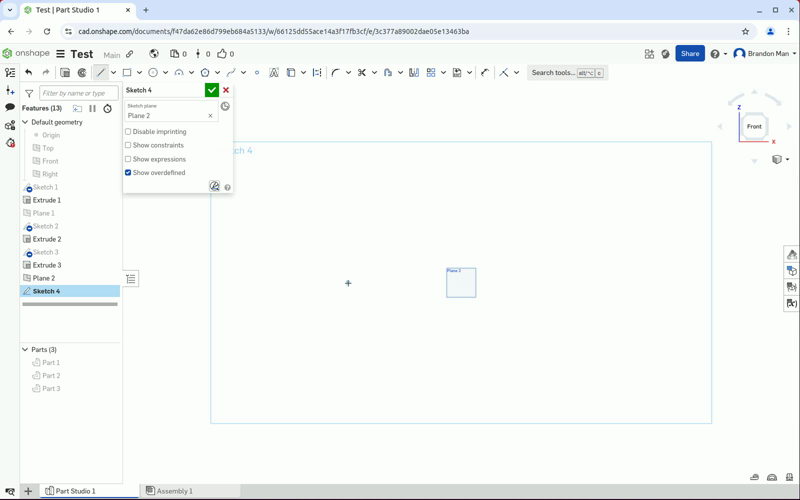
key_down(shift)
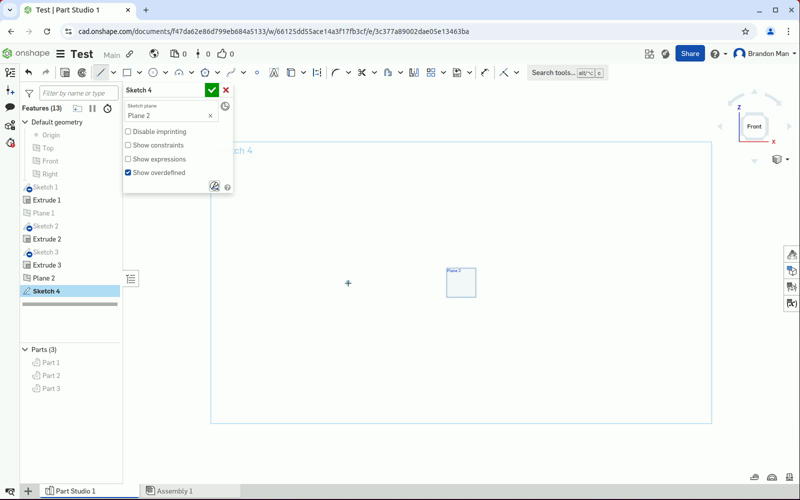
mouse_move(378, 282)
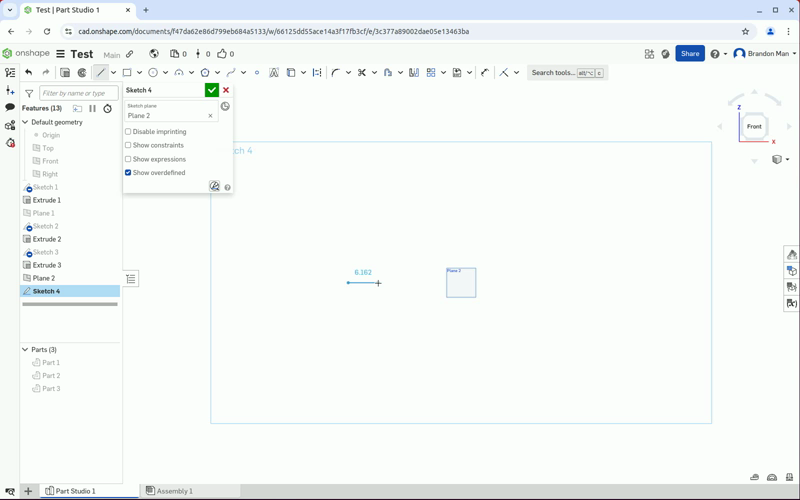
mouse_move(350, 282)
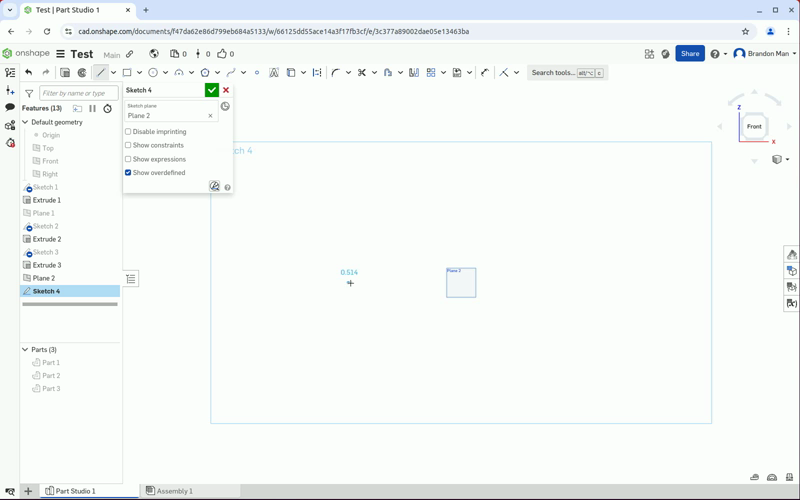
scroll(6)
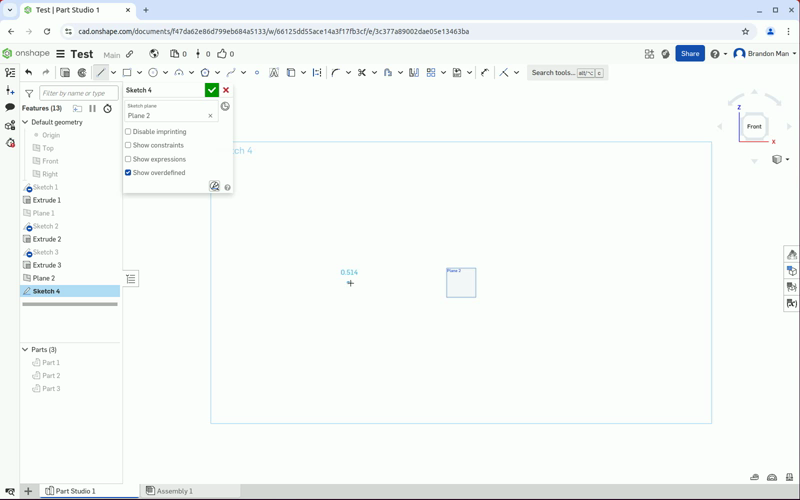
scroll(6)
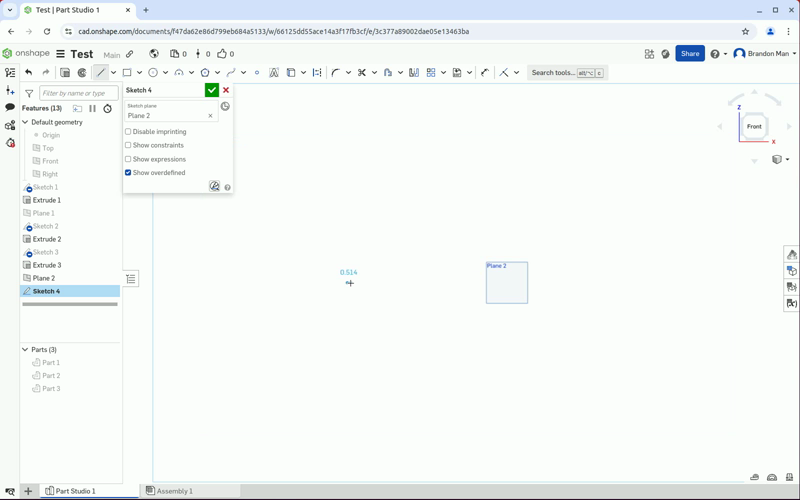
scroll(6)
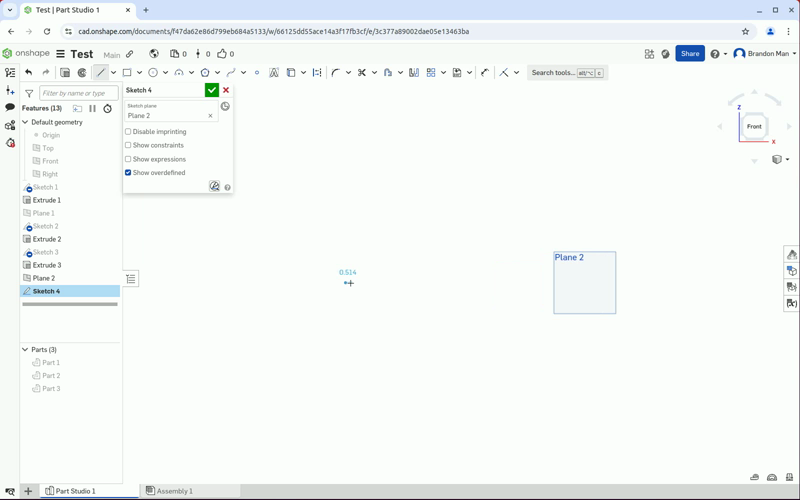
scroll(6)
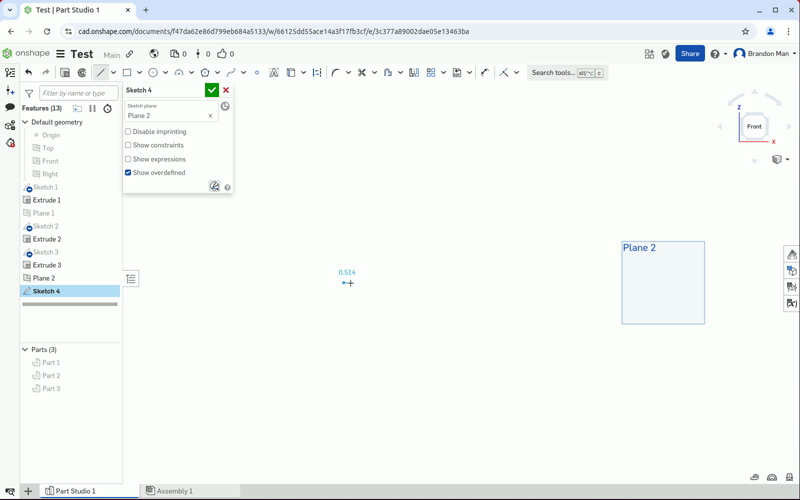
scroll(6)
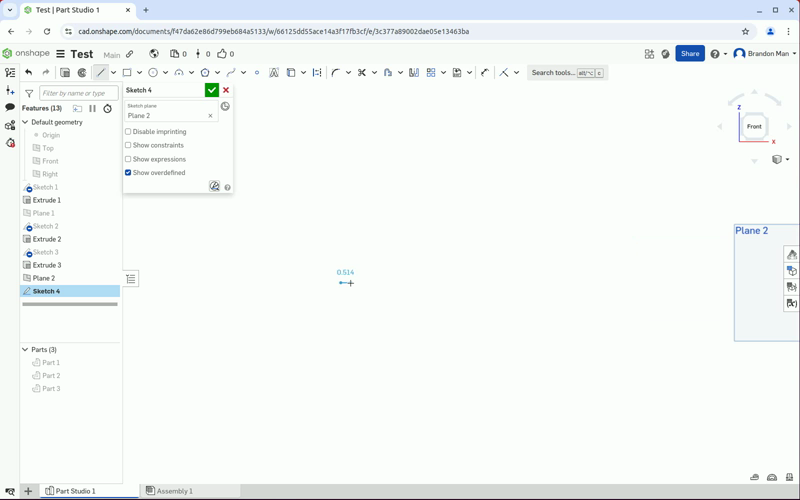
scroll(6)
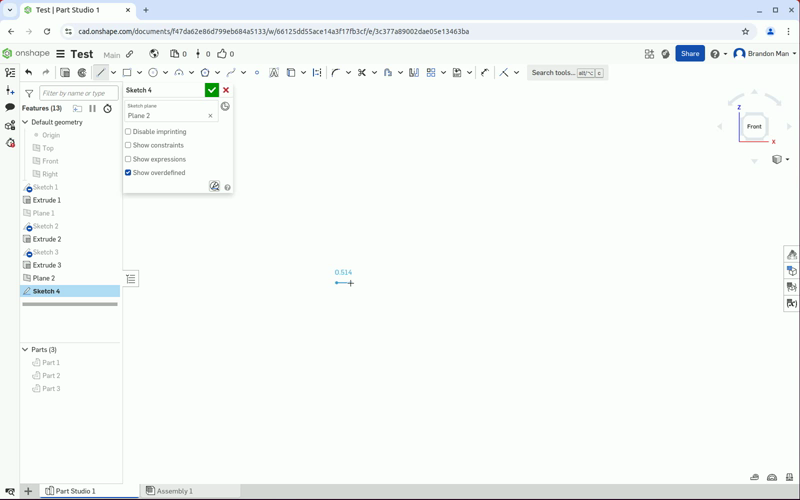
scroll(6)
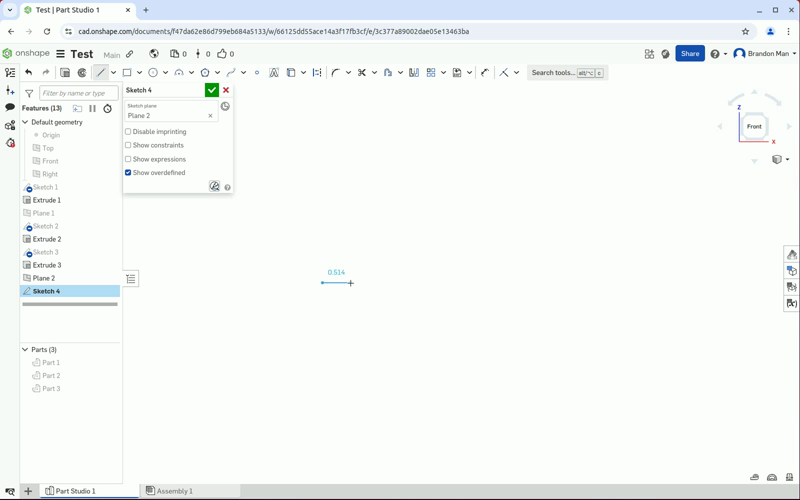
click(350, 282)
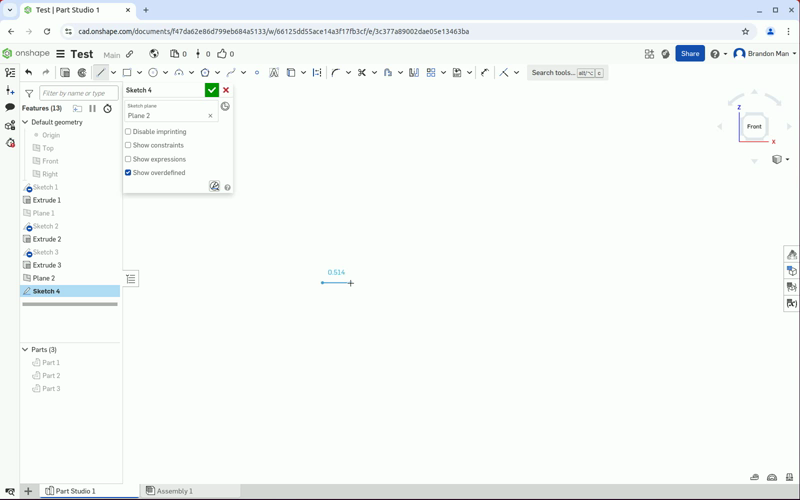
scroll(-6)
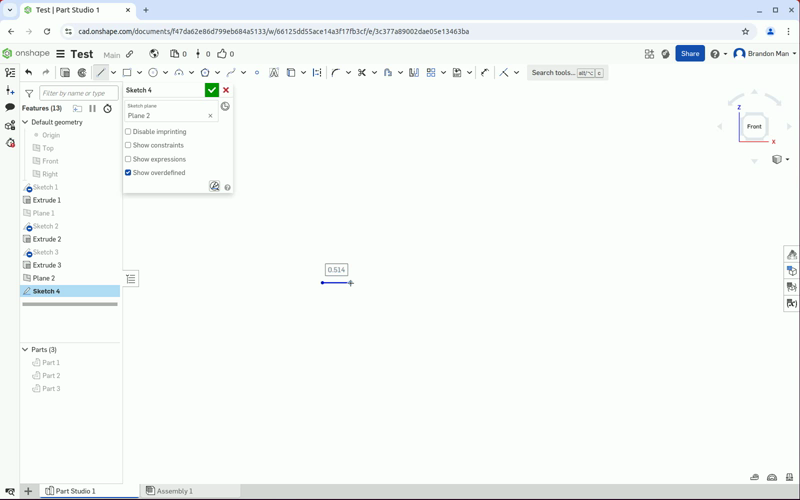
scroll(-6)
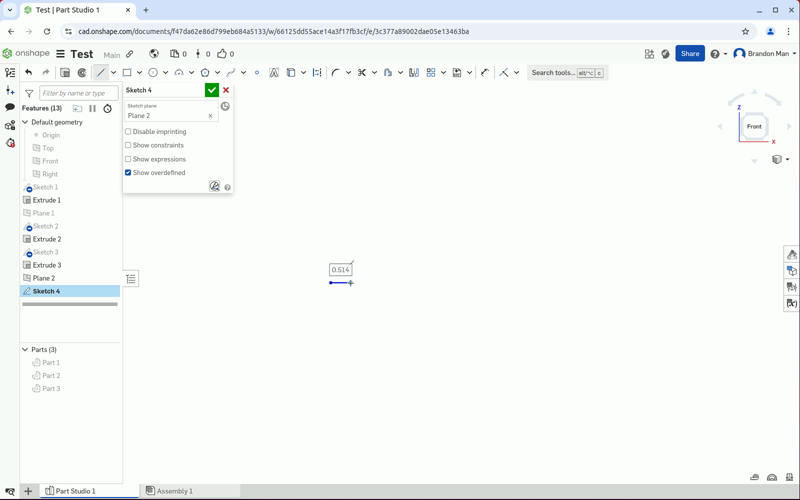
scroll(-6)
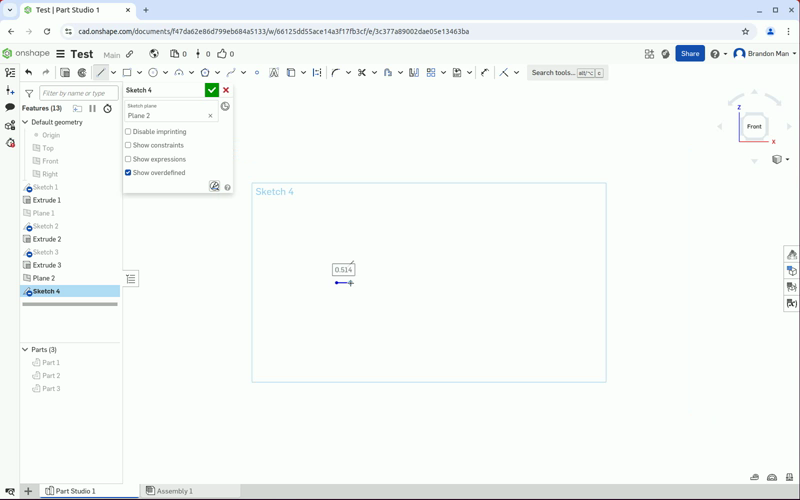
scroll(-6)
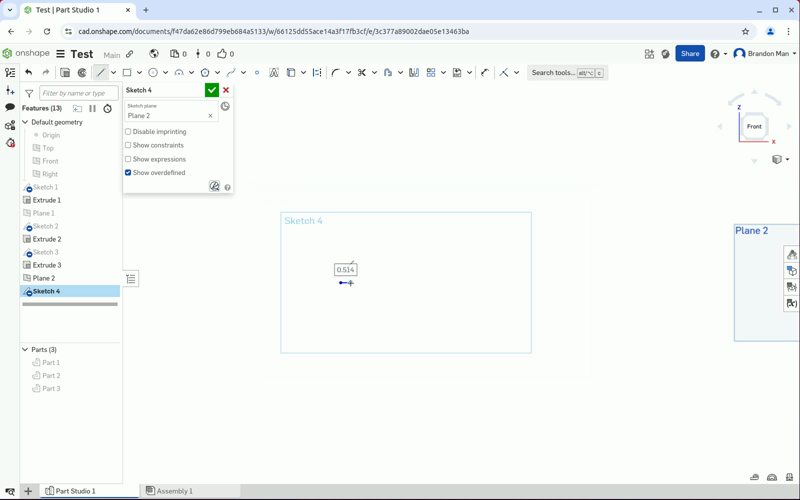
scroll(-6)
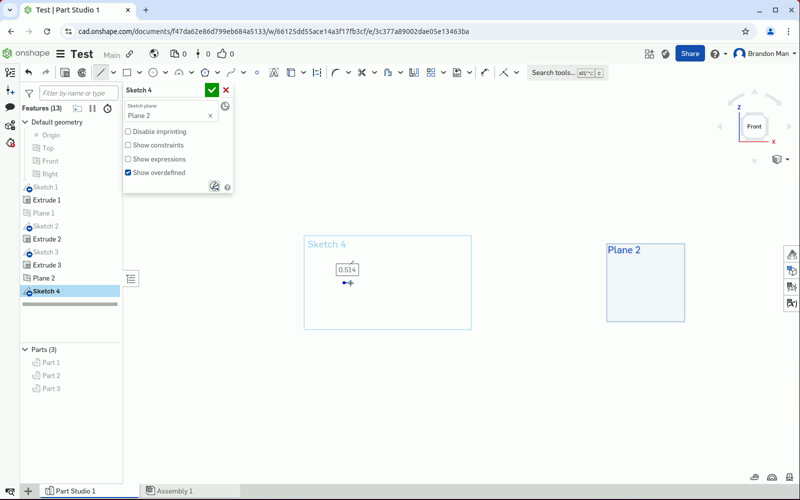
scroll(-6)
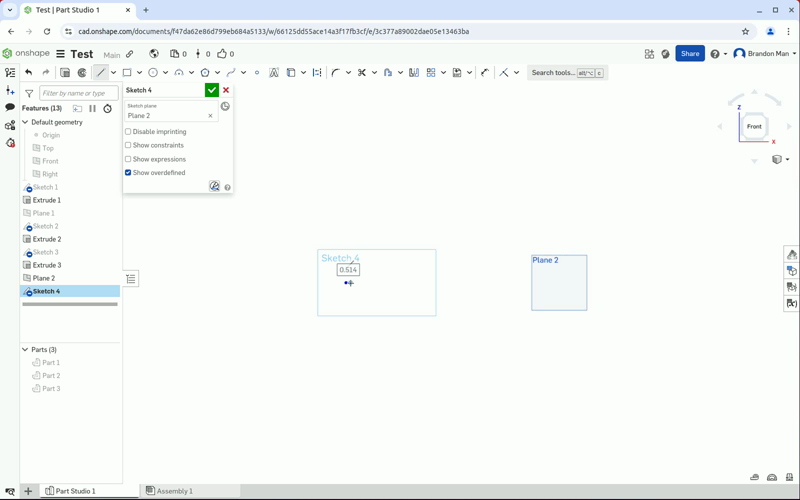
scroll(-6)
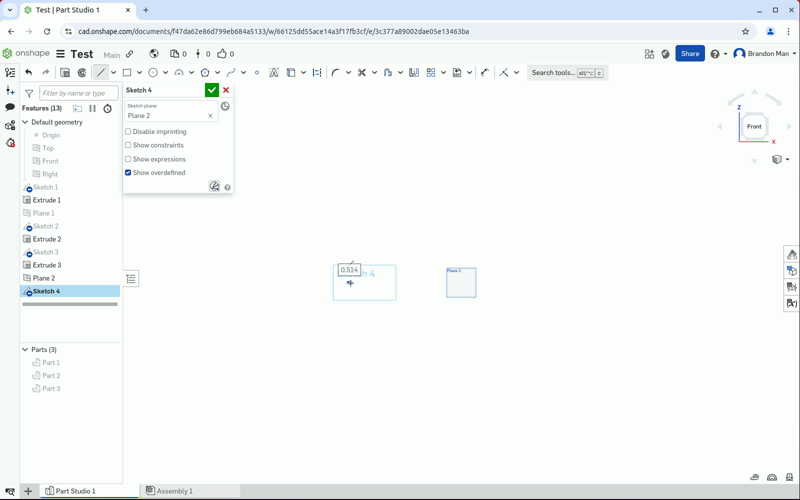
key_up(shift)
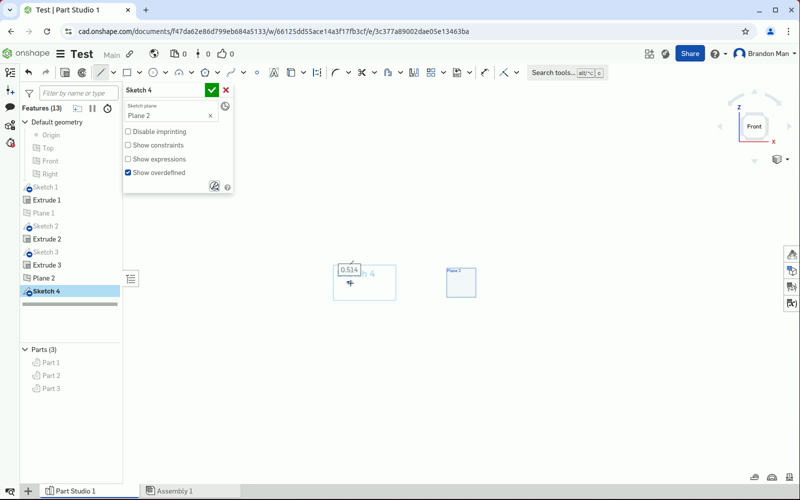
key_down(shift)
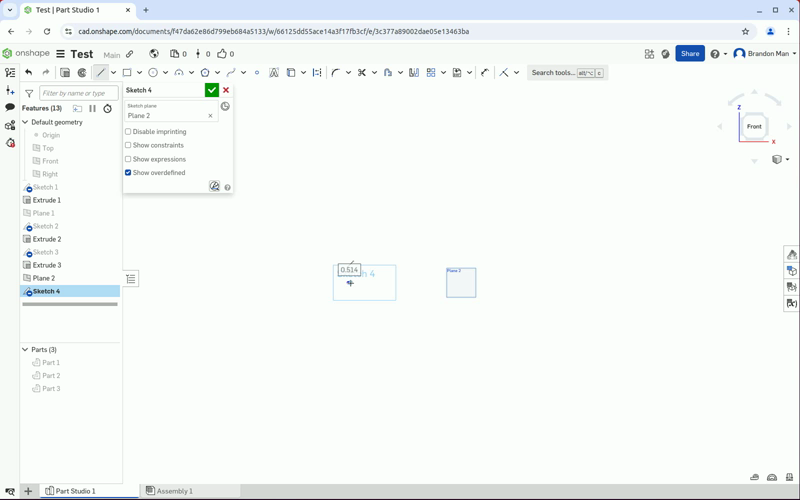
mouse_move(380, 282)
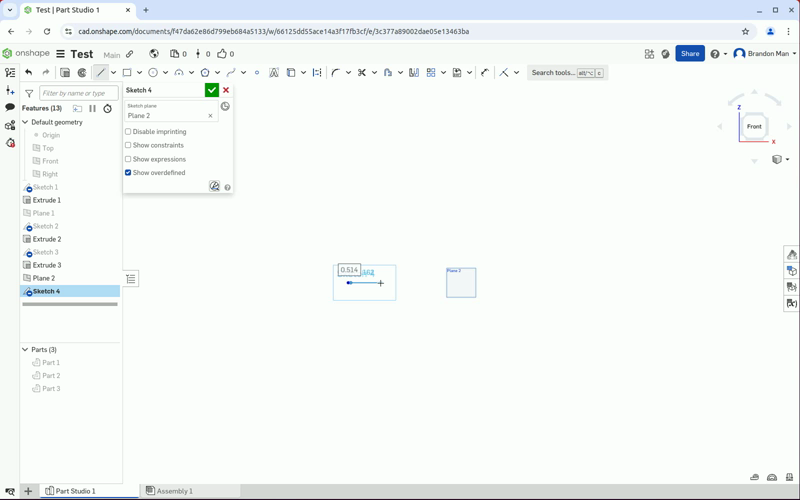
mouse_move(350, 259)
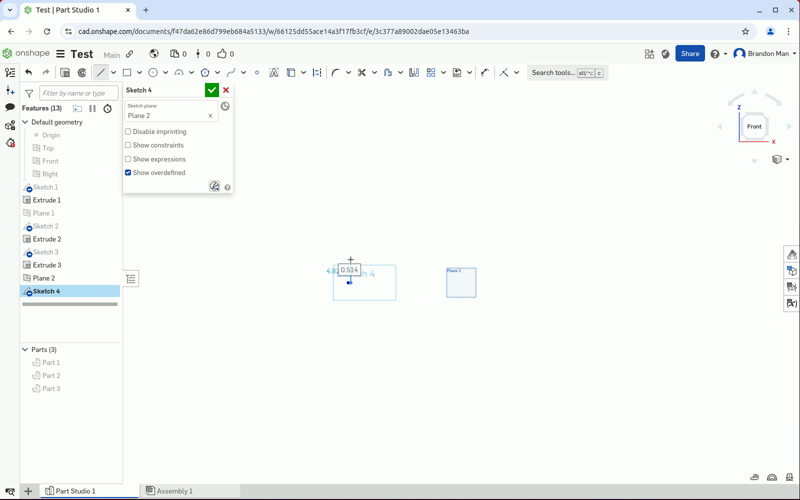
click(350, 259)
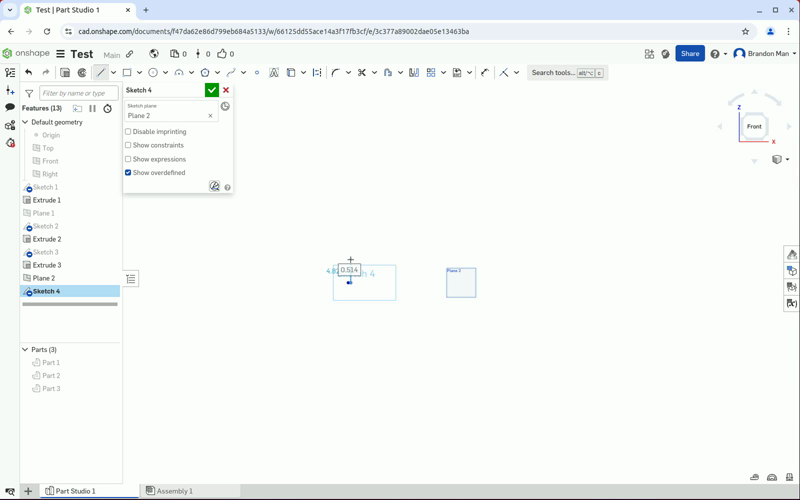
key_up(shift)
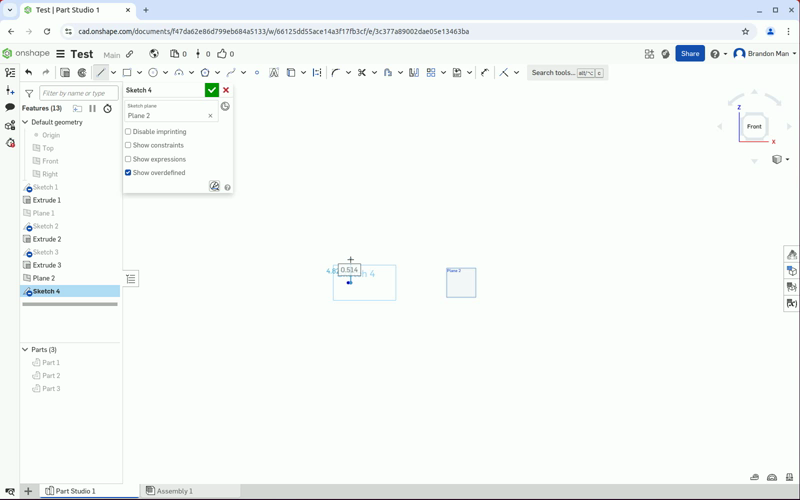
key_down(shift)
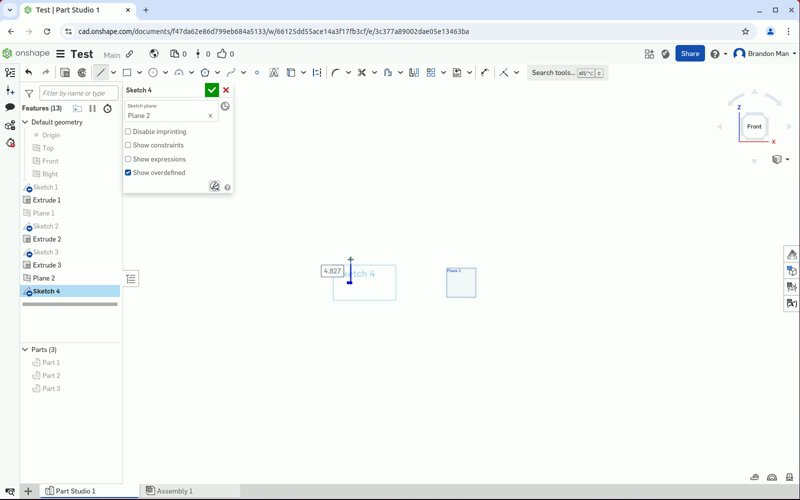
mouse_move(569, 259)
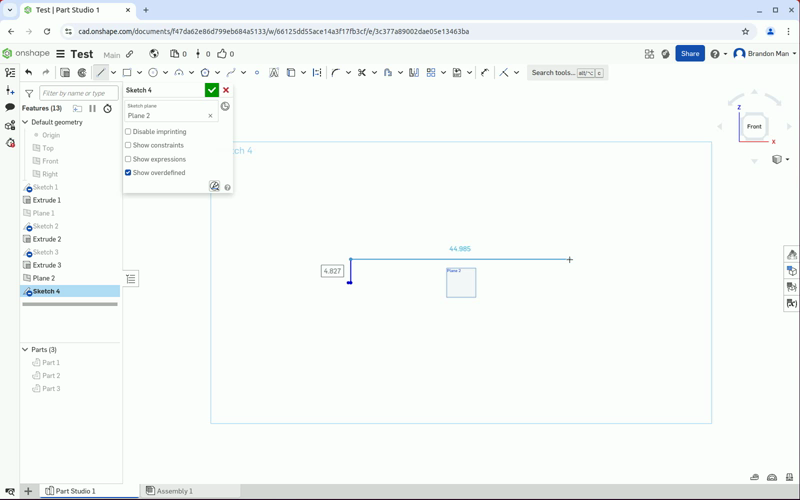
click(569, 259)
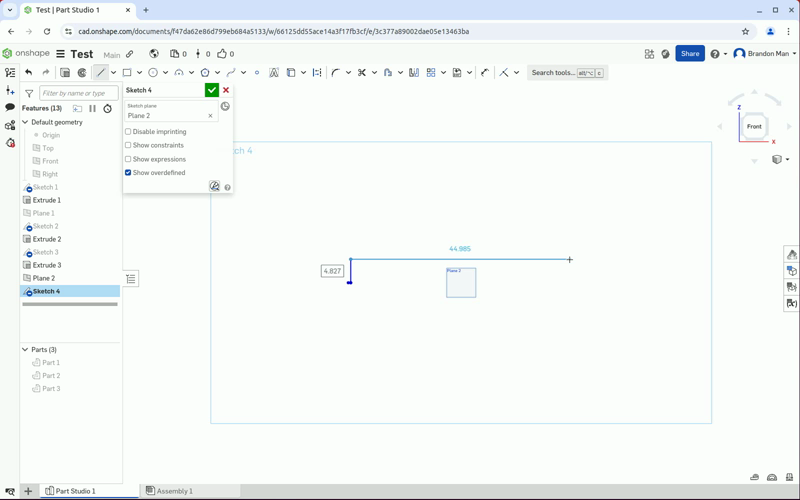
key_up(shift)
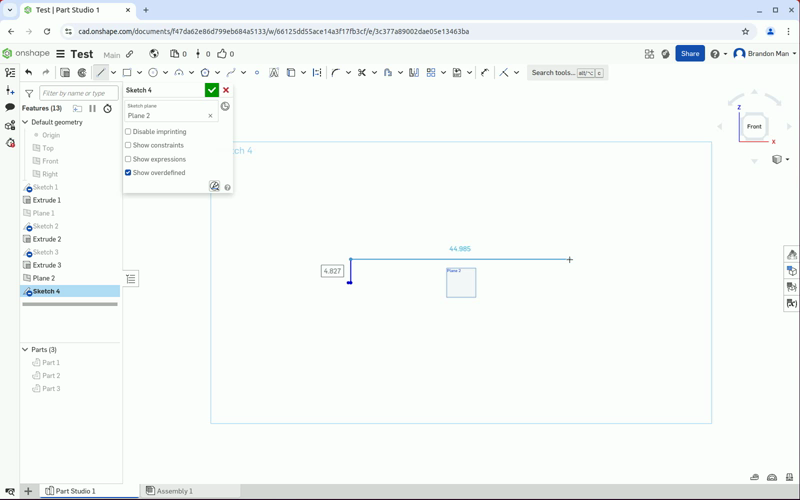
key_down(shift)
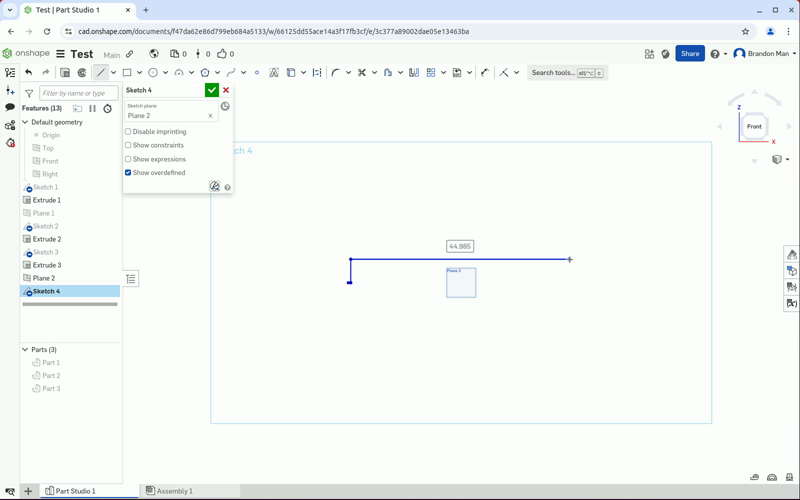
mouse_move(589, 259)
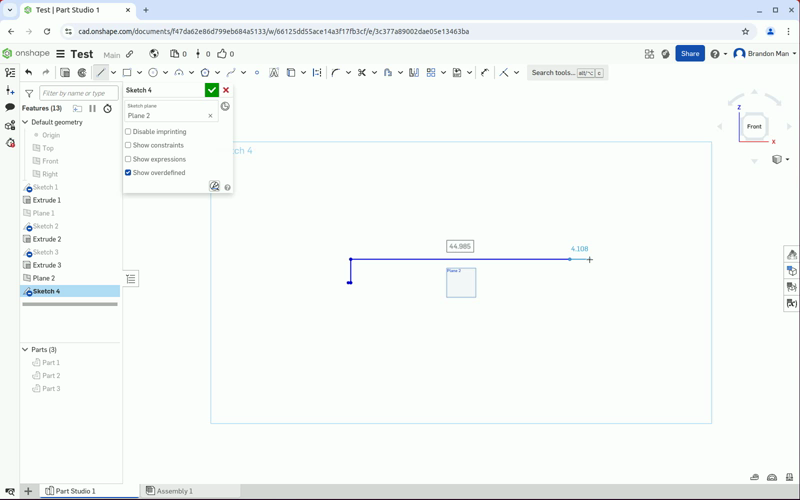
mouse_move(569, 282)
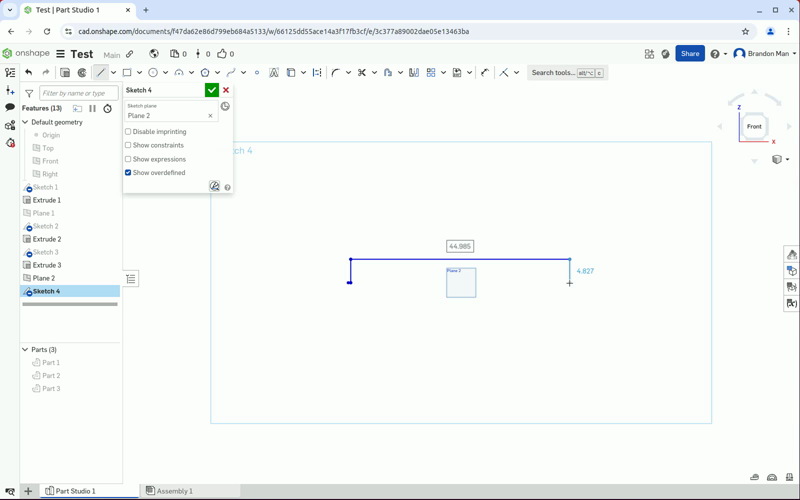
click(569, 282)
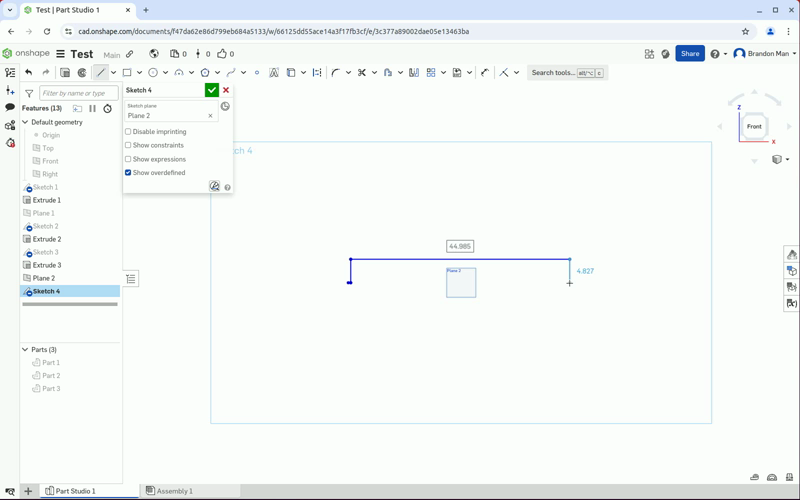
key_up(shift)
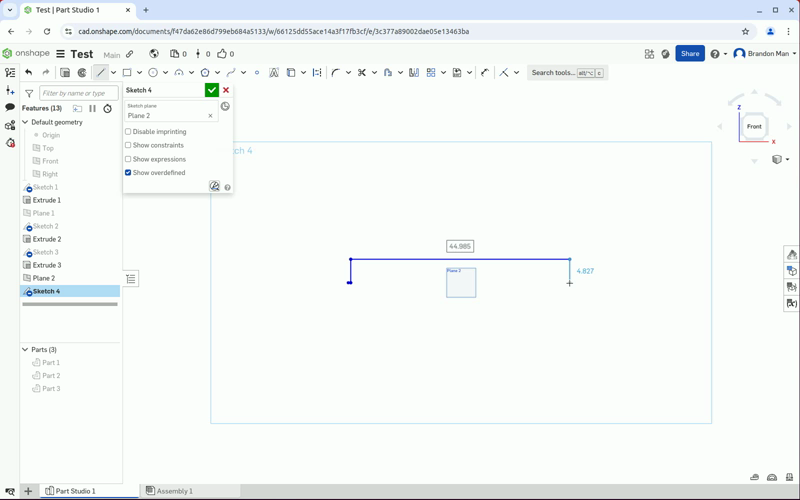
key_down(shift)
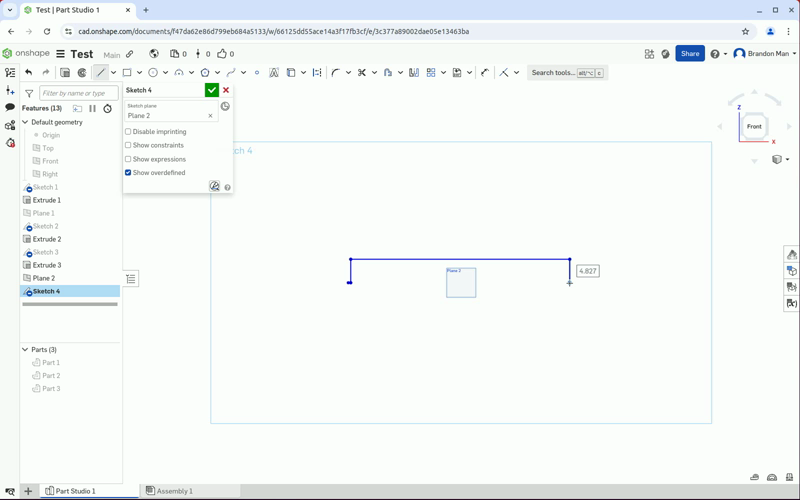
mouse_move(589, 282)
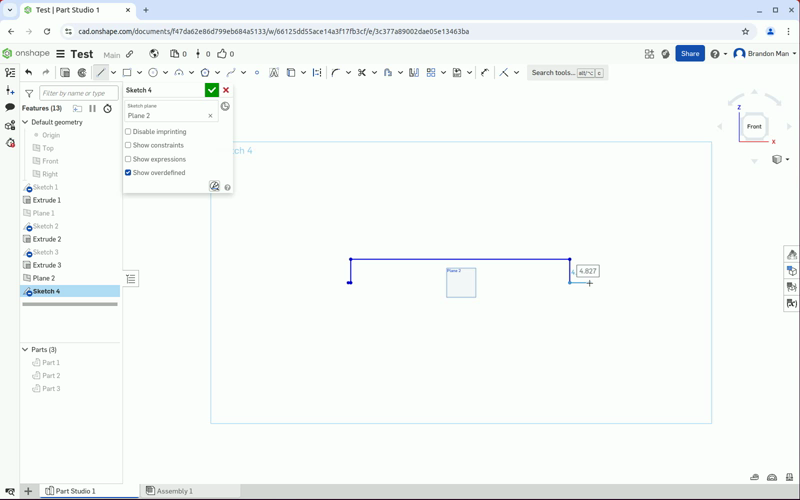
mouse_move(572, 282)
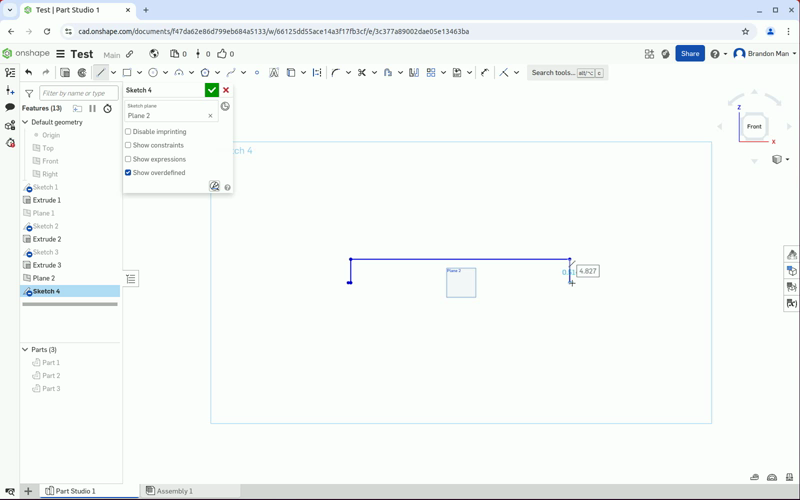
scroll(6)
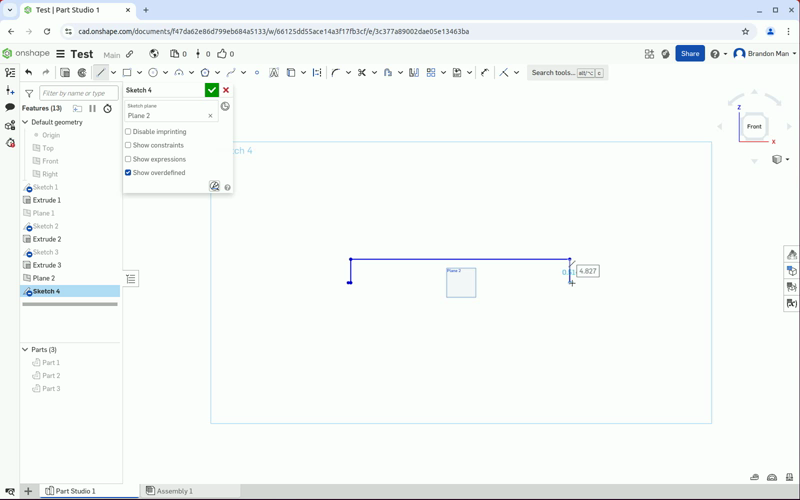
scroll(6)
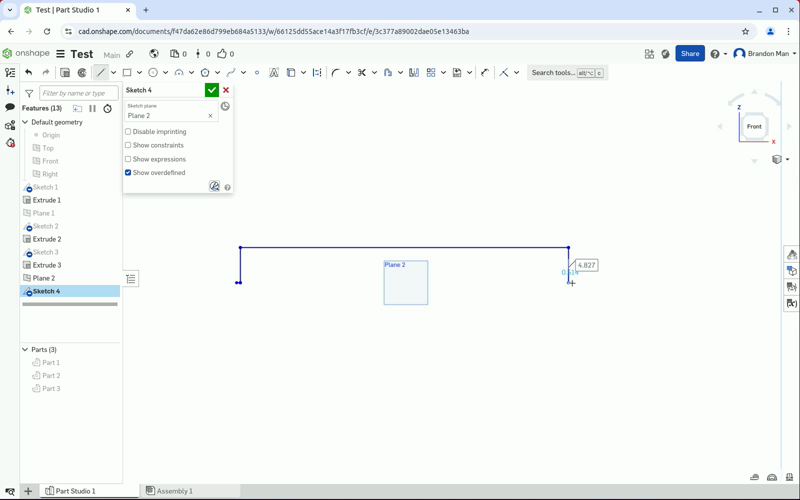
scroll(6)
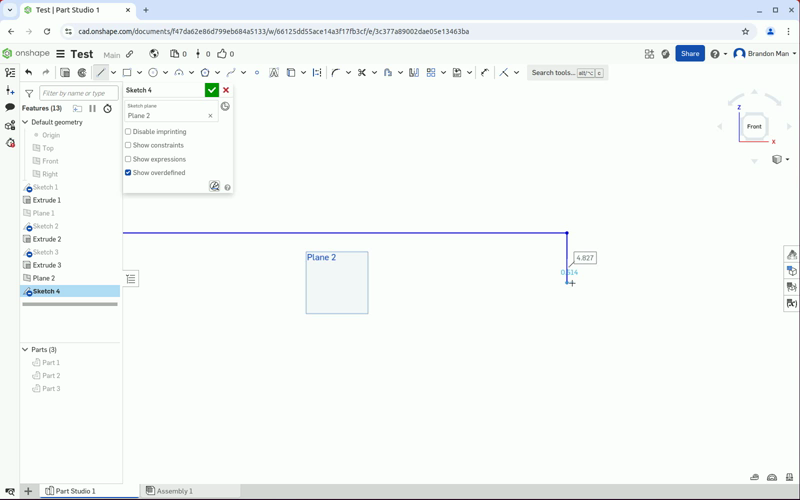
scroll(6)
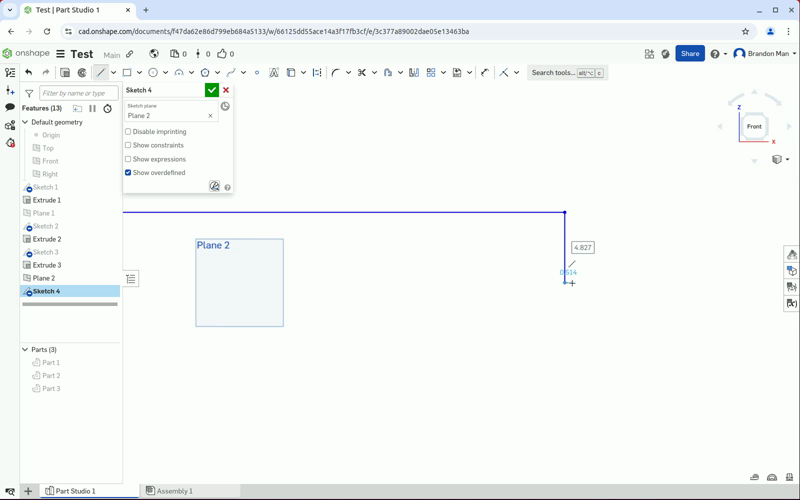
scroll(6)
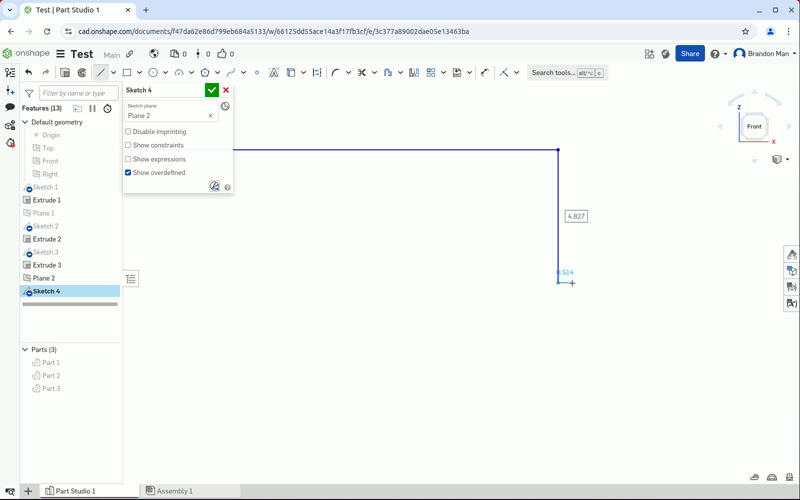
scroll(6)
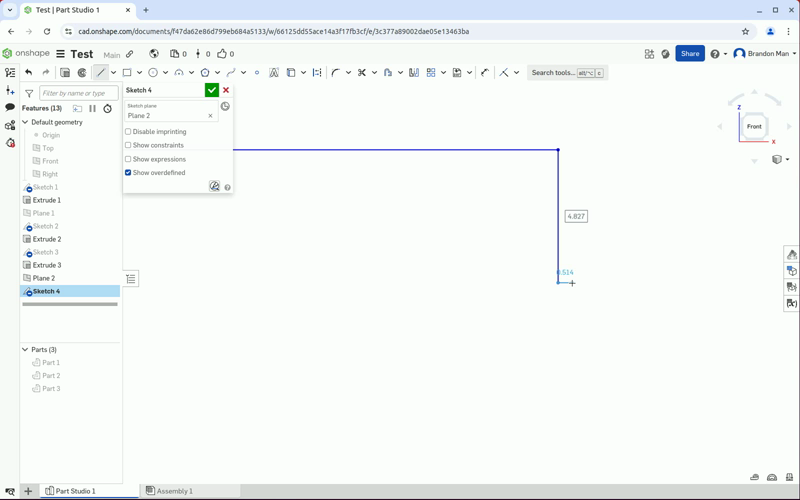
scroll(6)
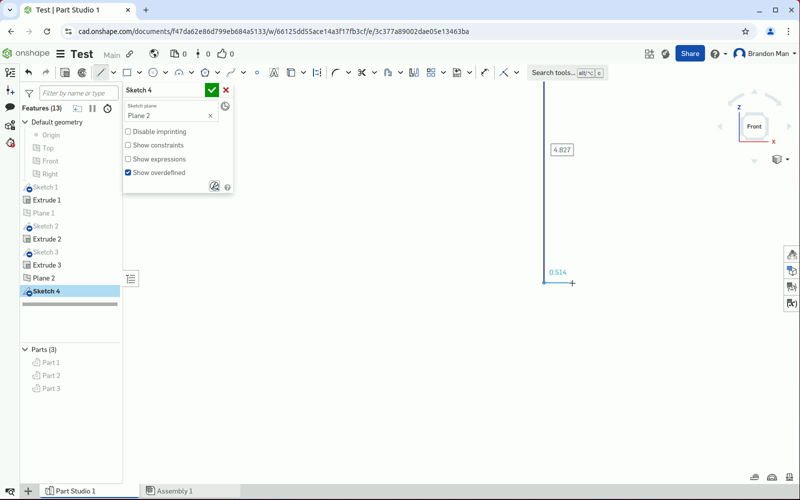
click(572, 282)
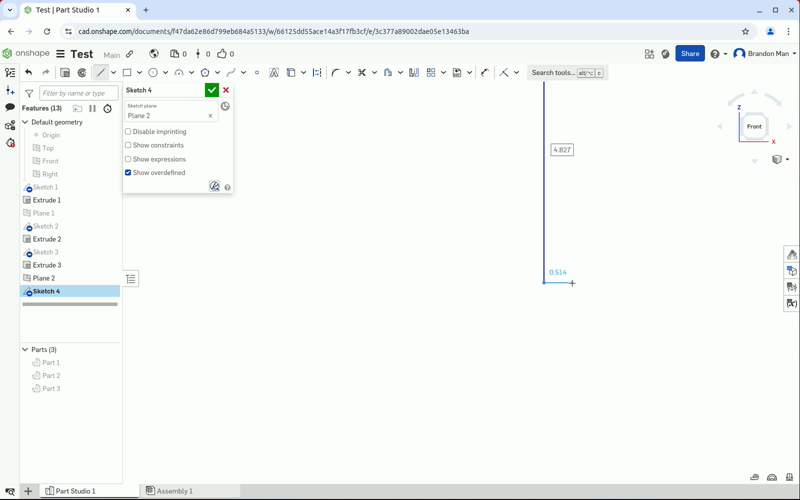
scroll(-6)
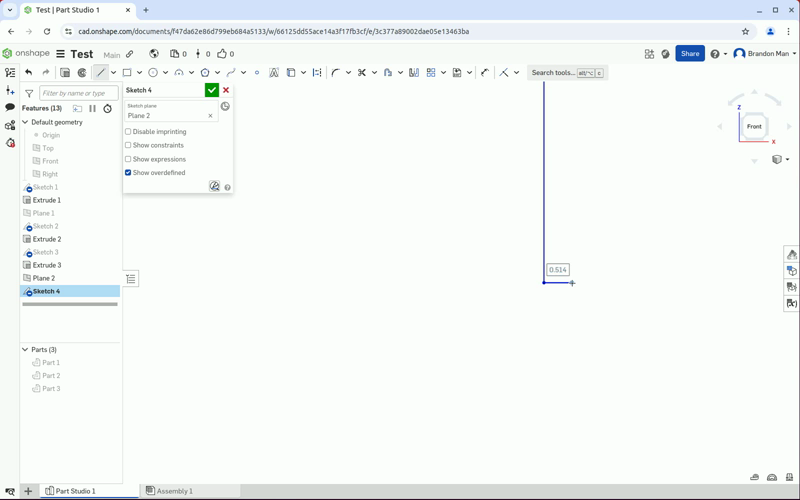
scroll(-6)
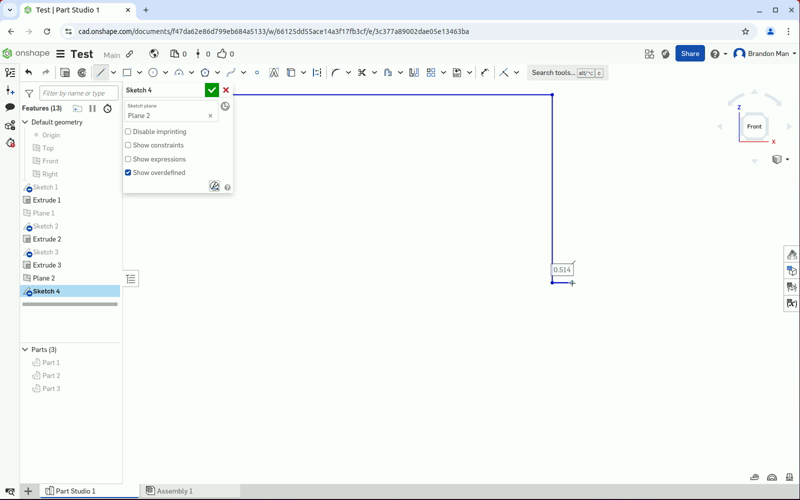
scroll(-6)
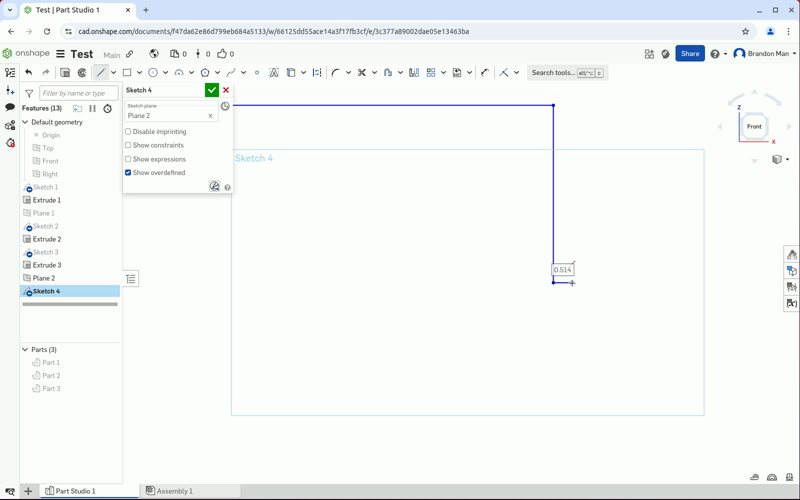
scroll(-6)
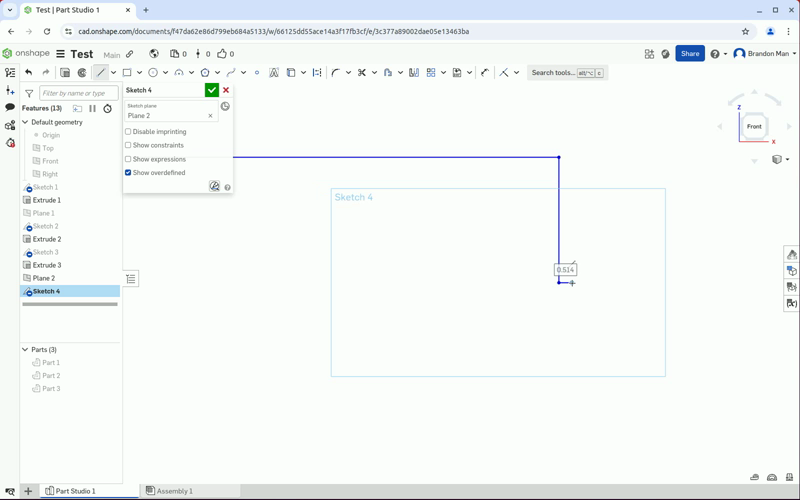
scroll(-6)
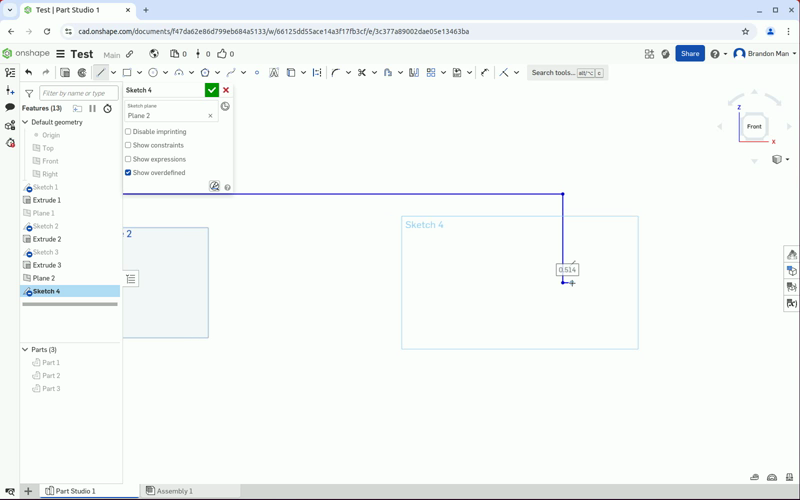
scroll(-6)
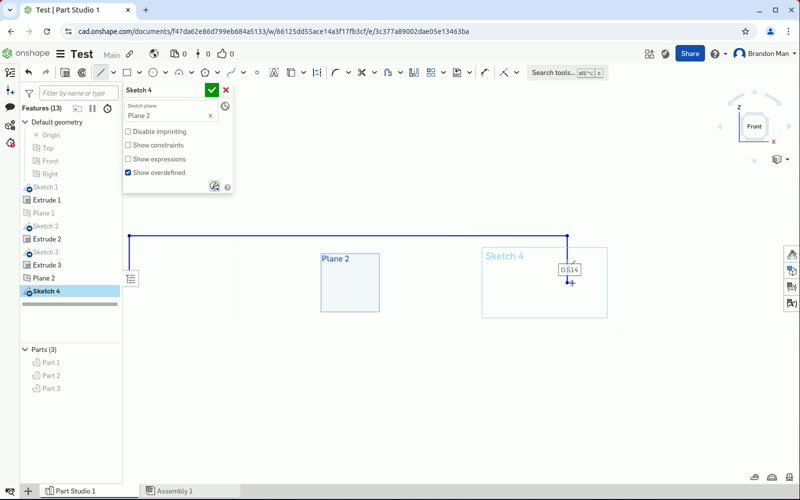
scroll(-6)
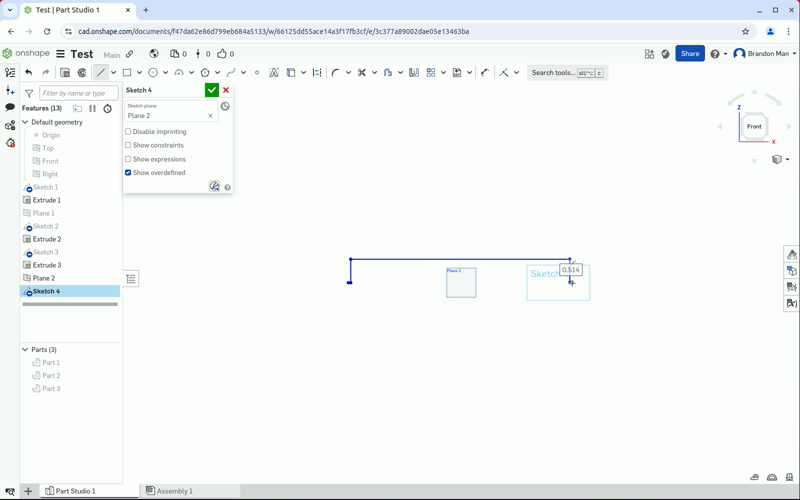
key_up(shift)
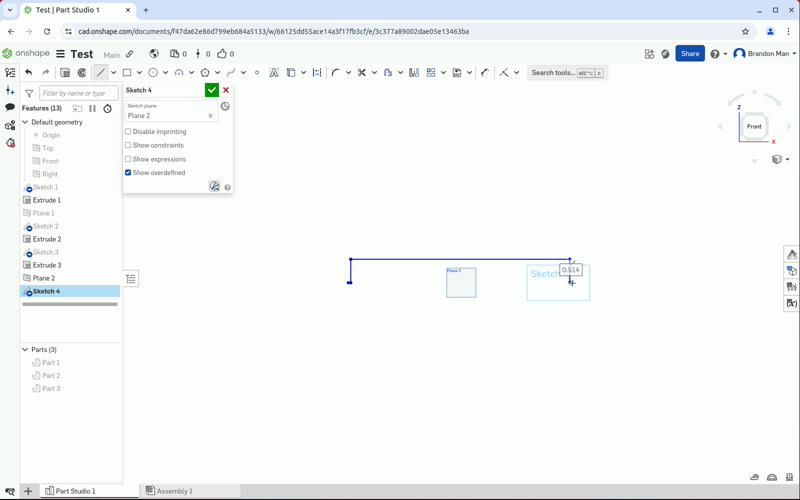
key_down(shift)
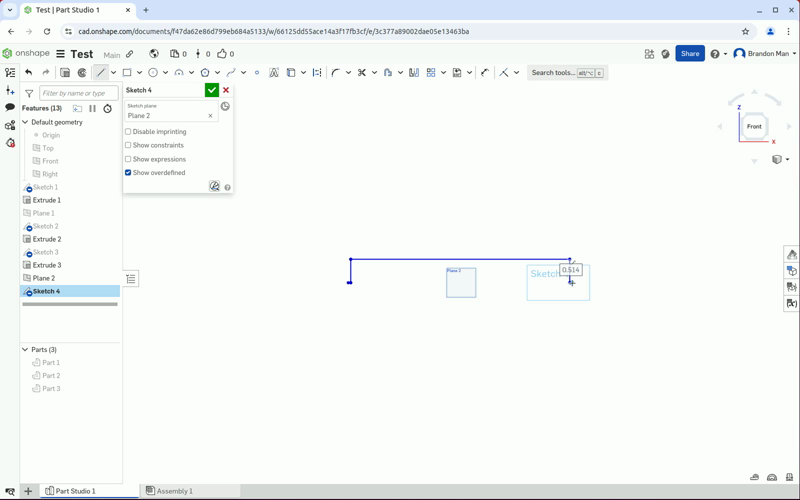
mouse_move(589, 282)
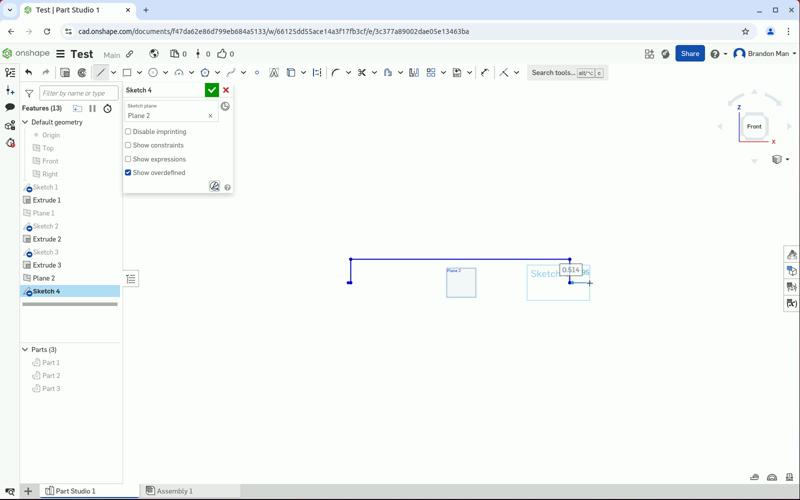
mouse_move(572, 257)
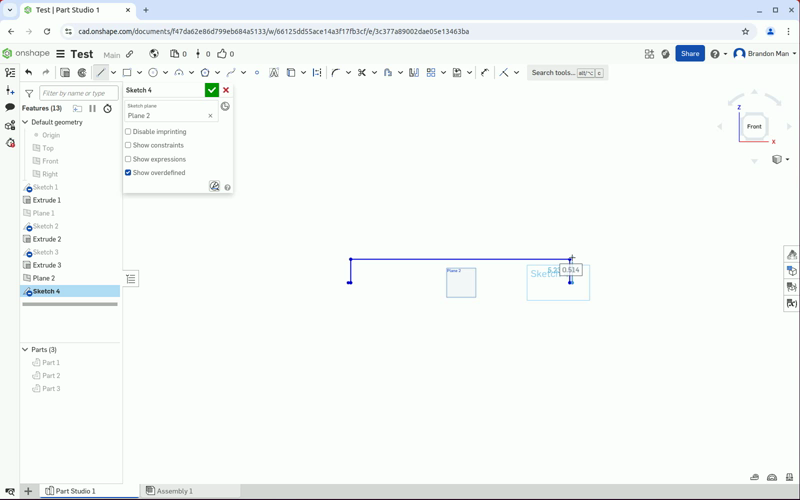
scroll(6)
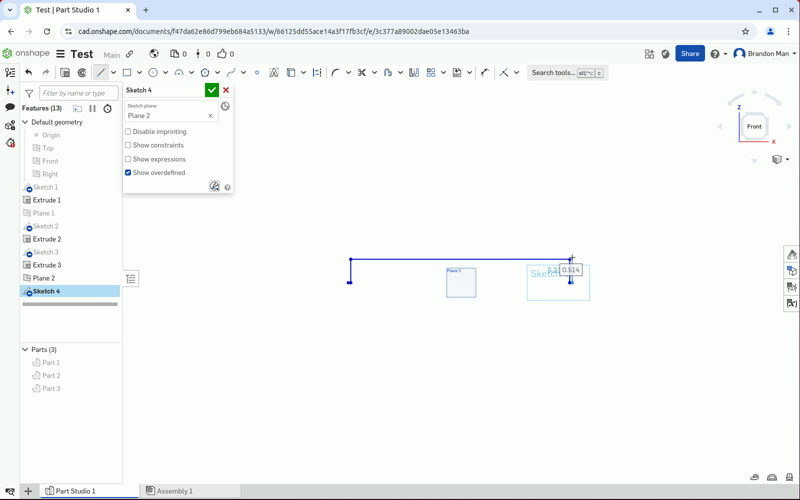
scroll(6)
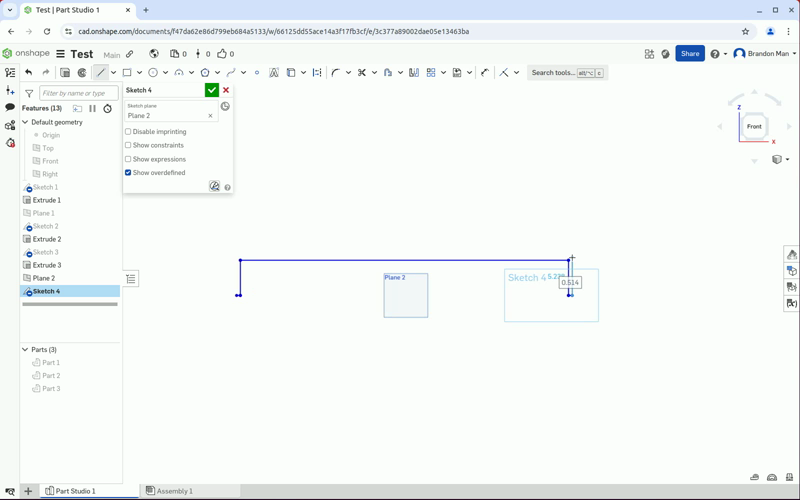
scroll(6)
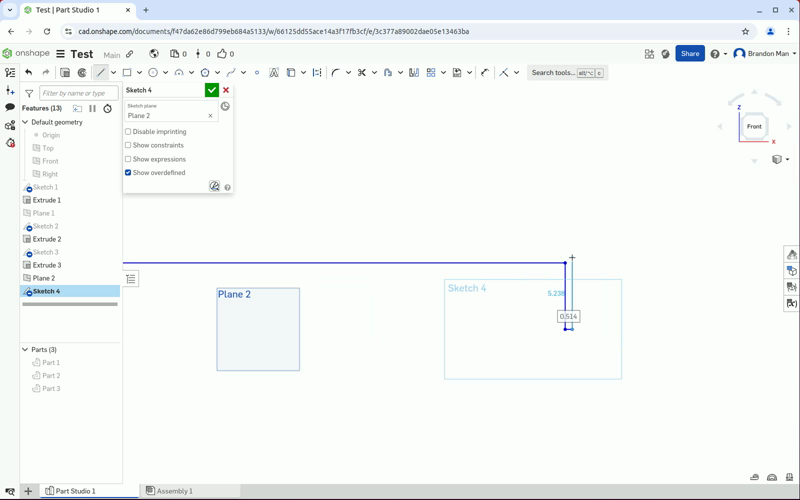
scroll(6)
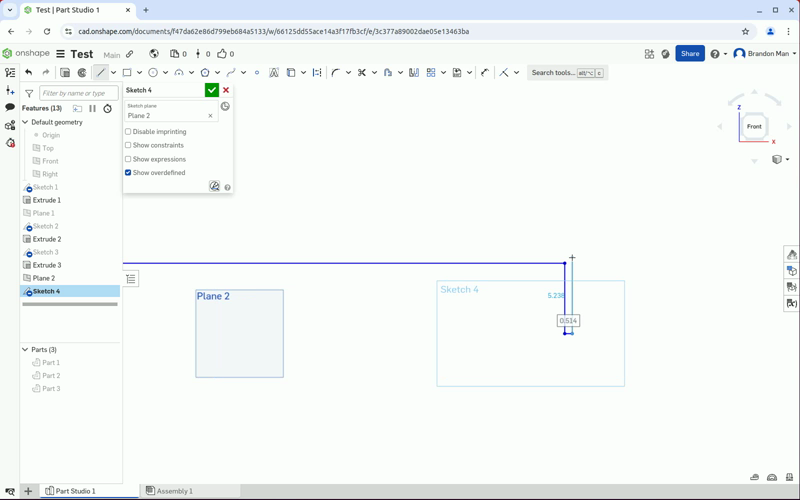
scroll(6)
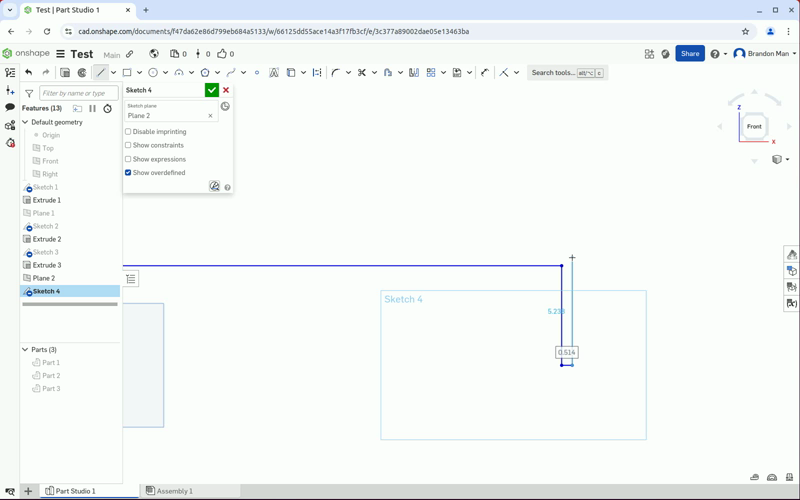
scroll(6)
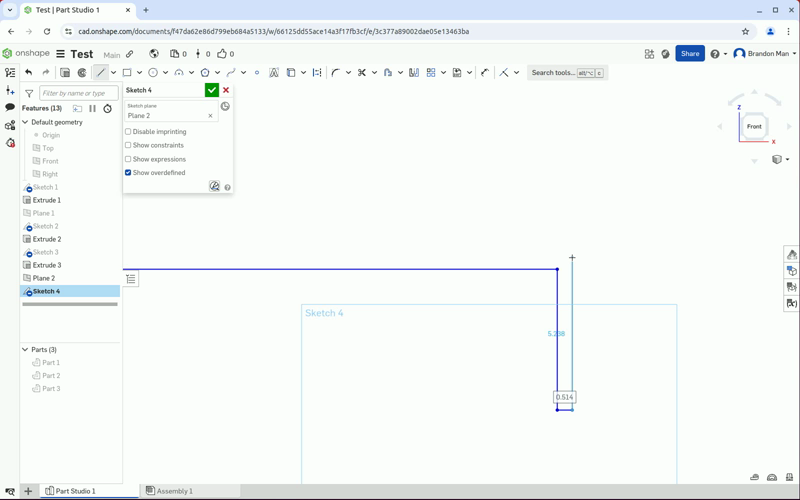
scroll(6)
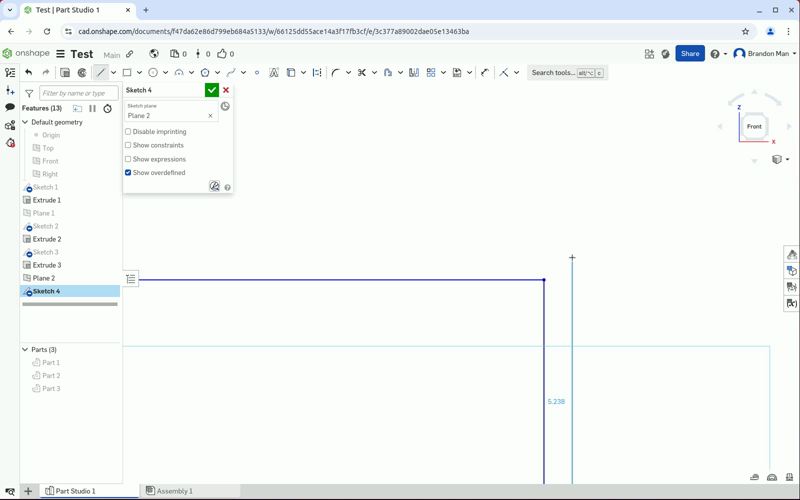
click(572, 257)
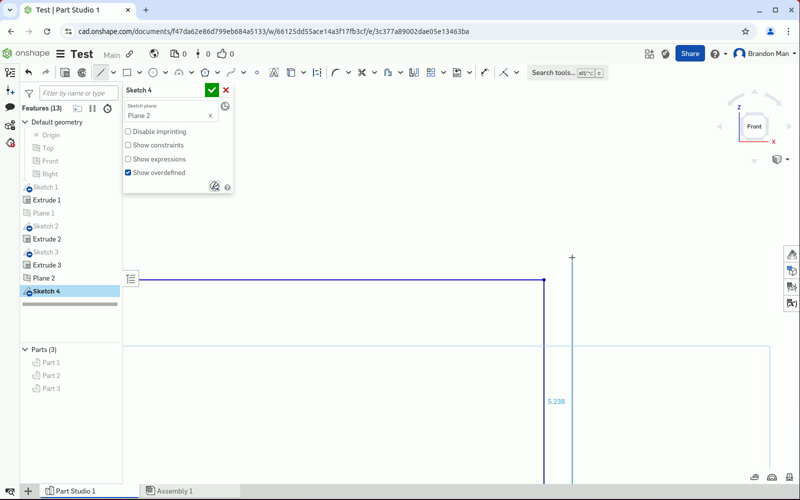
scroll(-6)
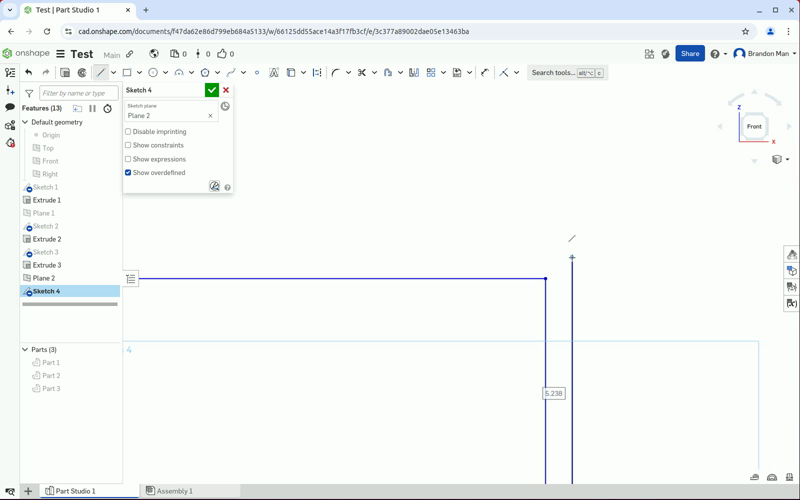
scroll(-6)
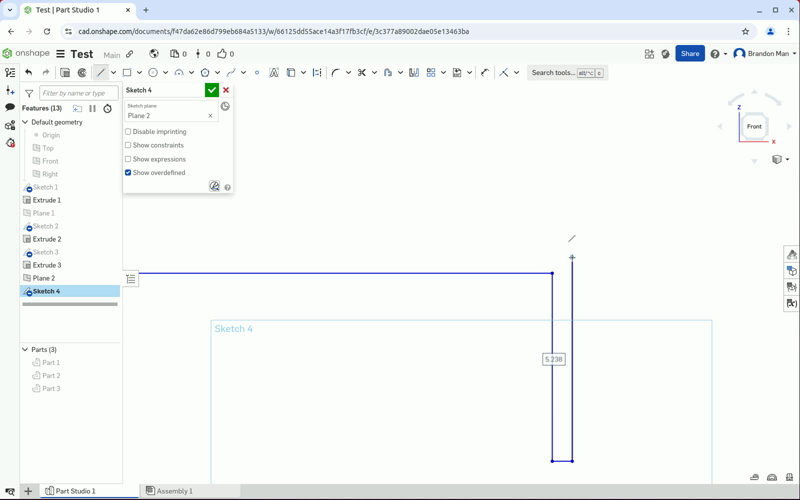
scroll(-6)
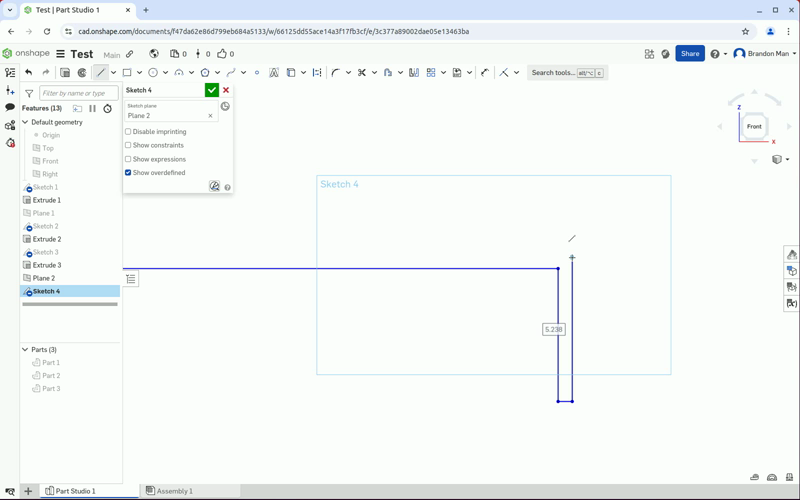
scroll(-6)
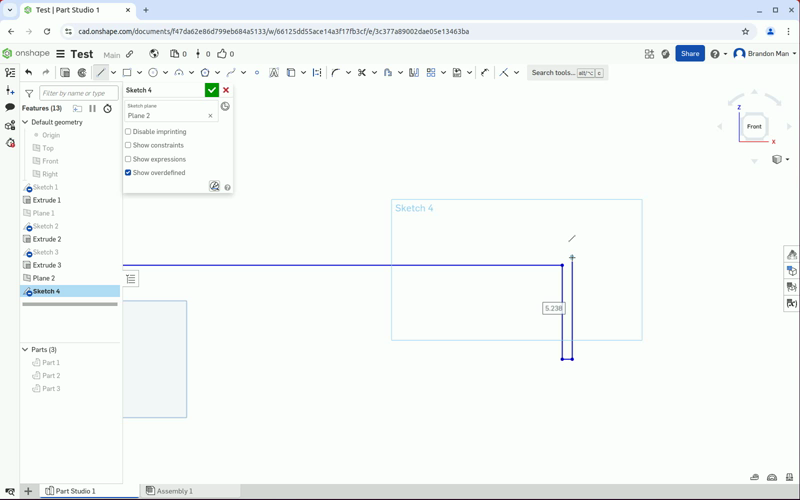
scroll(-6)
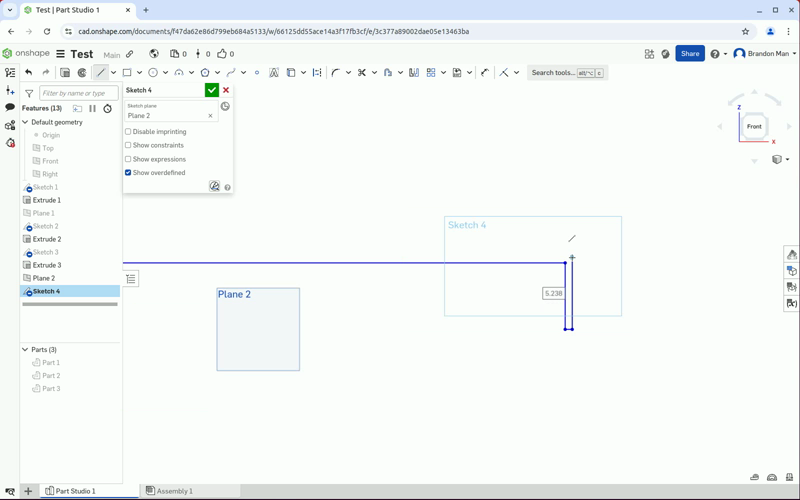
scroll(-6)
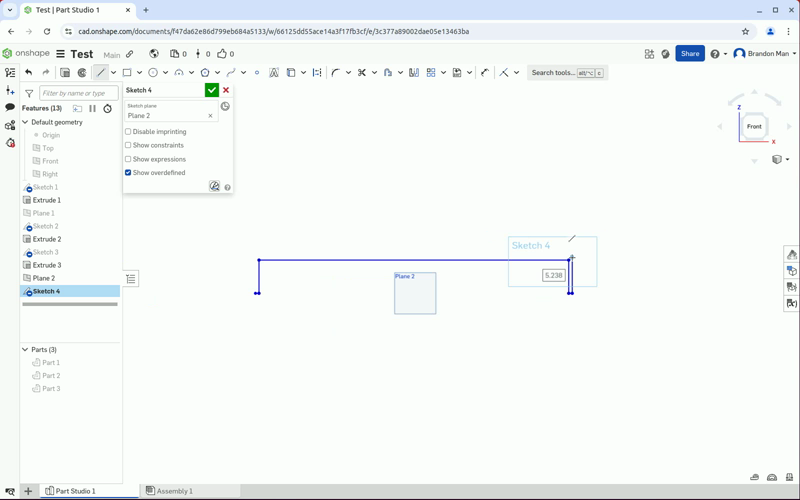
scroll(-6)
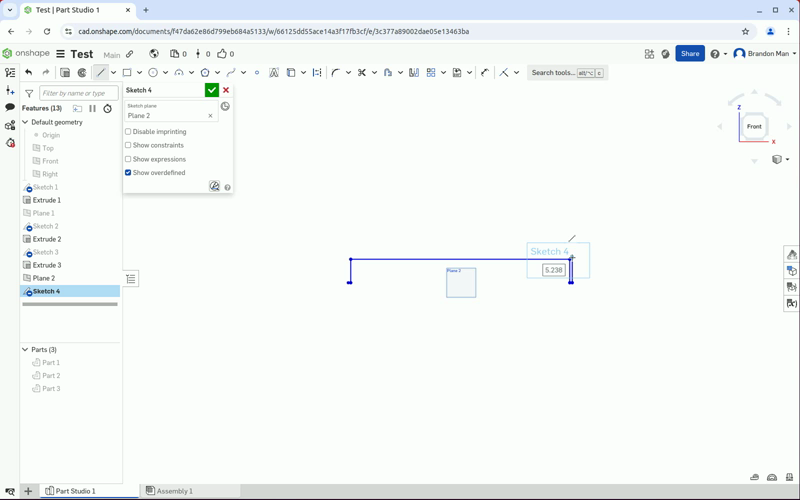
key_up(shift)
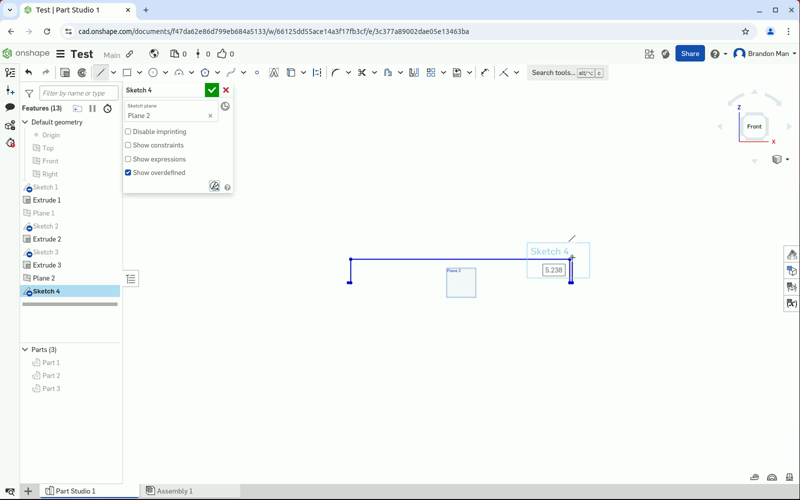
key_down(shift)
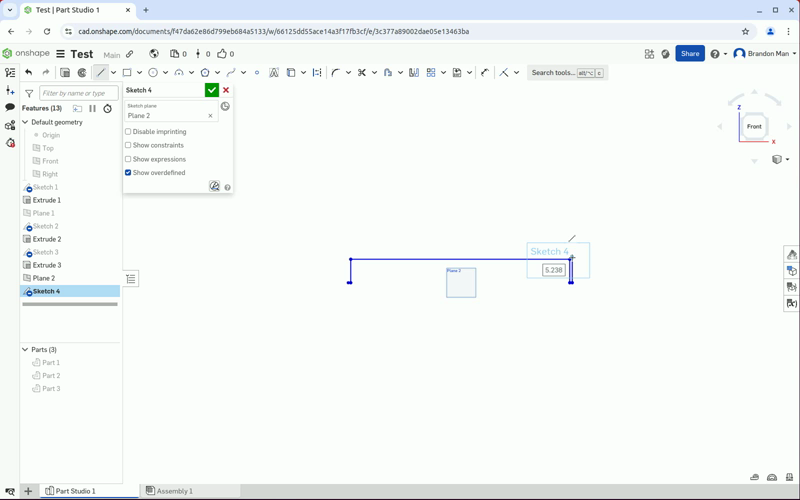
mouse_move(348, 257)
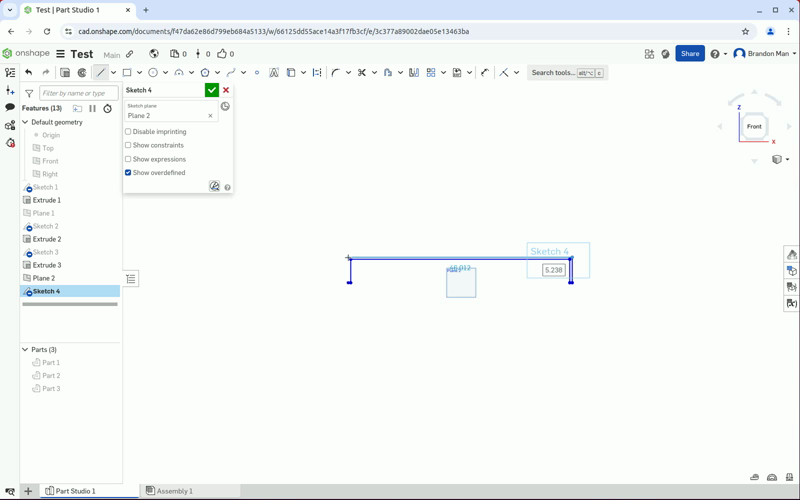
scroll(6)
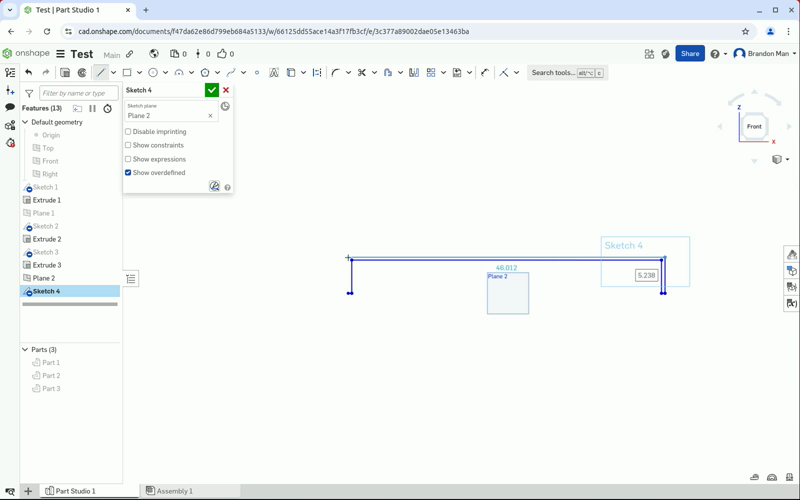
scroll(6)
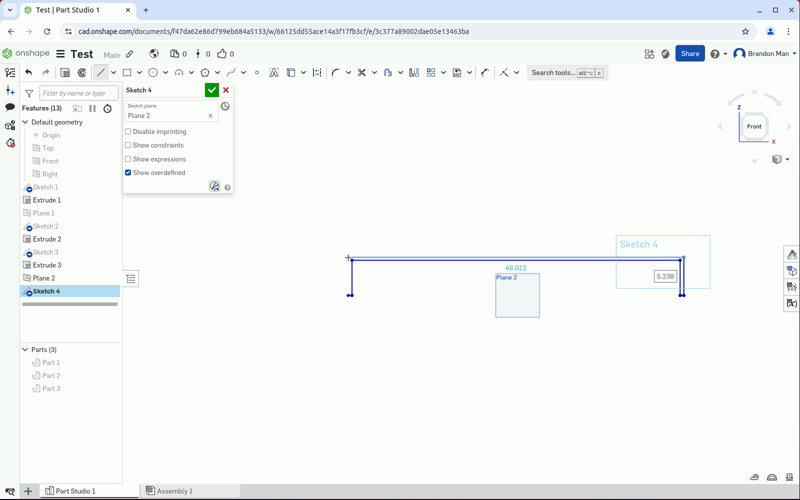
scroll(6)
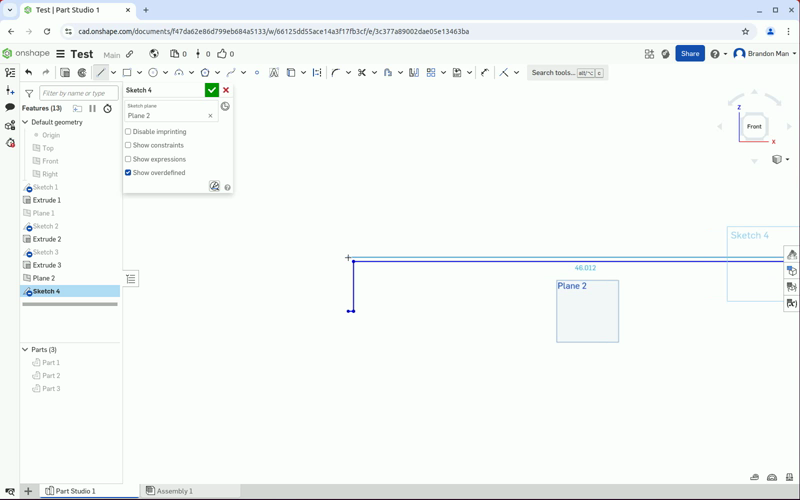
scroll(6)
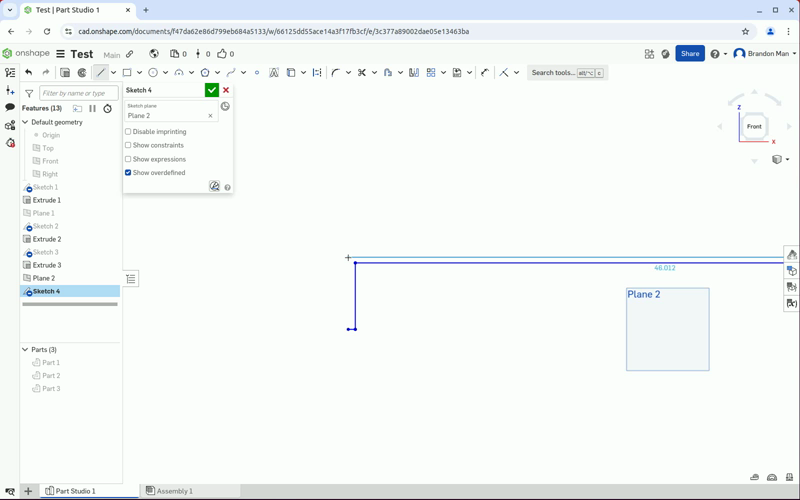
scroll(6)
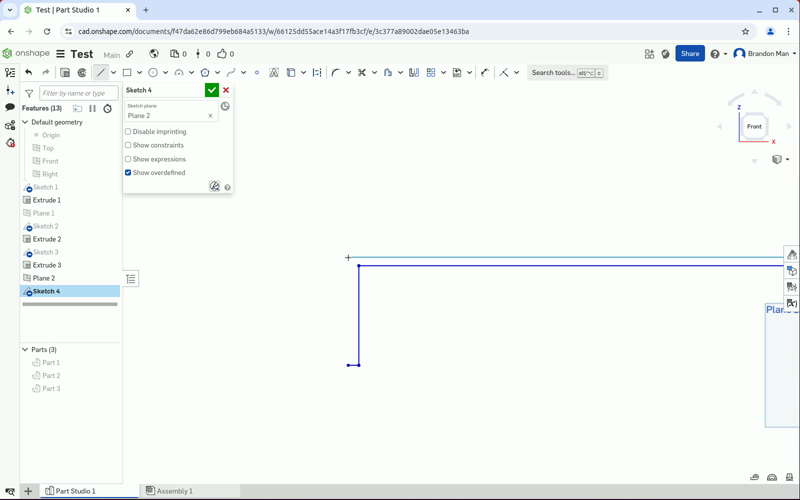
scroll(6)
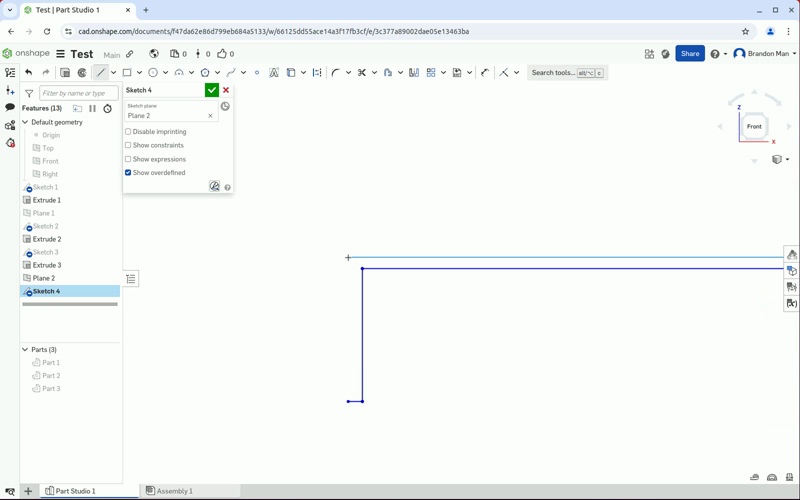
scroll(6)
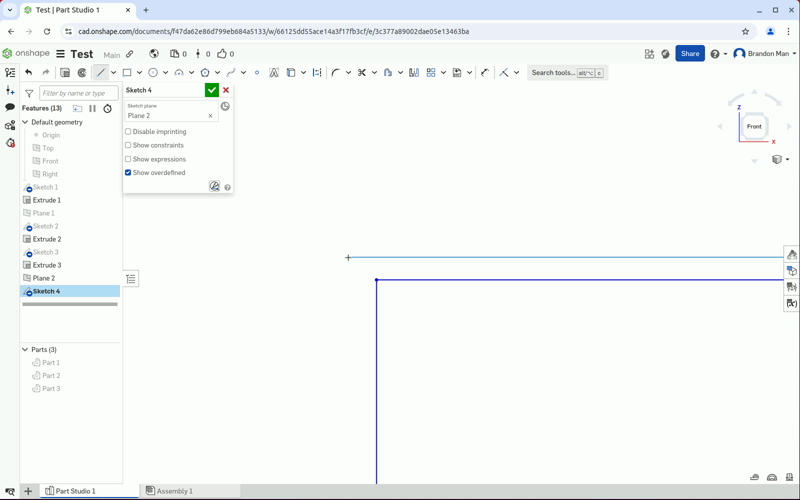
click(348, 257)
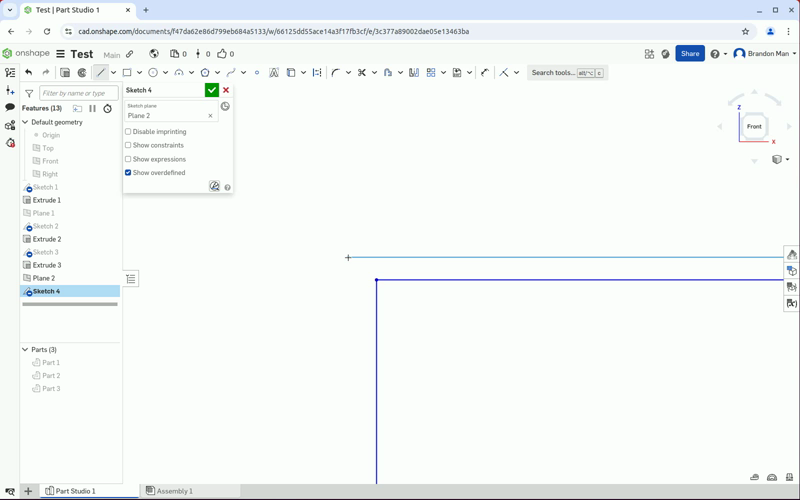
scroll(-6)
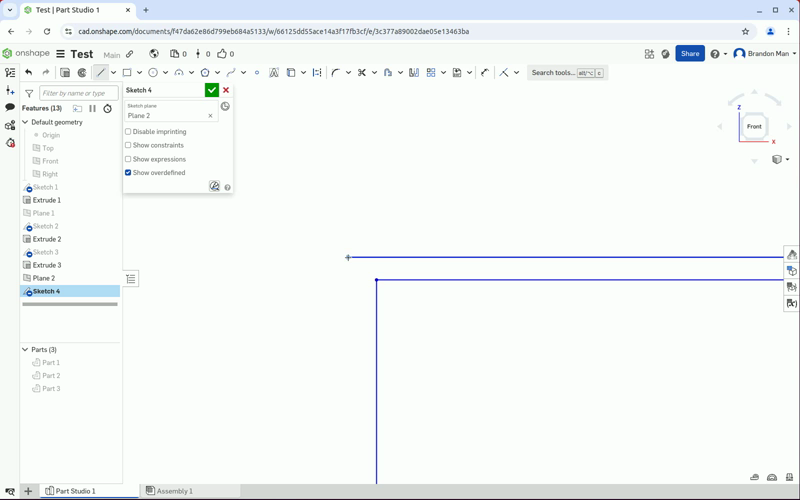
scroll(-6)
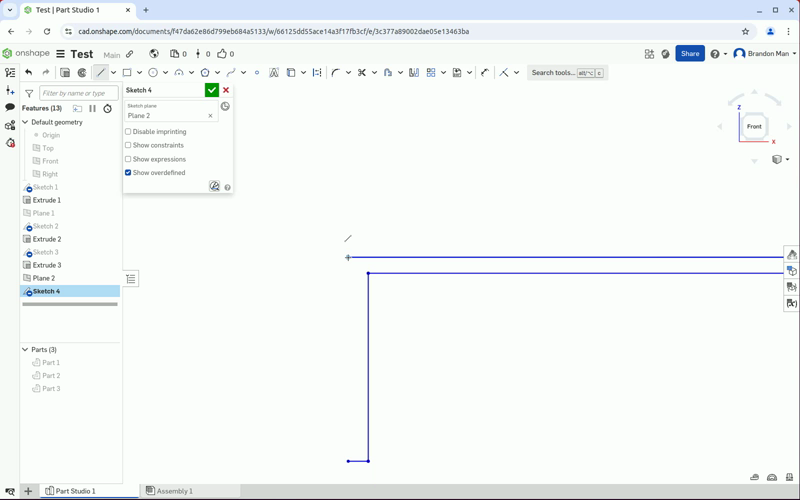
scroll(-6)
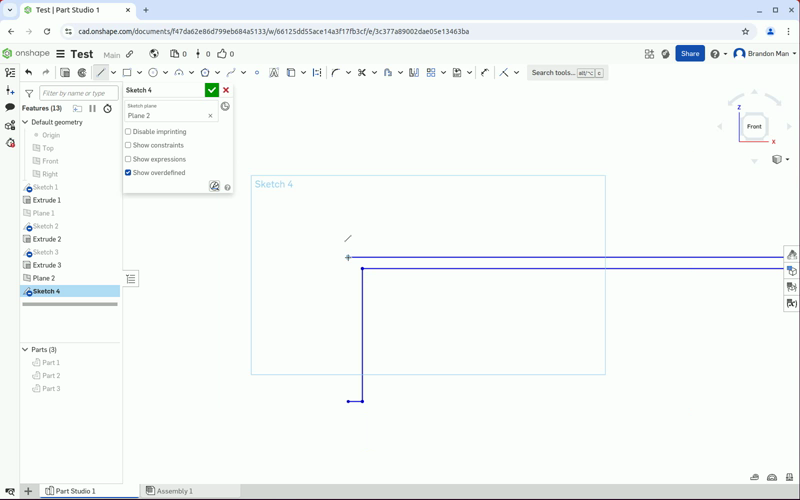
scroll(-6)
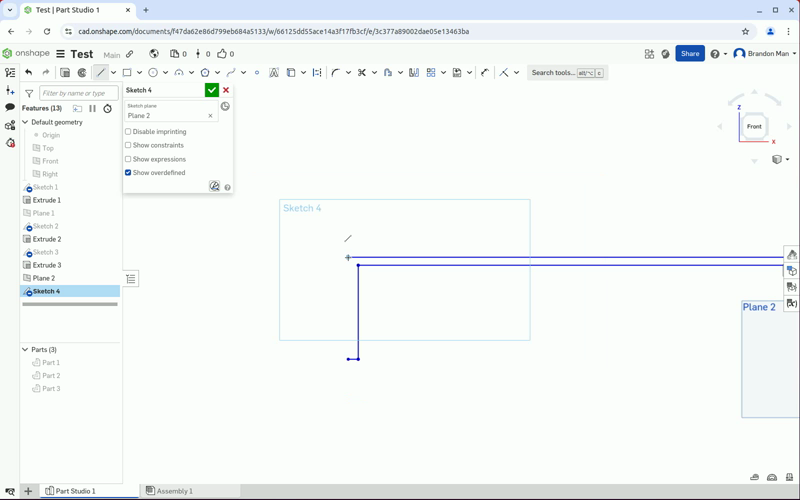
scroll(-6)
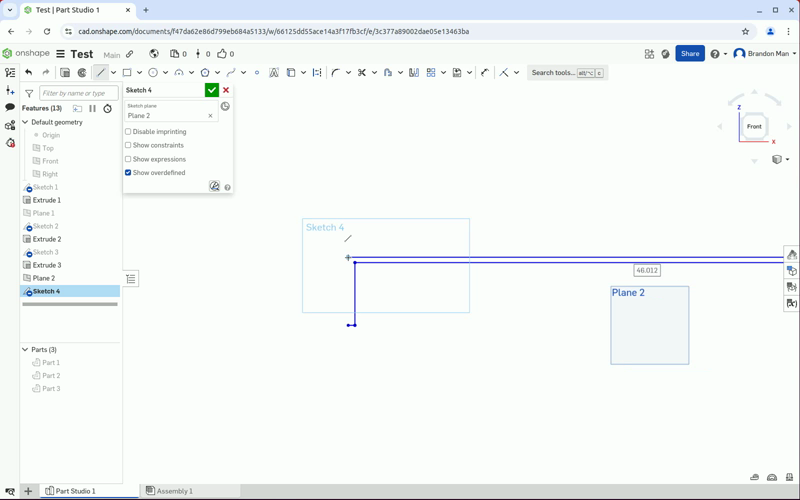
scroll(-6)
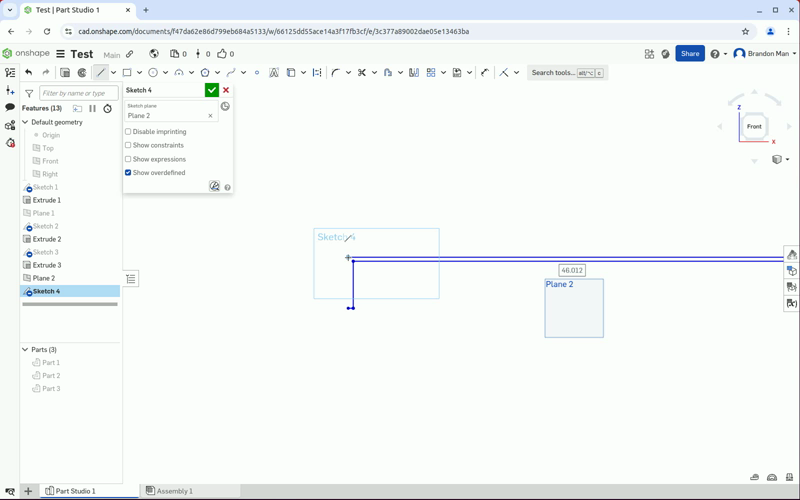
scroll(-6)
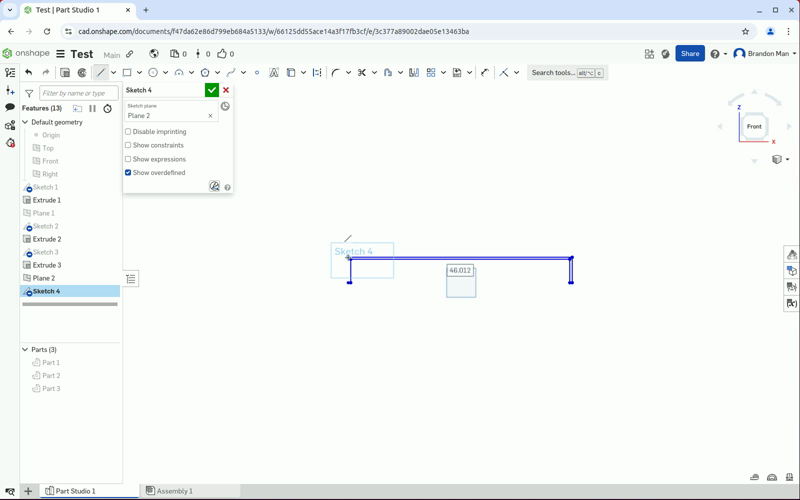
key_up(shift)
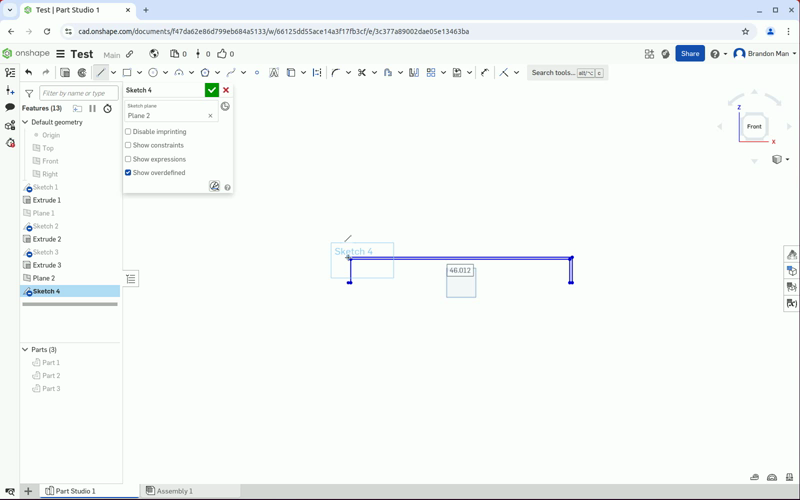
mouse_move(378, 257)
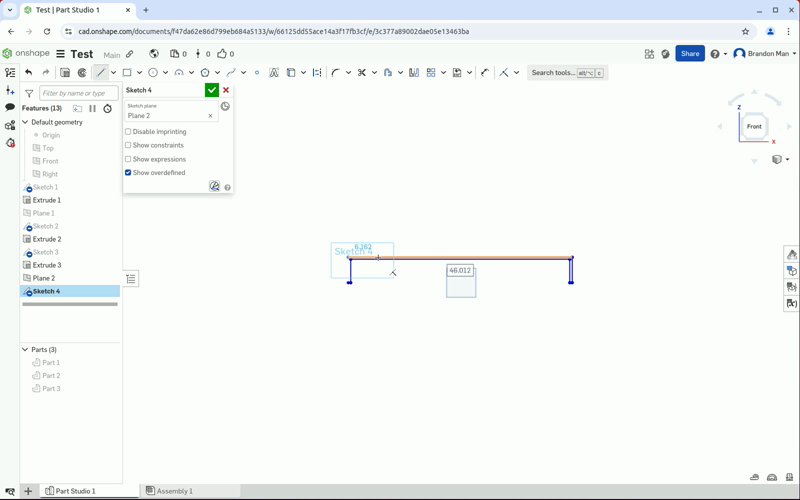
key_down(shift)
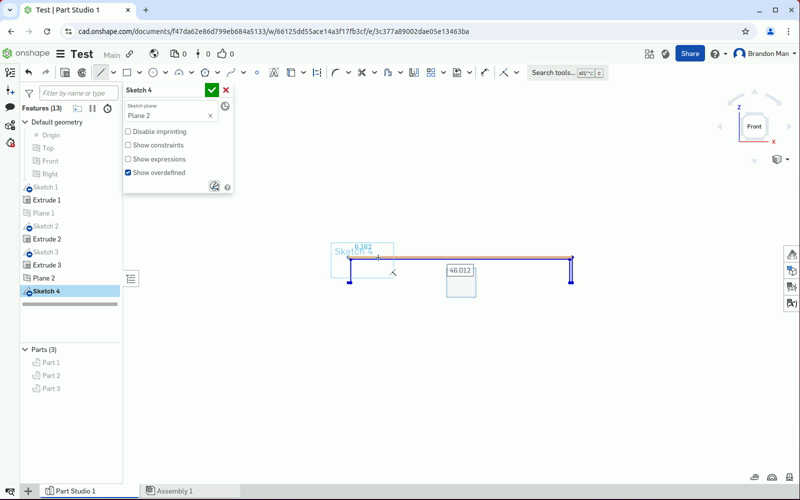
mouse_move(348, 282)
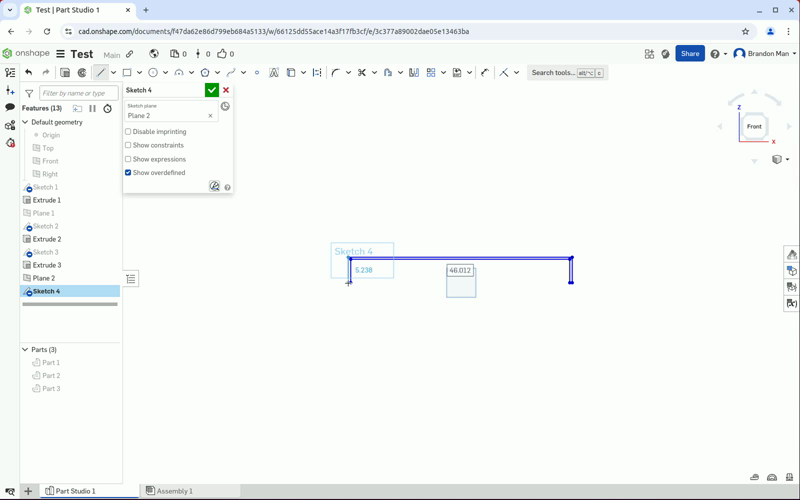
scroll(6)
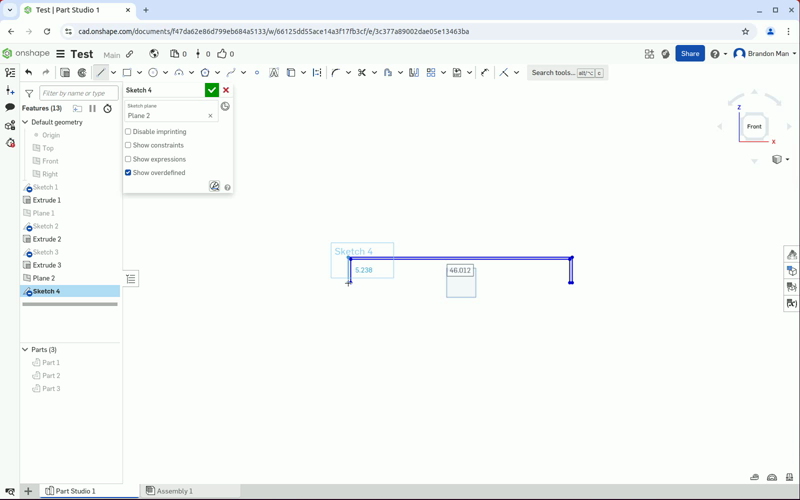
scroll(6)
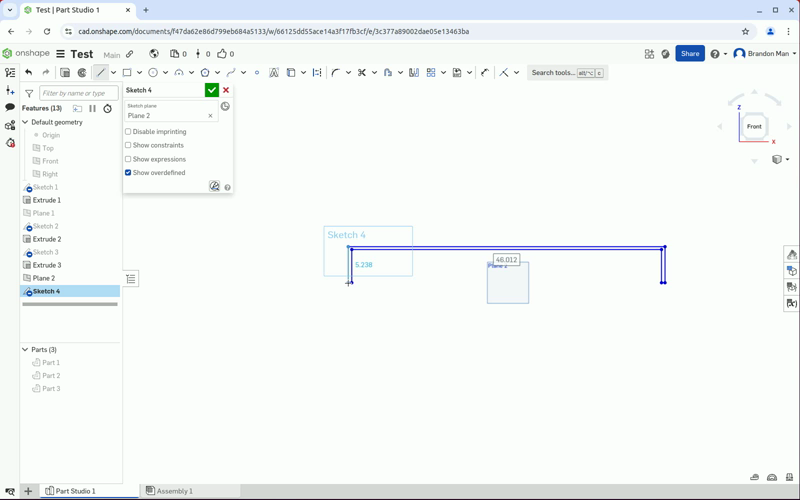
scroll(6)
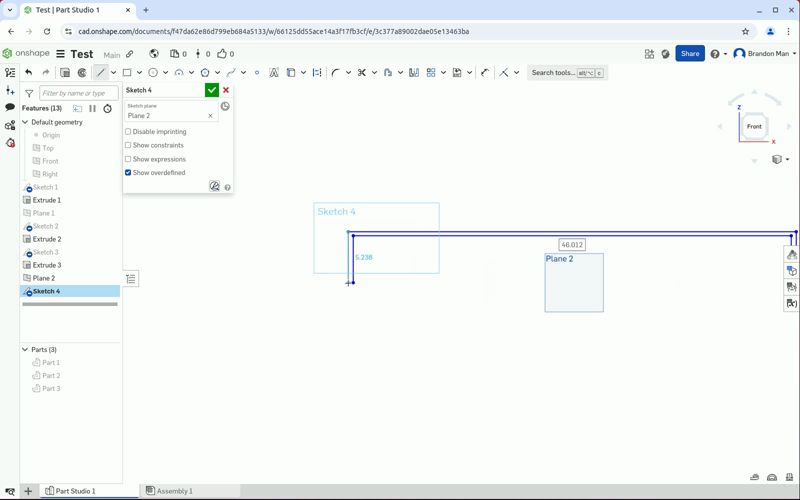
scroll(6)
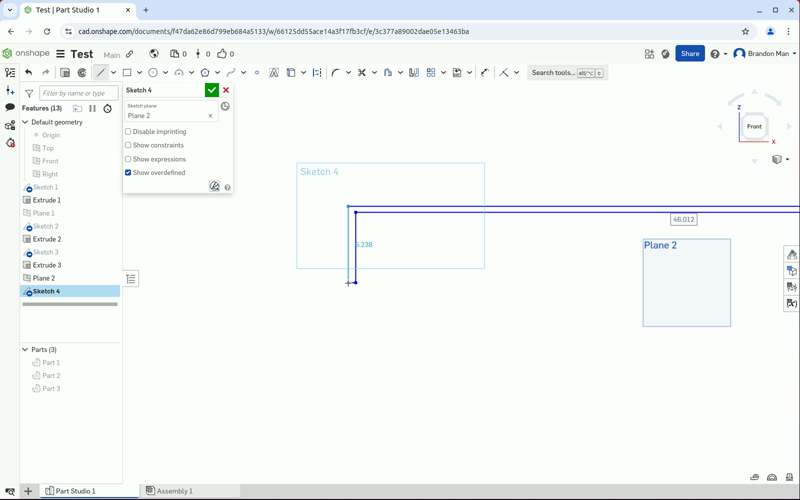
scroll(6)
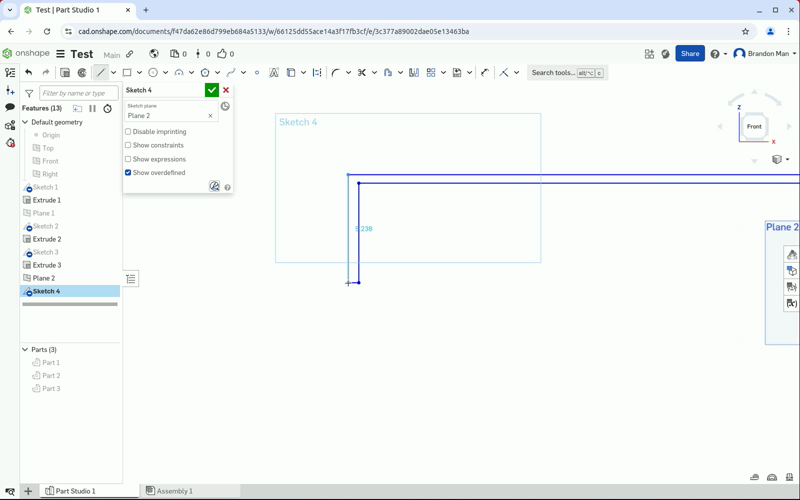
scroll(6)
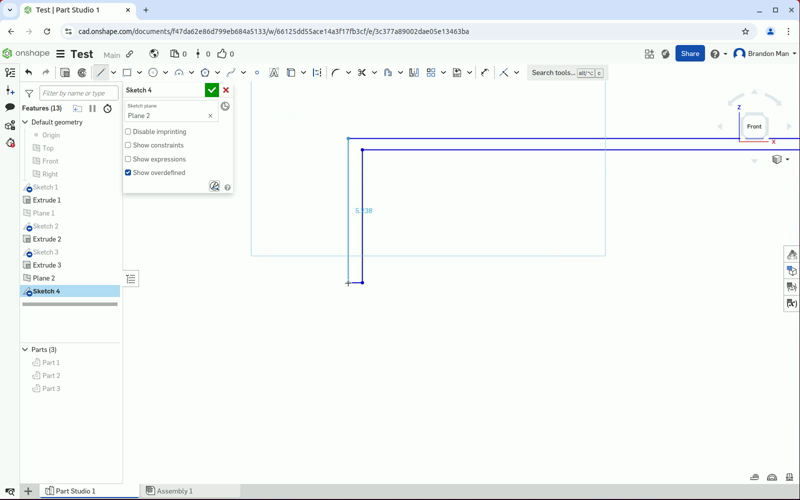
scroll(6)
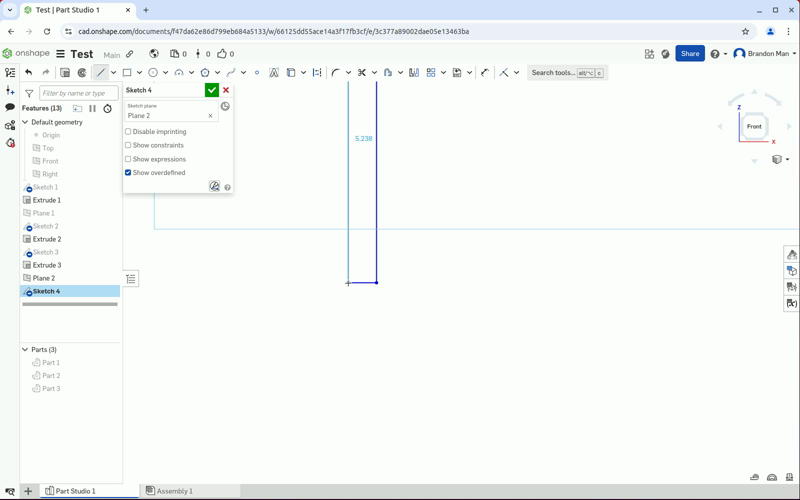
key_up(shift)
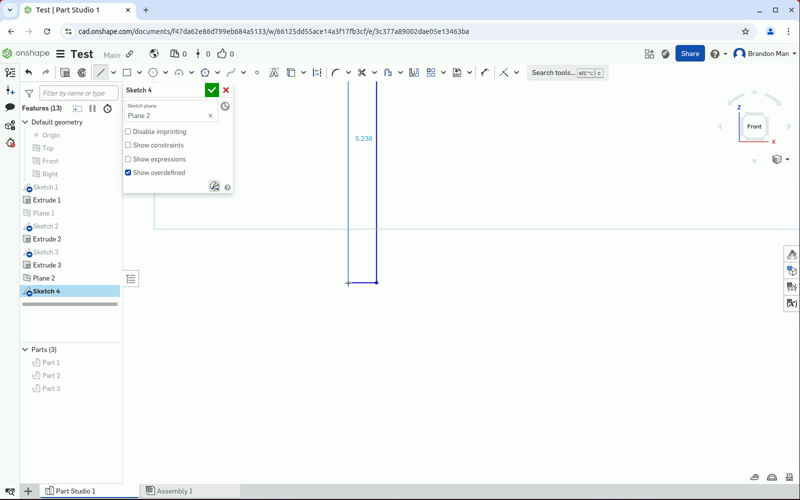
click(348, 282)
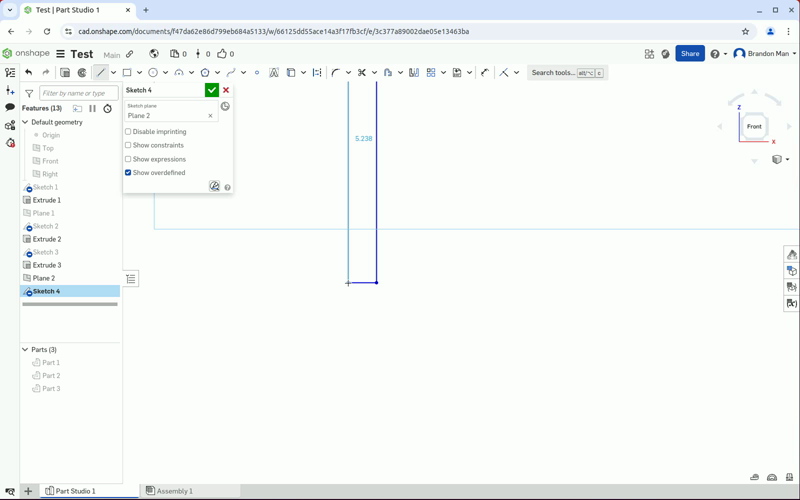
scroll(-6)
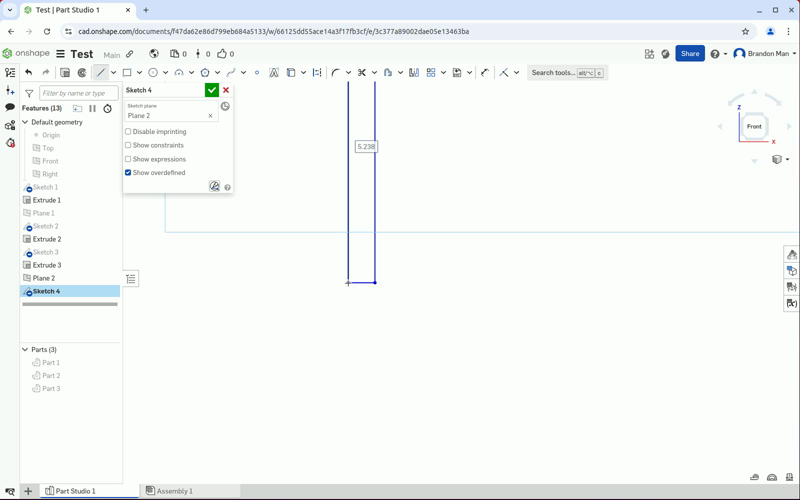
scroll(-6)
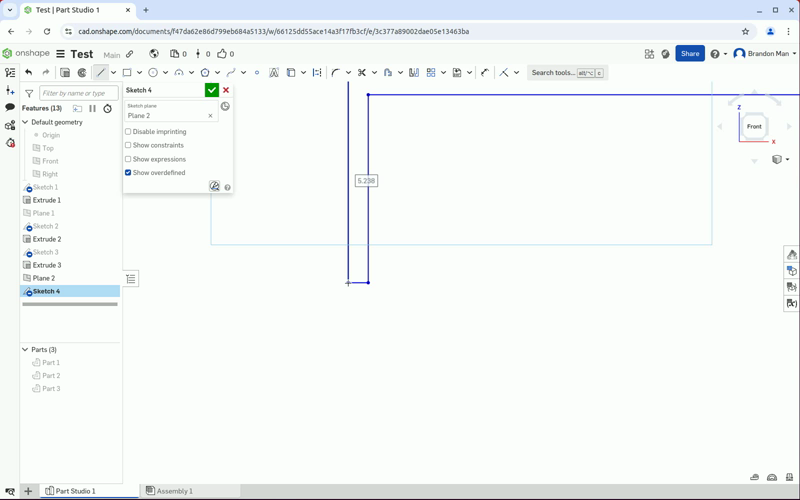
scroll(-6)
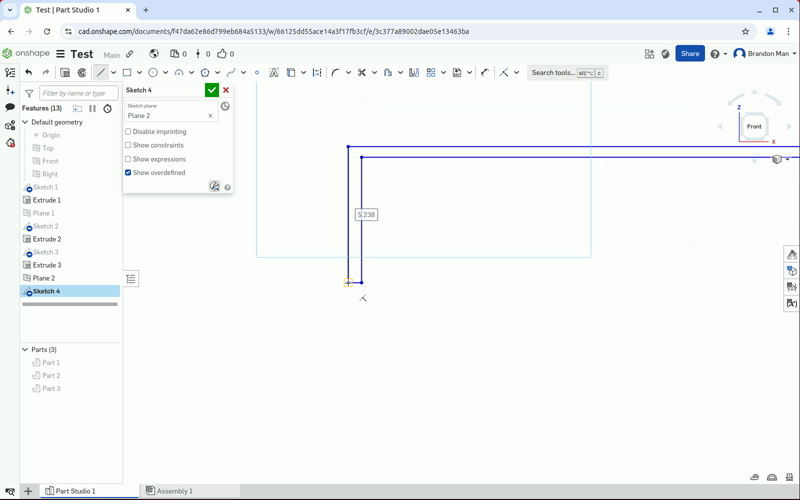
scroll(-6)
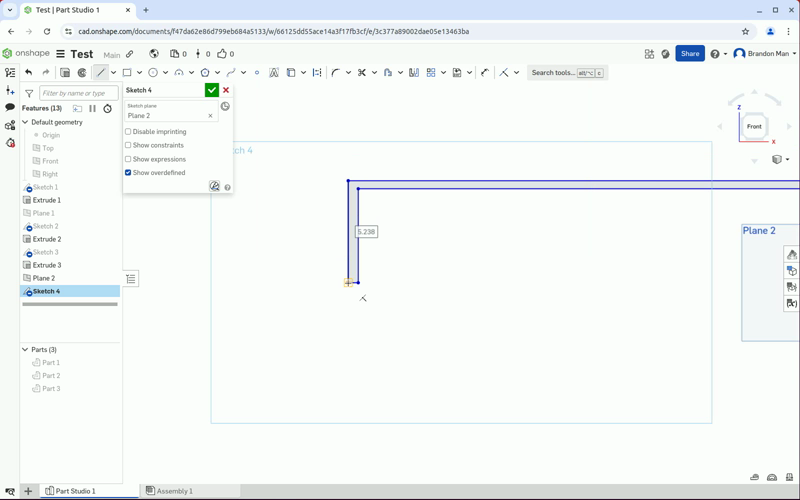
scroll(-6)
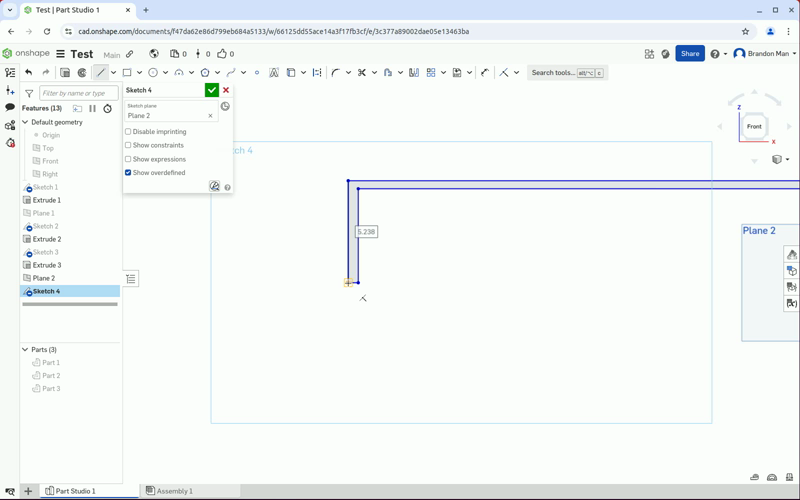
scroll(-6)
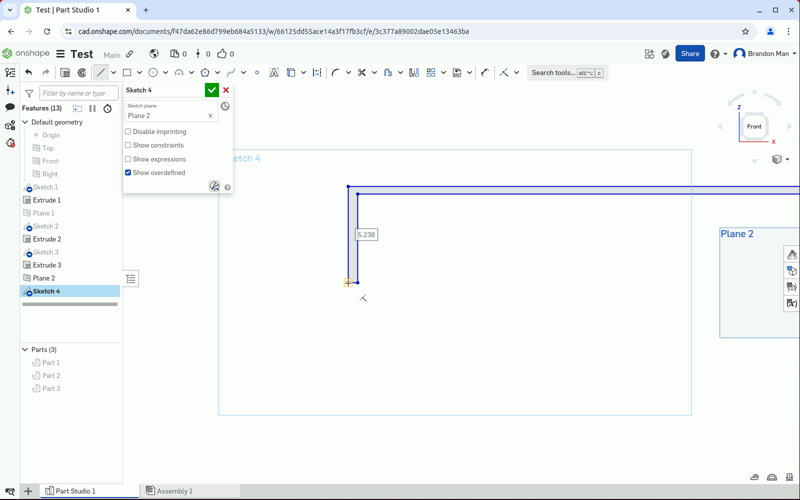
scroll(-6)
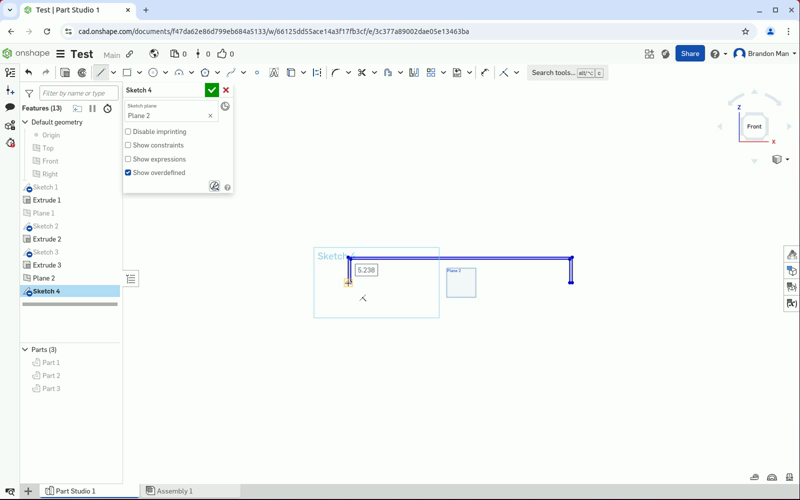
key(esc)
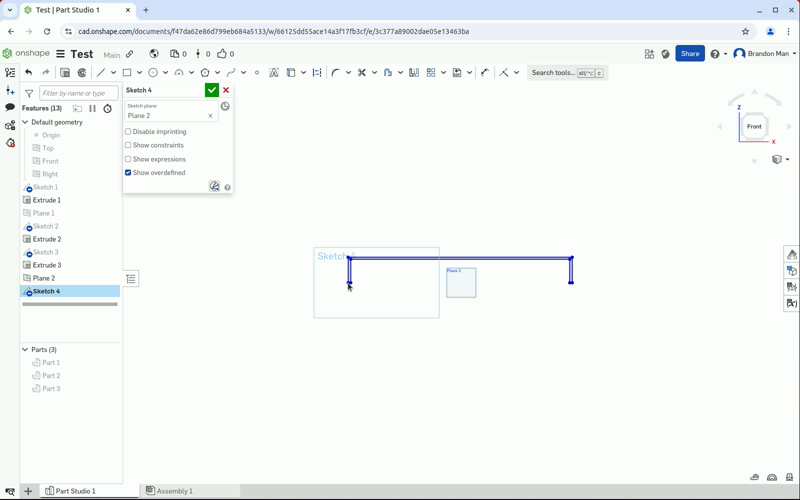
mouse_move(426, 258)
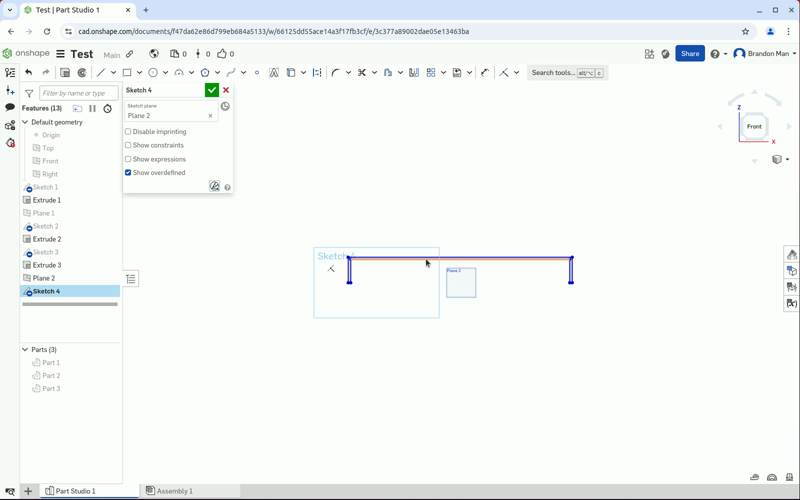
scroll(6)
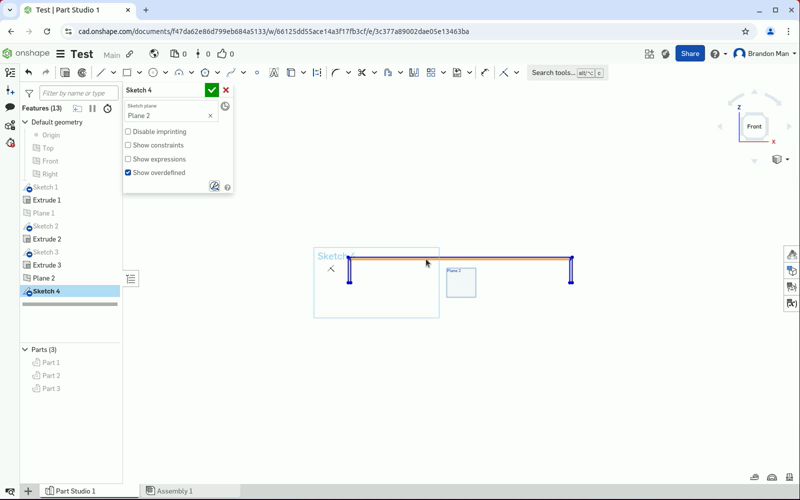
scroll(6)
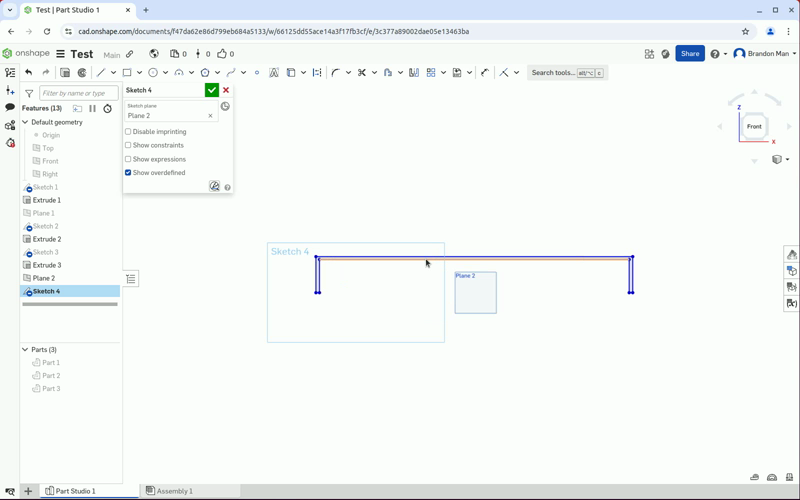
scroll(6)
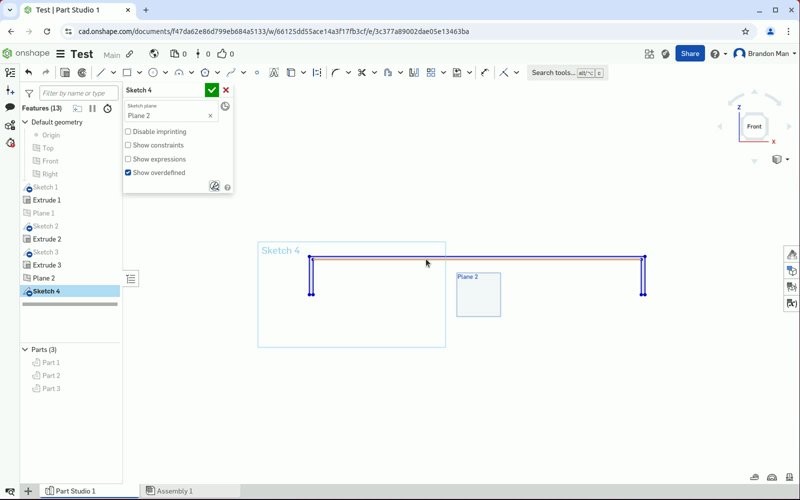
scroll(6)
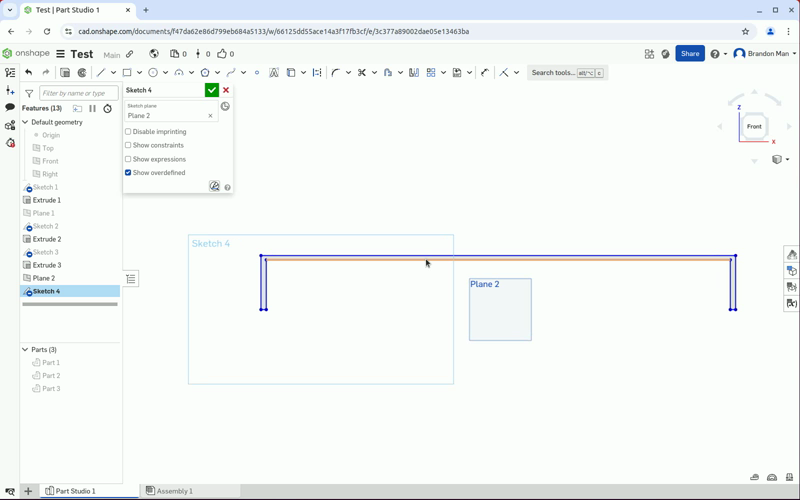
scroll(6)
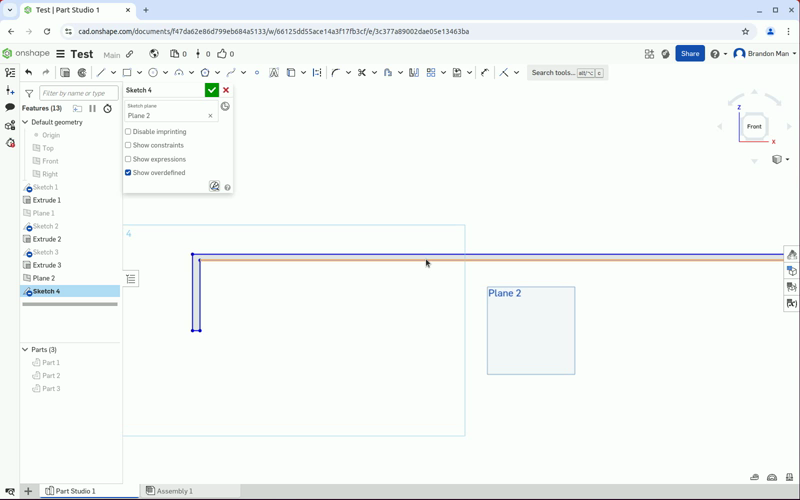
scroll(6)
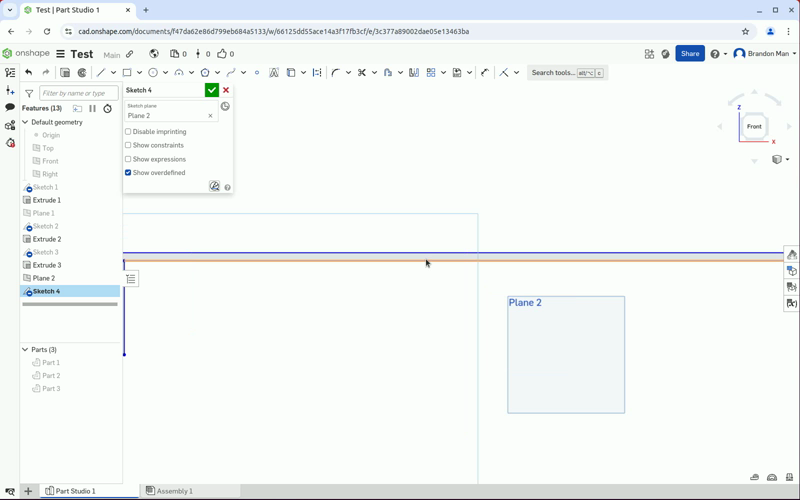
scroll(6)
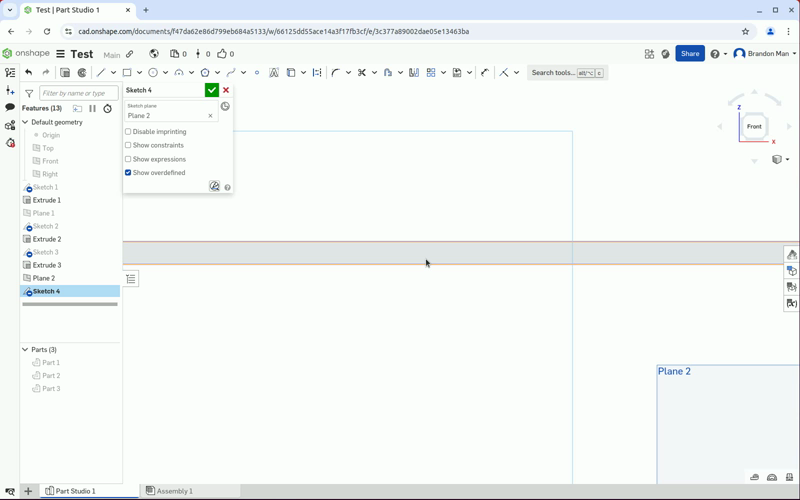
click(426, 258)
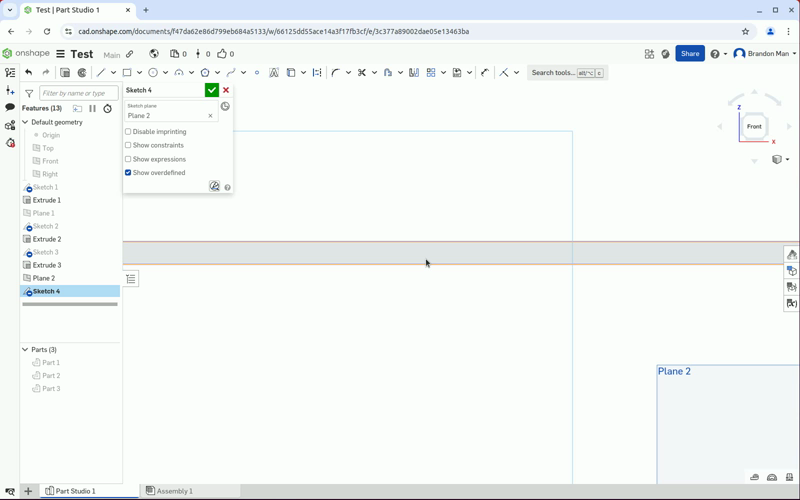
scroll(-6)
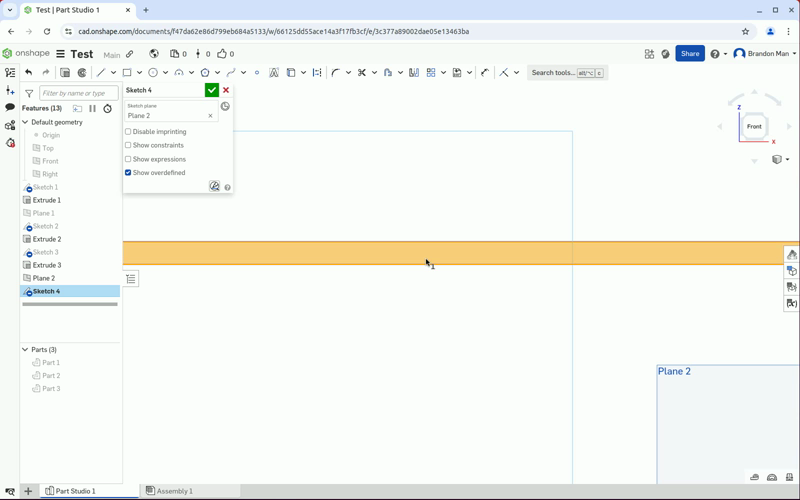
scroll(-6)
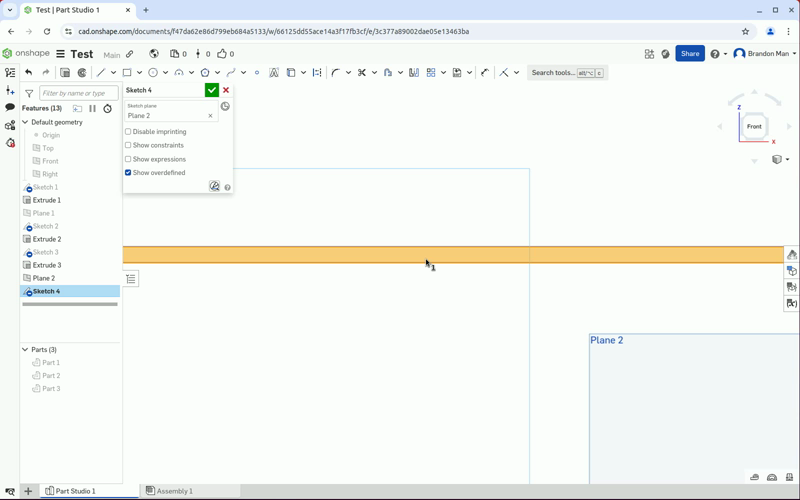
scroll(-6)
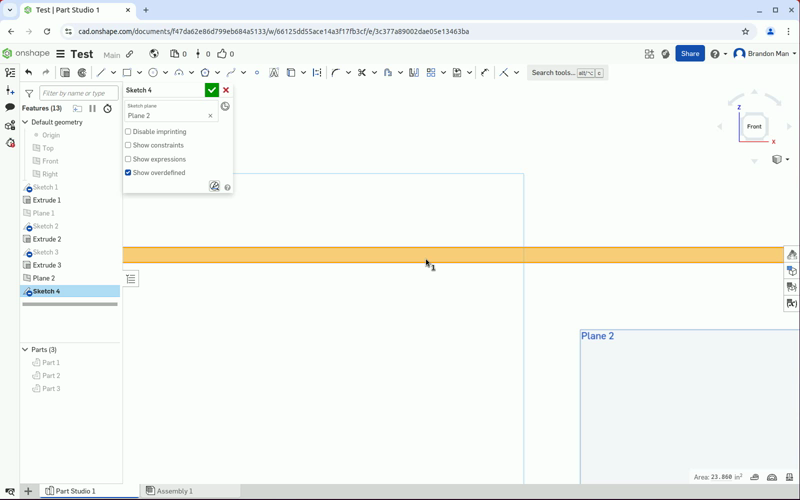
scroll(-6)
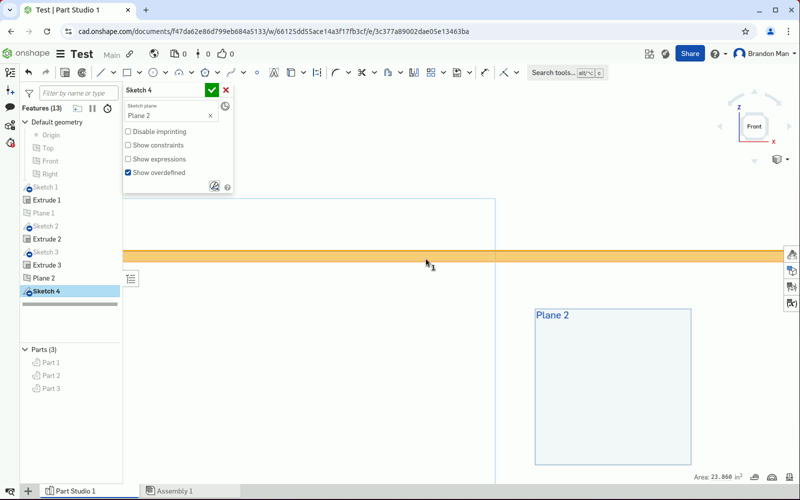
scroll(-6)
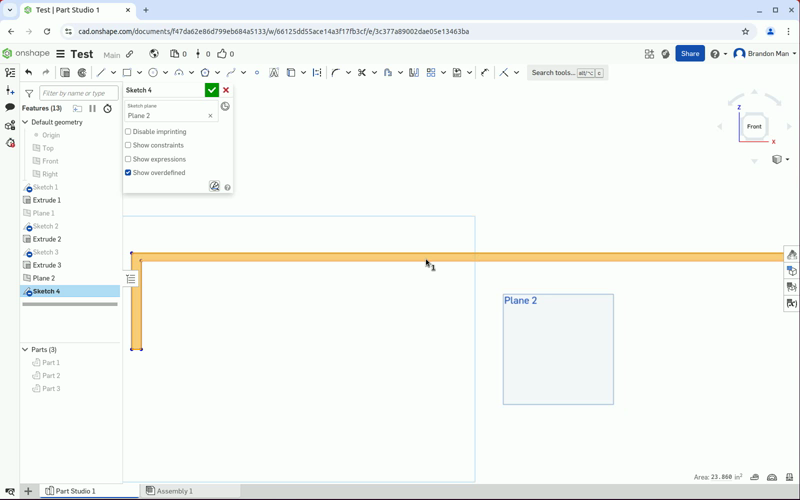
scroll(-6)
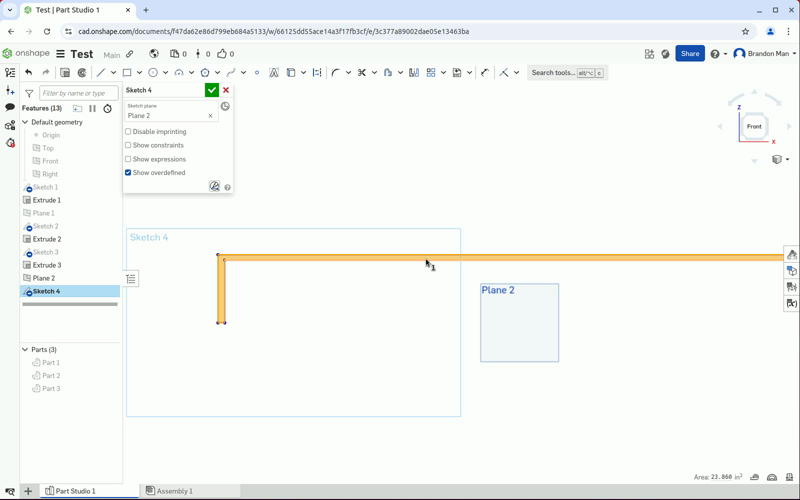
scroll(-6)
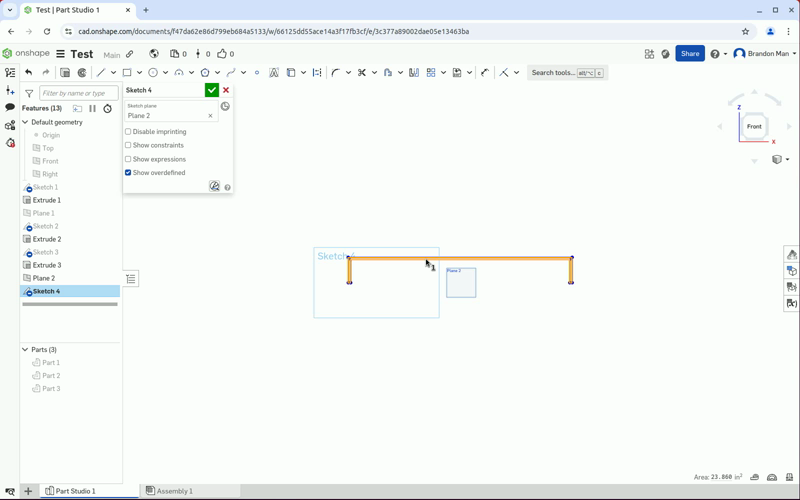
mouse_move(73, 352)
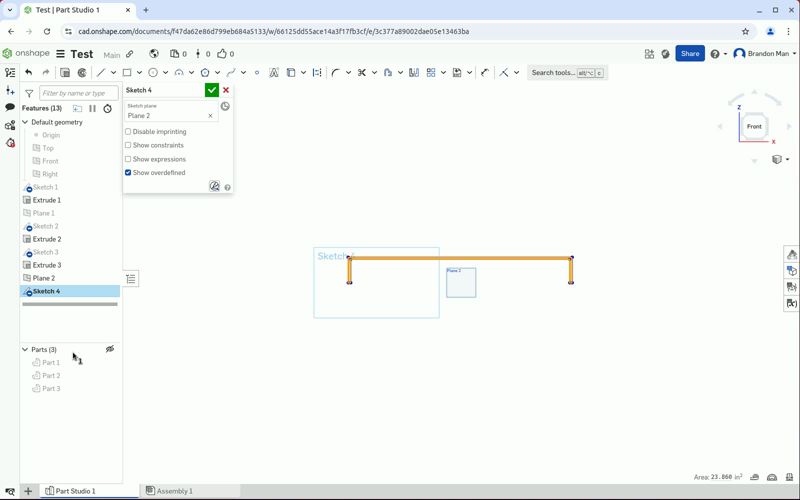
key(shift+y)
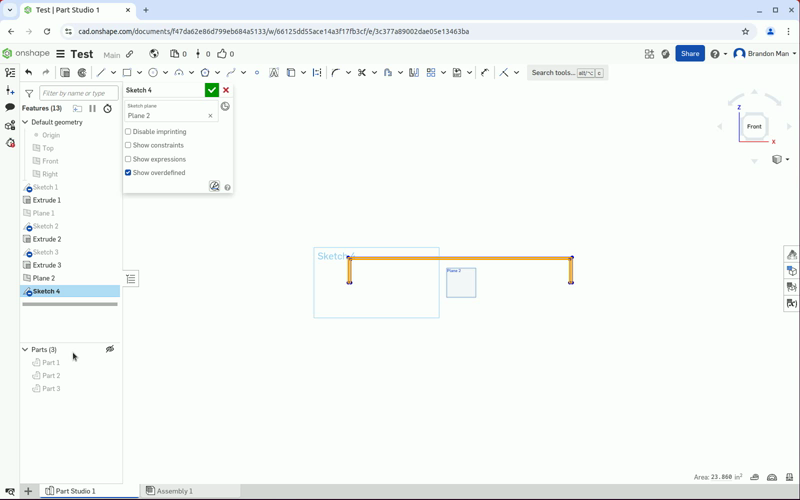
key(shift+e)
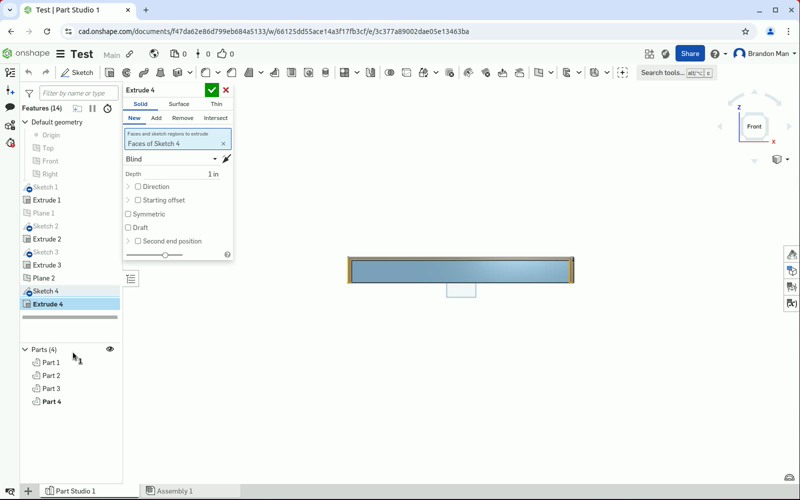
mouse_move(143, 106)
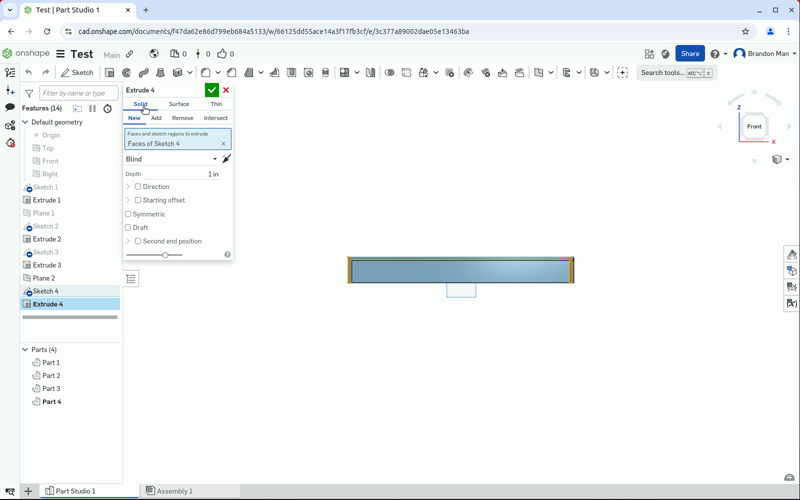
click(143, 106)
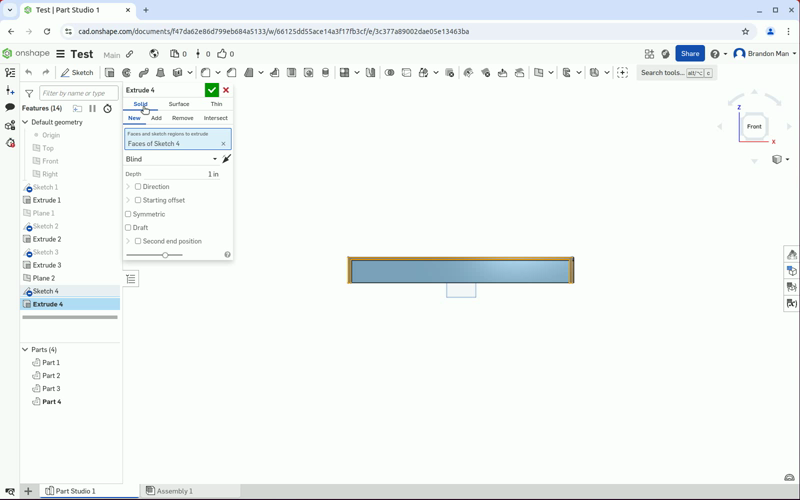
mouse_move(137, 120)
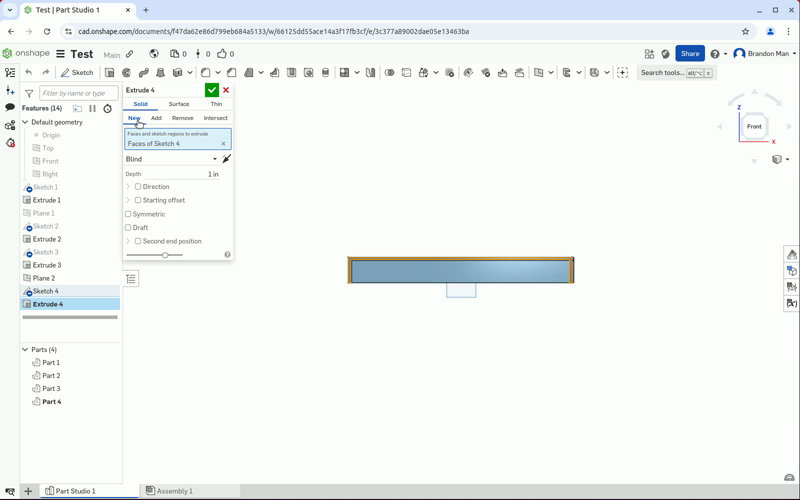
click(137, 120)
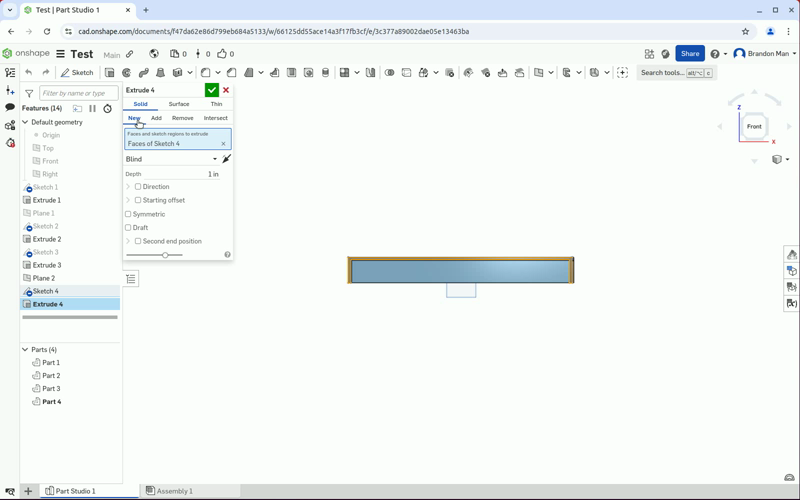
key(tab, 4)
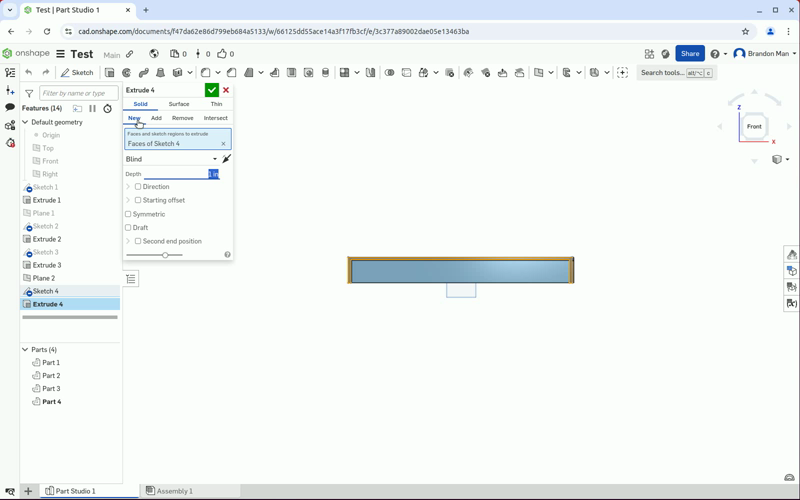
text(0.722)
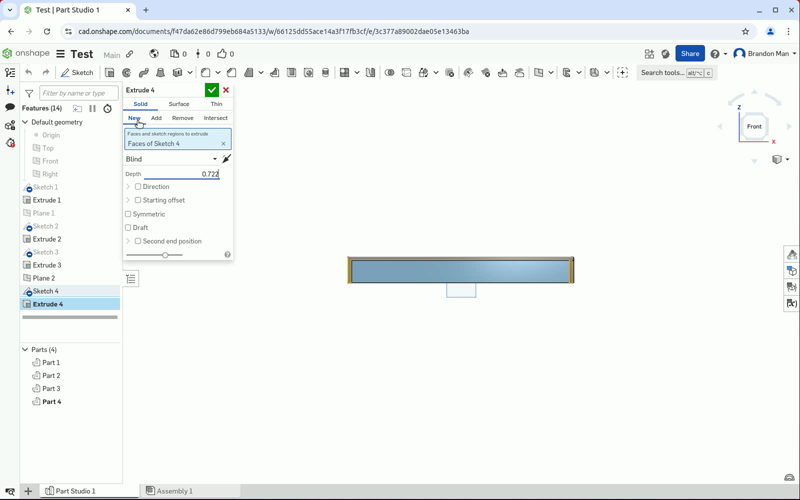
key(enter)
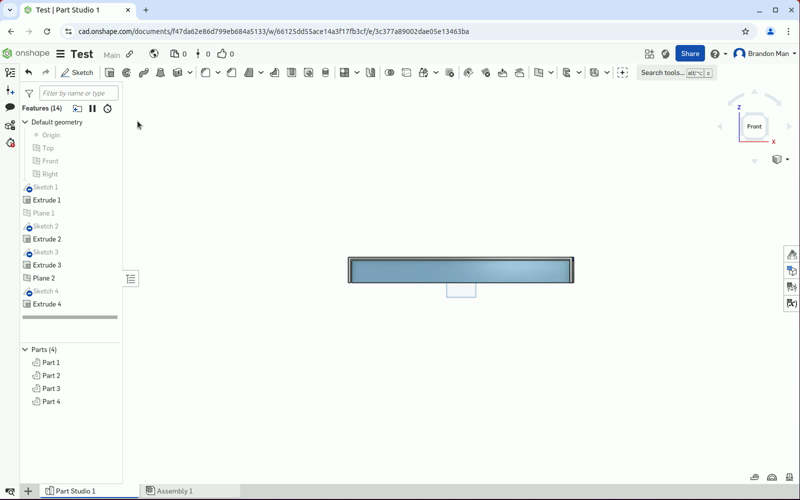
key(shift+h)
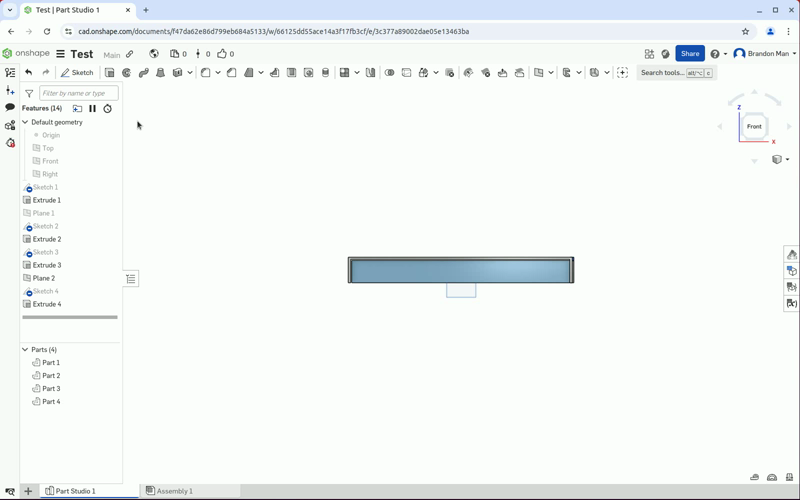
key(shift+h)
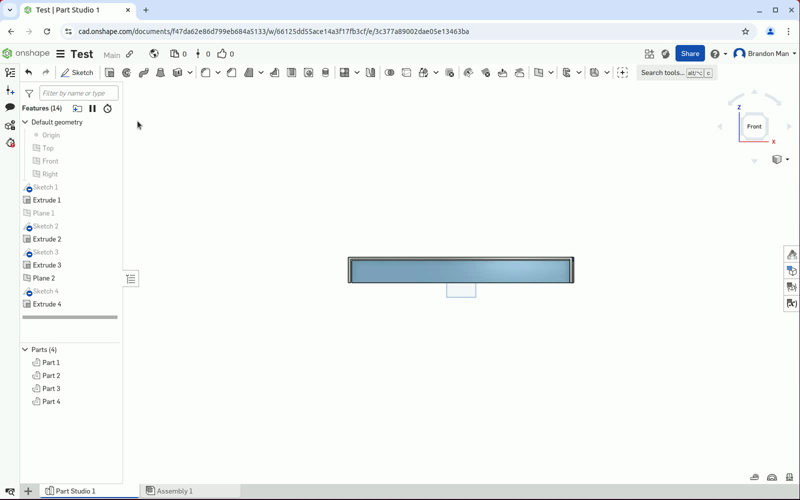
mouse_move(73, 189)
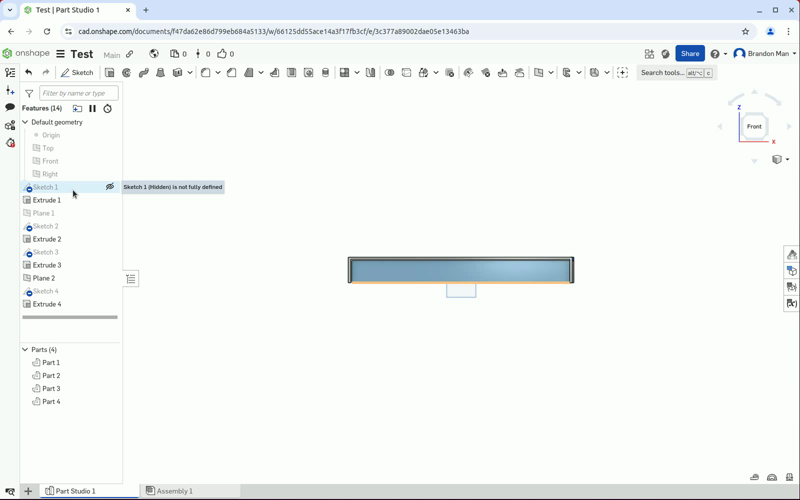
click(73, 189)
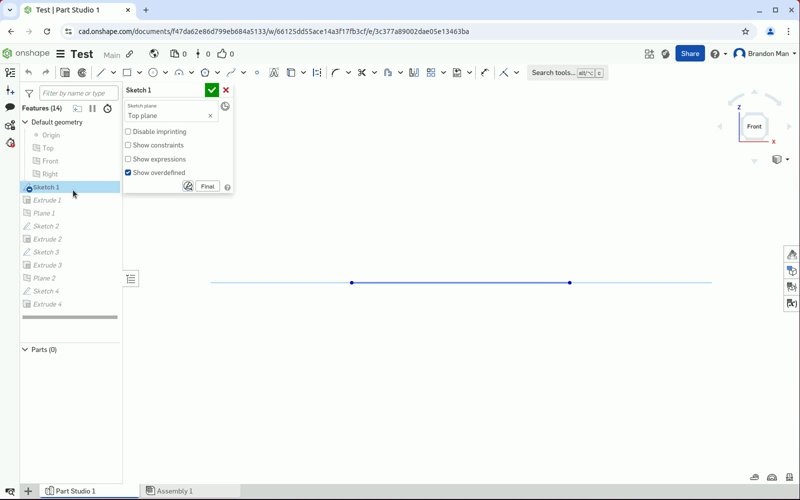
mouse_move(229, 92)
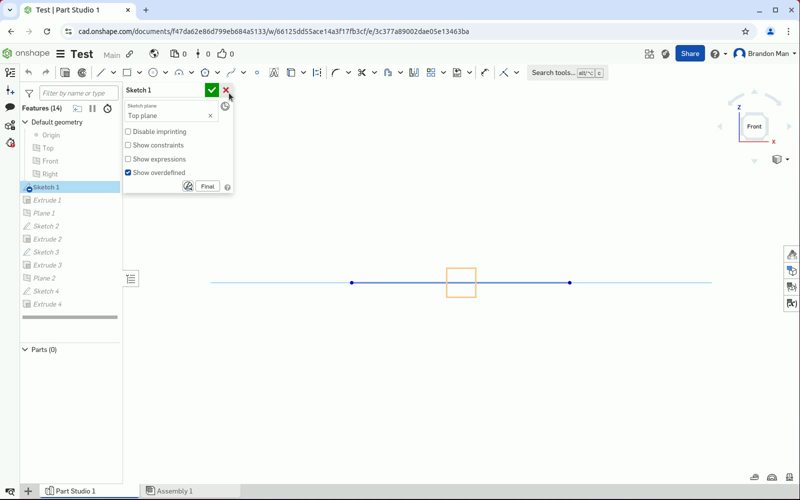
click(229, 92)
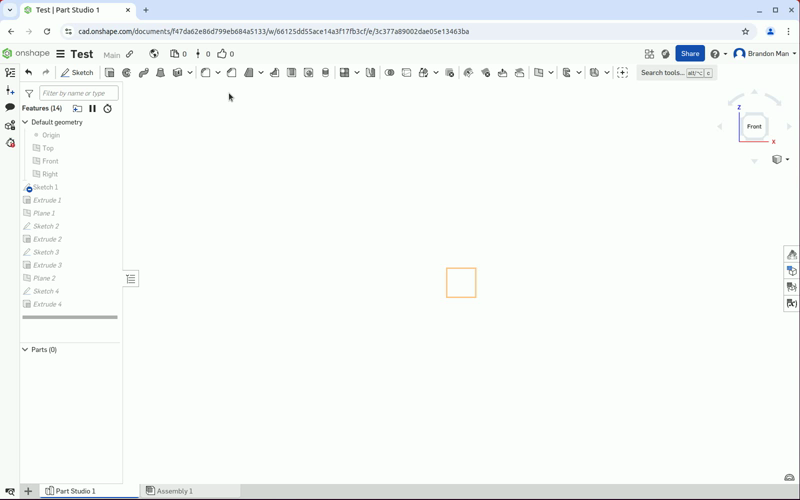
key(shift+s)
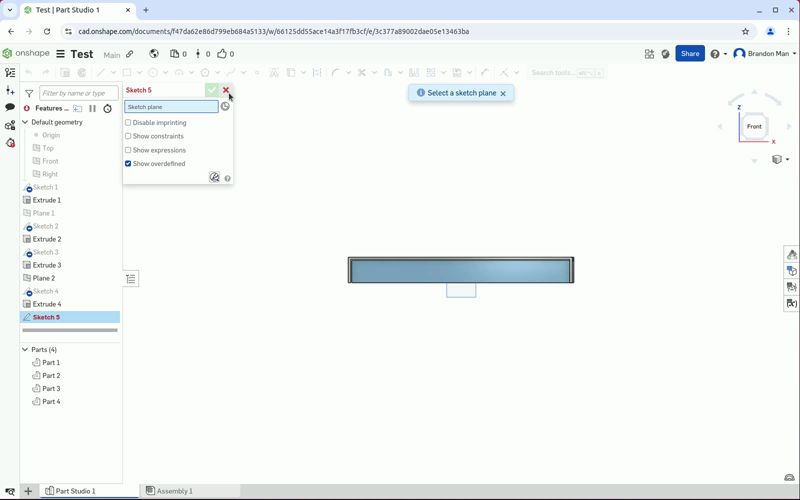
mouse_move(73, 280)
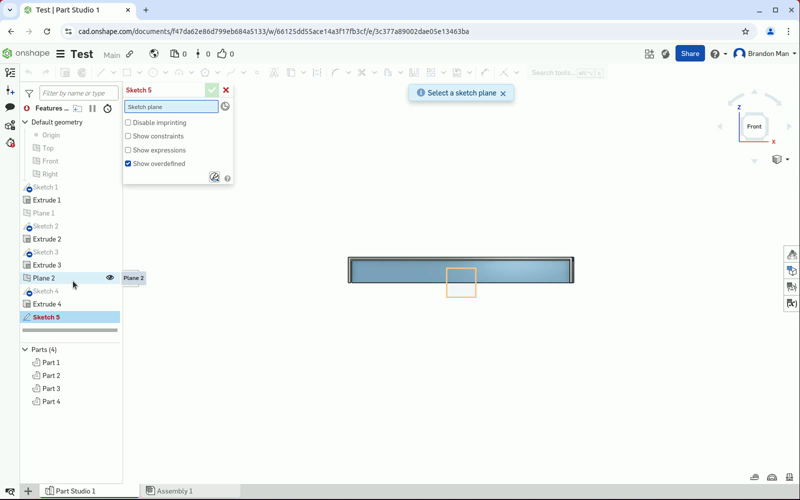
click(73, 280)
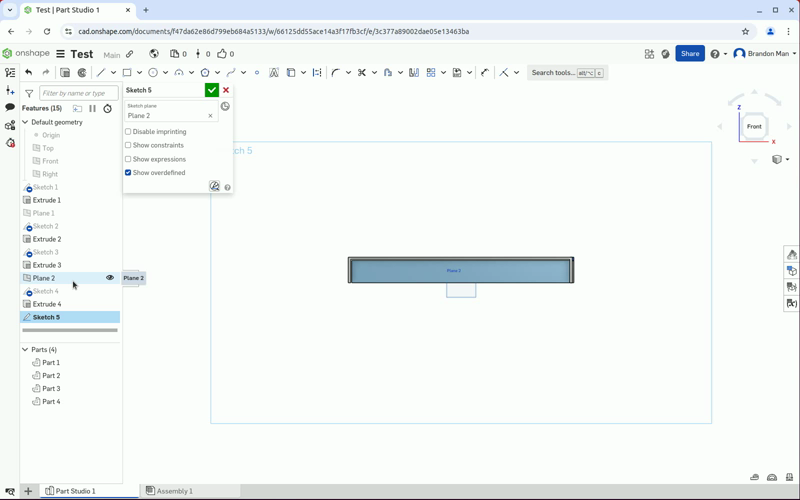
mouse_move(73, 352)
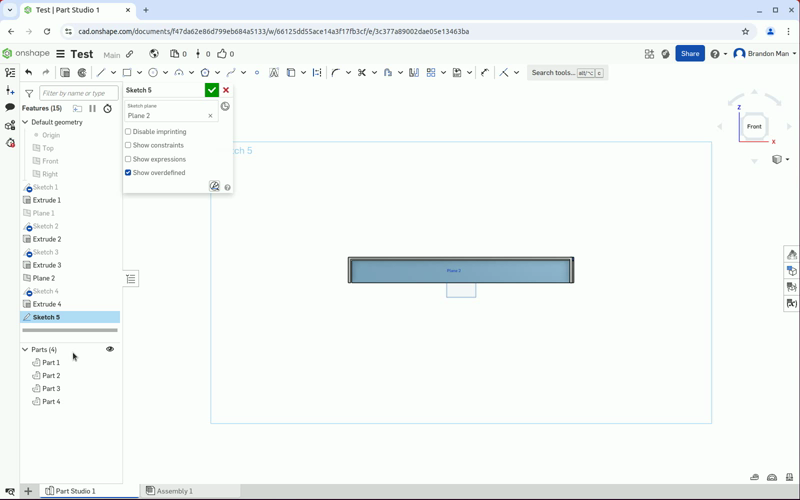
key(y)
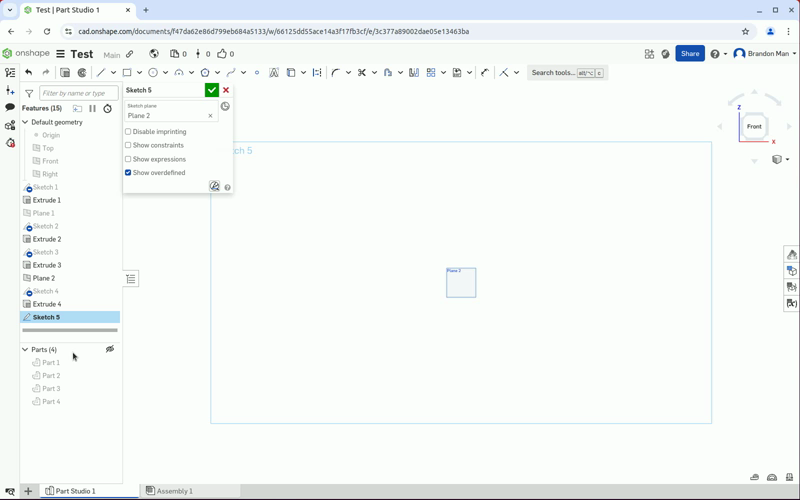
key(l)
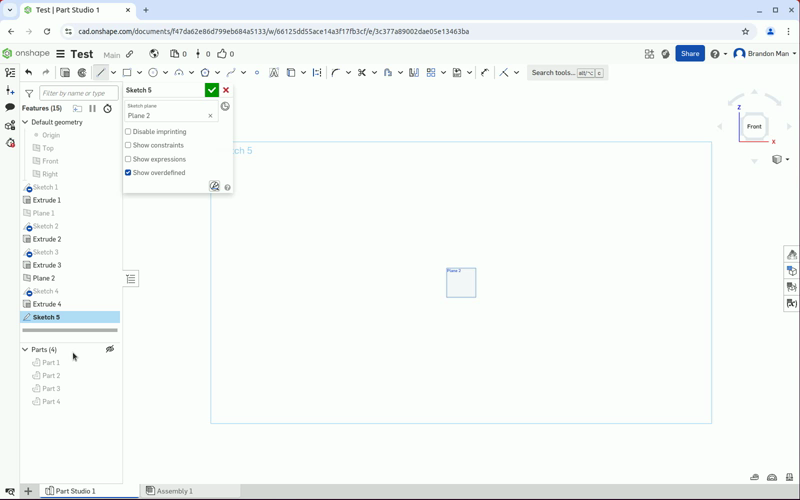
key_down(shift)
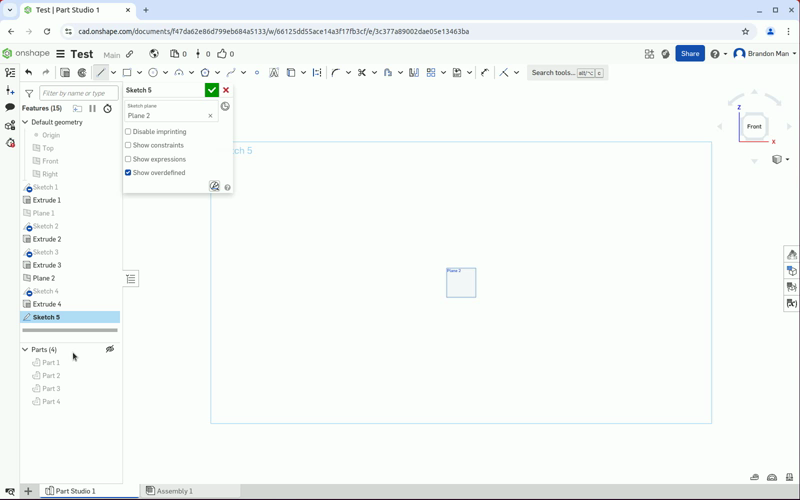
mouse_move(351, 282)
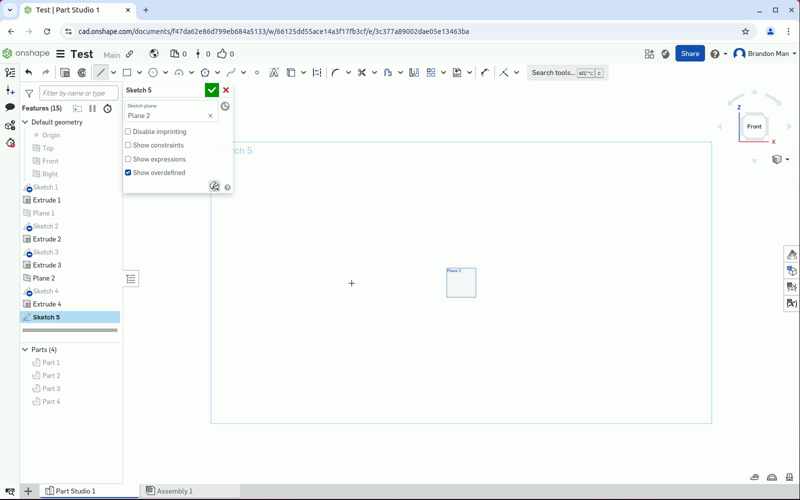
click(351, 282)
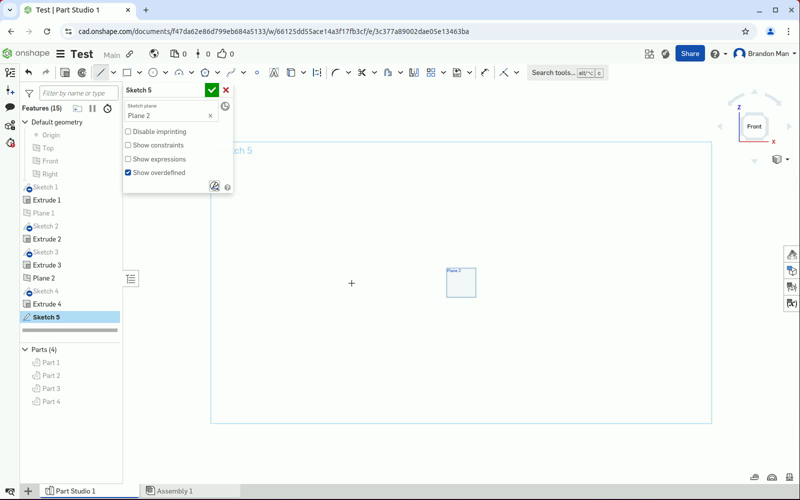
key_up(shift)
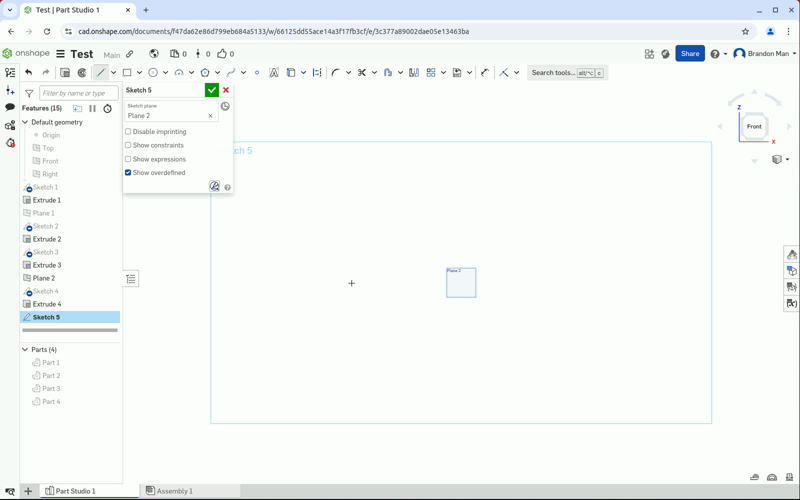
key_down(shift)
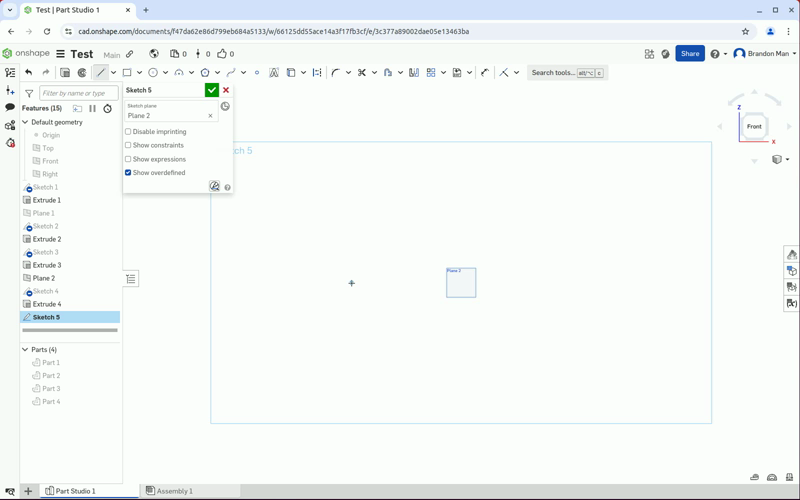
mouse_move(569, 282)
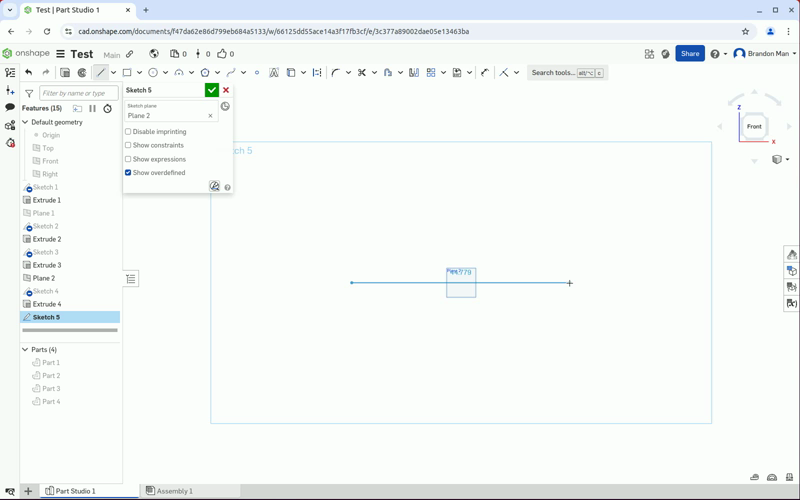
click(569, 282)
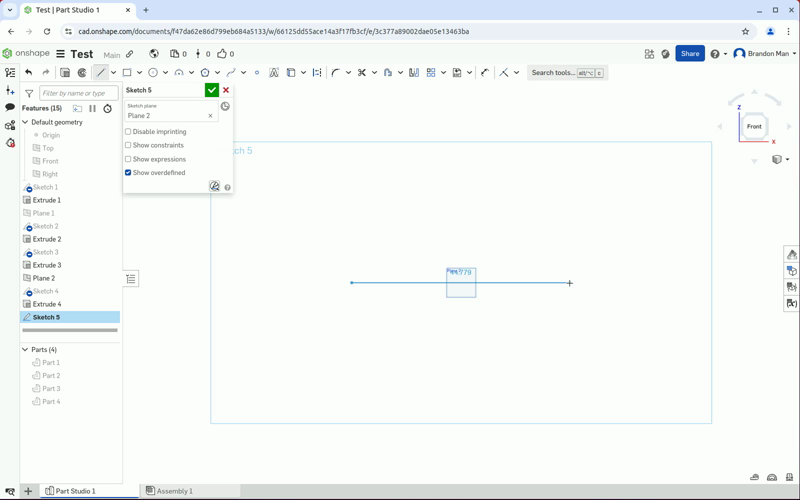
key_up(shift)
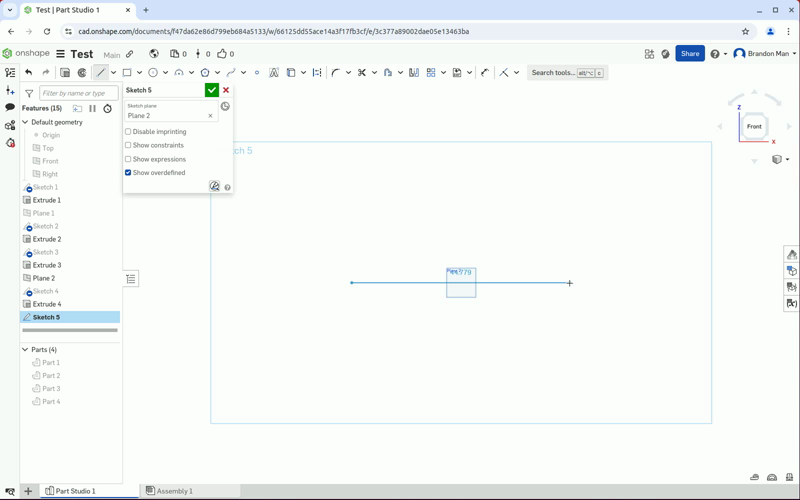
key_down(shift)
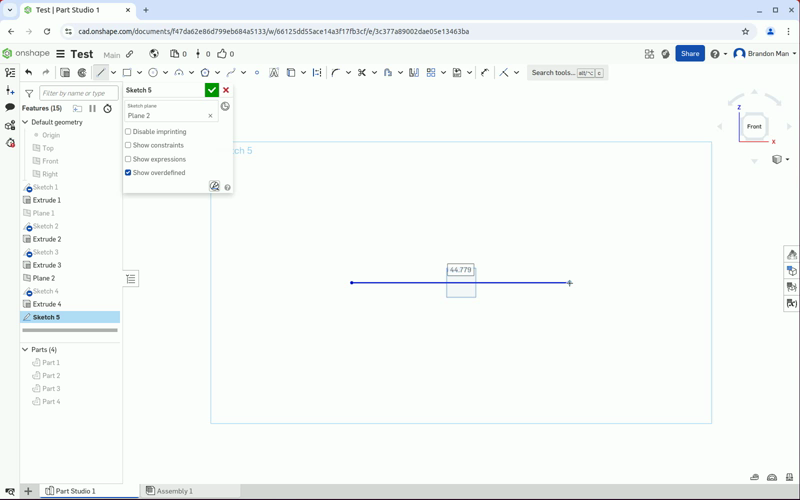
mouse_move(589, 282)
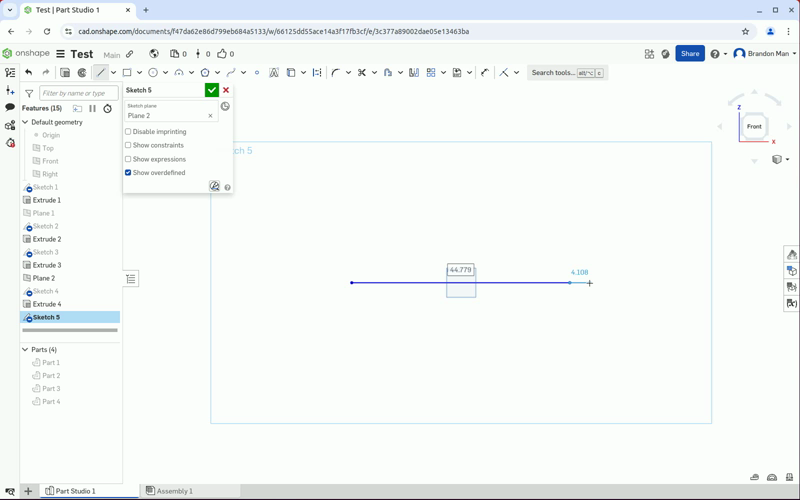
mouse_move(569, 260)
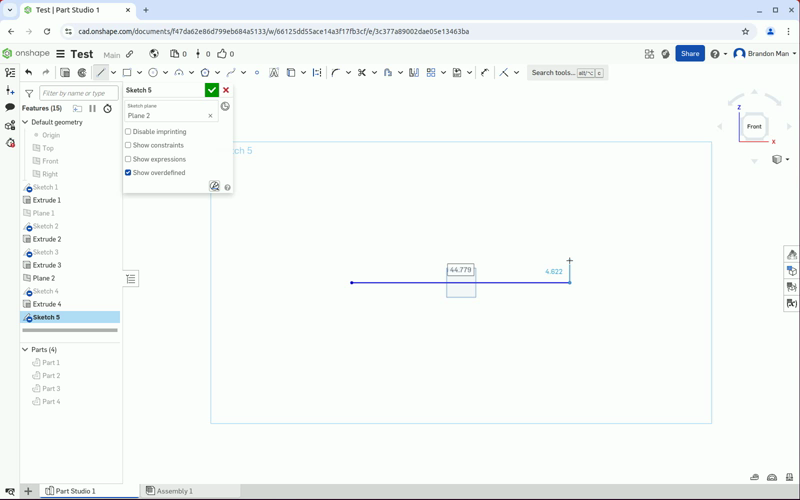
click(569, 260)
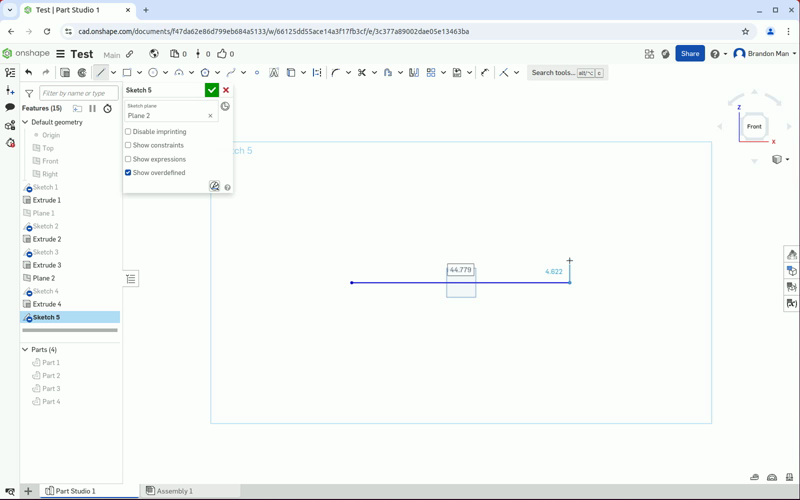
key_up(shift)
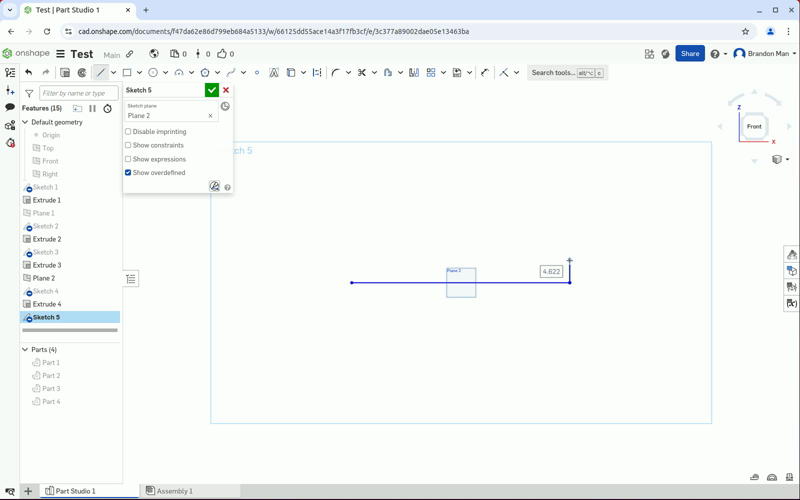
key_down(shift)
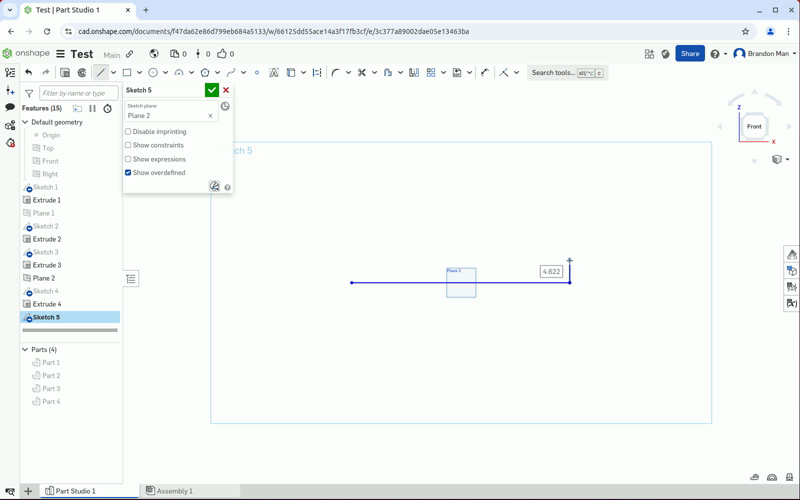
mouse_move(351, 260)
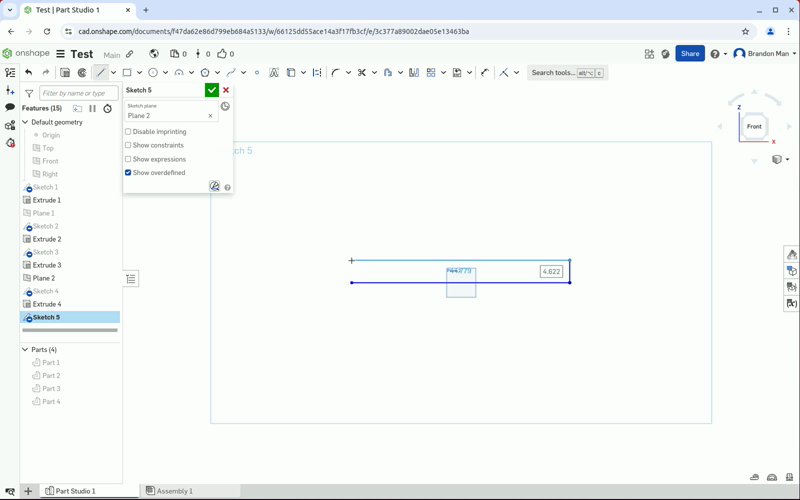
click(351, 260)
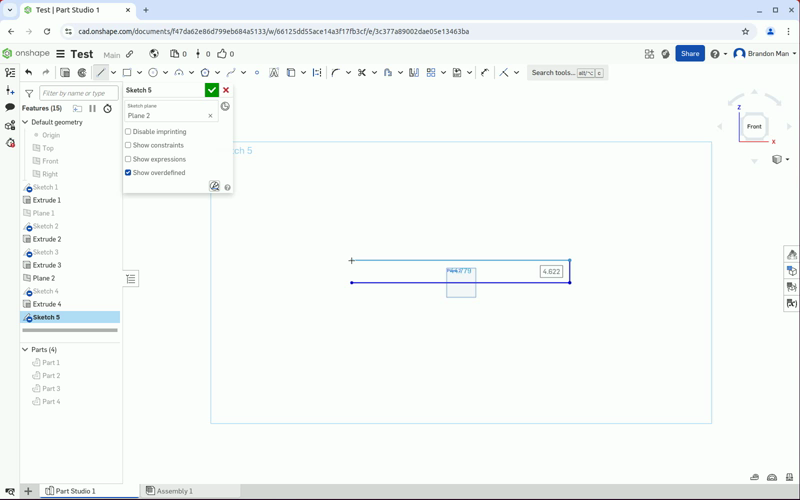
key_up(shift)
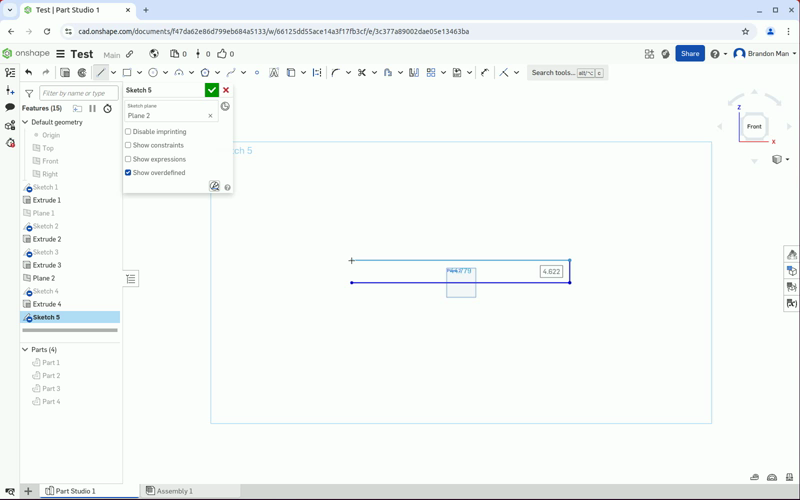
mouse_move(381, 260)
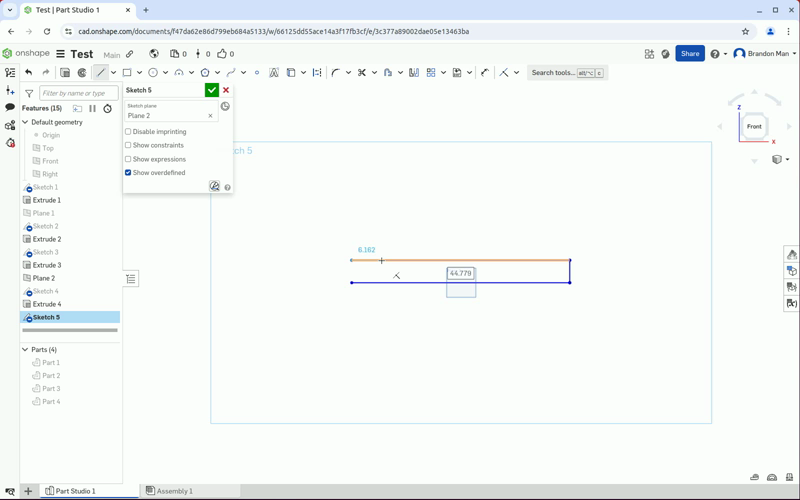
key_down(shift)
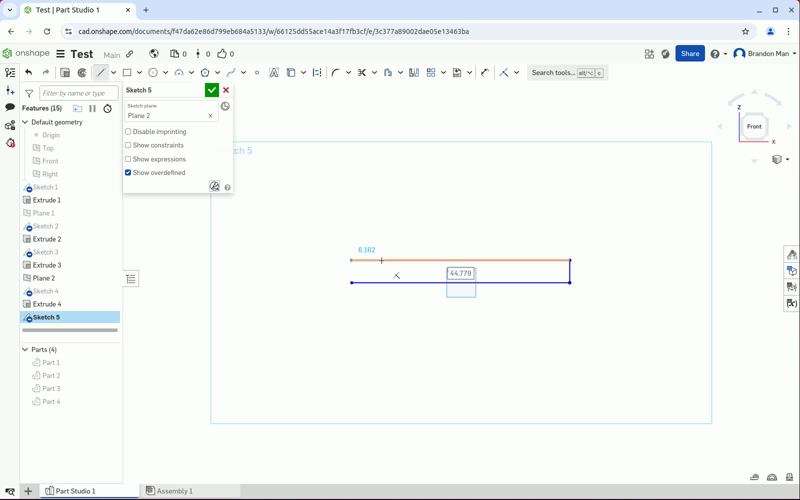
mouse_move(351, 282)
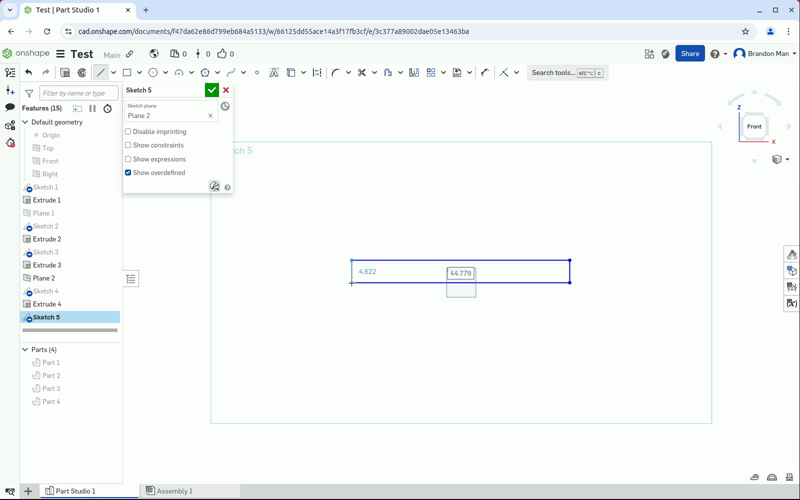
key_up(shift)
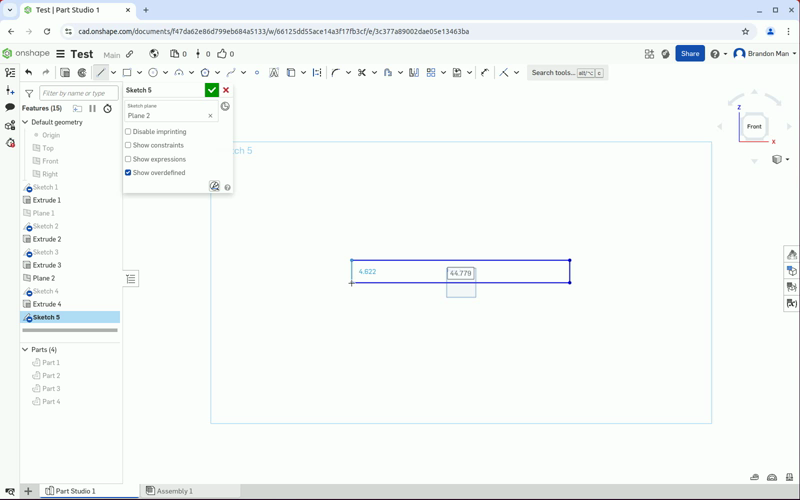
click(351, 282)
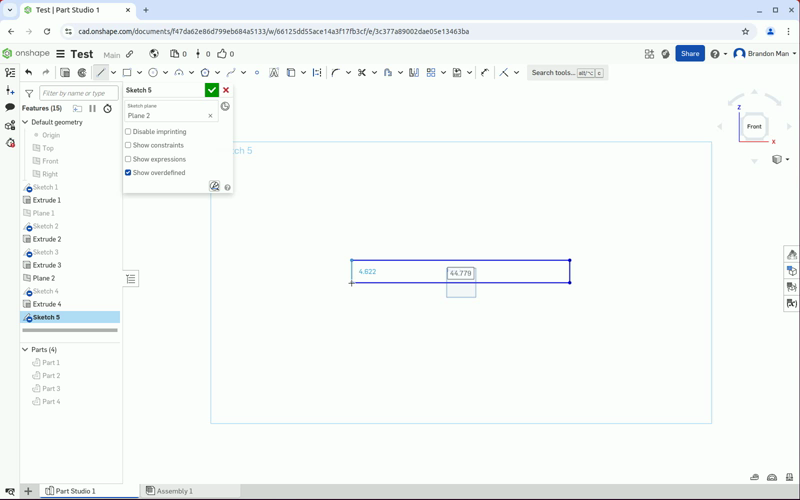
key(esc)
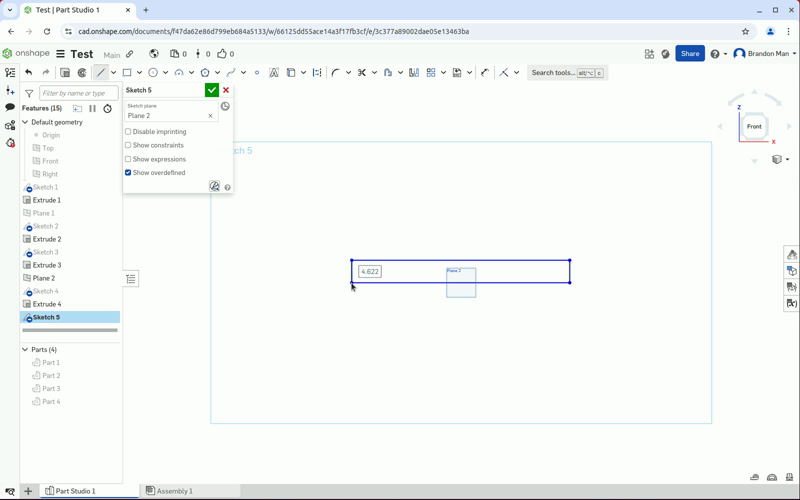
mouse_move(511, 265)
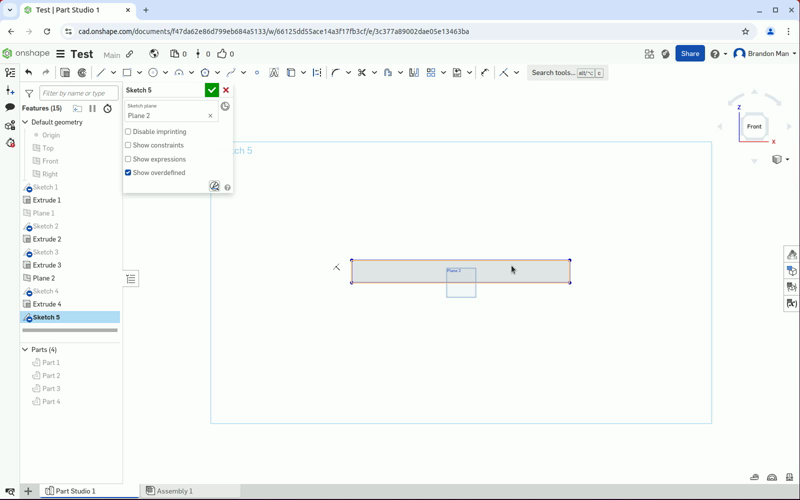
click(511, 265)
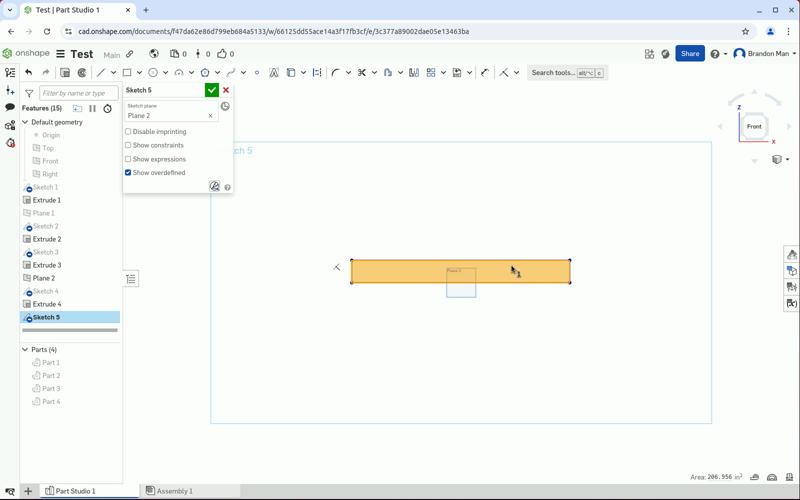
mouse_move(73, 352)
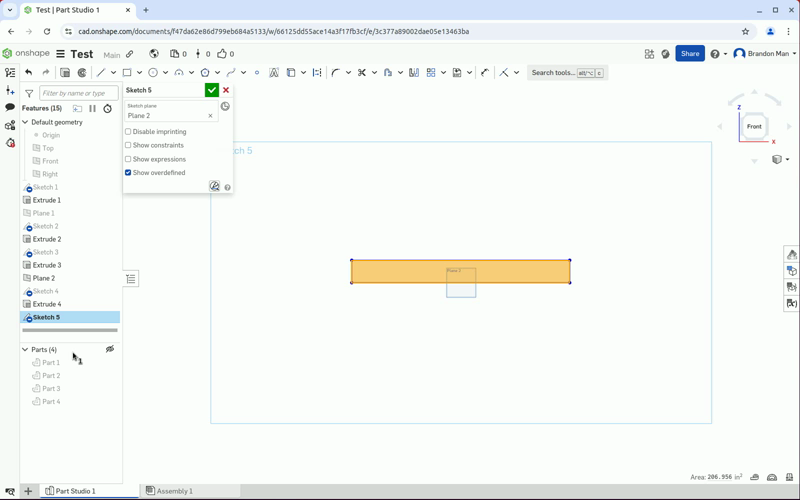
key(shift+y)
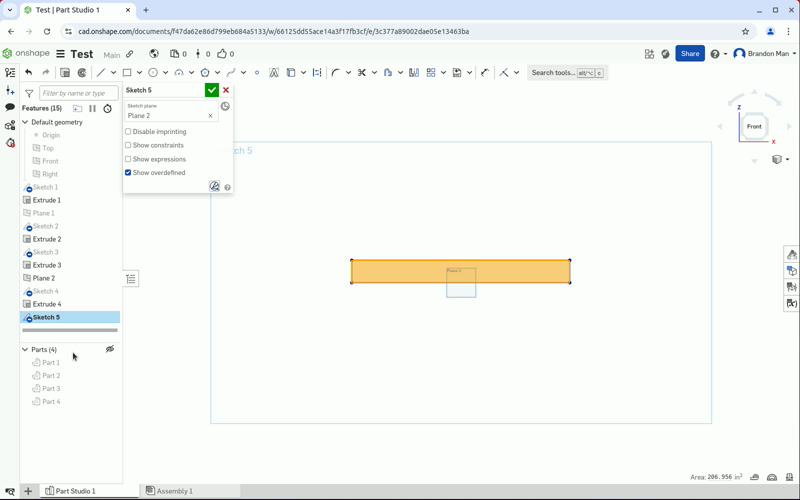
key(shift+e)
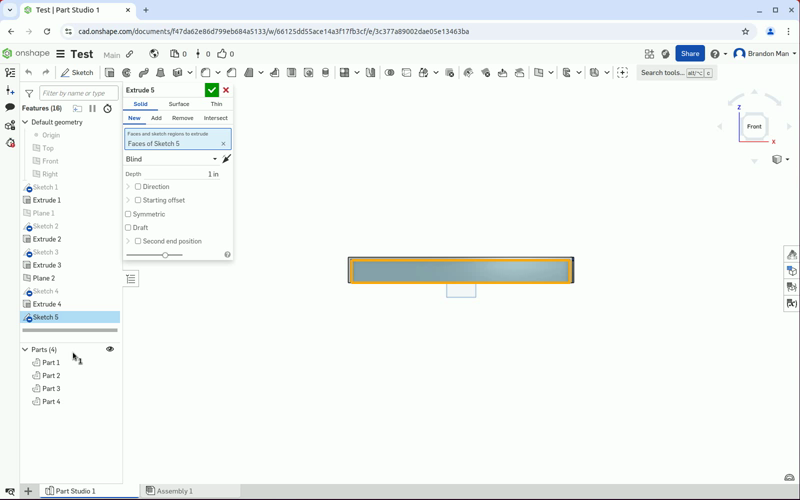
mouse_move(143, 106)
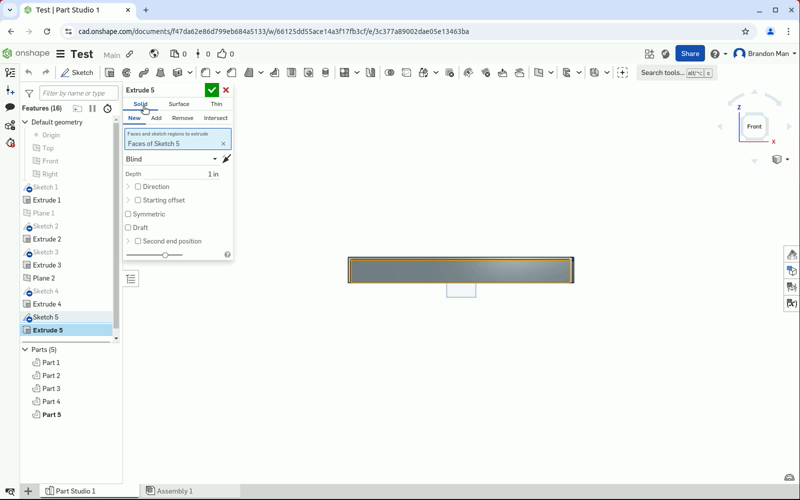
click(143, 106)
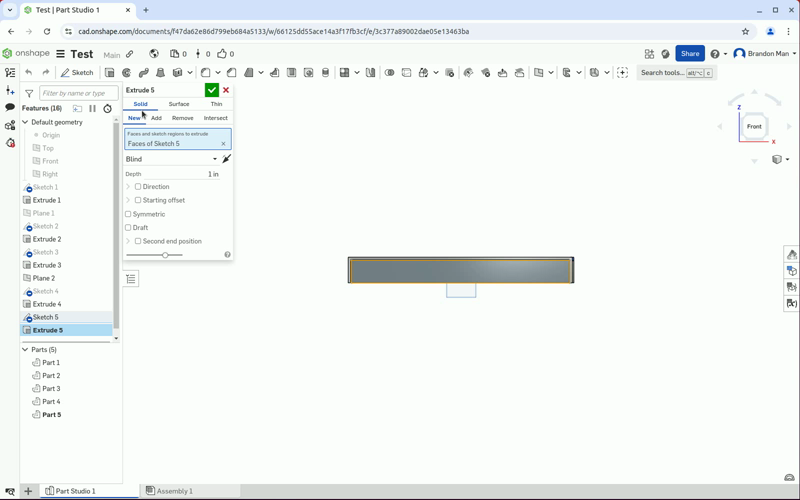
mouse_move(137, 120)
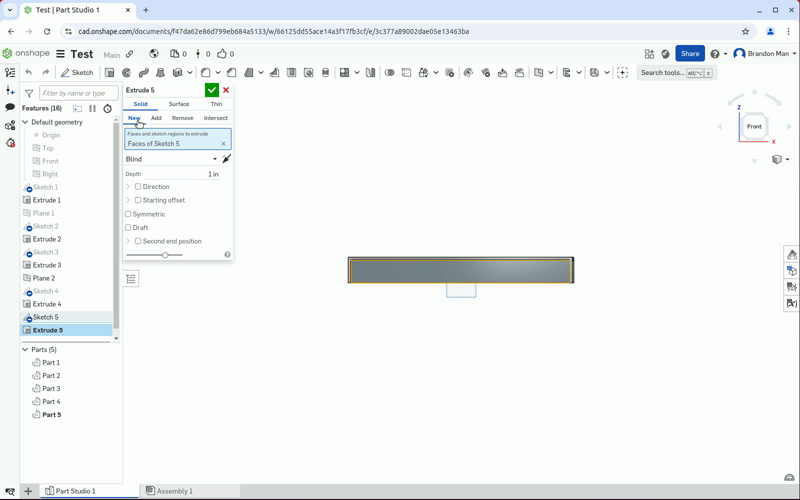
click(137, 120)
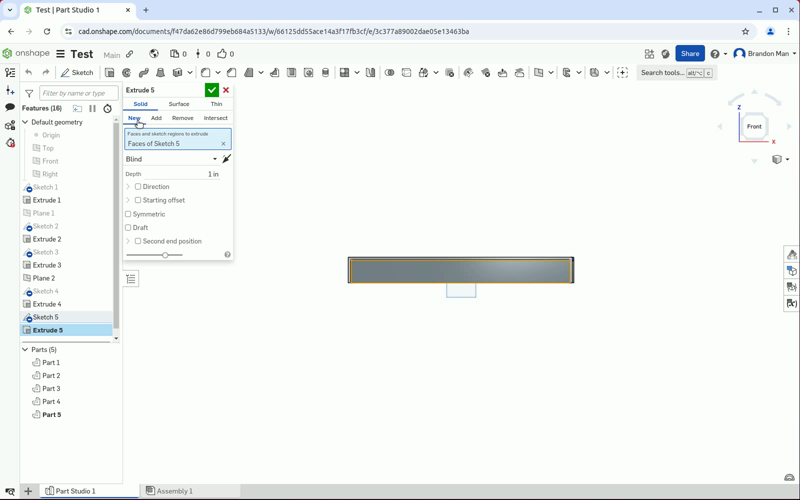
key(tab, 4)
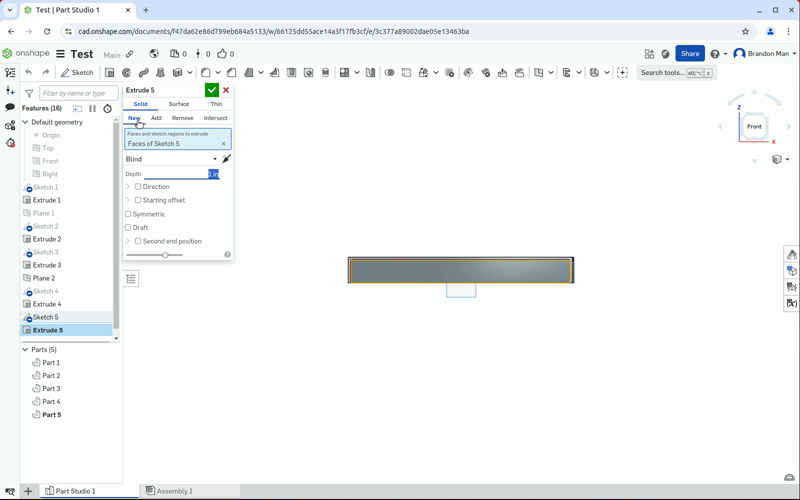
text(0.722)
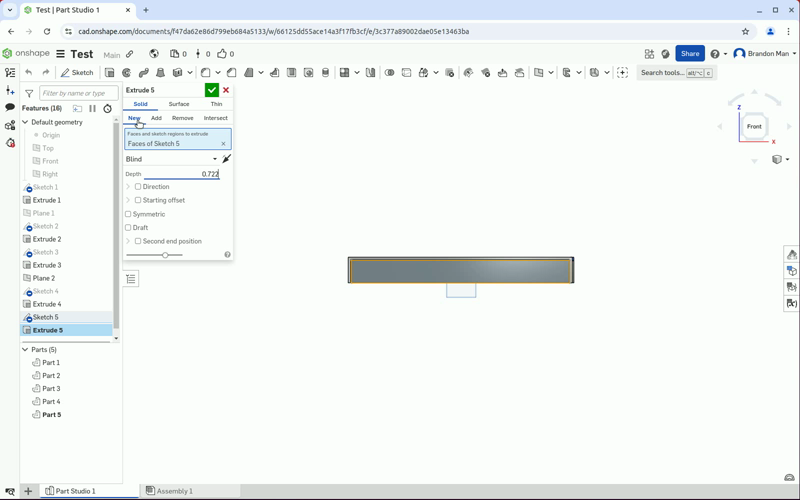
key(enter)
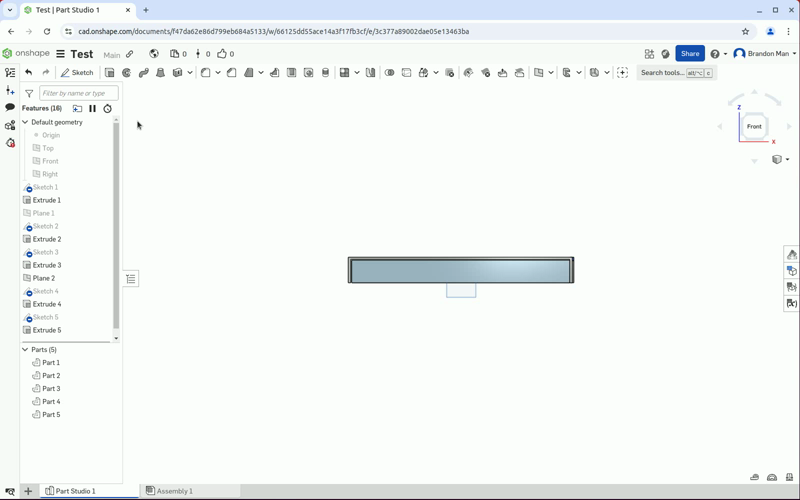
key(shift+h)
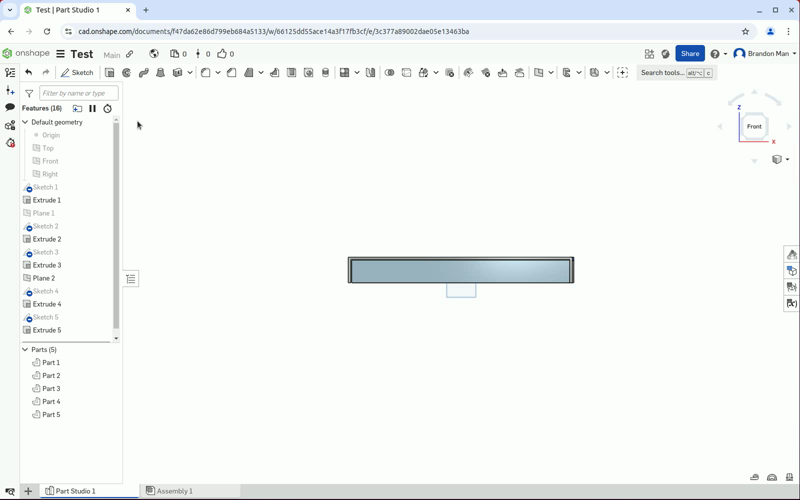
key(shift+h)
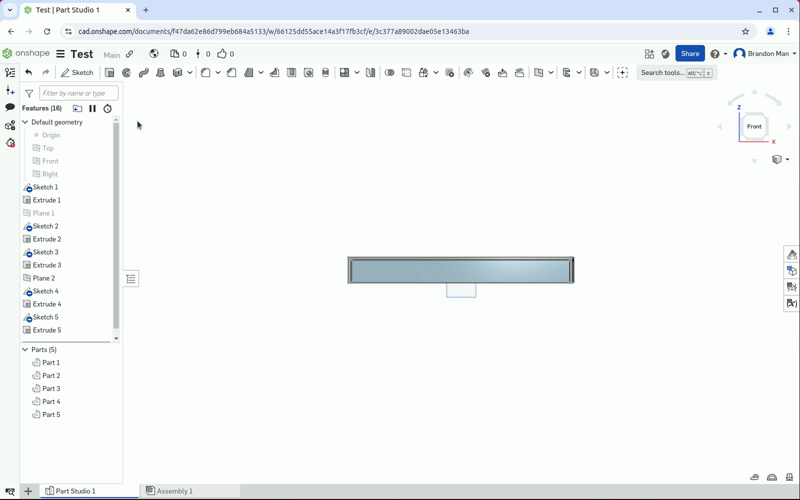
key(shift+7)
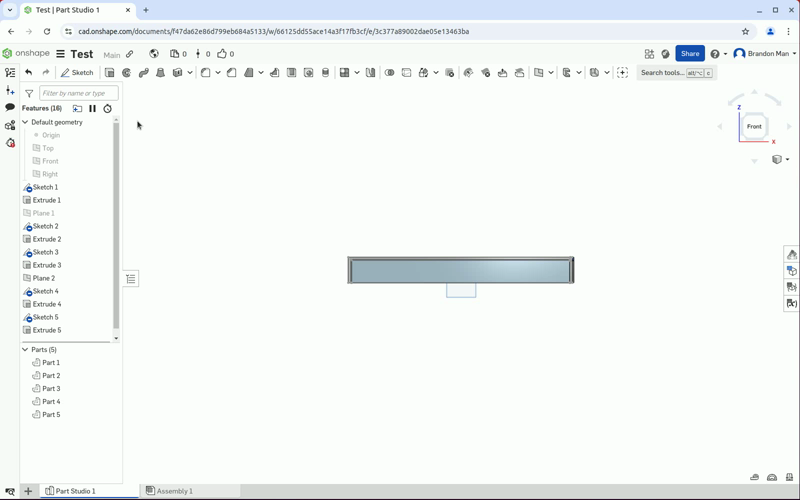
key(left, 2)
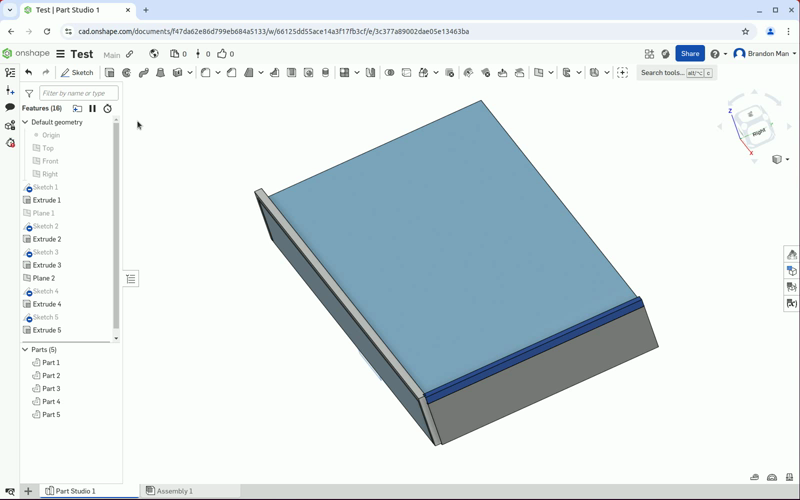
key(down, 2)
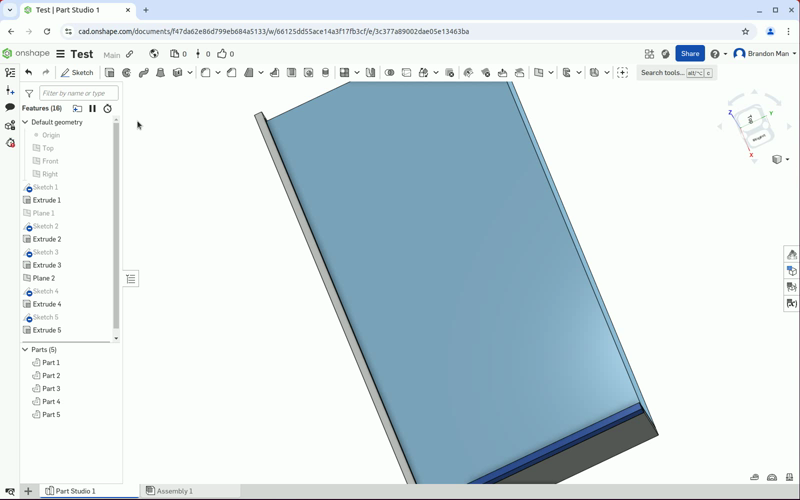
key(up, 2)
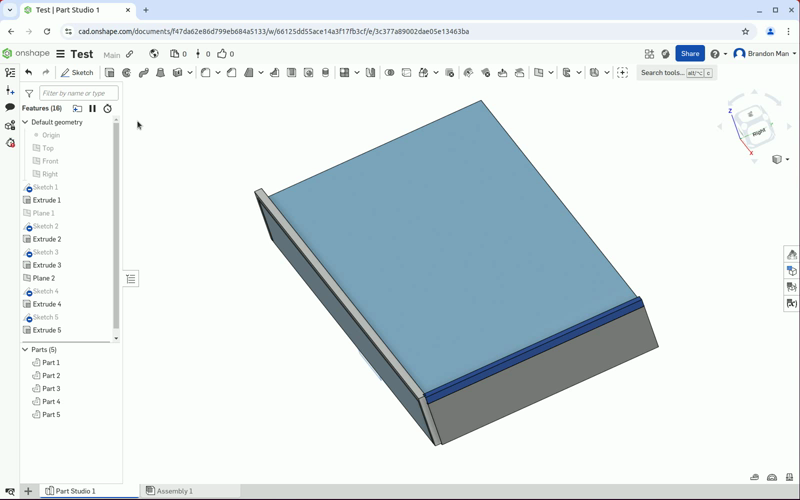
key(right, 2)
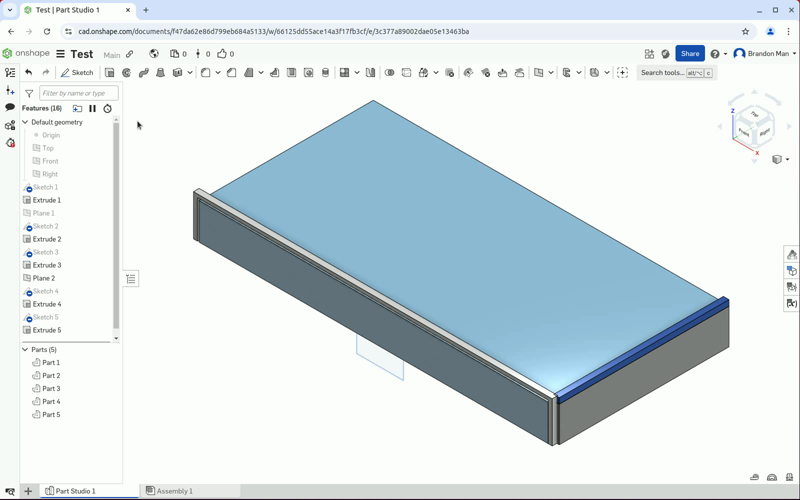
mouse_move(69, 189)
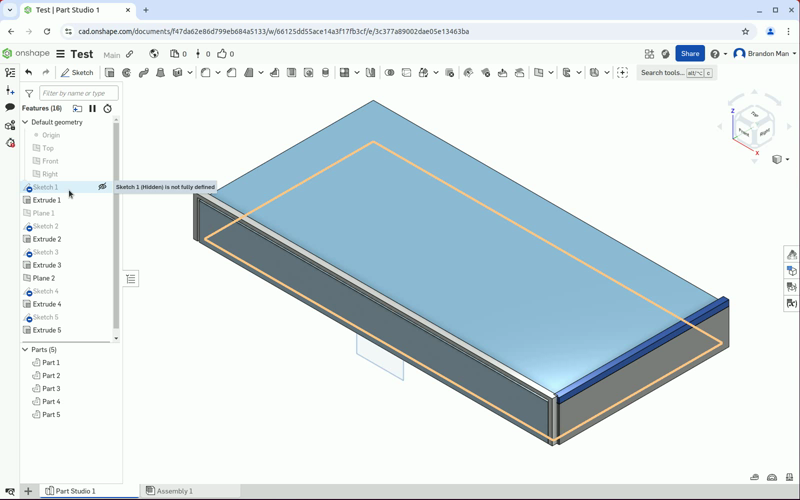
click(69, 189)